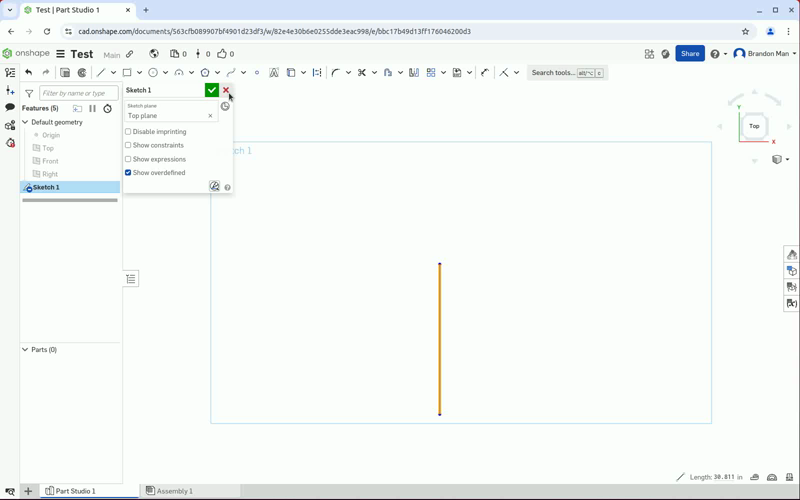
key(shift+h)
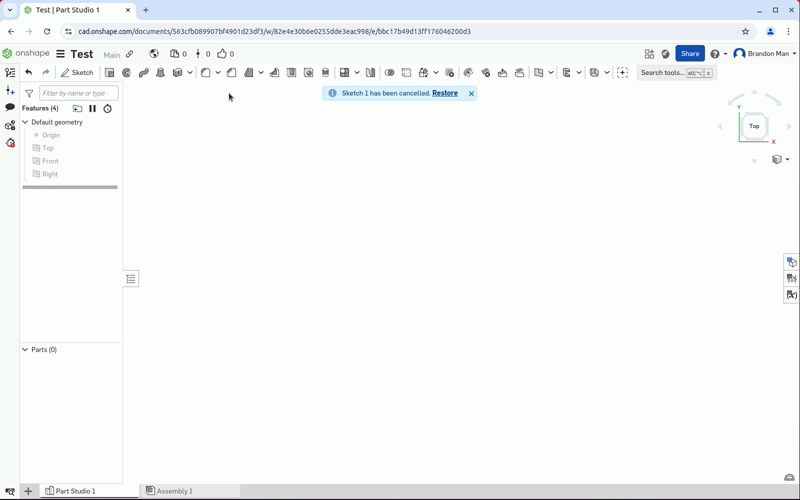
mouse_move(73, 352)
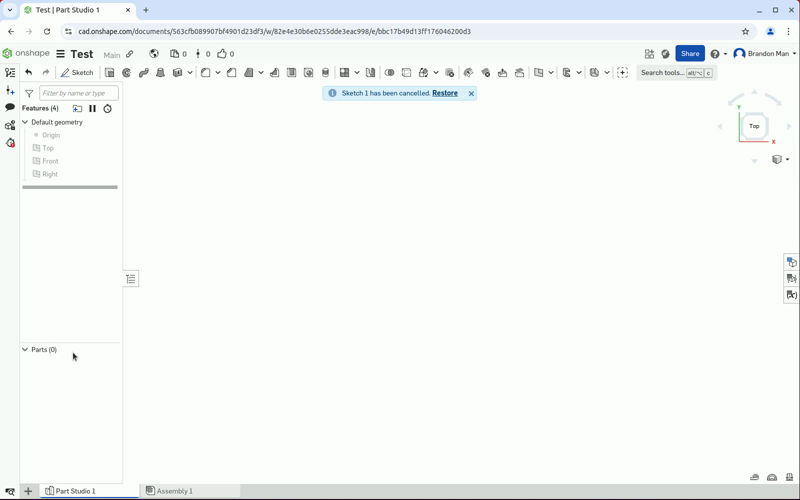
key(y)
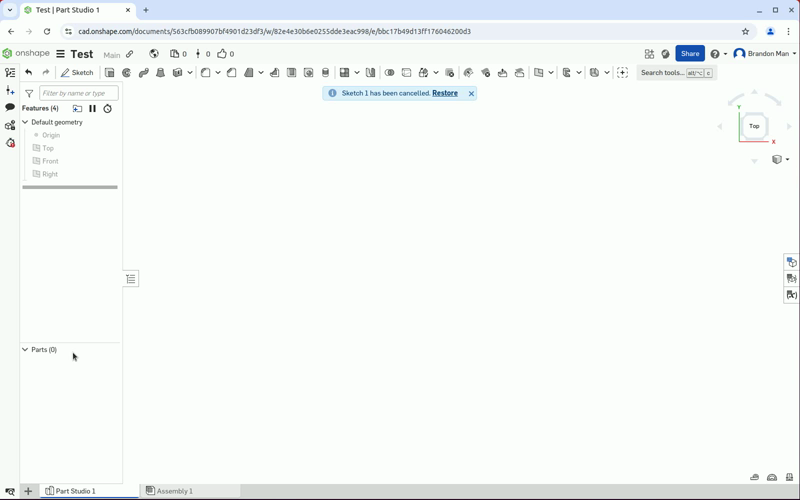
key(shift+p)
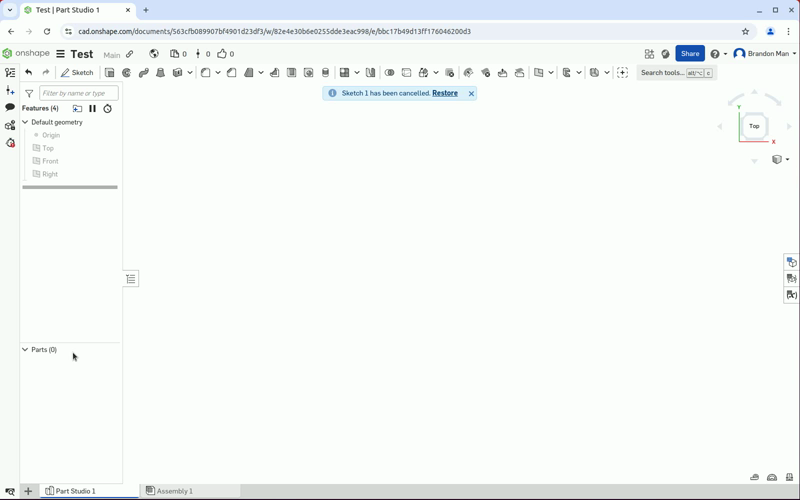
key(space)
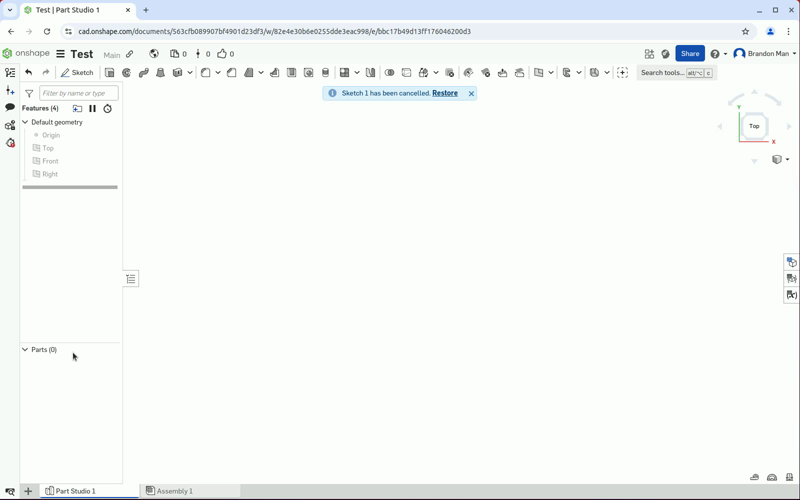
key_down(shift)
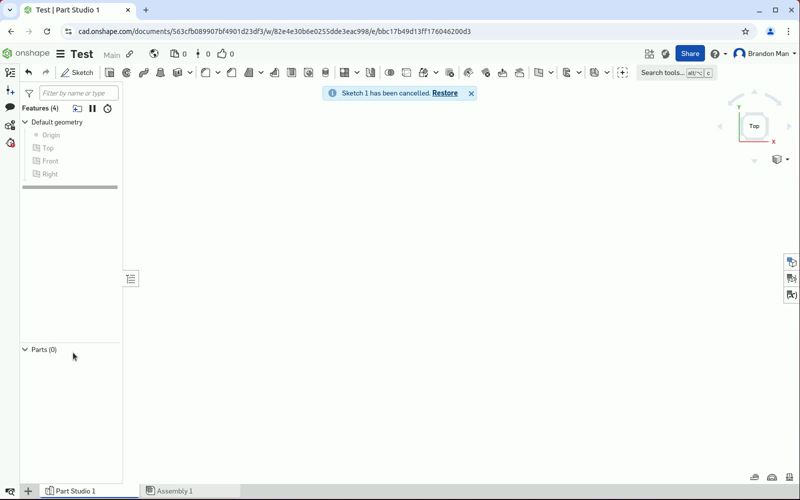
key(up)
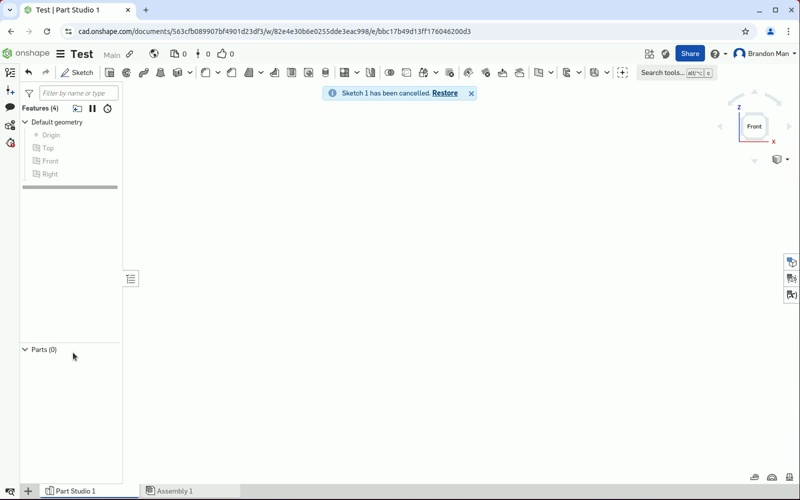
key_up(shift)
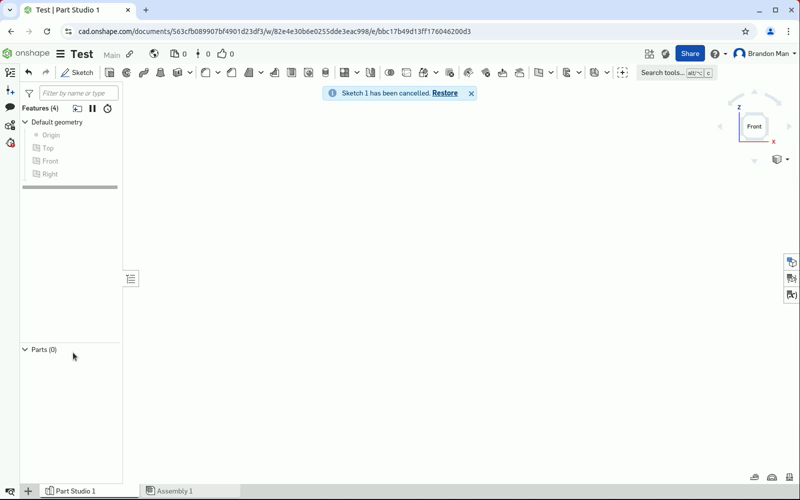
mouse_move(73, 352)
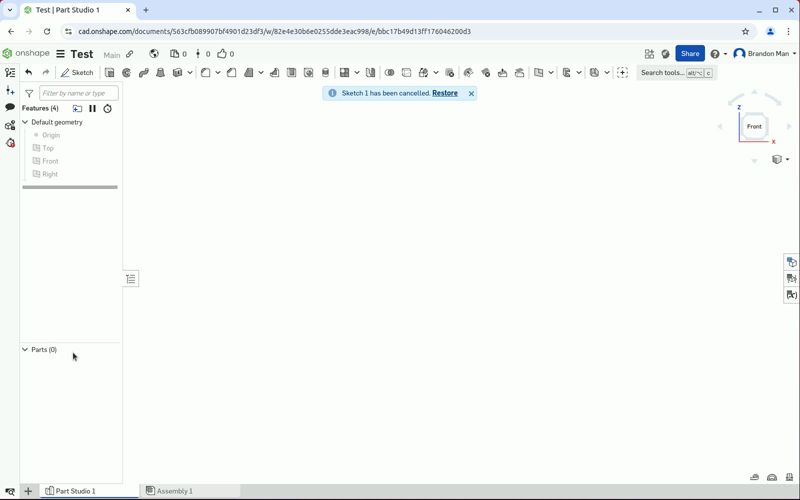
key(shift+y)
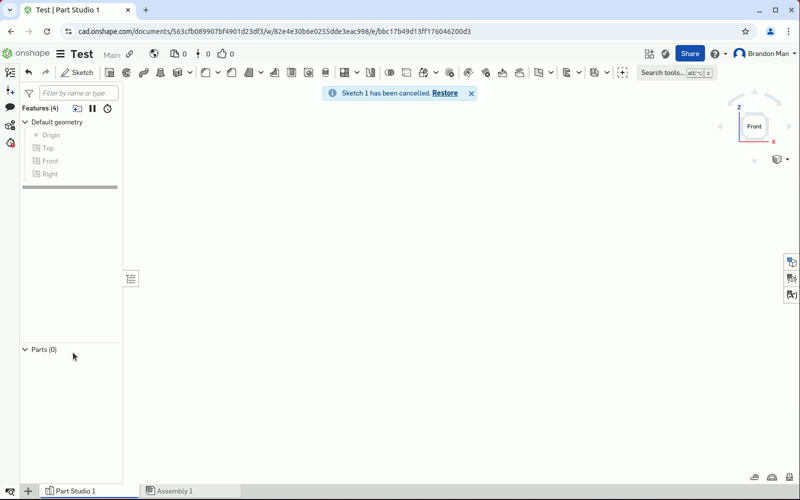
key(shift+s)
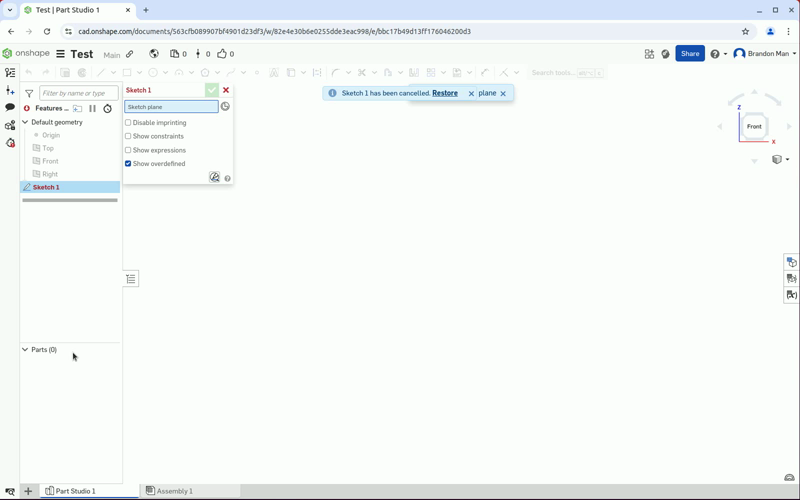
mouse_move(73, 163)
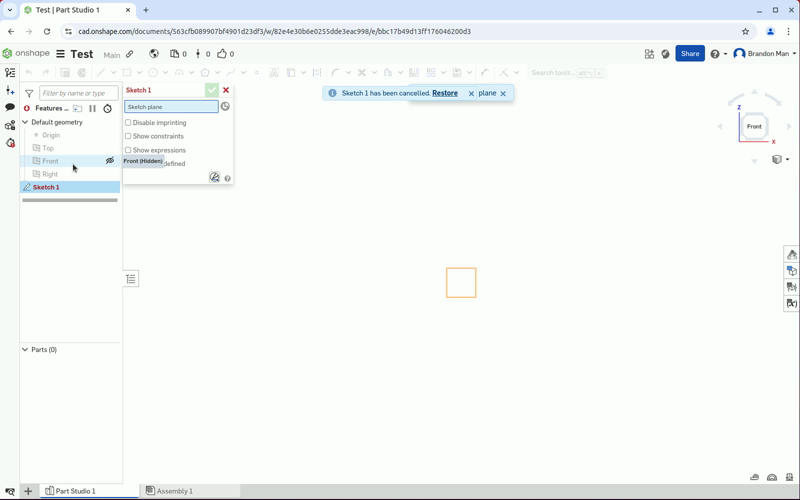
click(73, 163)
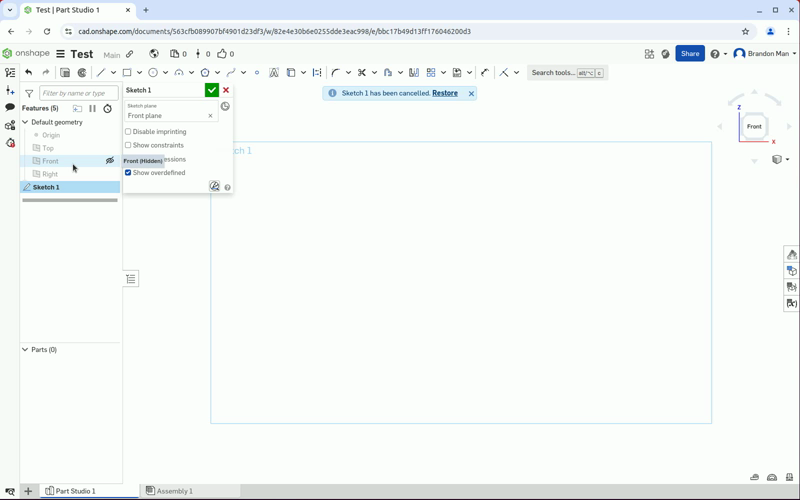
mouse_move(73, 352)
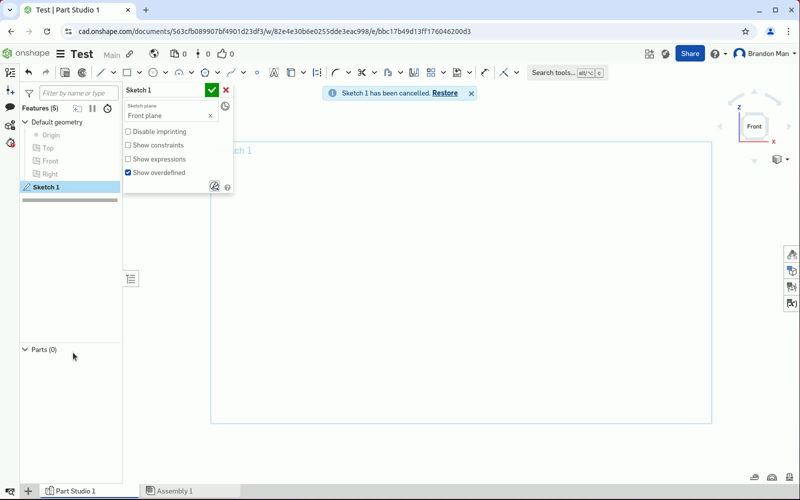
key(y)
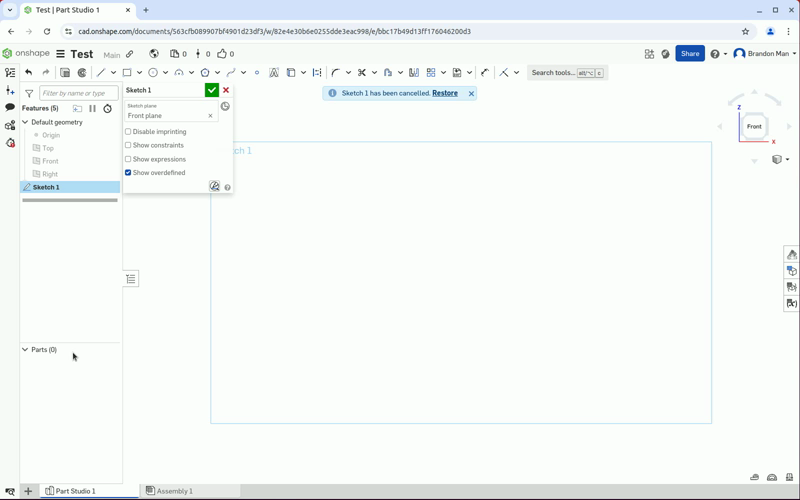
key(l)
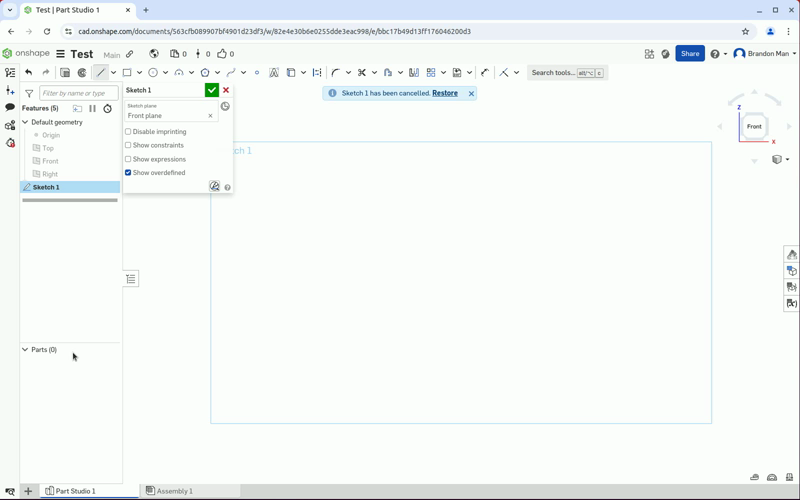
key_down(shift)
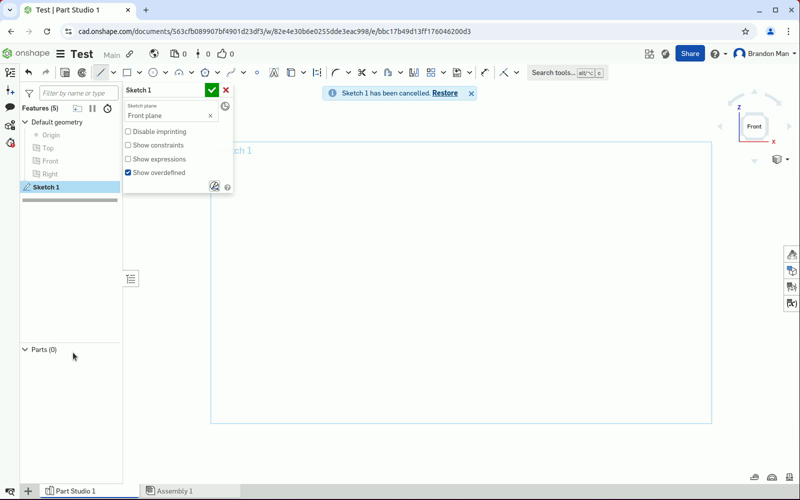
mouse_move(456, 282)
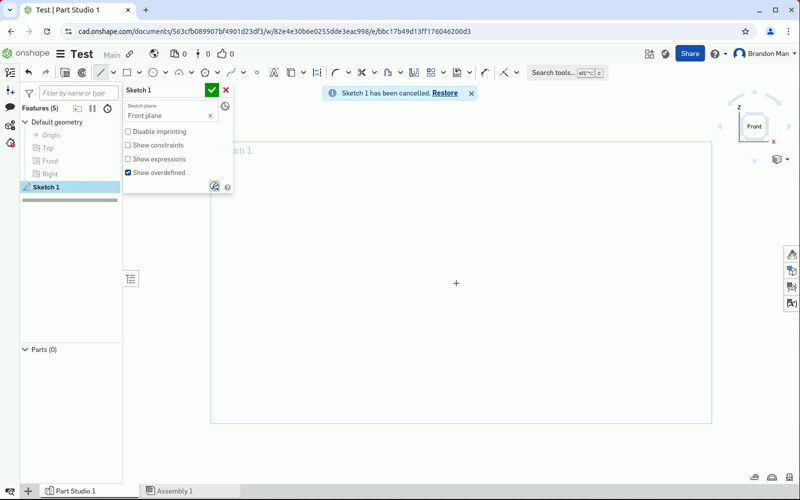
click(456, 282)
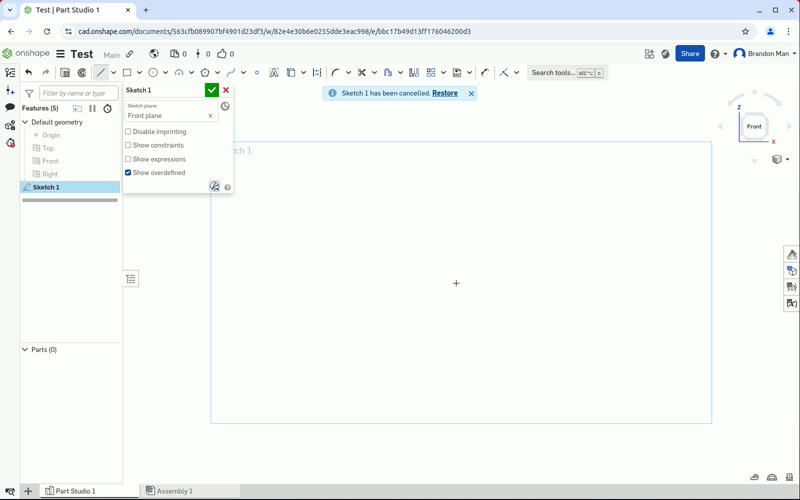
key_up(shift)
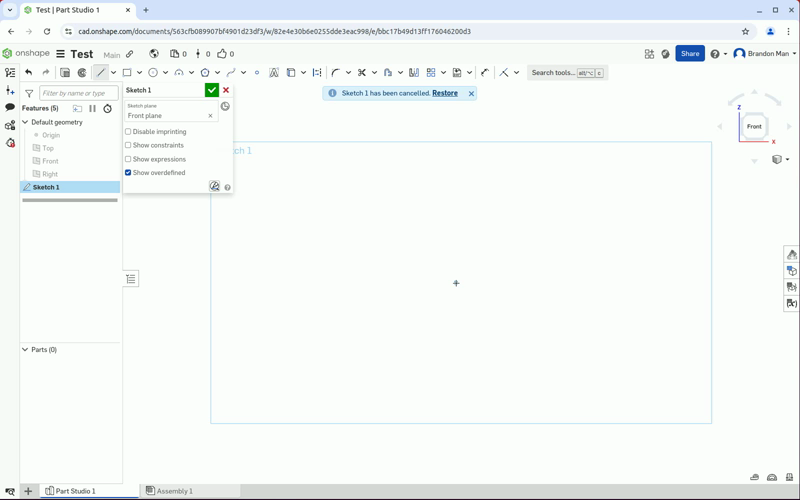
key_down(shift)
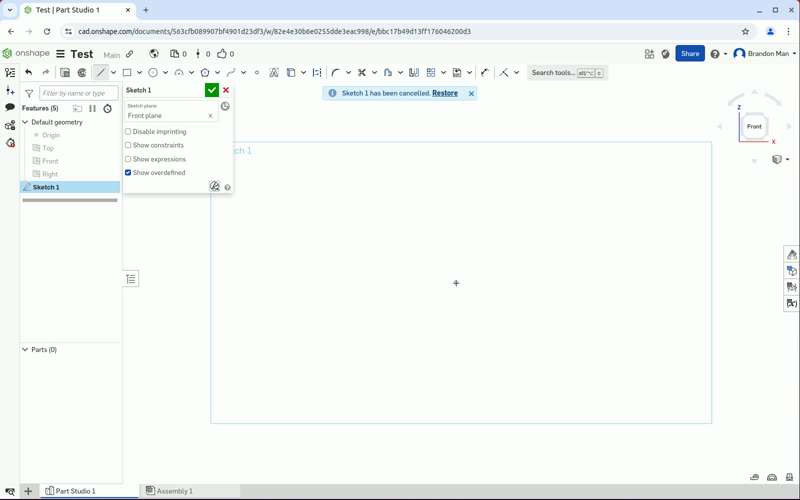
mouse_move(486, 282)
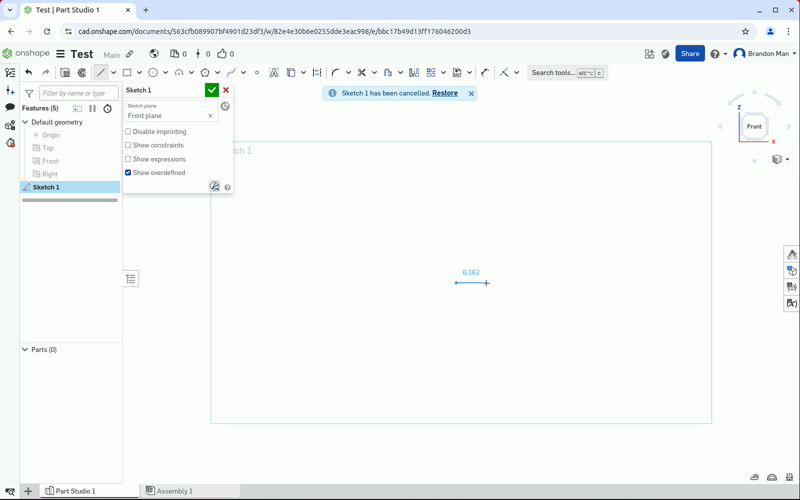
mouse_move(461, 282)
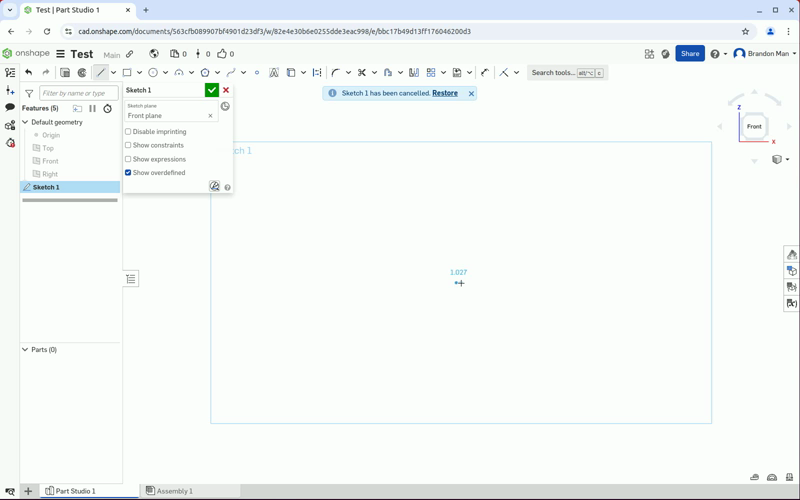
scroll(6)
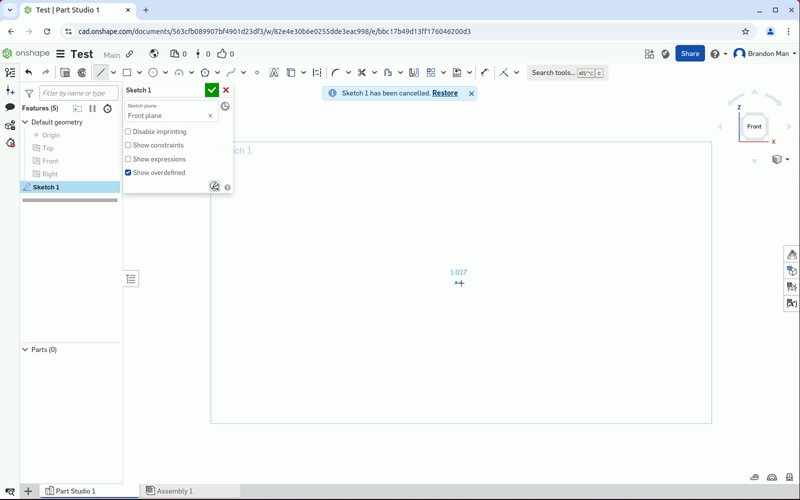
scroll(6)
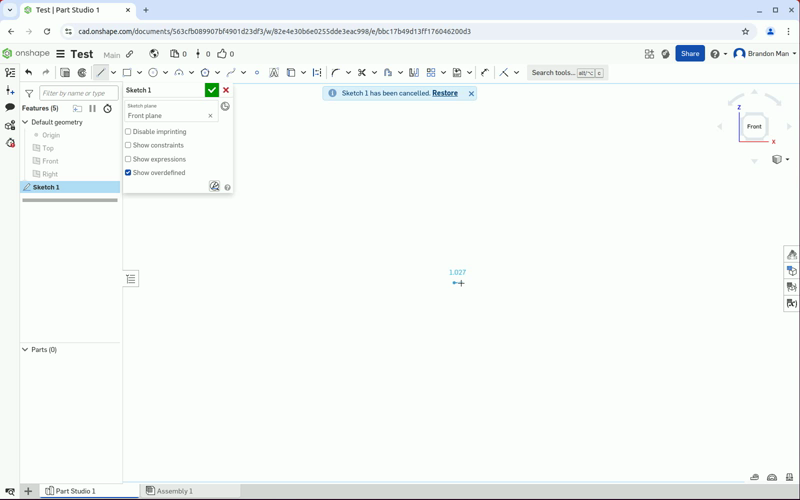
scroll(6)
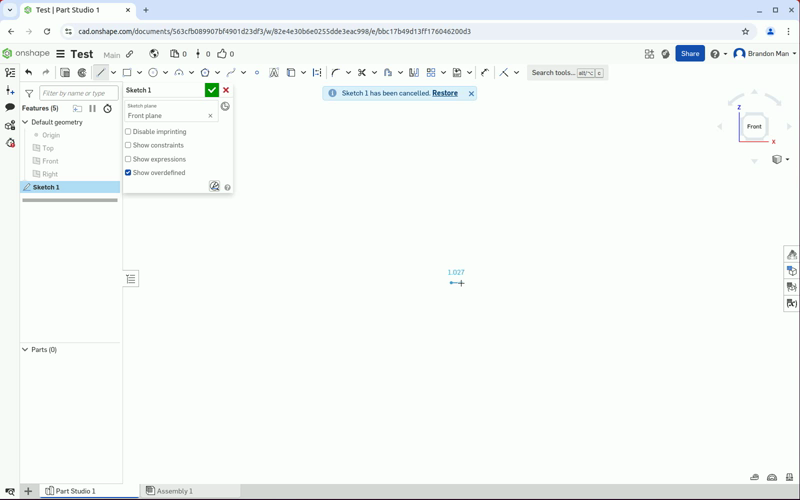
scroll(6)
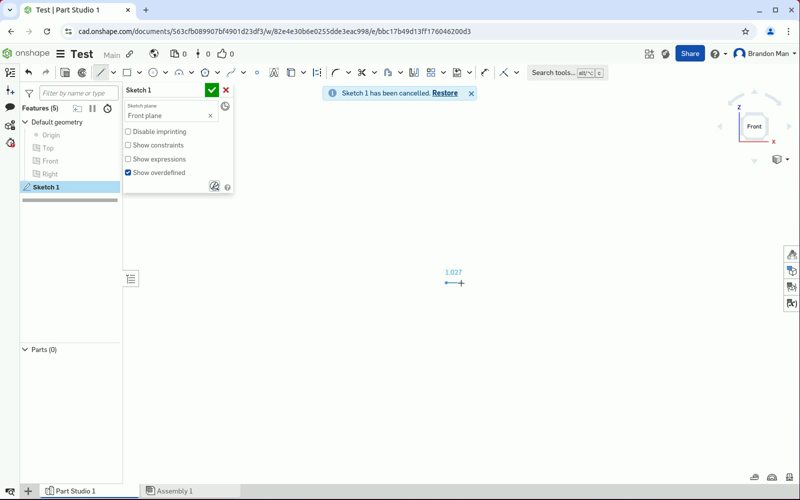
scroll(6)
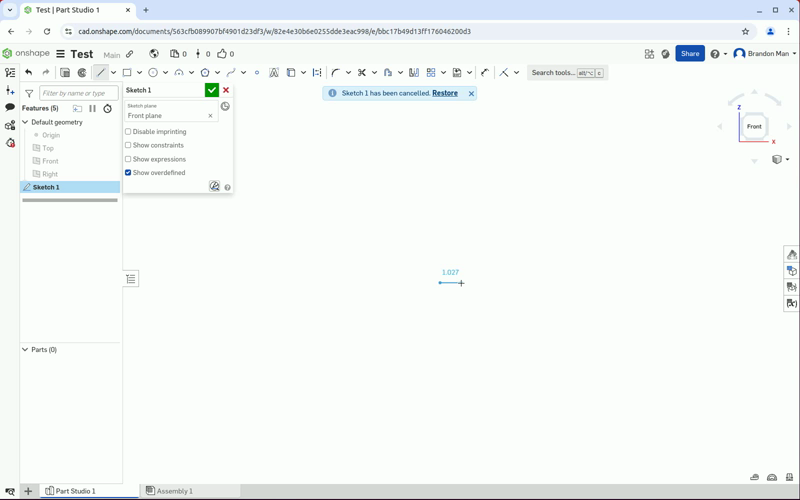
scroll(6)
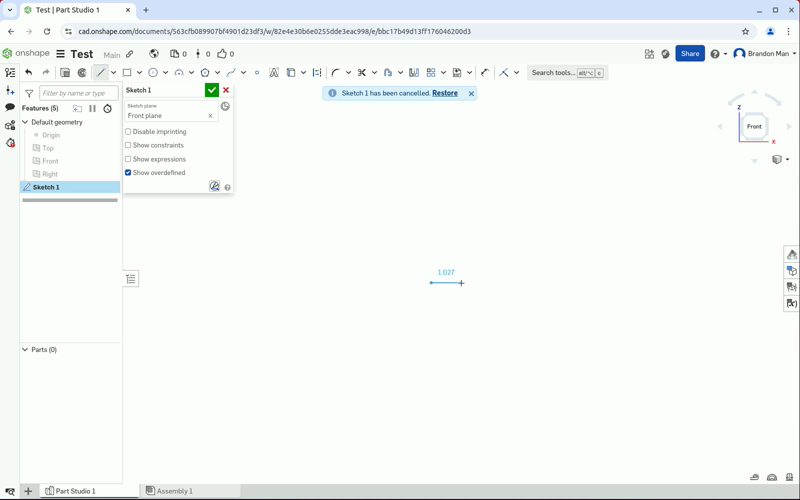
scroll(6)
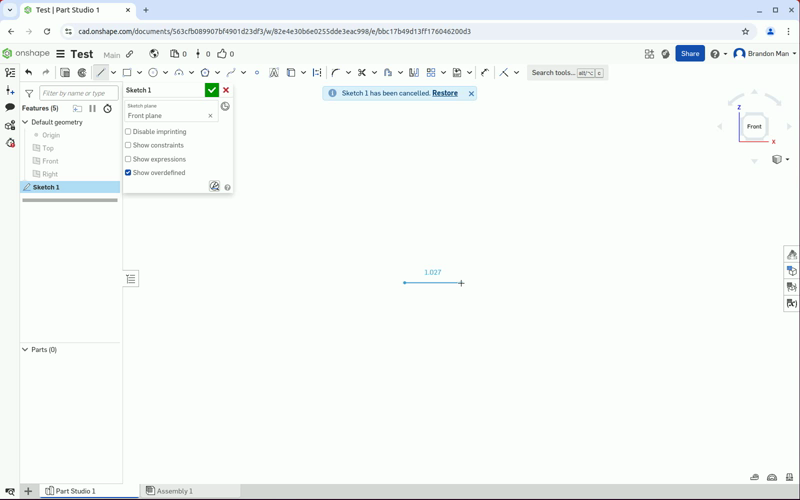
click(461, 282)
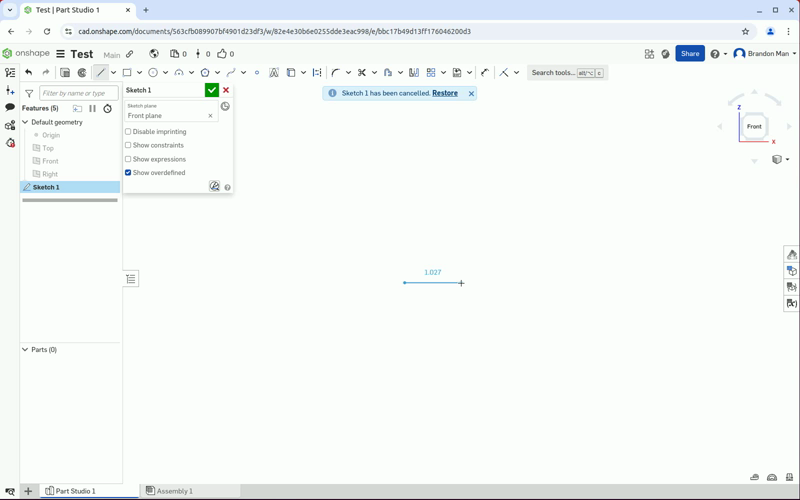
scroll(-6)
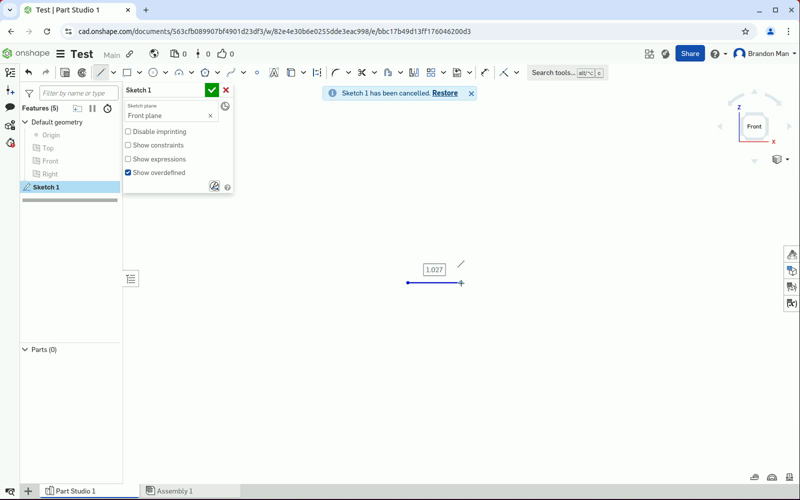
scroll(-6)
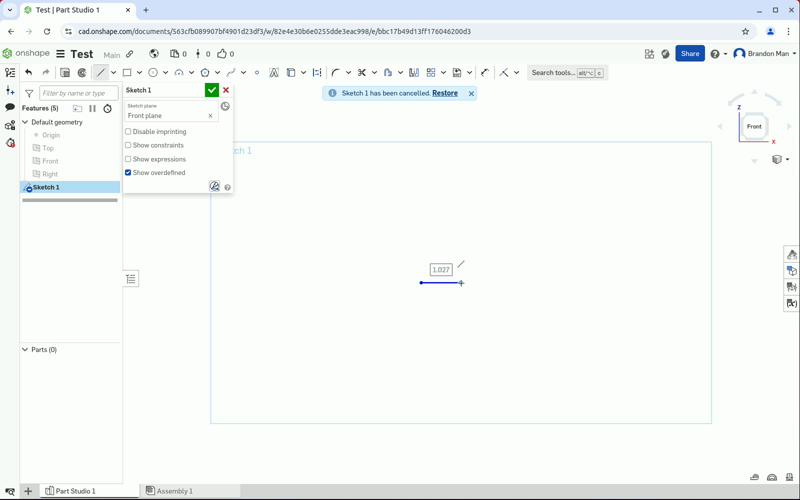
scroll(-6)
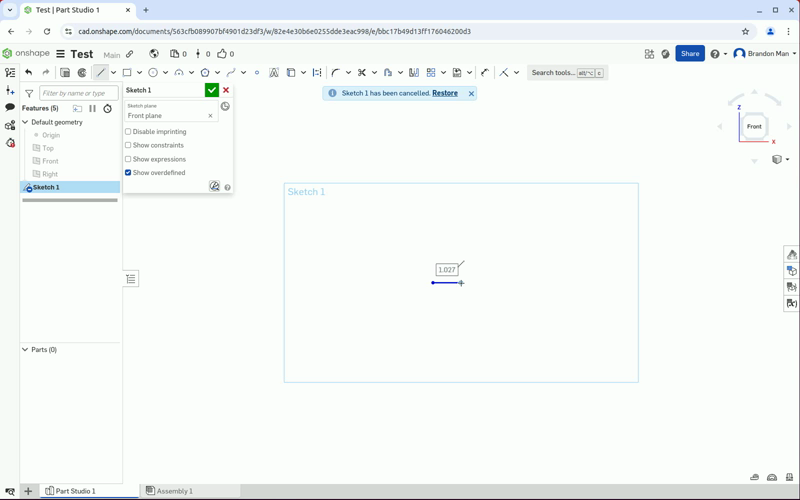
scroll(-6)
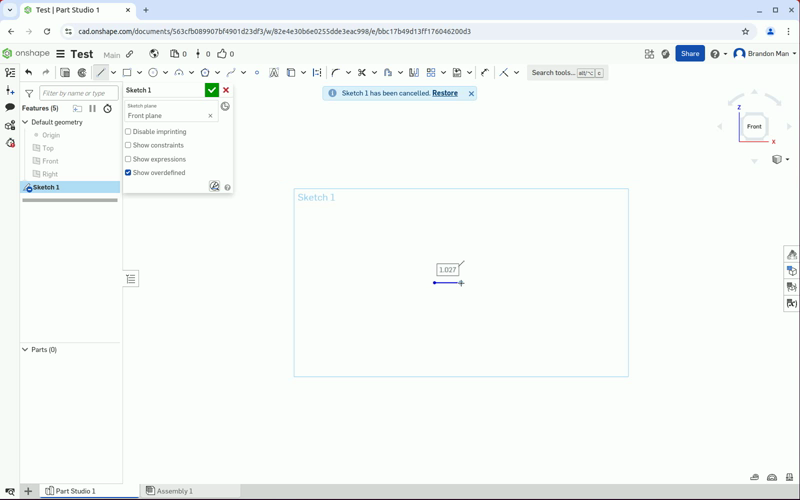
scroll(-6)
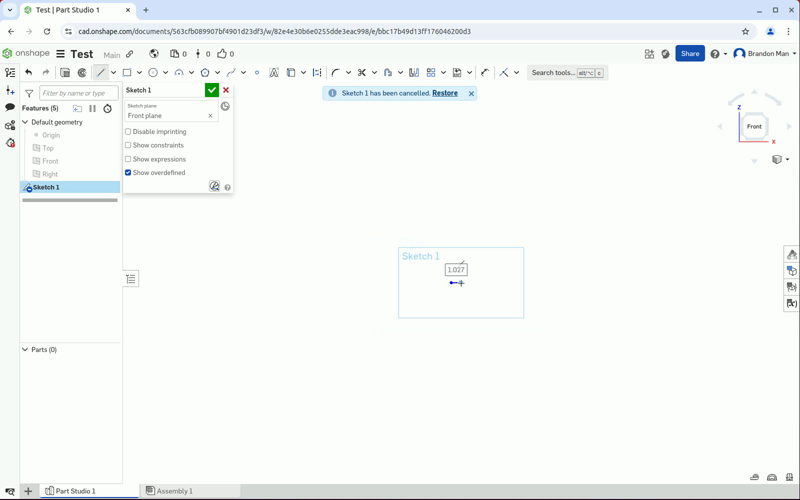
scroll(-6)
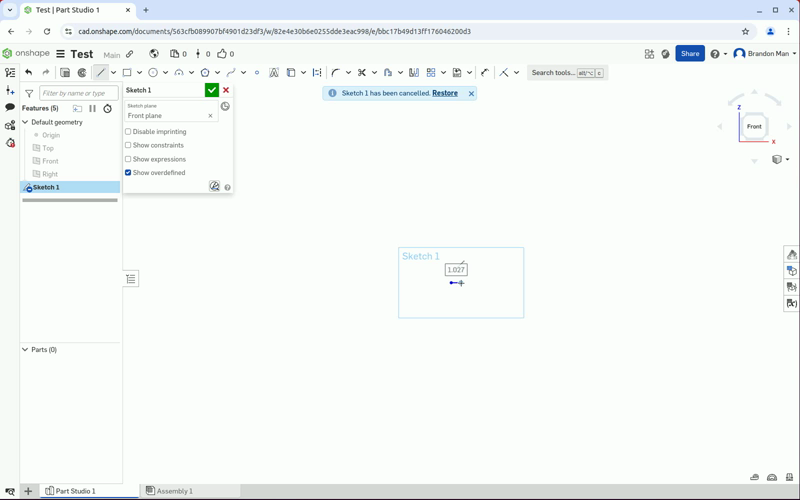
scroll(-6)
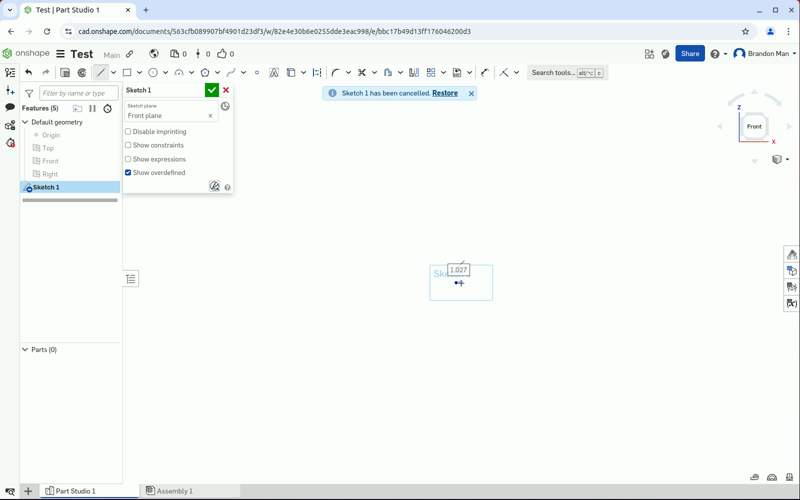
key_up(shift)
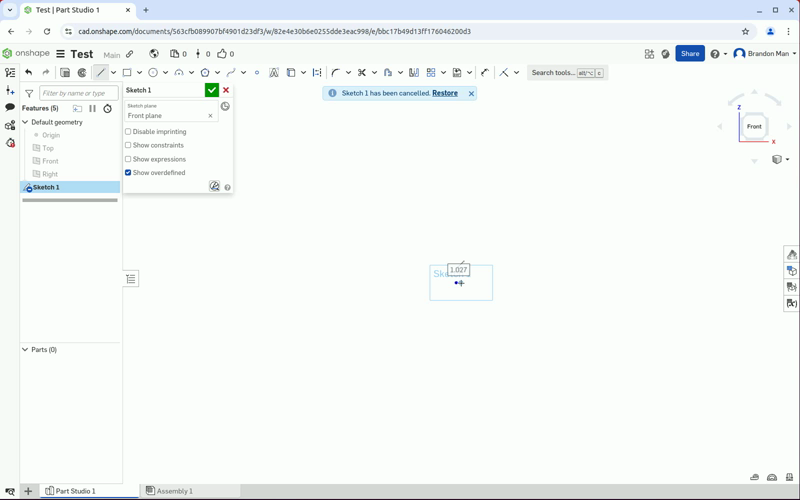
key_down(shift)
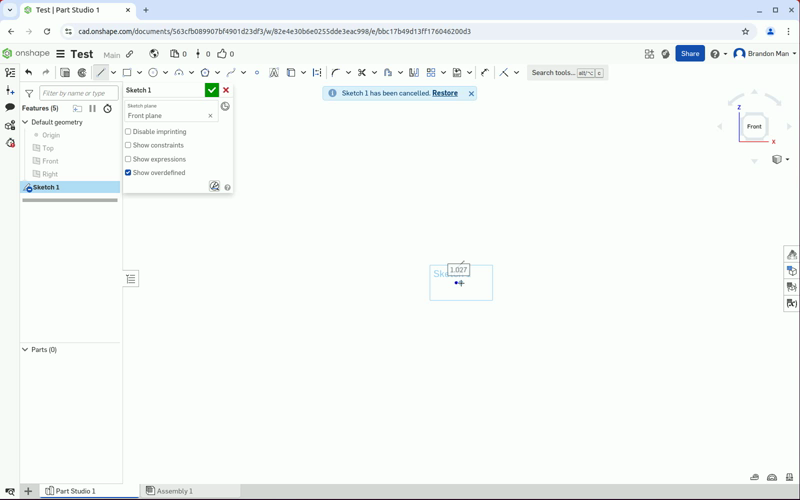
mouse_move(491, 282)
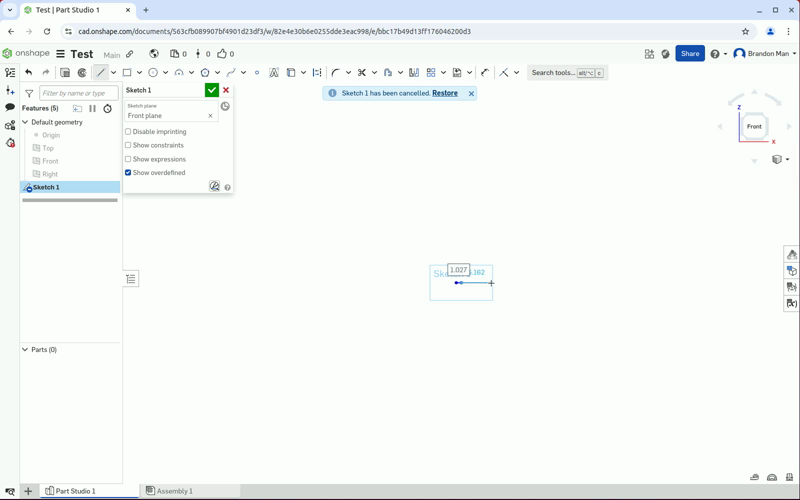
mouse_move(461, 275)
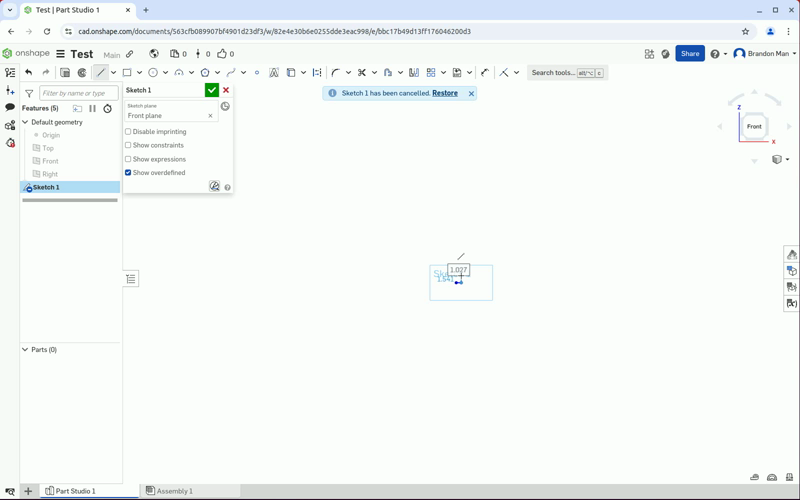
click(461, 275)
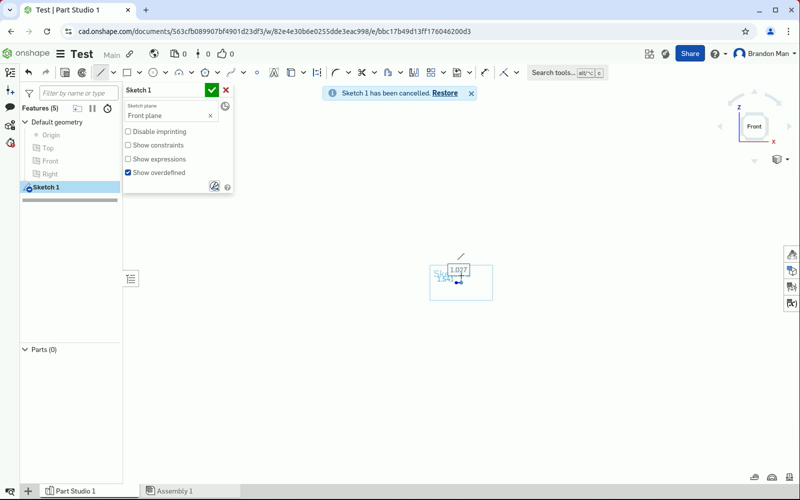
key_up(shift)
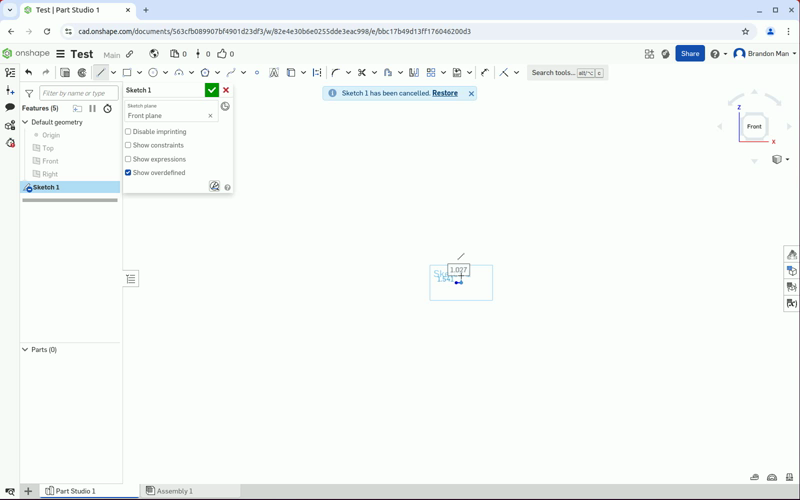
key_down(shift)
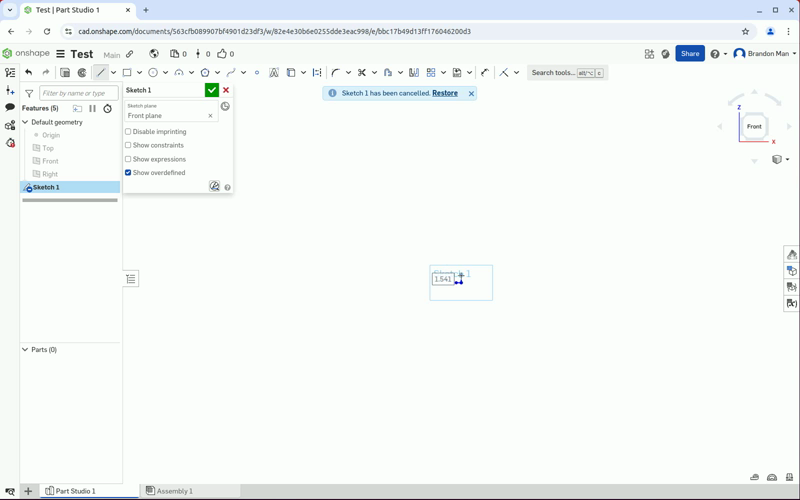
mouse_move(491, 275)
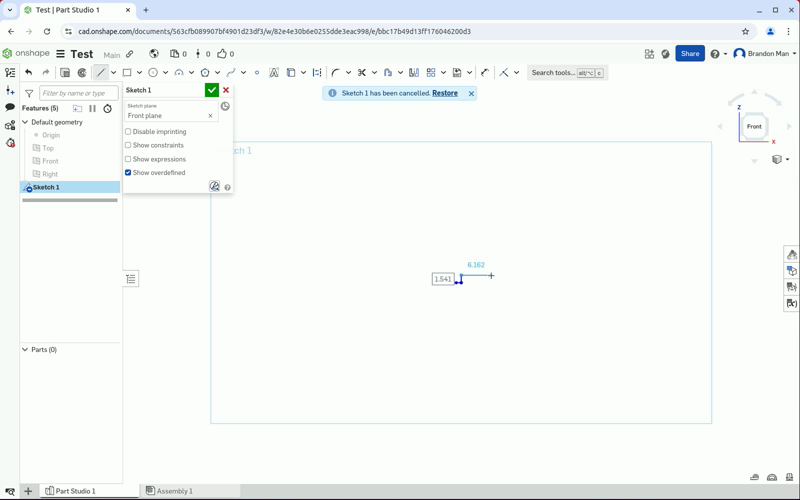
mouse_move(461, 271)
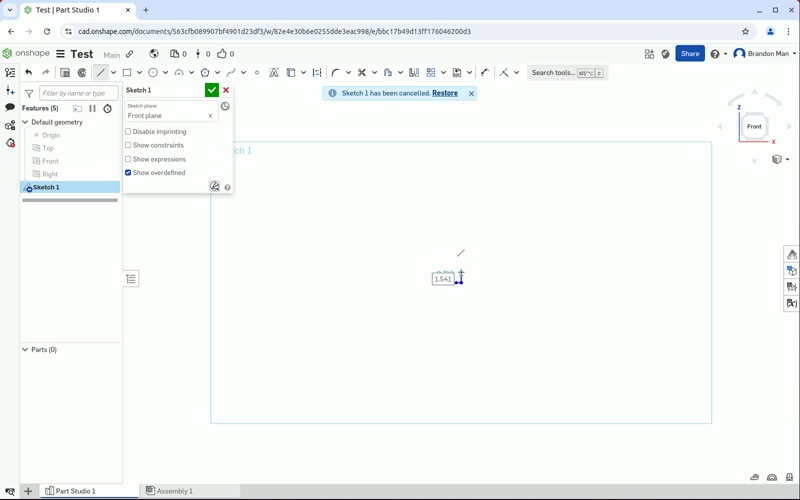
scroll(6)
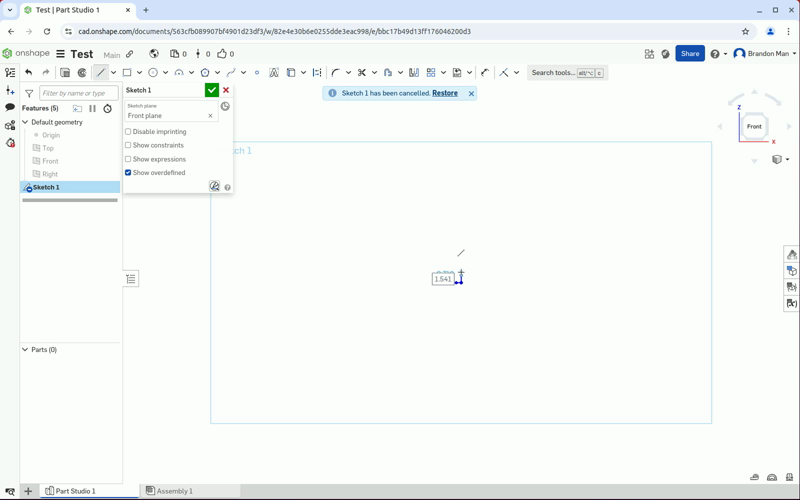
scroll(6)
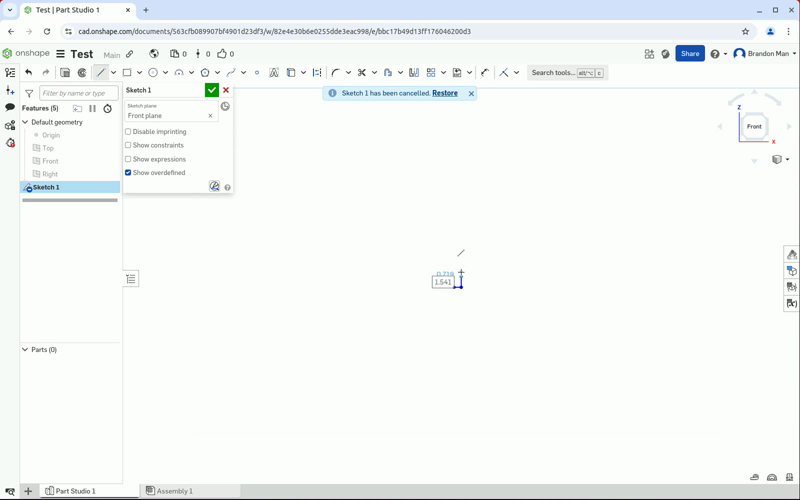
scroll(6)
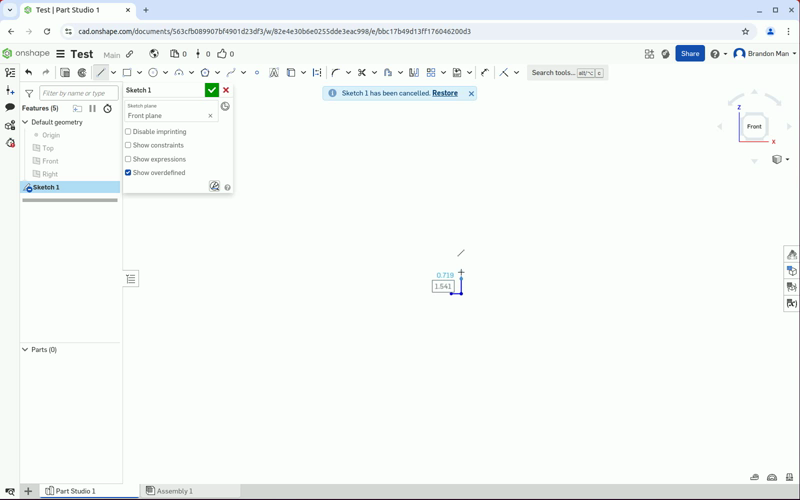
scroll(6)
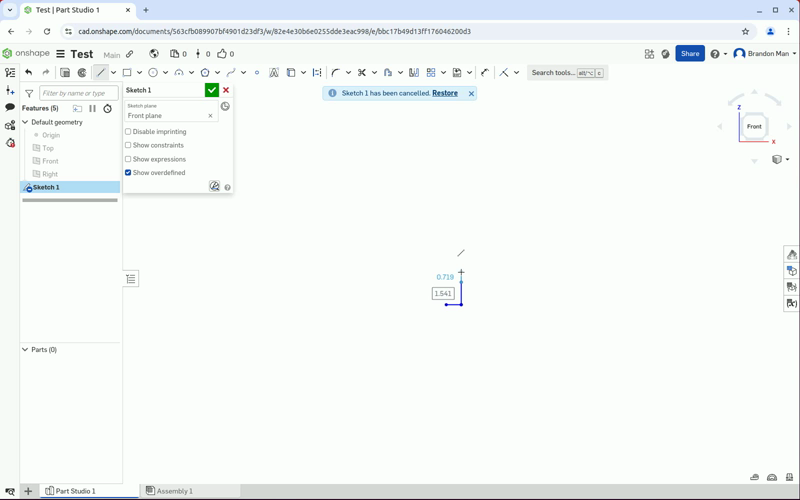
scroll(6)
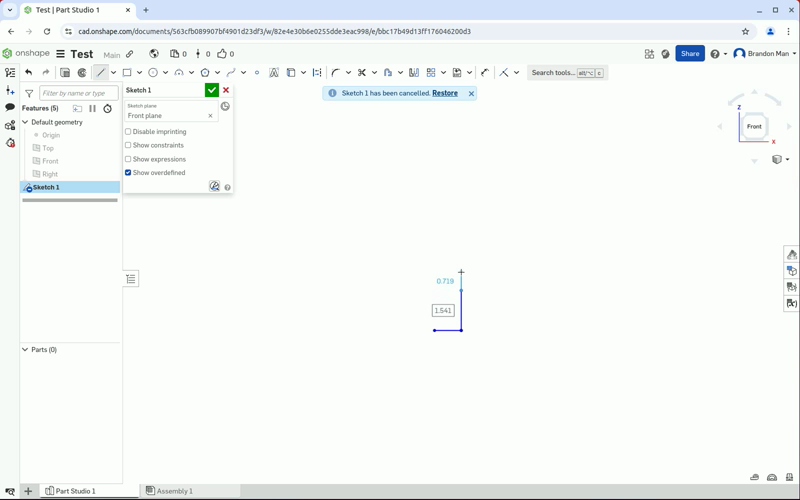
scroll(6)
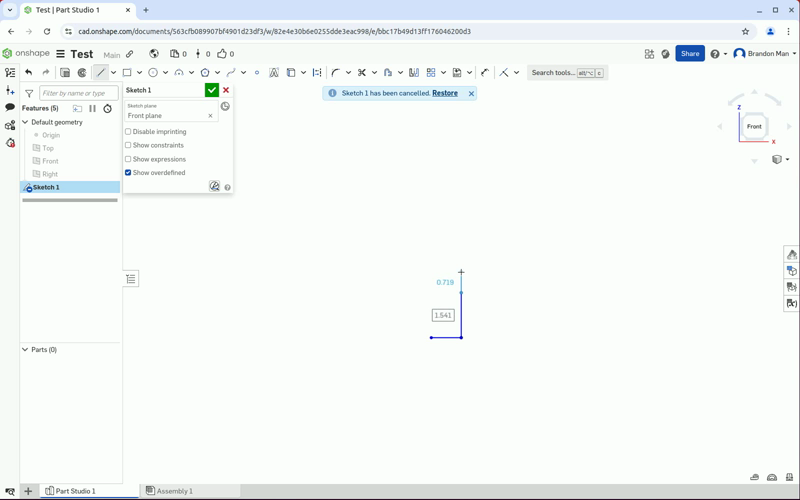
scroll(6)
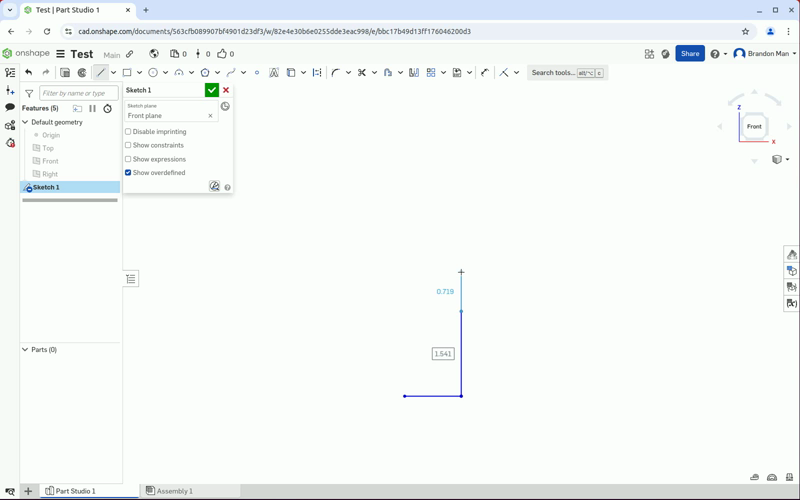
click(461, 271)
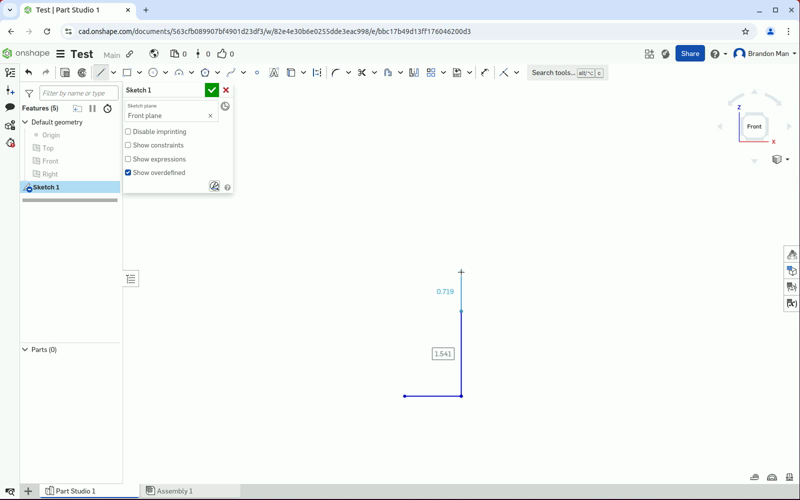
scroll(-6)
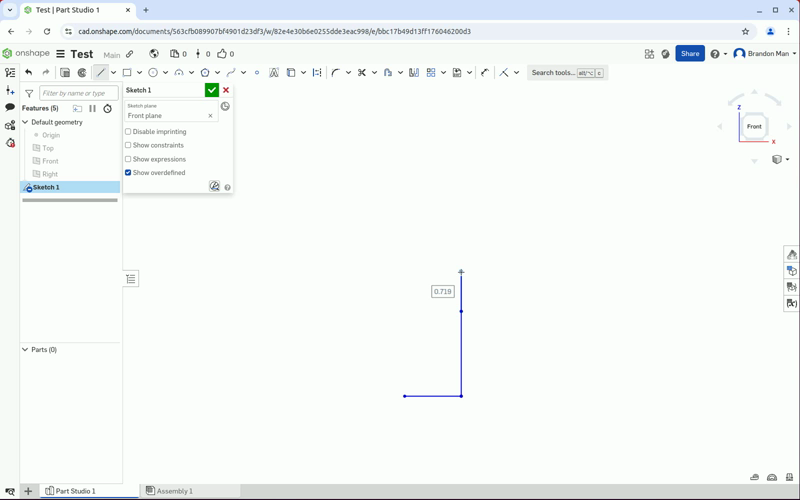
scroll(-6)
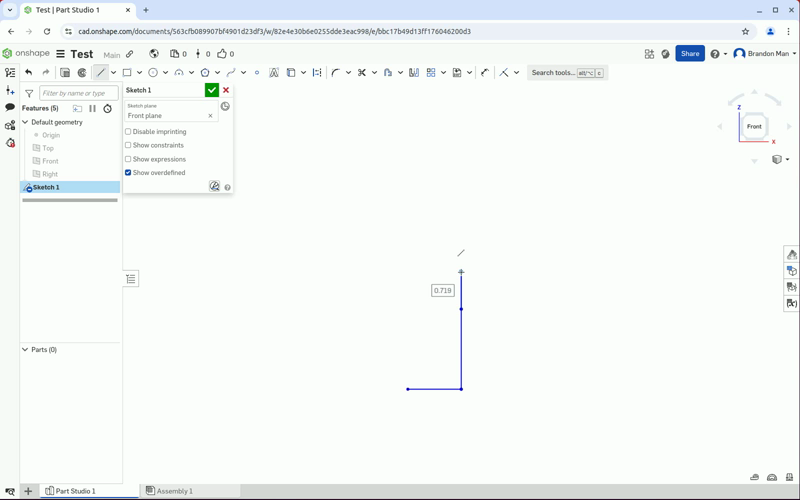
scroll(-6)
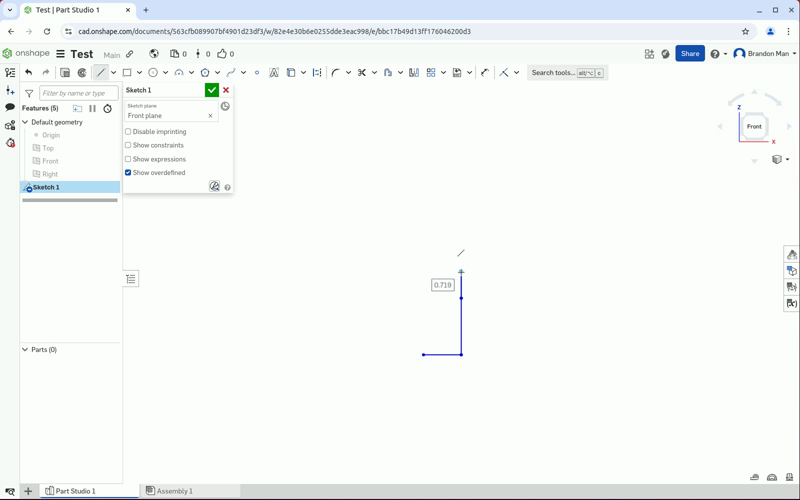
scroll(-6)
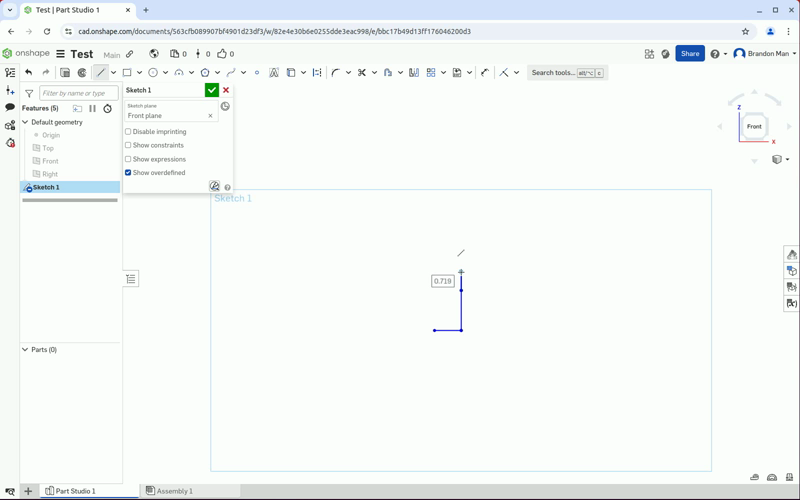
scroll(-6)
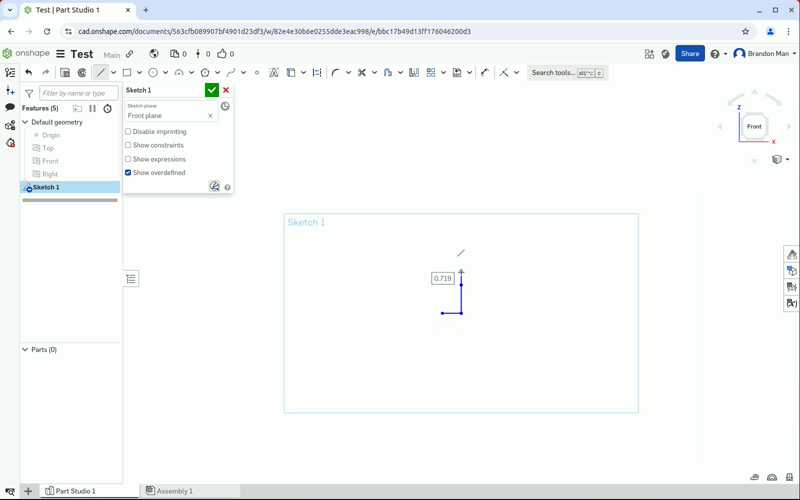
scroll(-6)
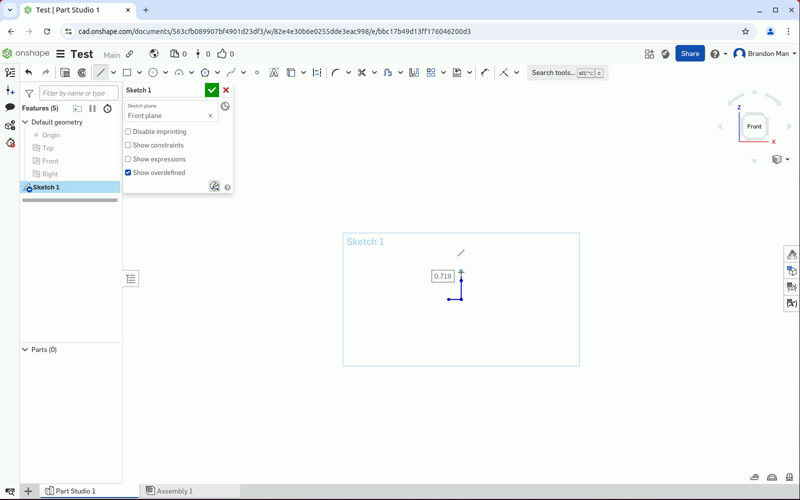
scroll(-6)
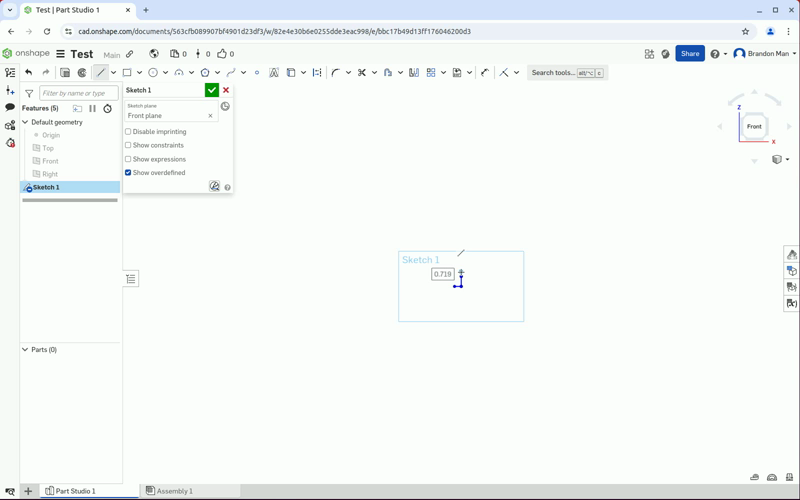
key_up(shift)
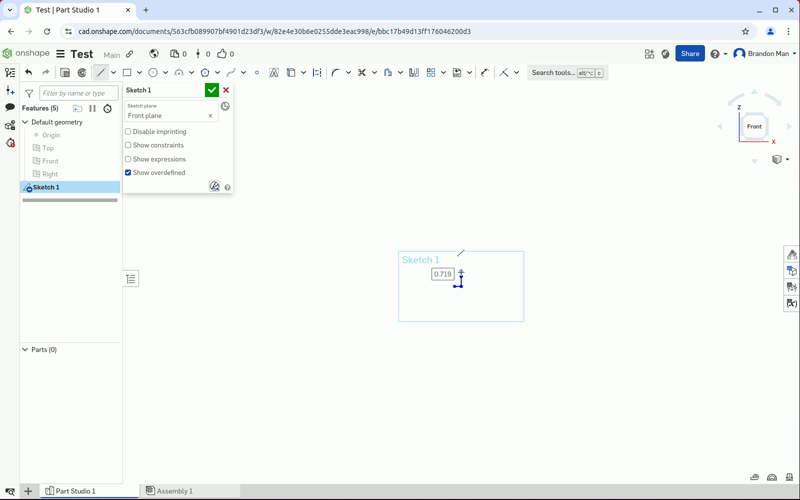
key_down(shift)
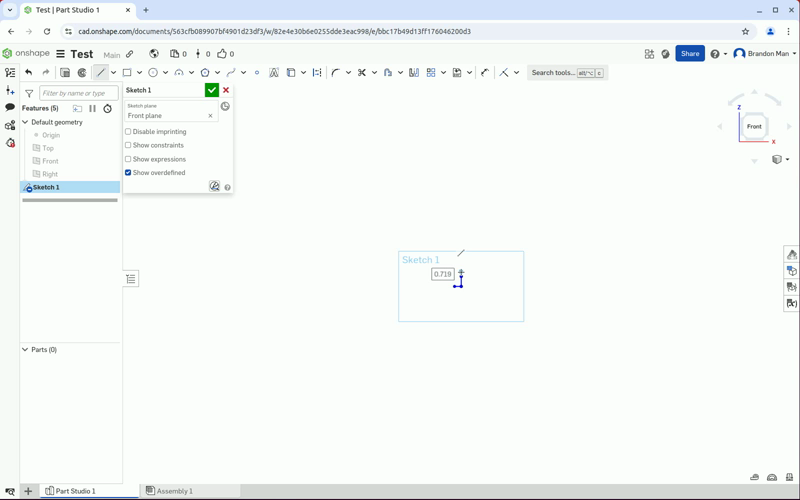
mouse_move(491, 271)
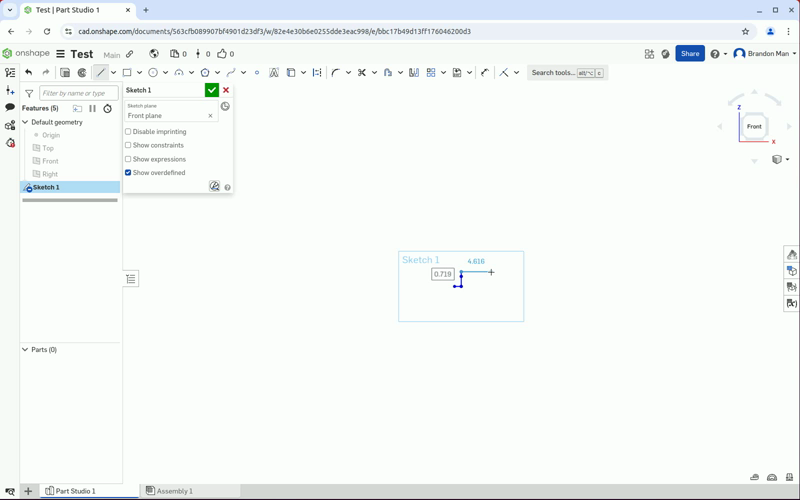
mouse_move(479, 271)
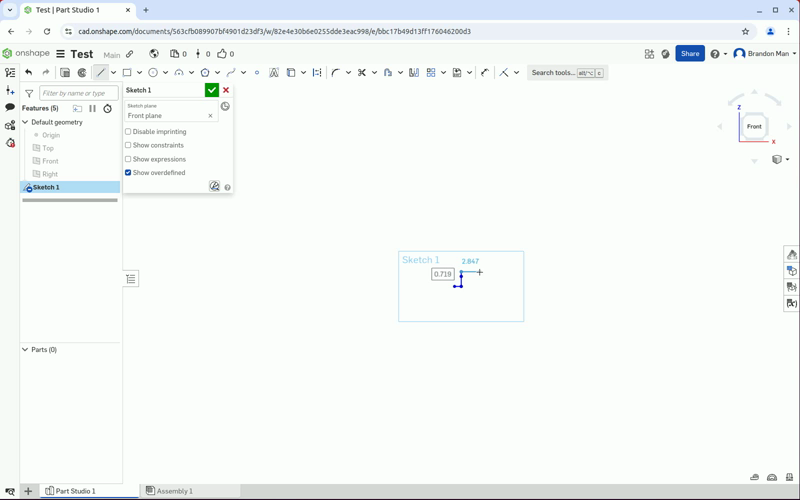
click(479, 271)
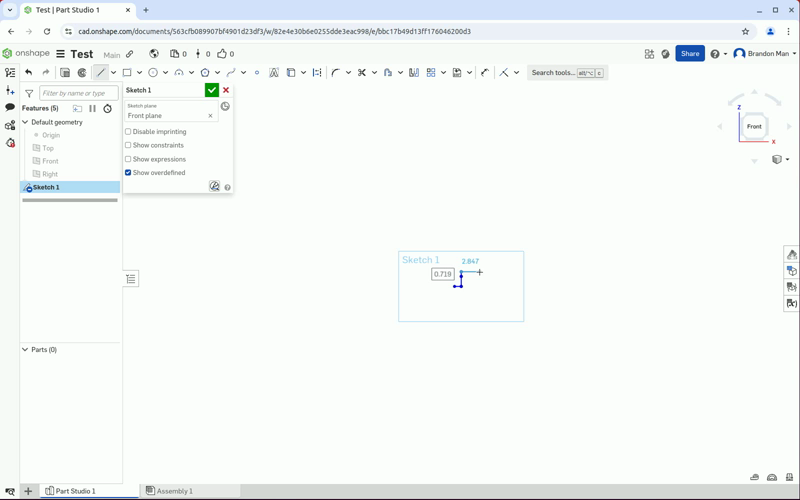
key_up(shift)
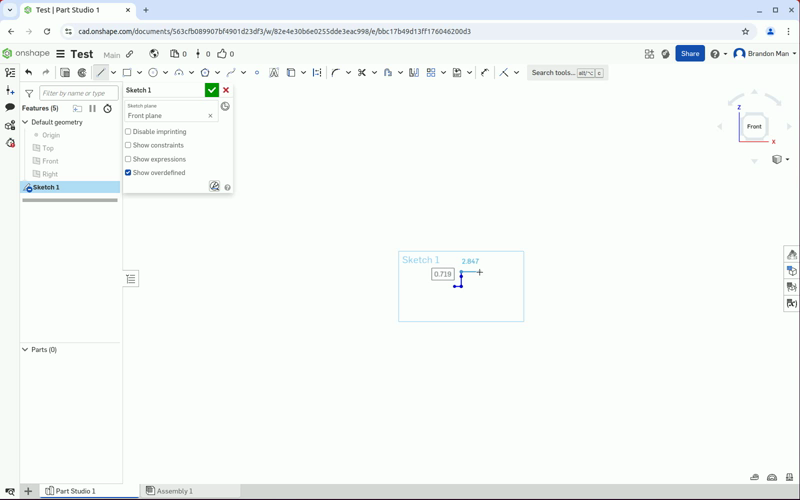
key_down(shift)
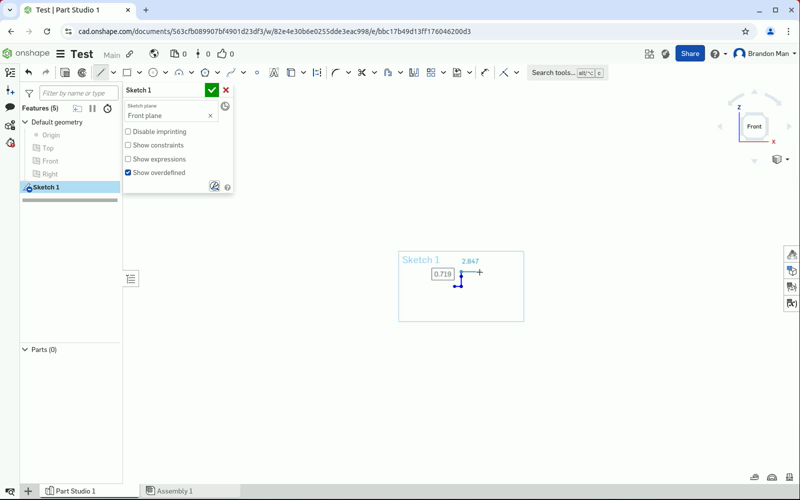
mouse_move(479, 370)
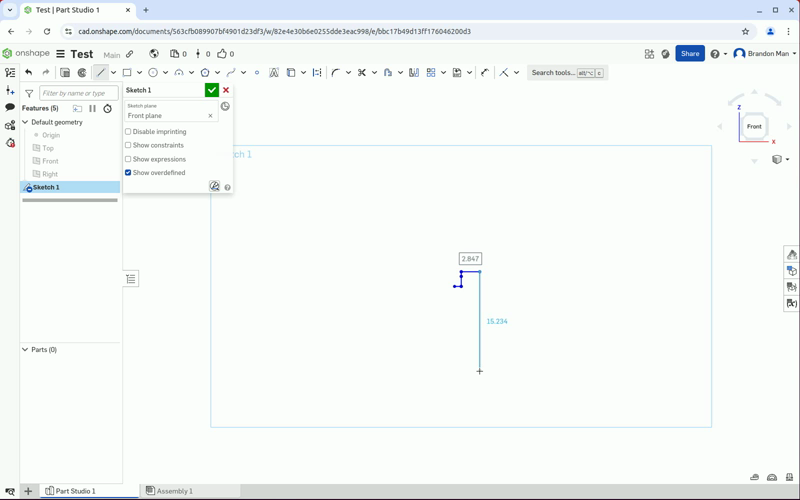
click(479, 370)
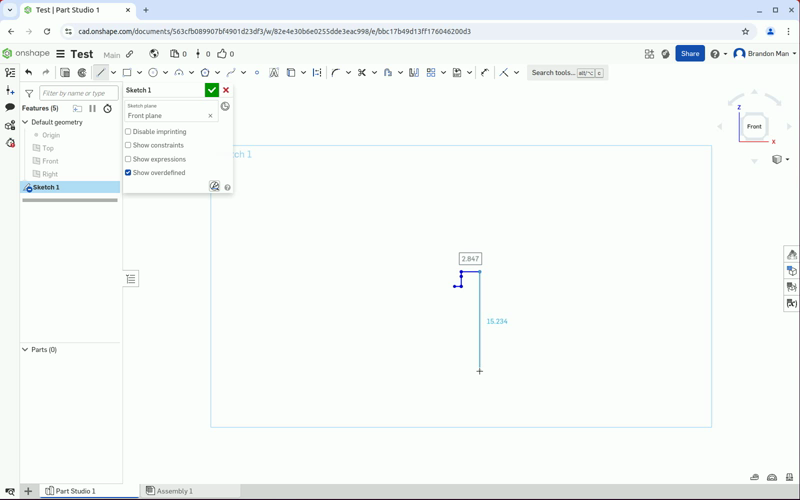
key_up(shift)
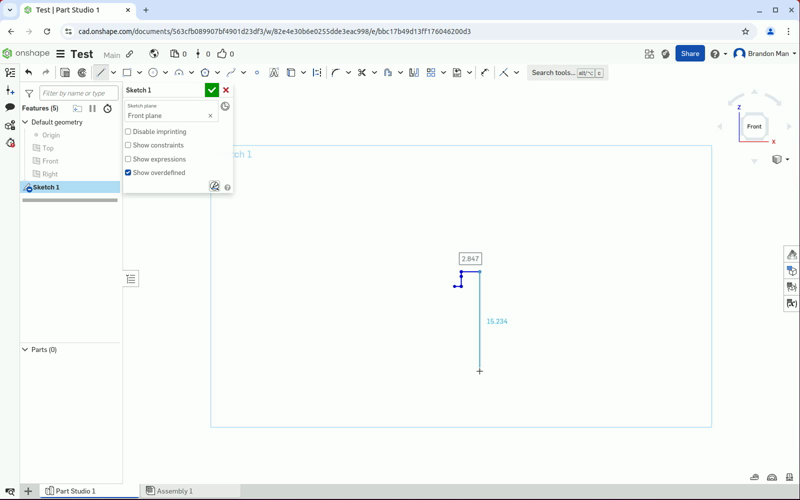
key_down(shift)
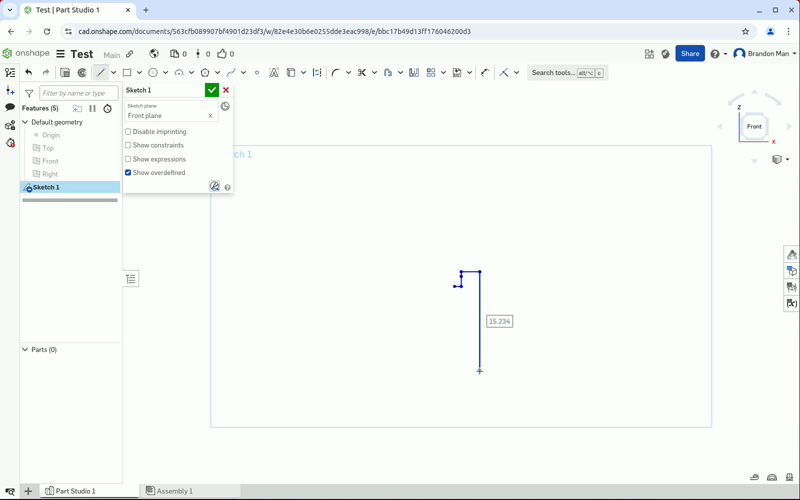
mouse_move(573, 327)
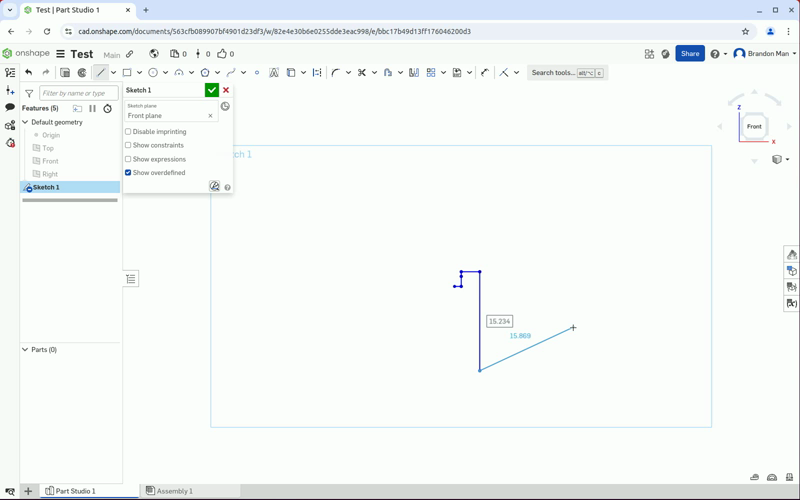
click(573, 327)
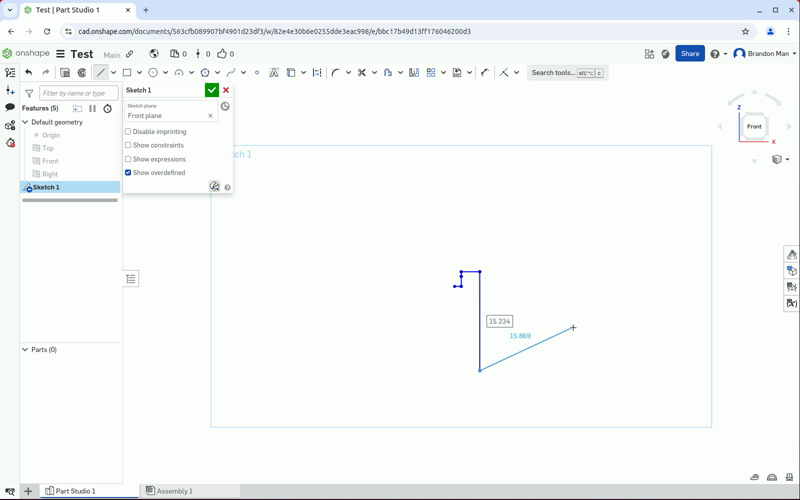
key_up(shift)
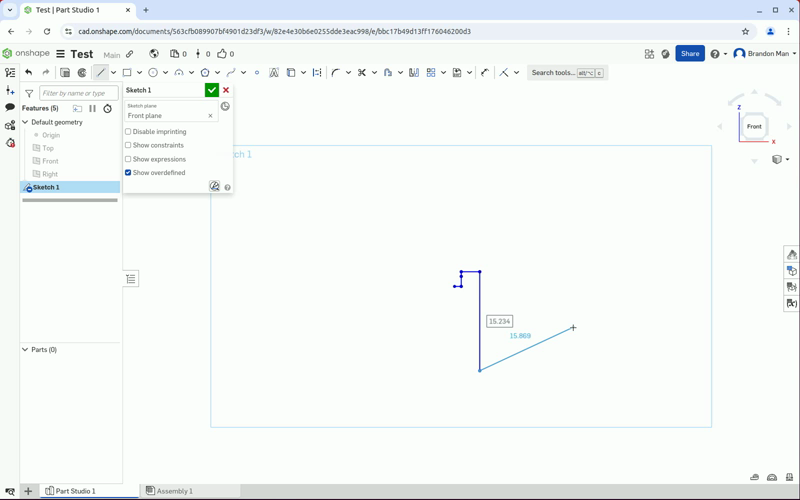
key_down(shift)
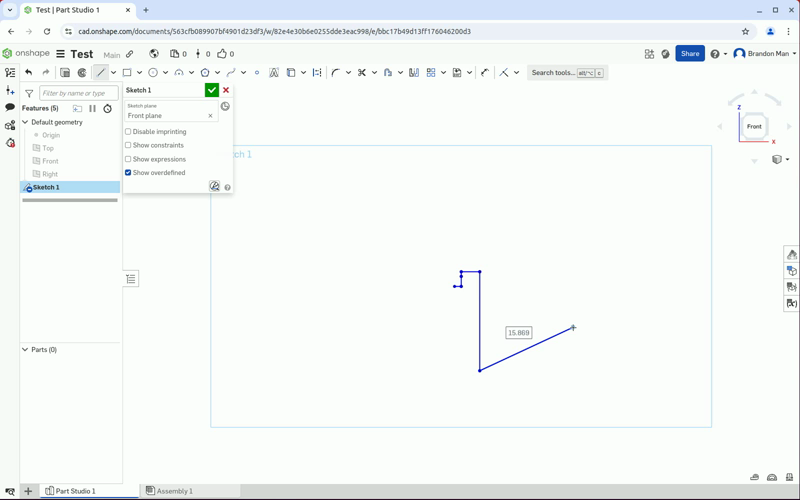
mouse_move(485, 271)
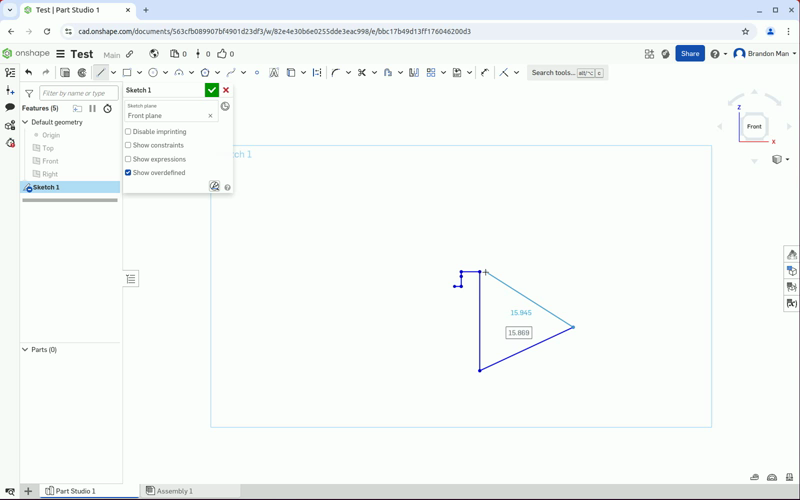
click(485, 271)
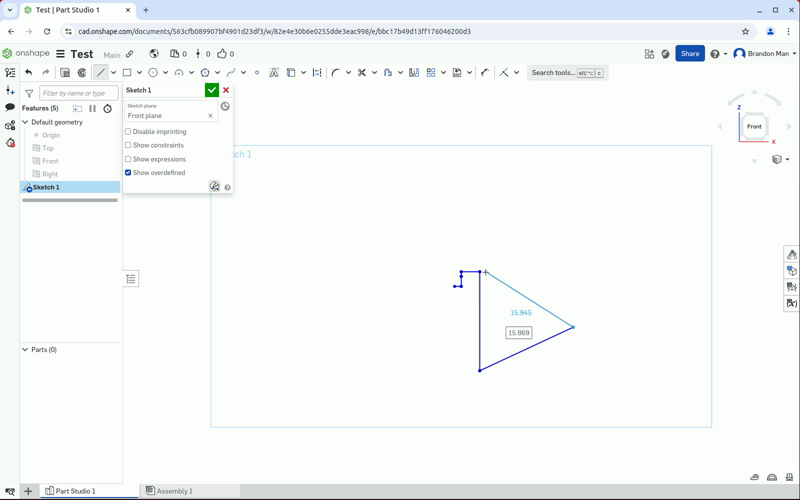
key_up(shift)
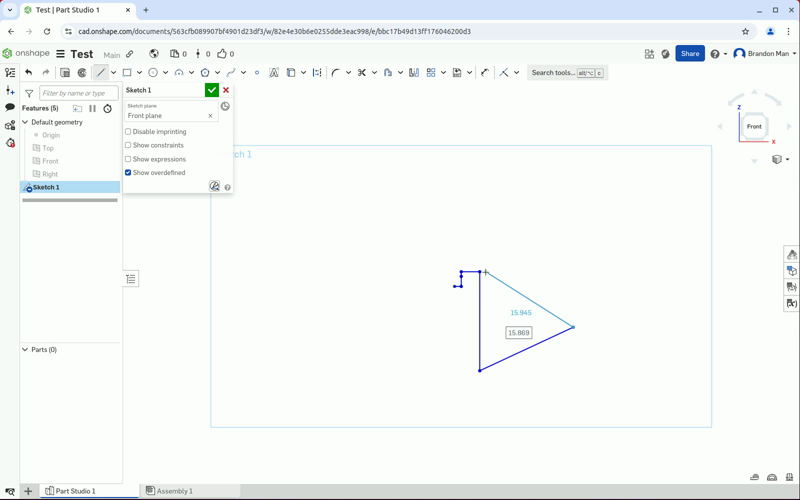
key_down(shift)
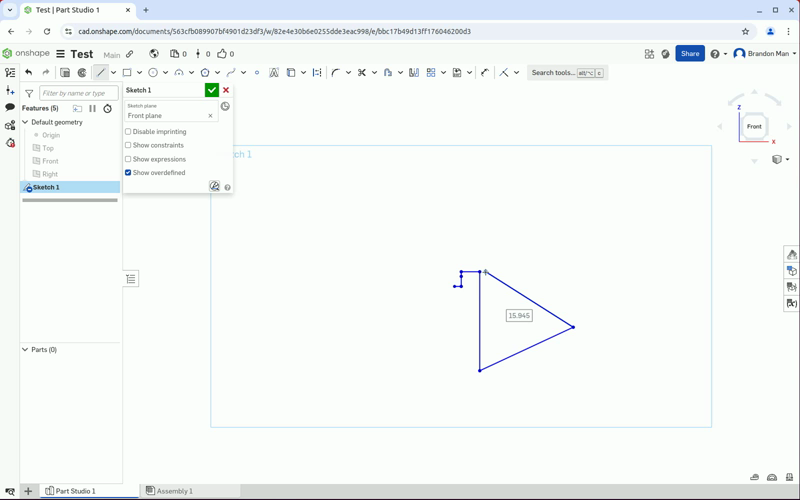
mouse_move(515, 271)
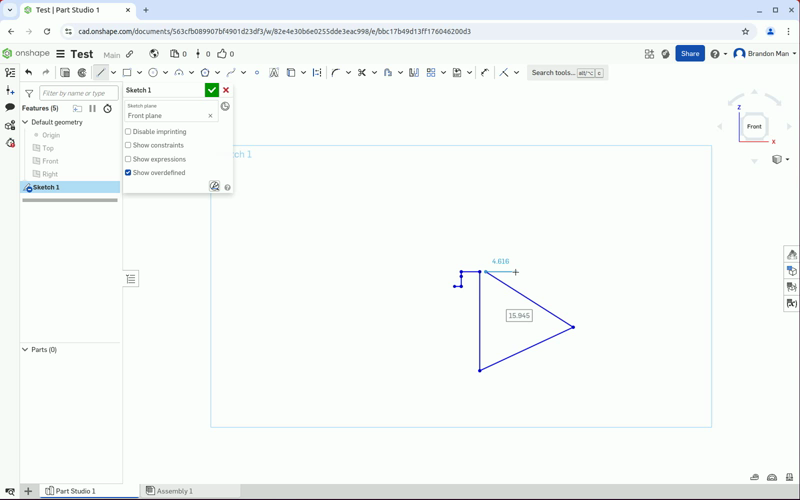
mouse_move(485, 267)
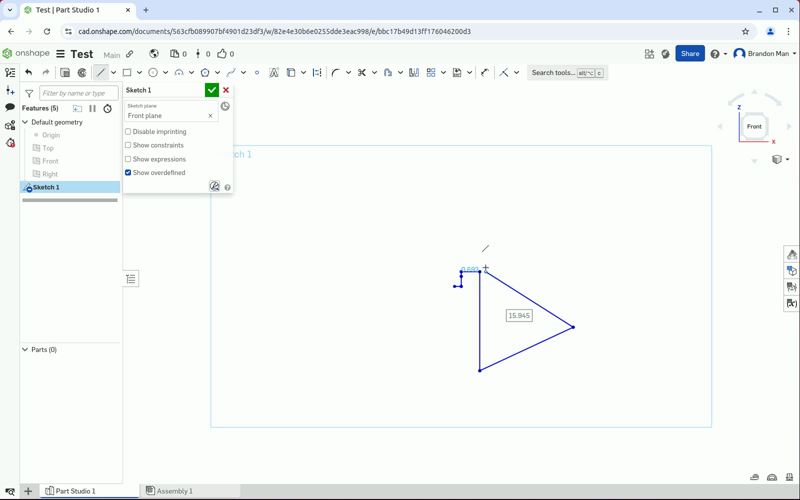
scroll(6)
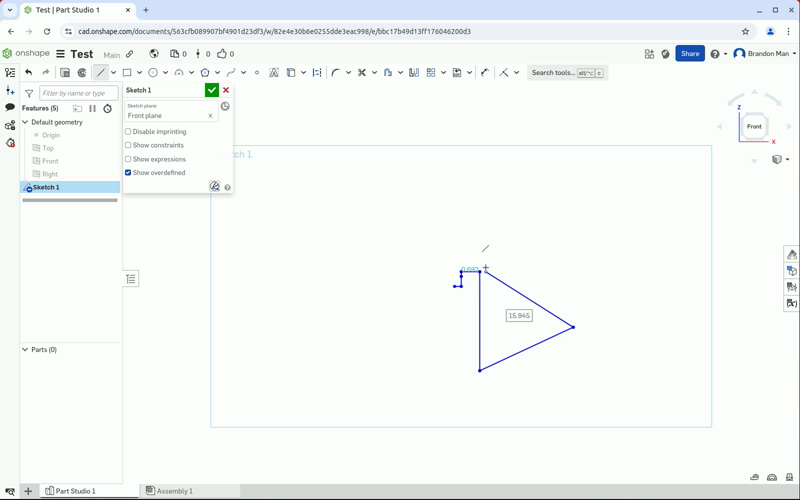
scroll(6)
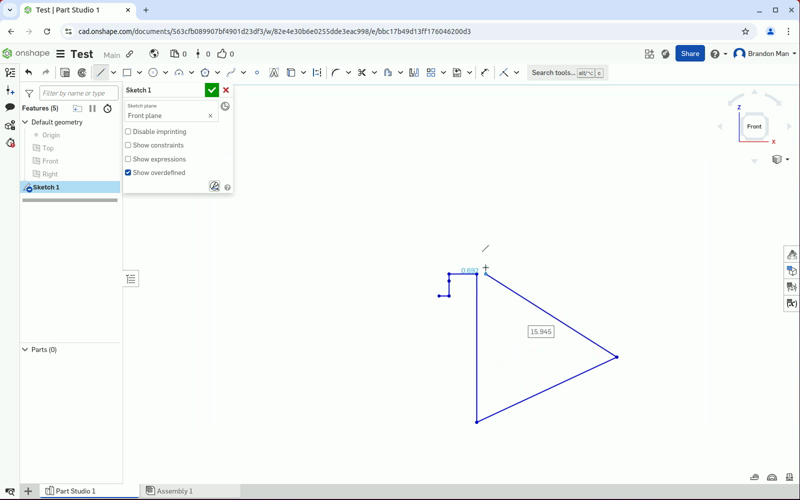
scroll(6)
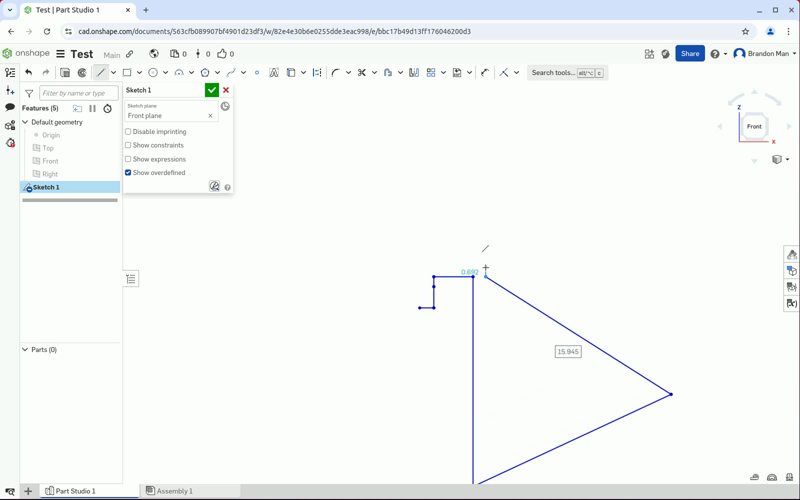
scroll(6)
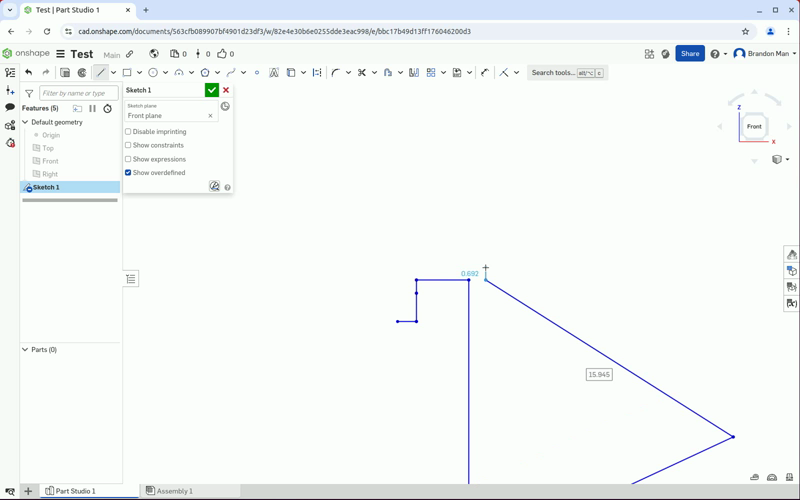
scroll(6)
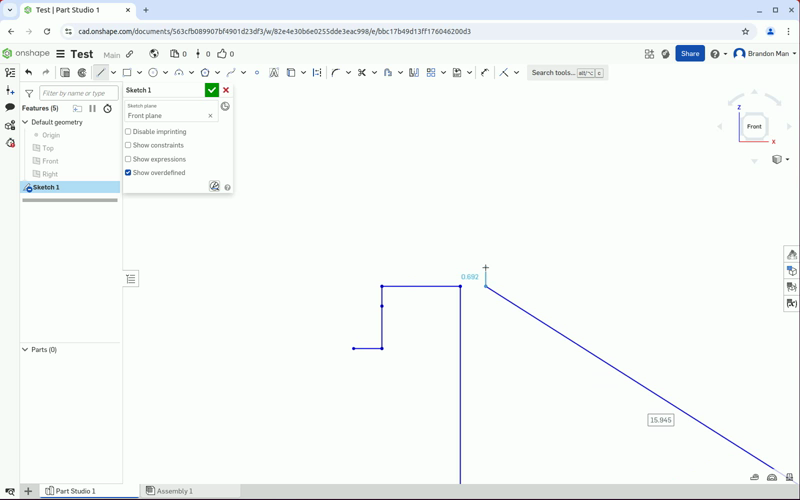
scroll(6)
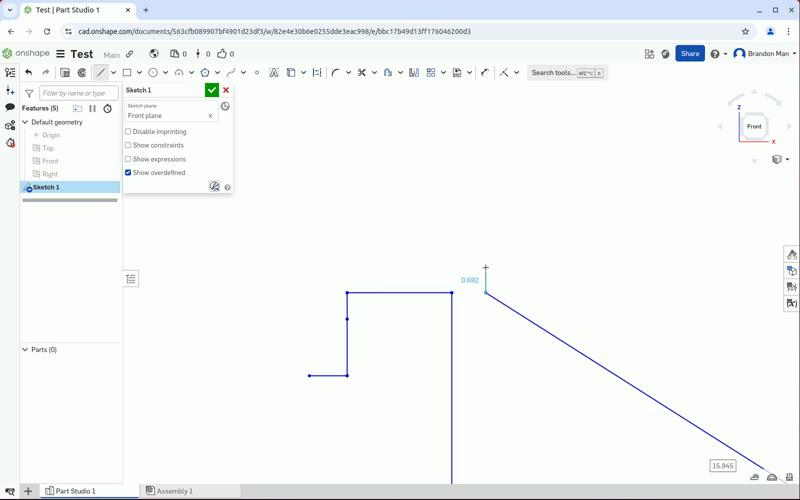
scroll(6)
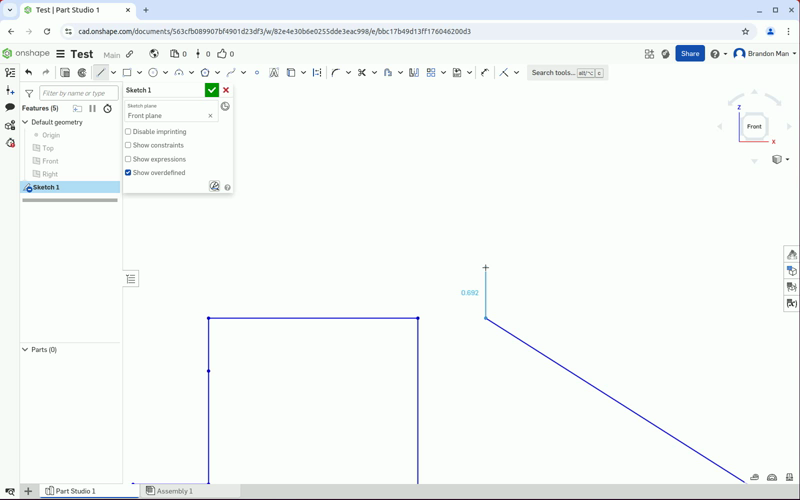
click(485, 267)
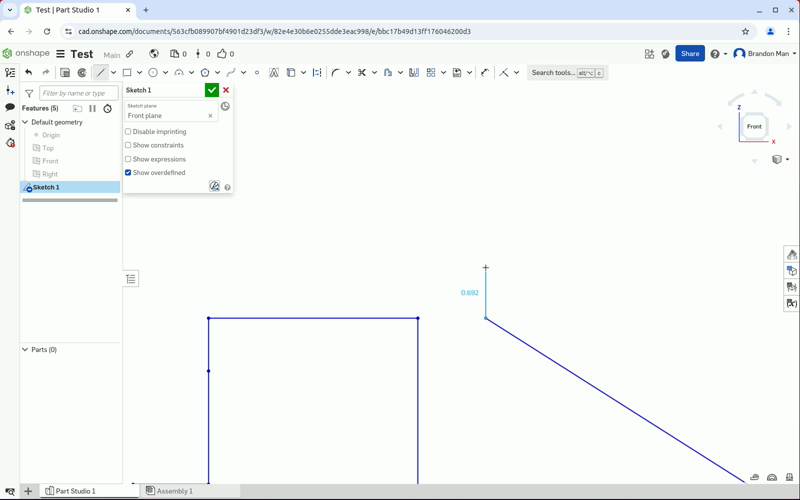
scroll(-6)
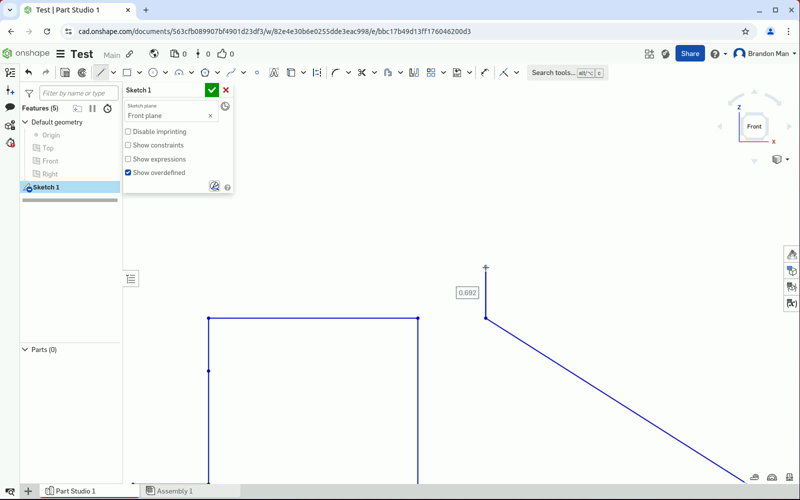
scroll(-6)
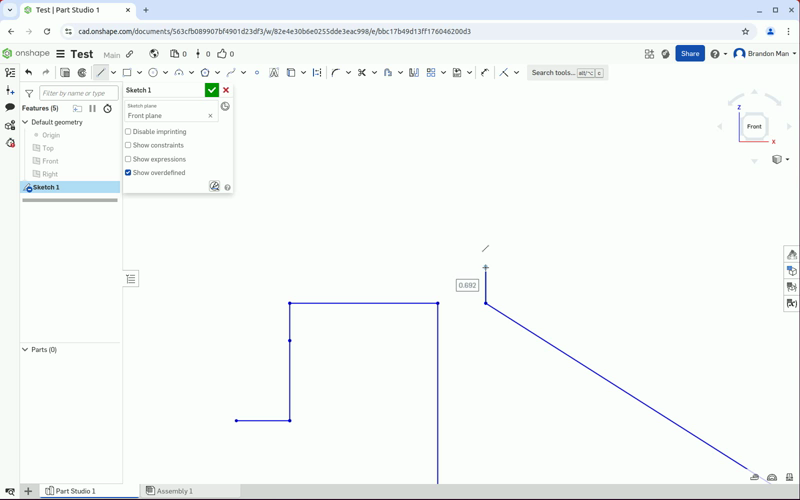
scroll(-6)
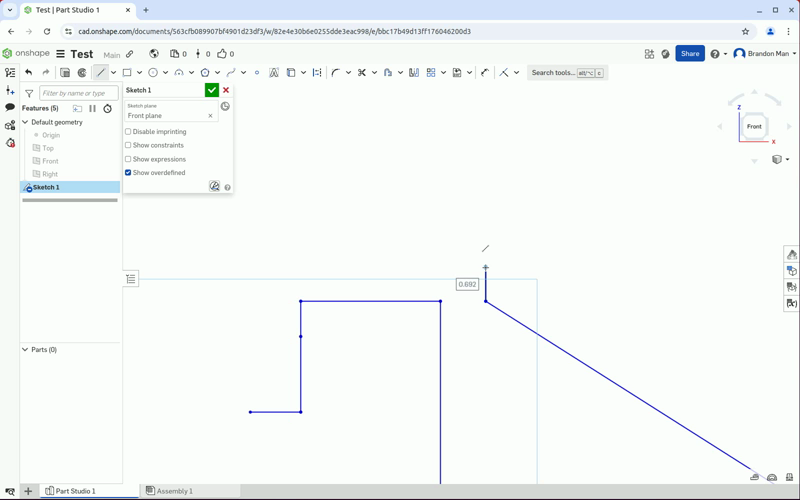
scroll(-6)
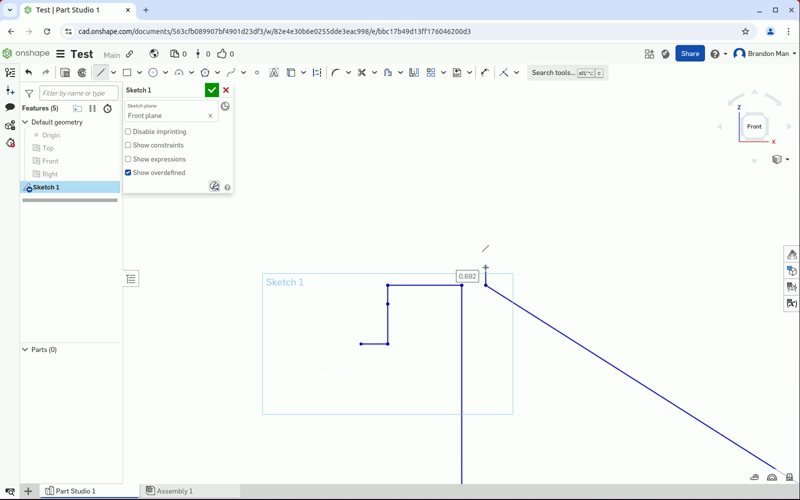
scroll(-6)
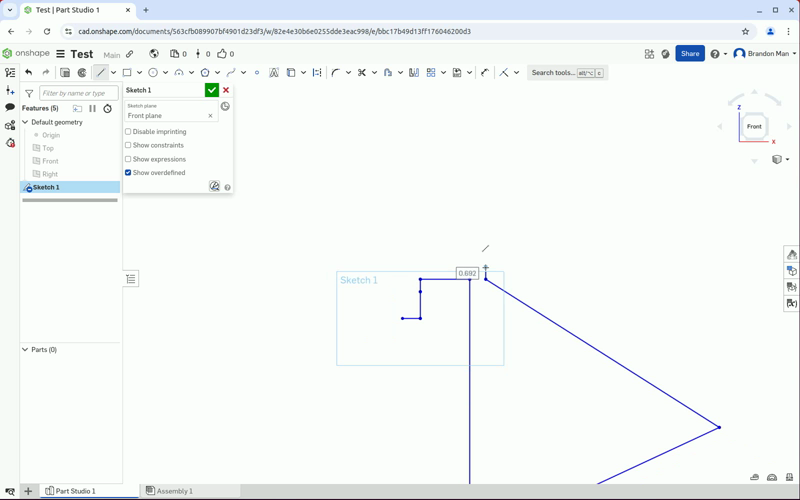
scroll(-6)
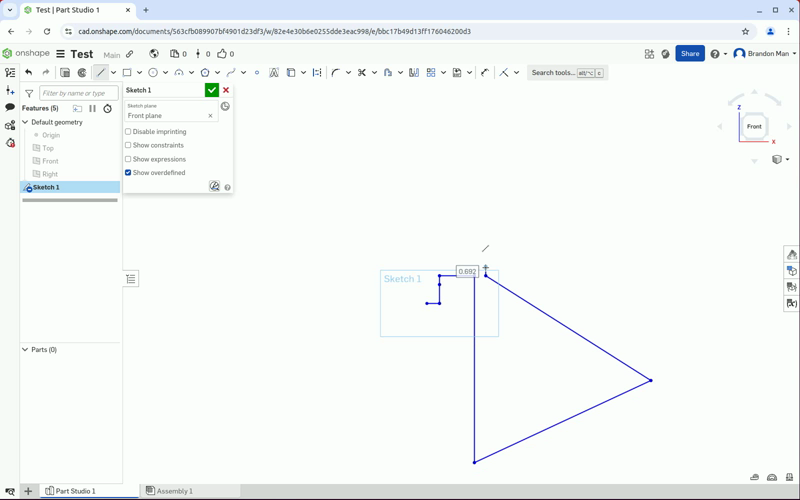
scroll(-6)
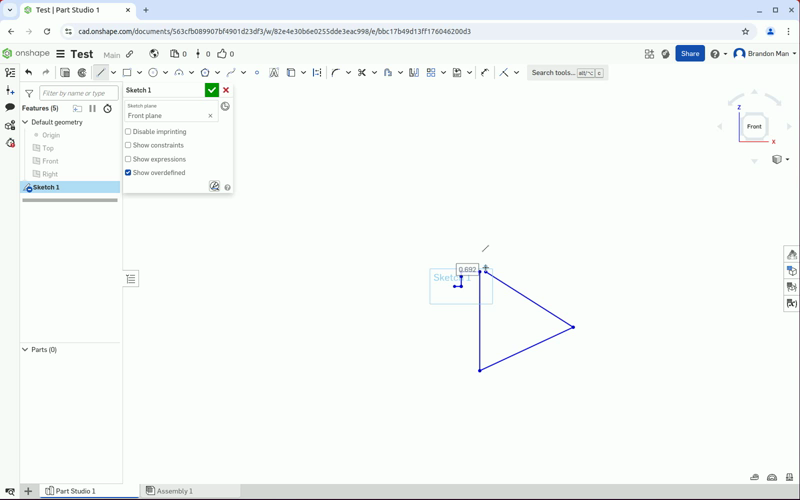
key_up(shift)
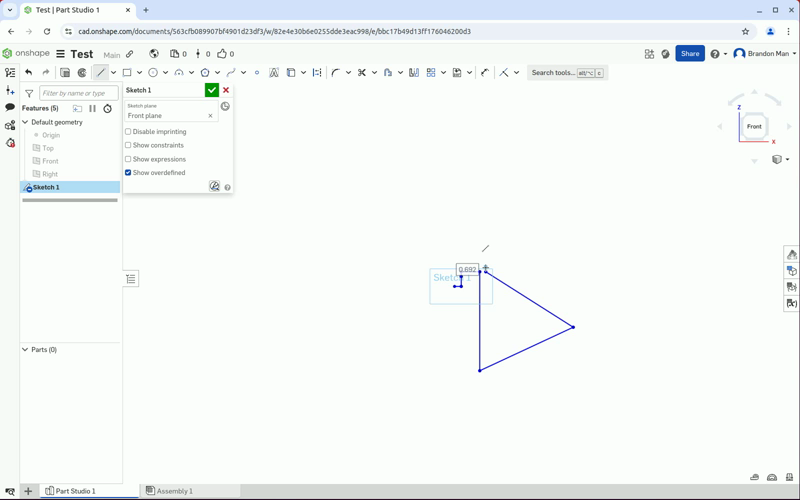
key_down(shift)
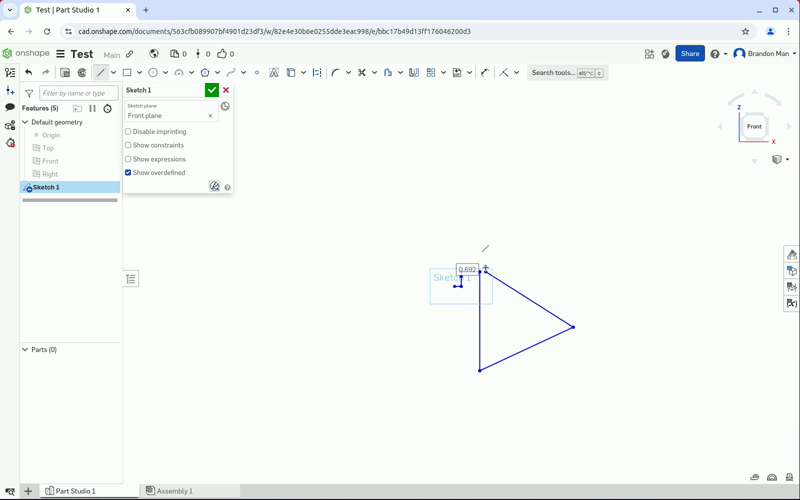
mouse_move(515, 267)
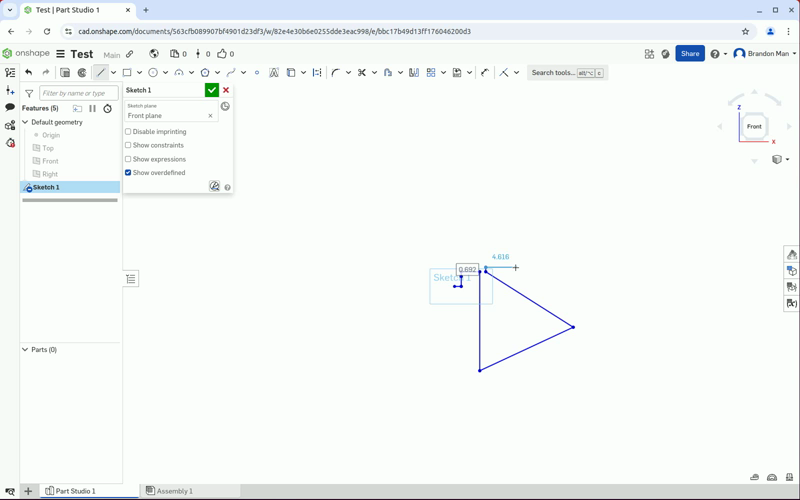
mouse_move(456, 267)
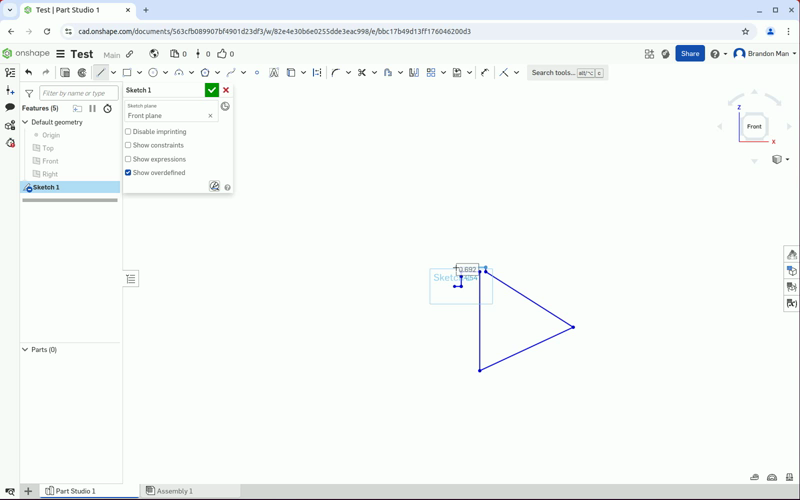
click(456, 267)
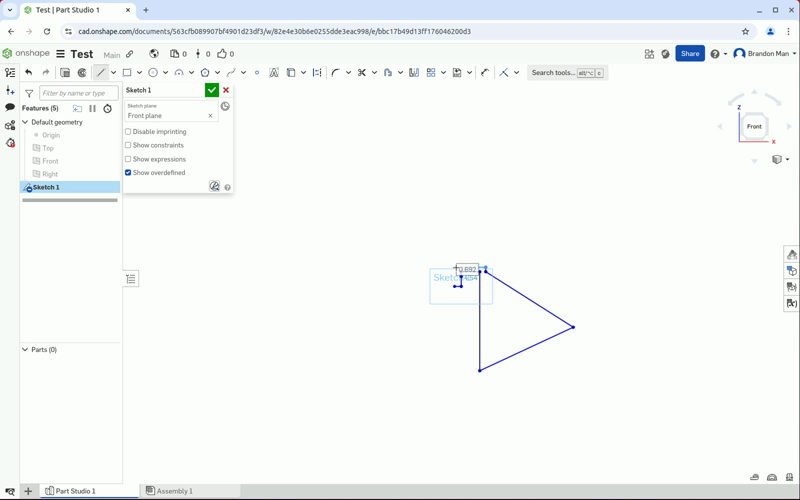
key_up(shift)
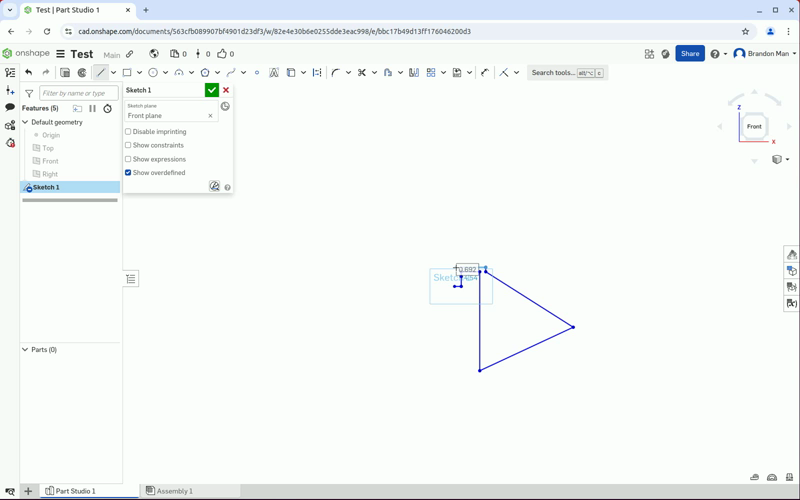
mouse_move(486, 267)
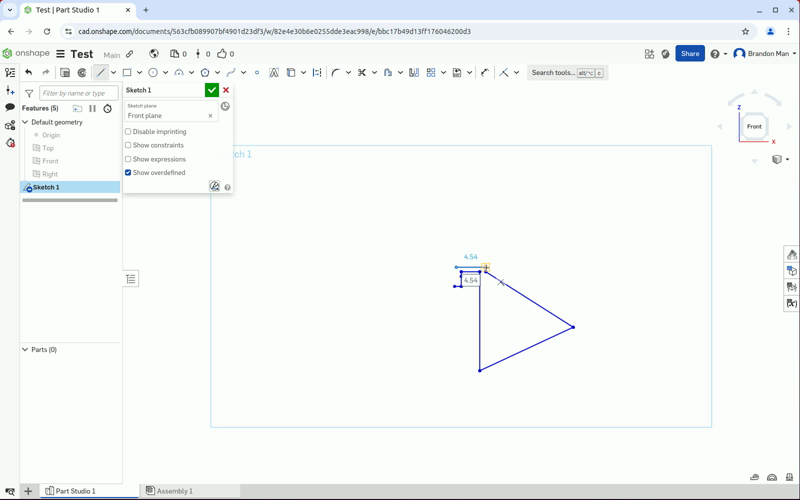
key_down(shift)
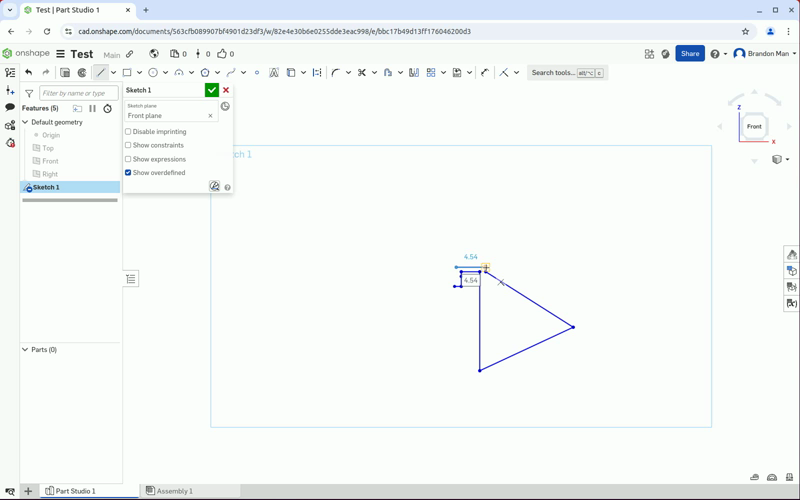
mouse_move(456, 282)
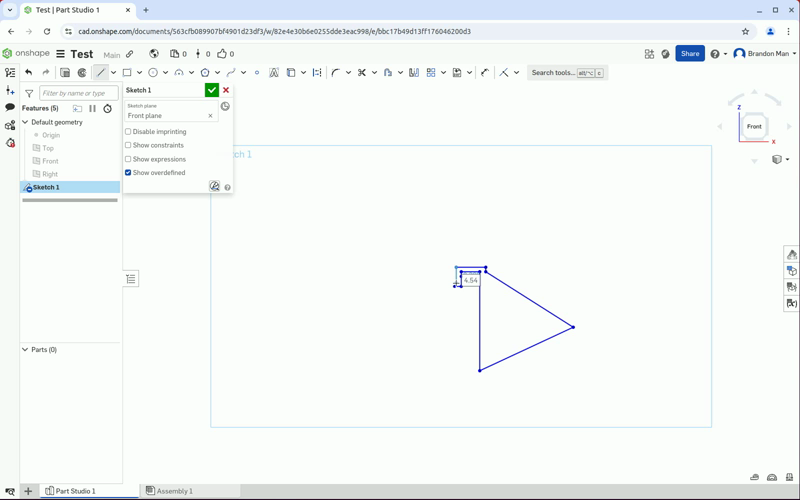
key_up(shift)
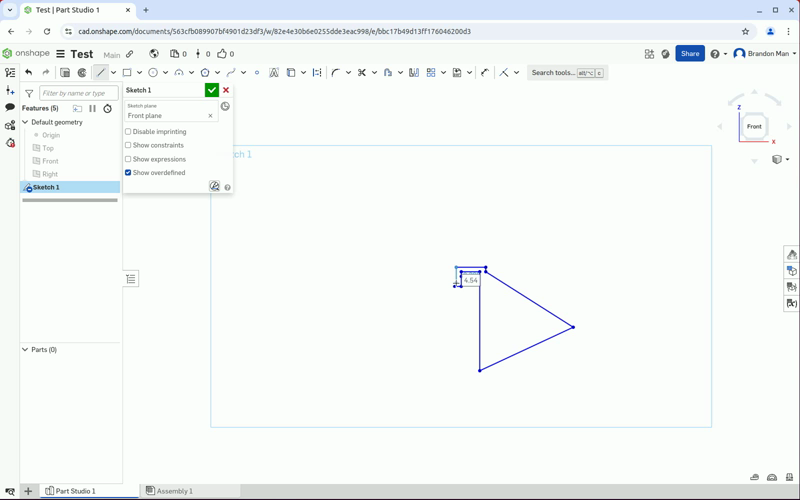
click(456, 282)
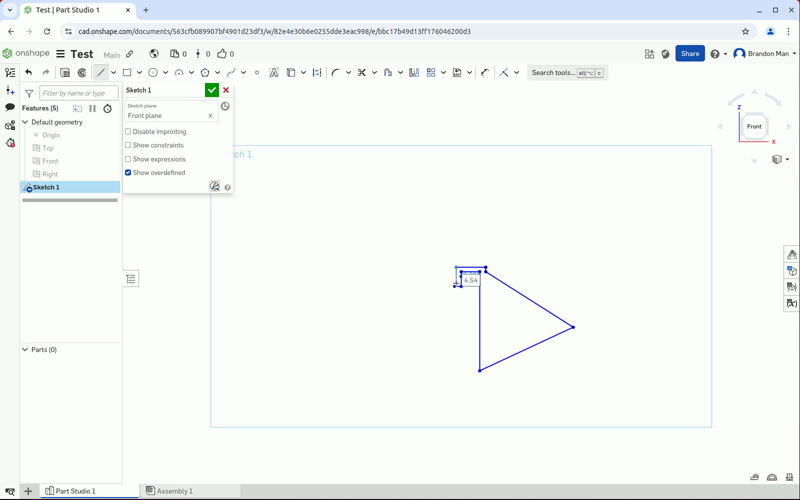
key(esc)
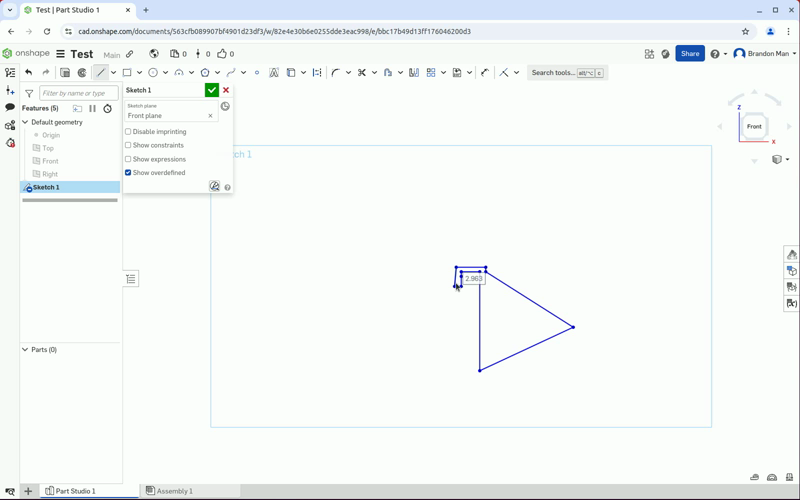
mouse_move(542, 333)
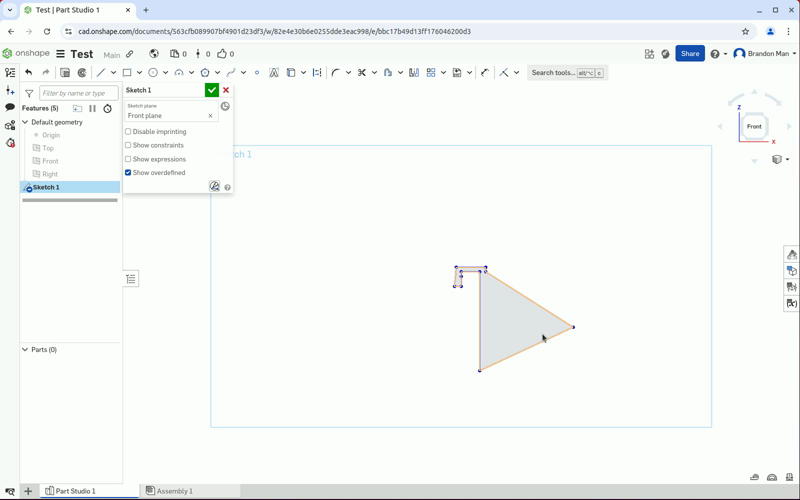
click(542, 333)
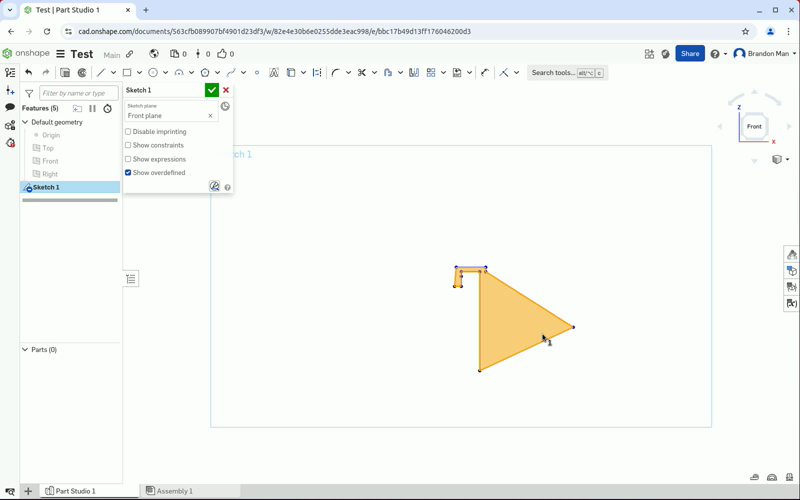
mouse_move(73, 352)
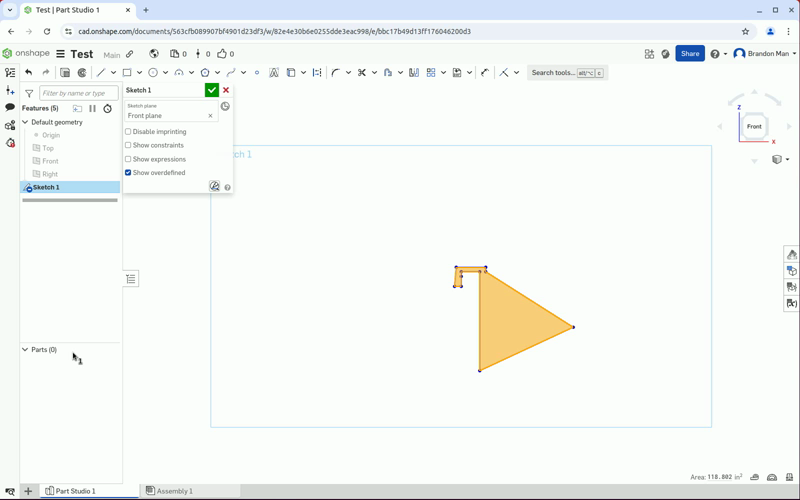
key(shift+y)
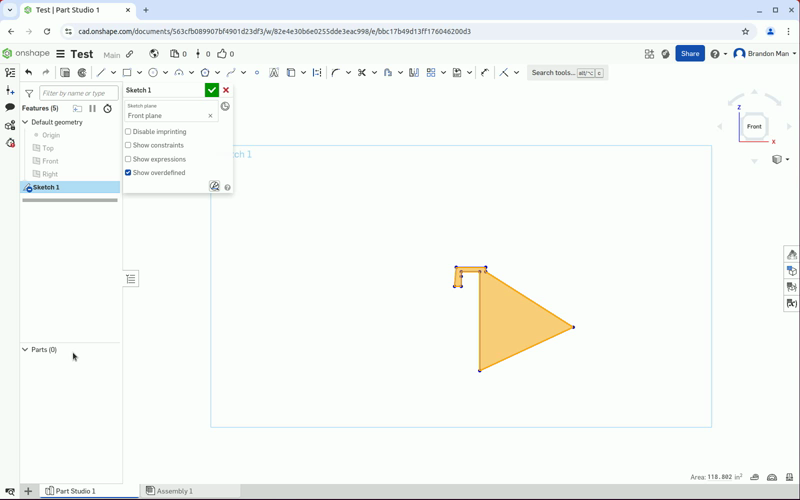
key(shift+e)
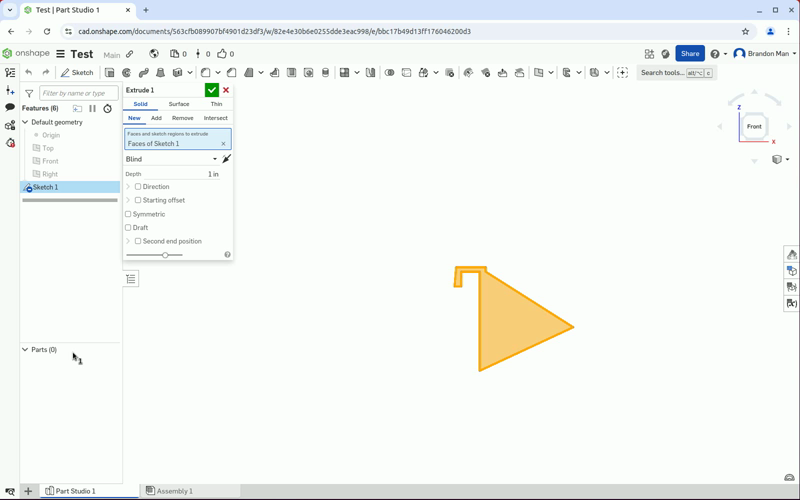
mouse_move(143, 106)
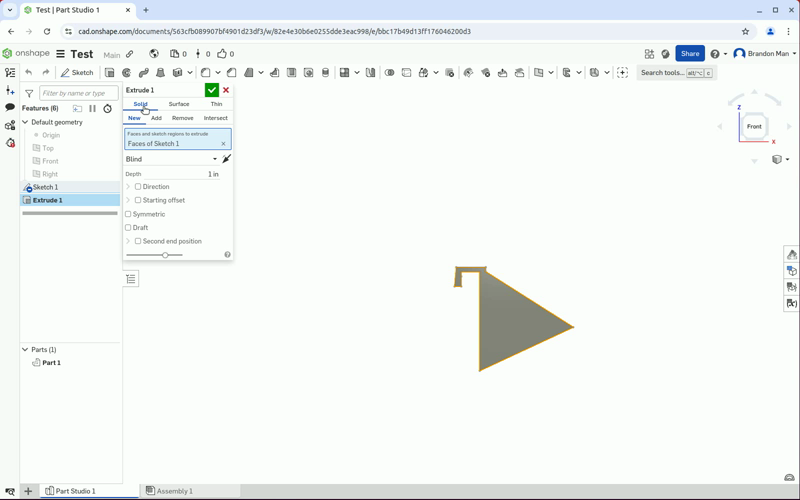
click(143, 106)
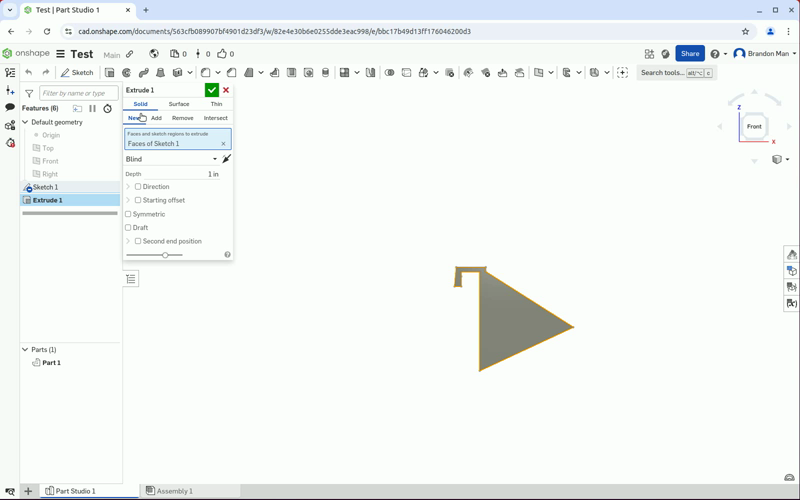
mouse_move(137, 120)
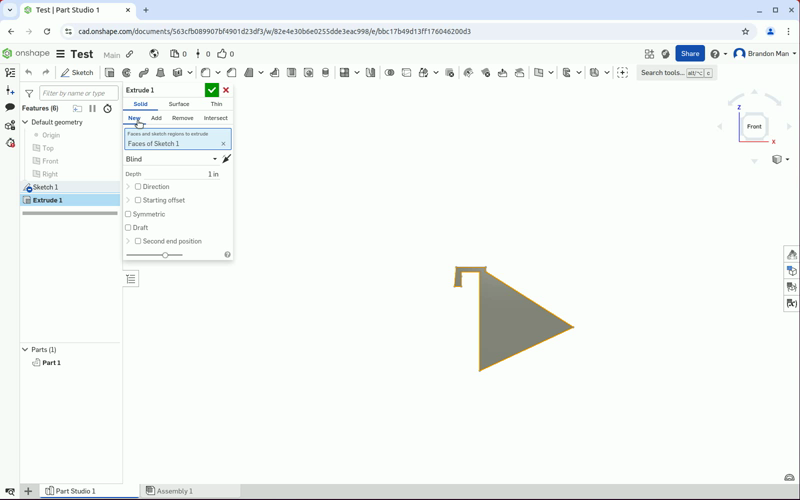
click(137, 120)
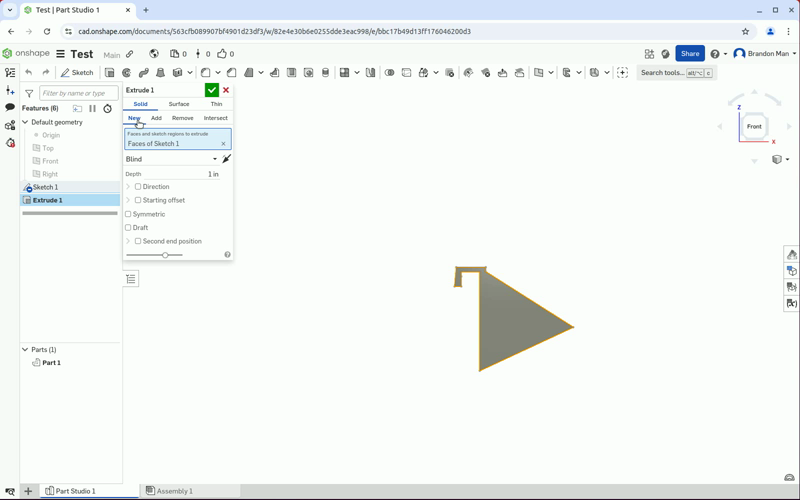
key(tab, 4)
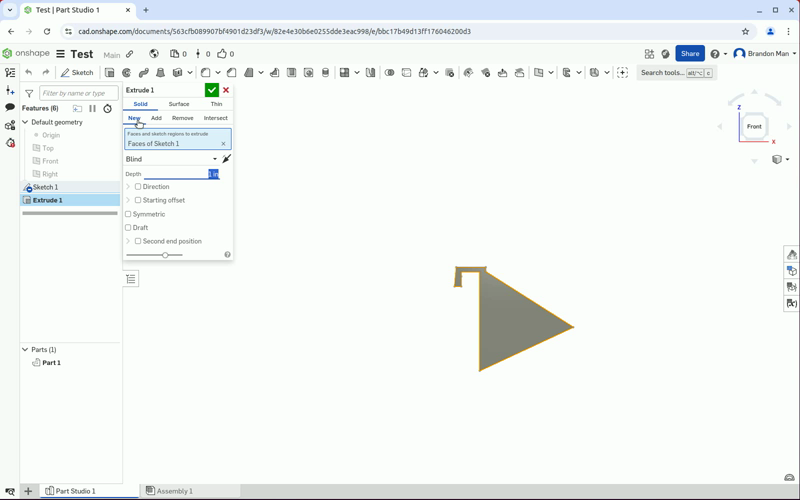
text(1.685)
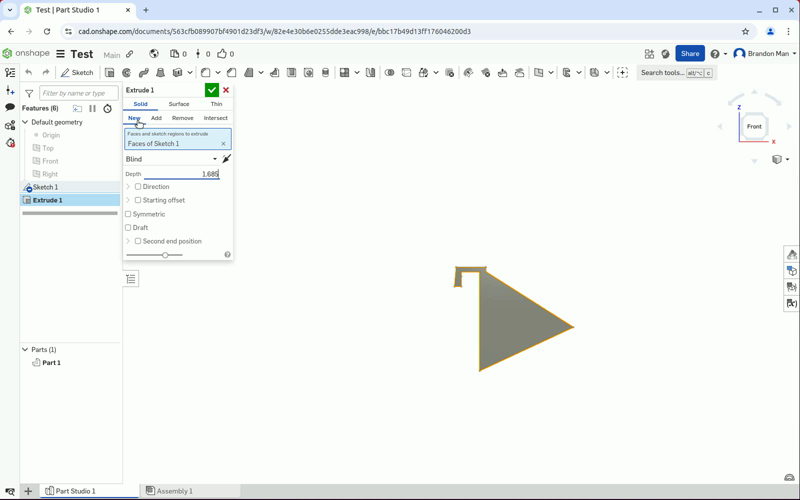
key(enter)
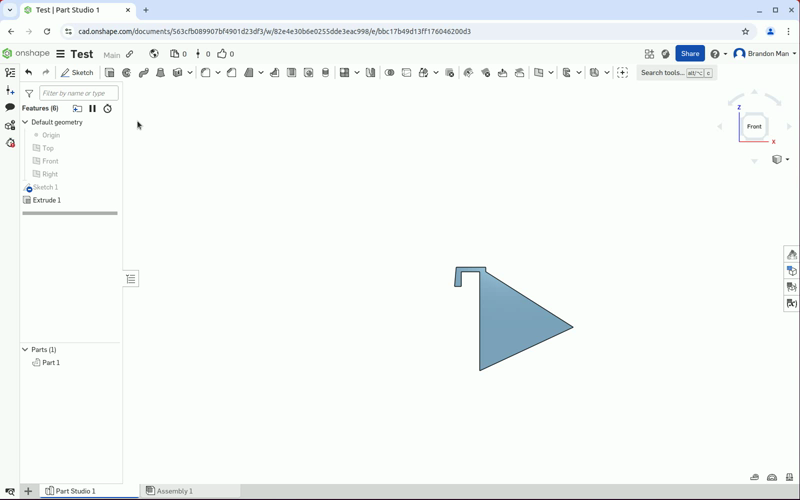
key(shift+h)
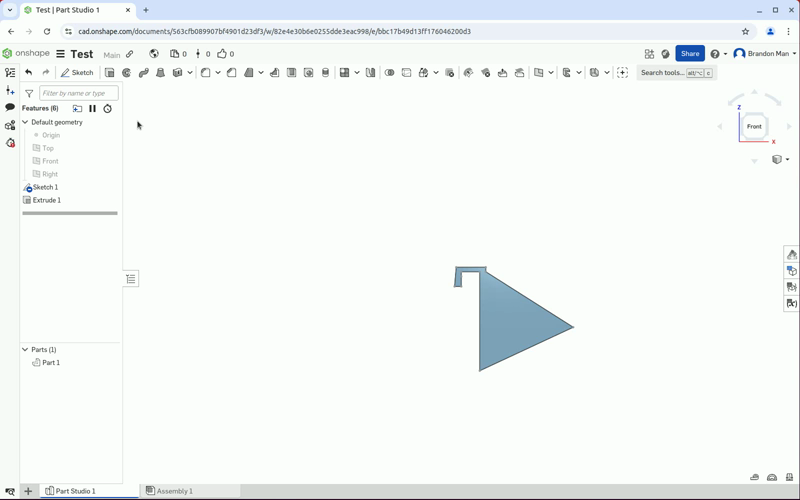
key(shift+h)
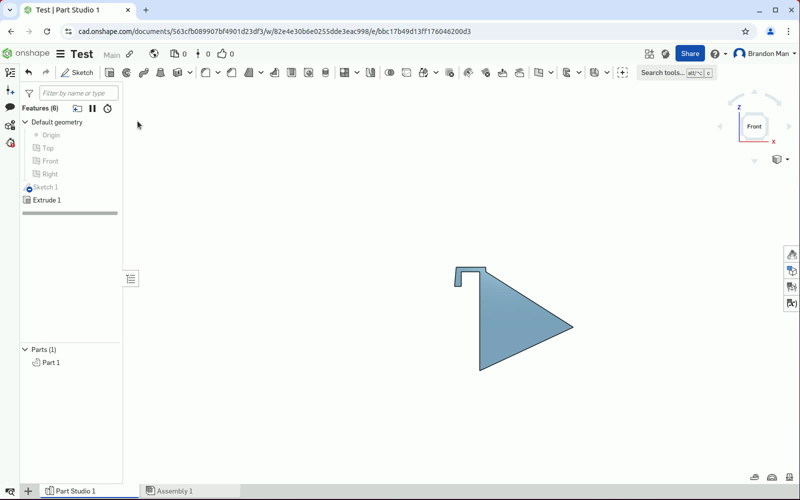
mouse_move(73, 189)
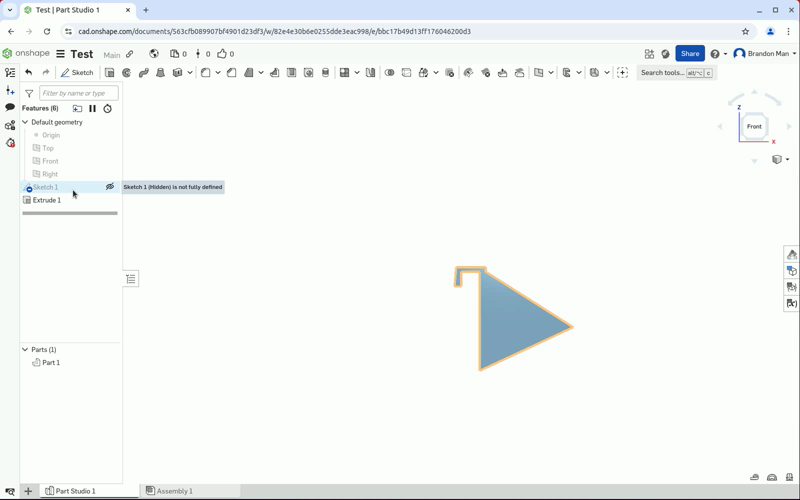
click(73, 189)
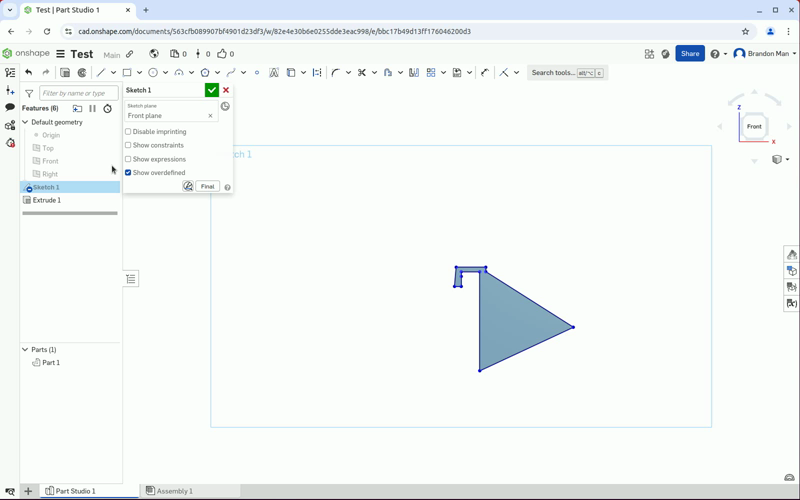
mouse_move(229, 92)
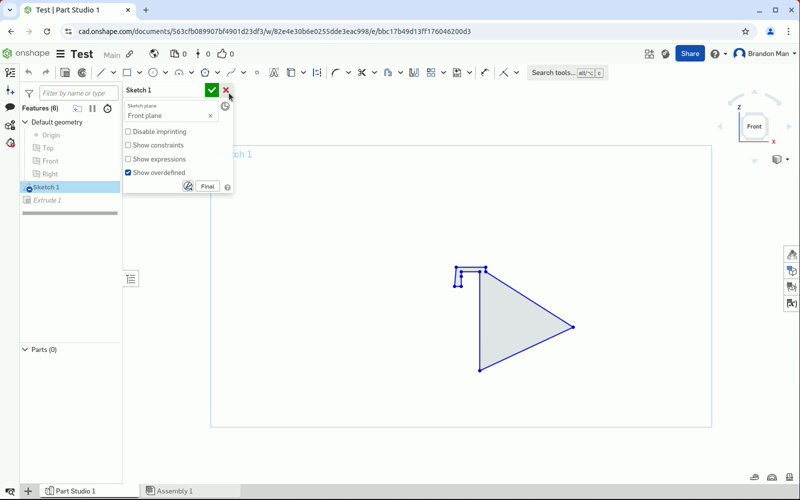
click(229, 92)
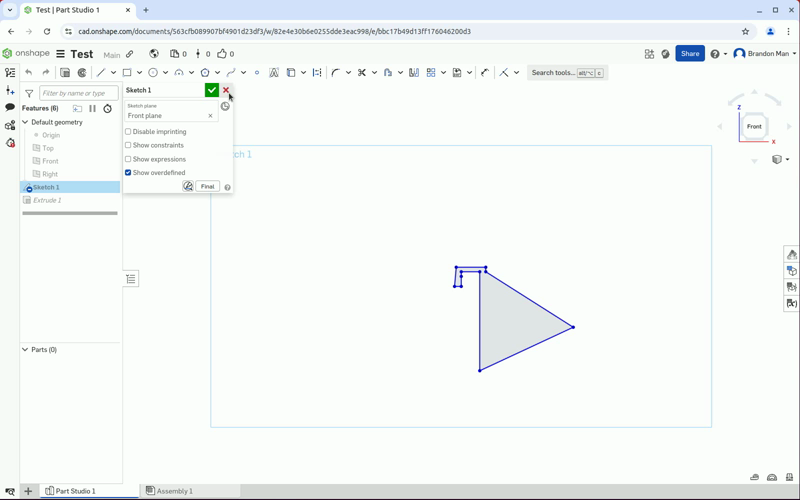
key(shift+s)
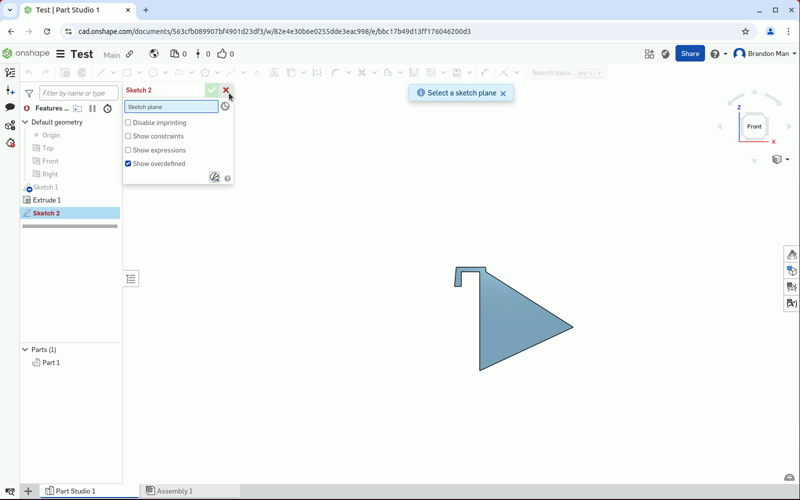
mouse_move(73, 163)
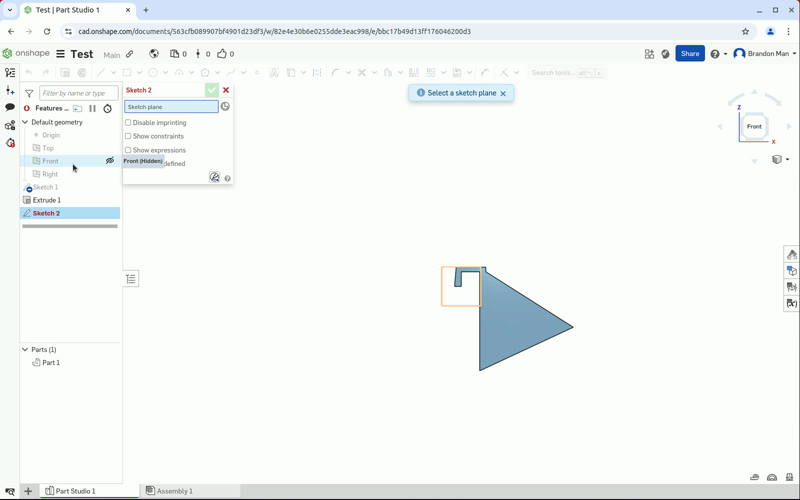
click(73, 163)
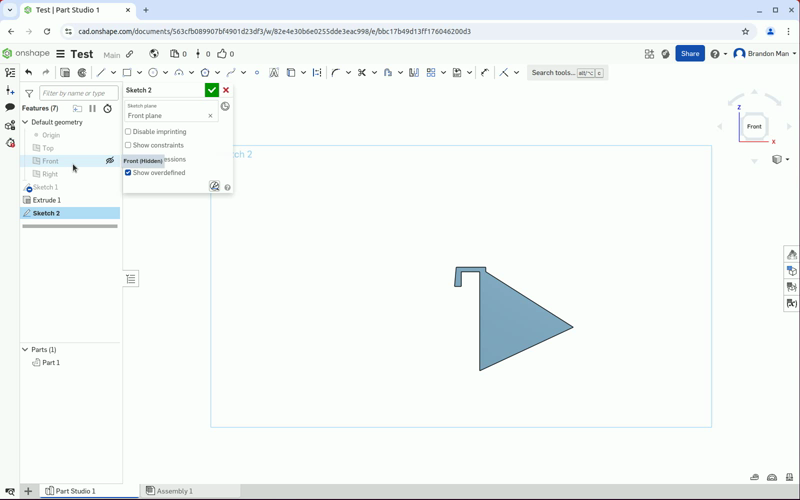
mouse_move(73, 352)
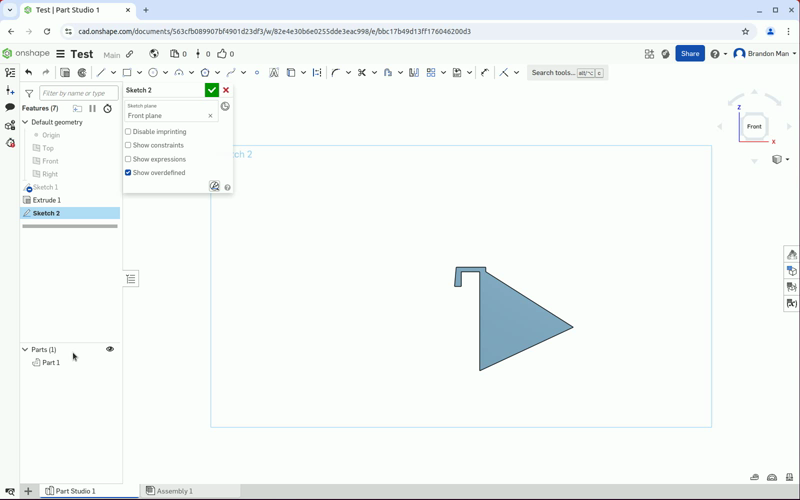
key(y)
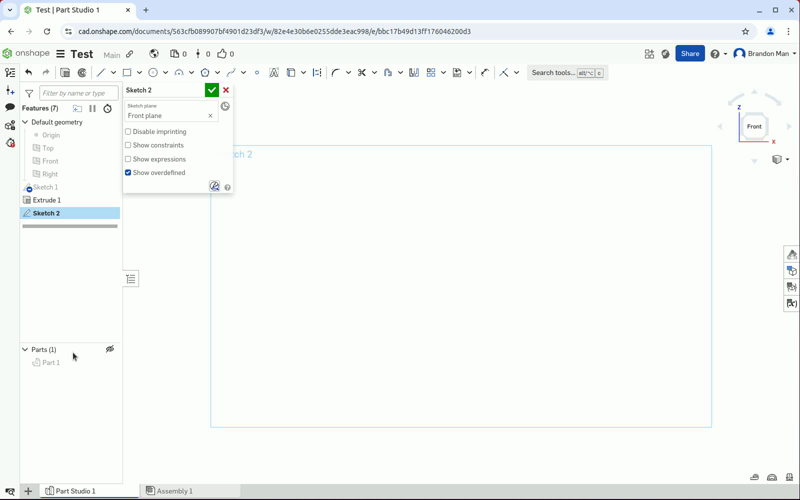
key(l)
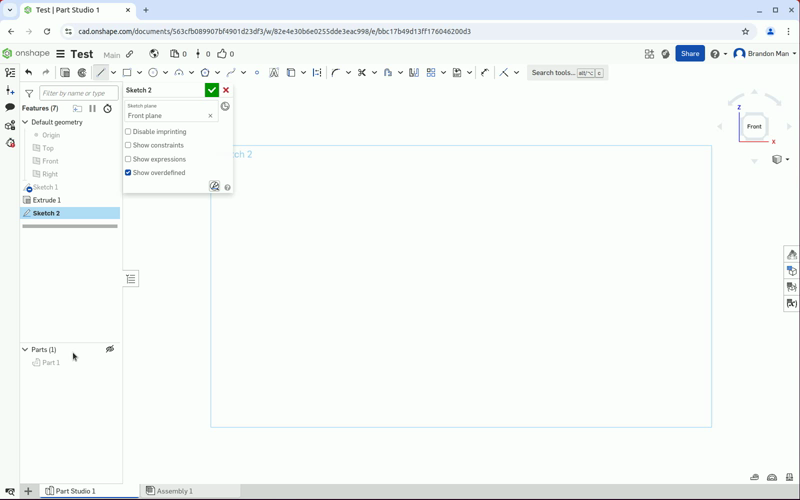
key_down(shift)
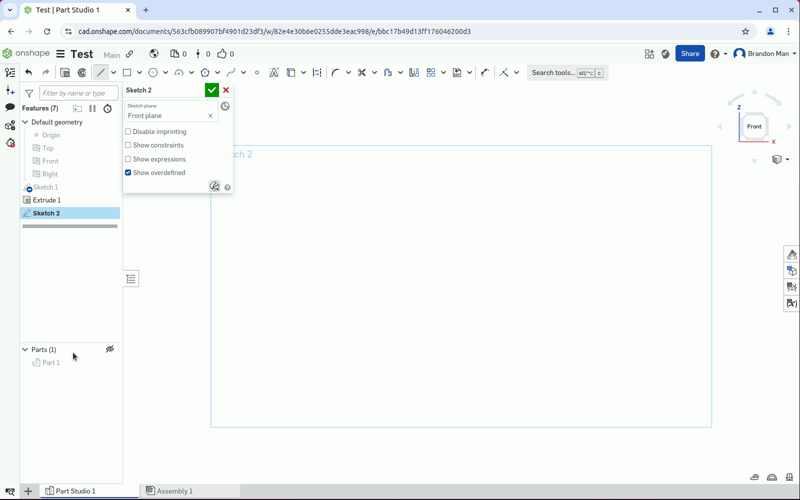
mouse_move(460, 282)
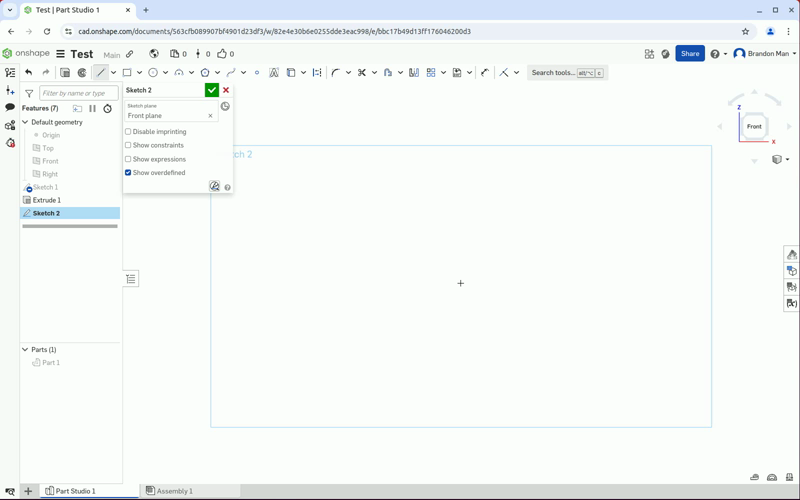
click(460, 282)
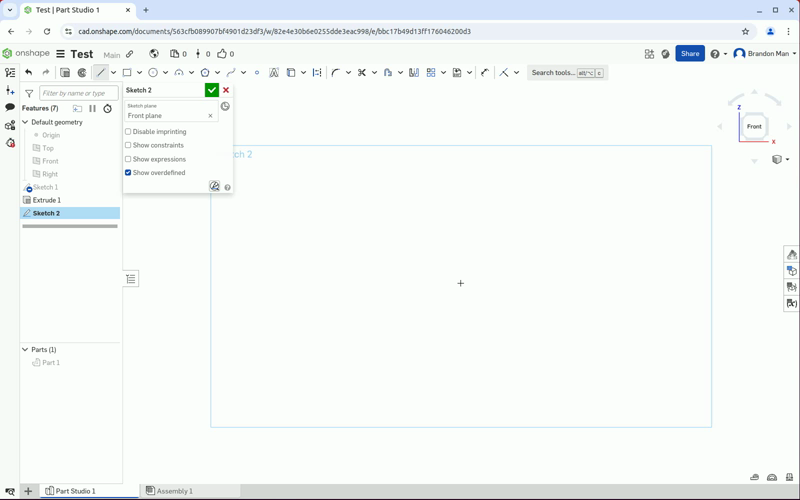
key_up(shift)
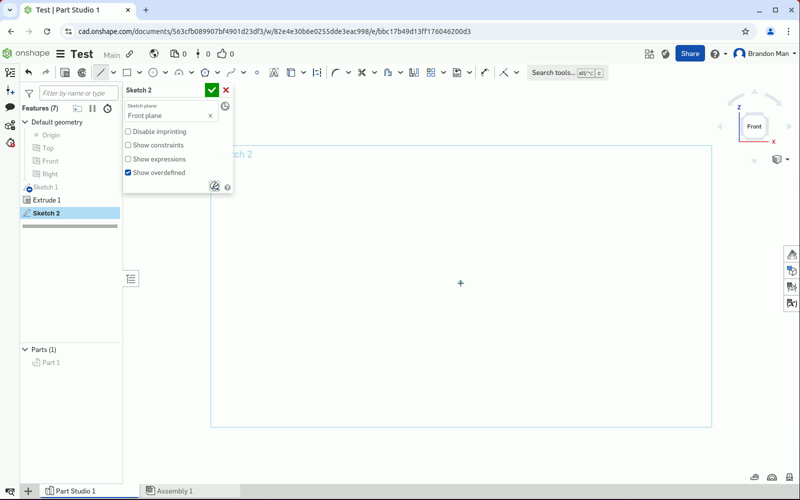
key_down(shift)
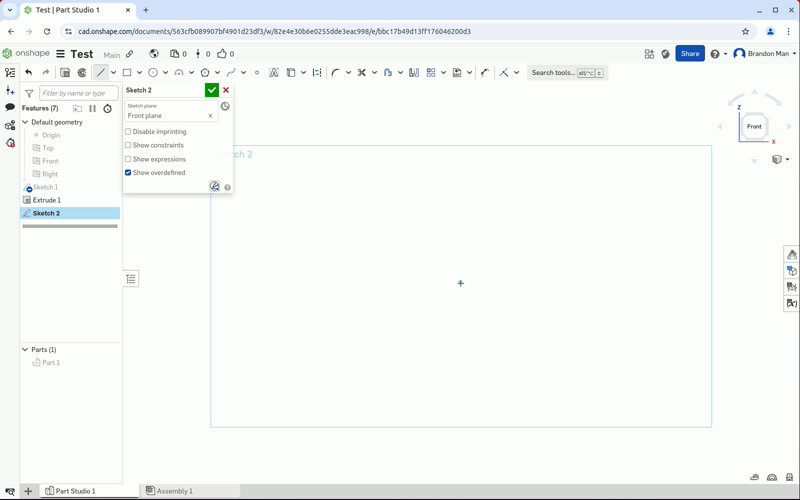
mouse_move(490, 282)
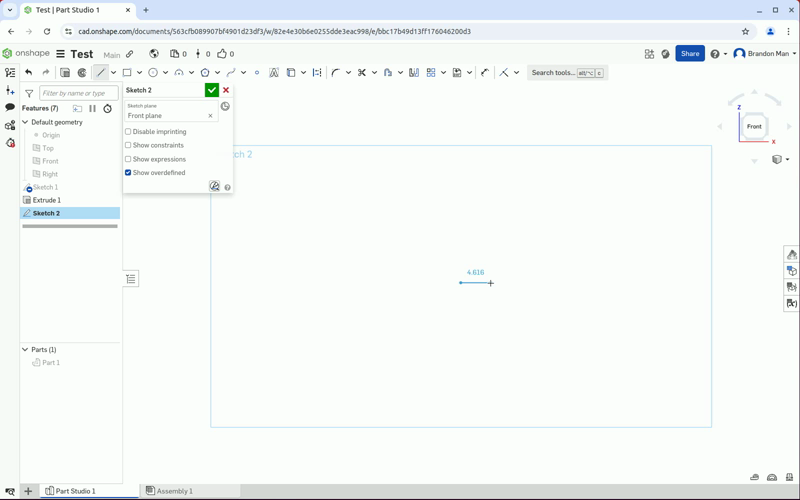
mouse_move(461, 282)
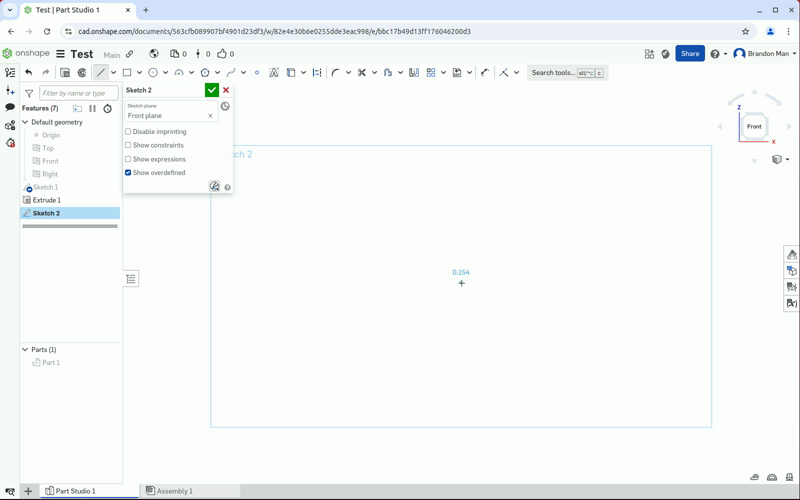
scroll(6)
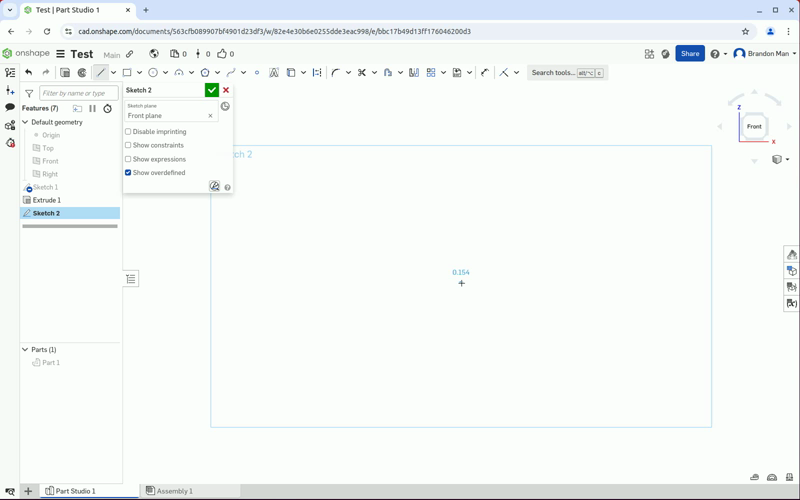
scroll(6)
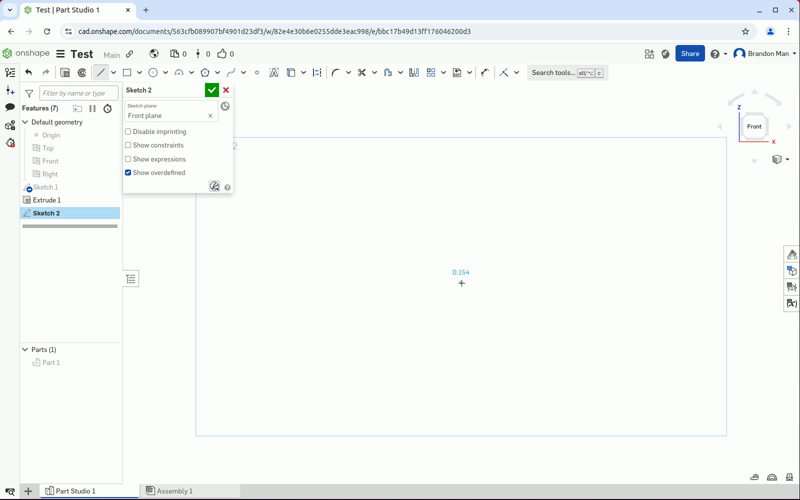
scroll(6)
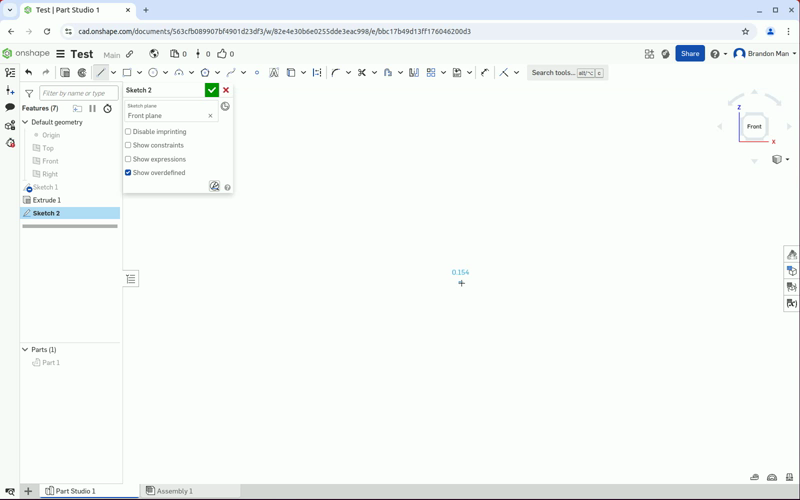
scroll(6)
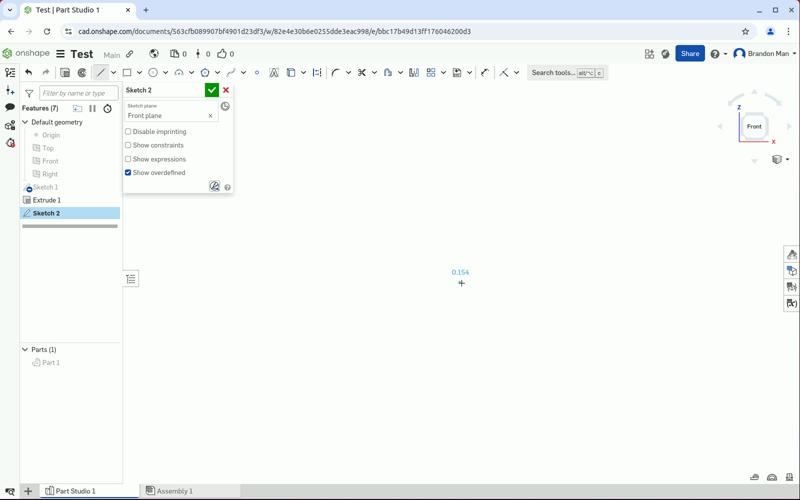
scroll(6)
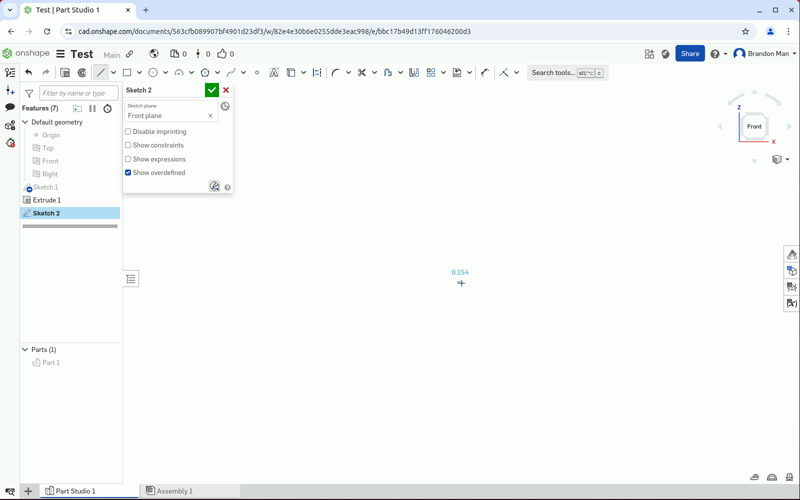
scroll(6)
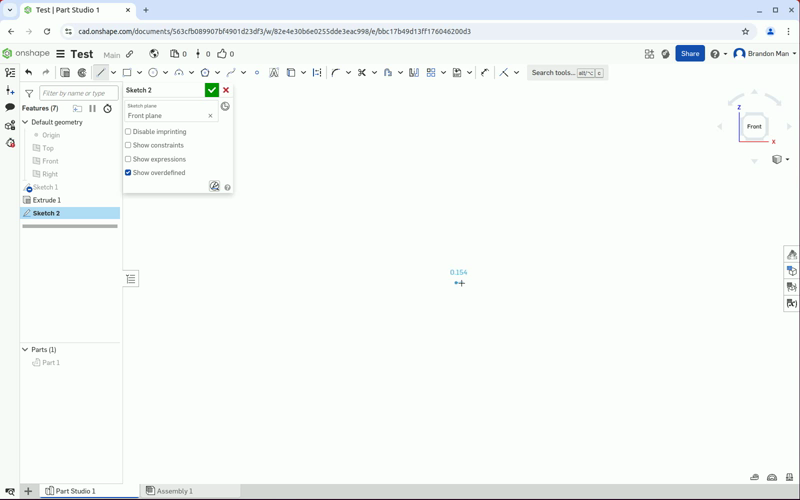
scroll(6)
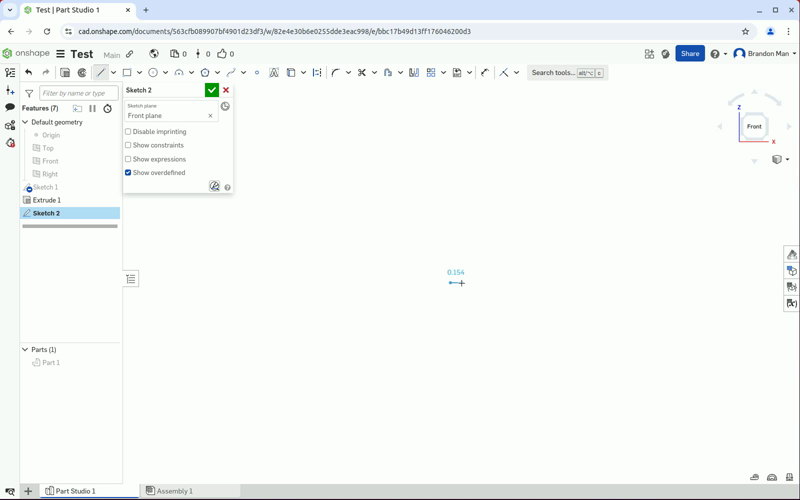
click(461, 282)
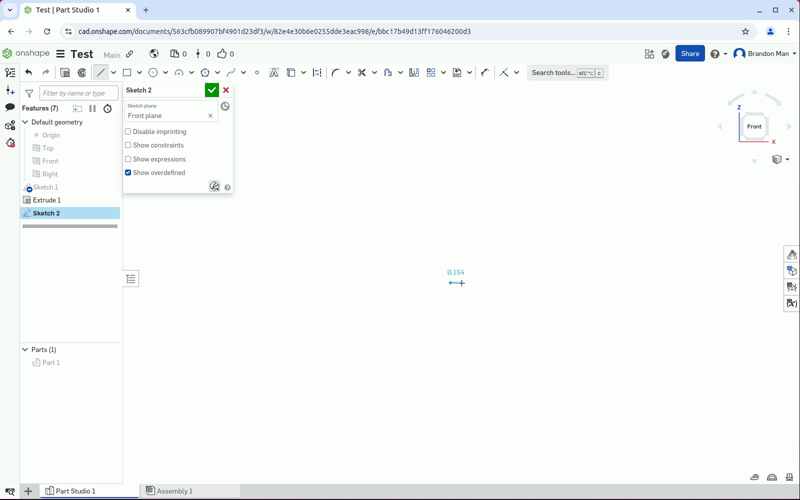
scroll(-6)
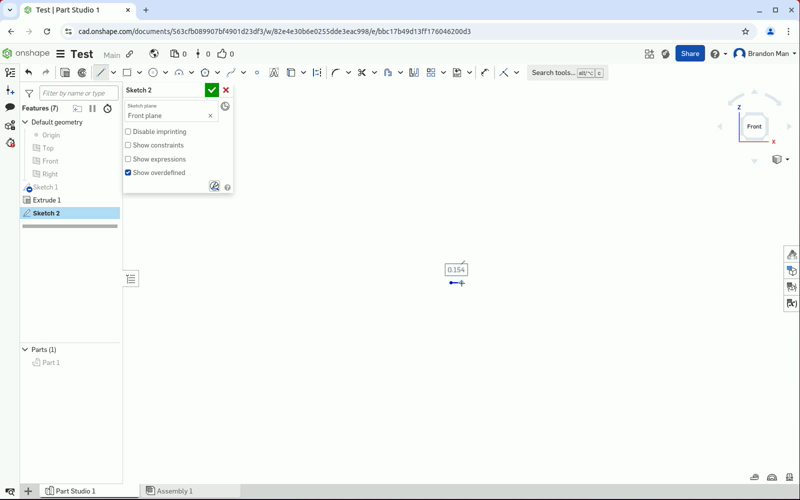
scroll(-6)
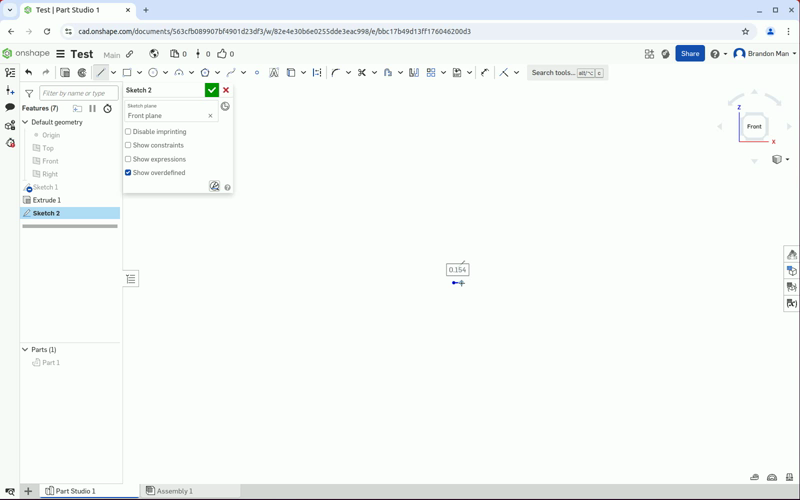
scroll(-6)
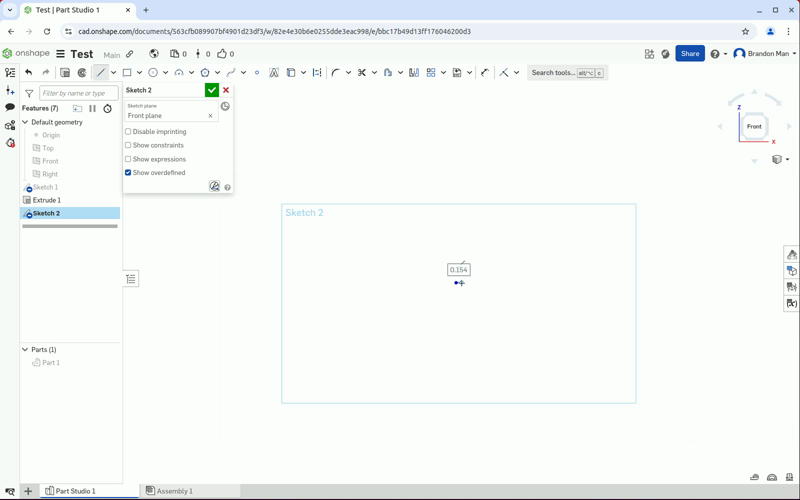
scroll(-6)
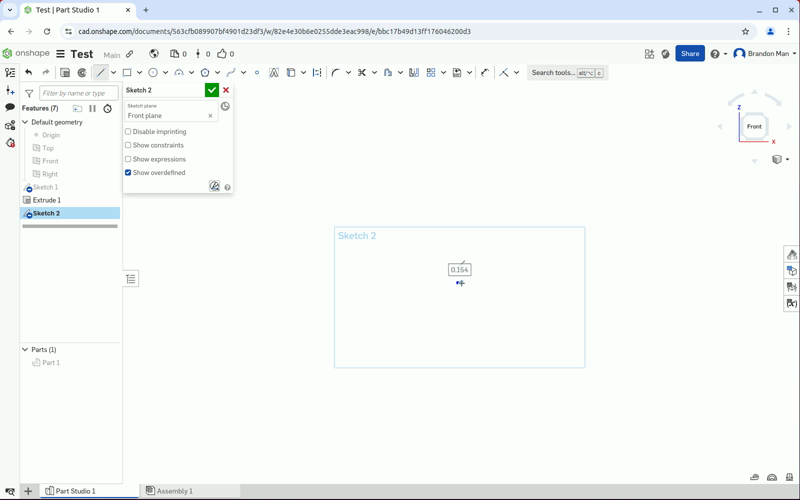
scroll(-6)
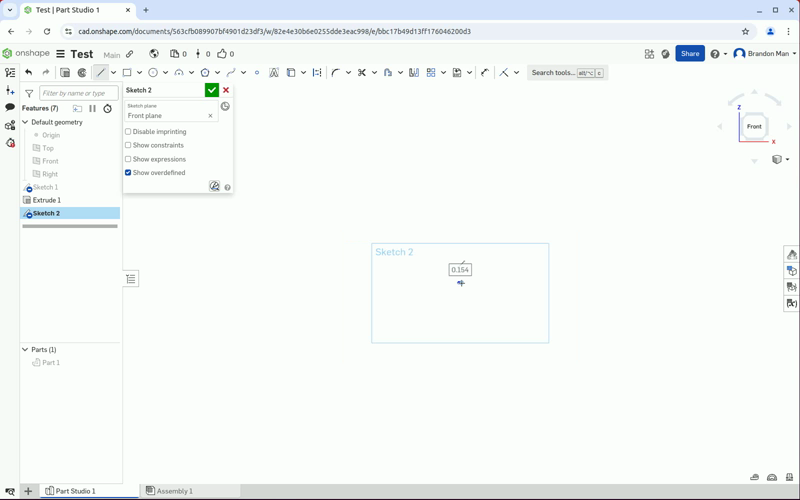
scroll(-6)
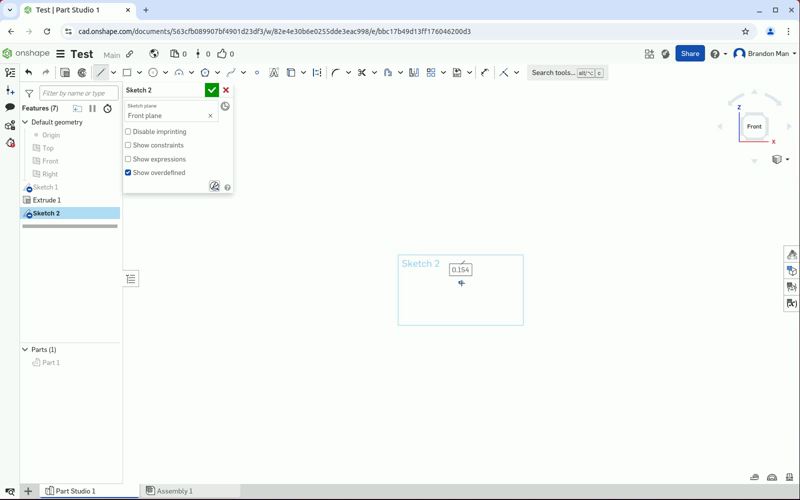
scroll(-6)
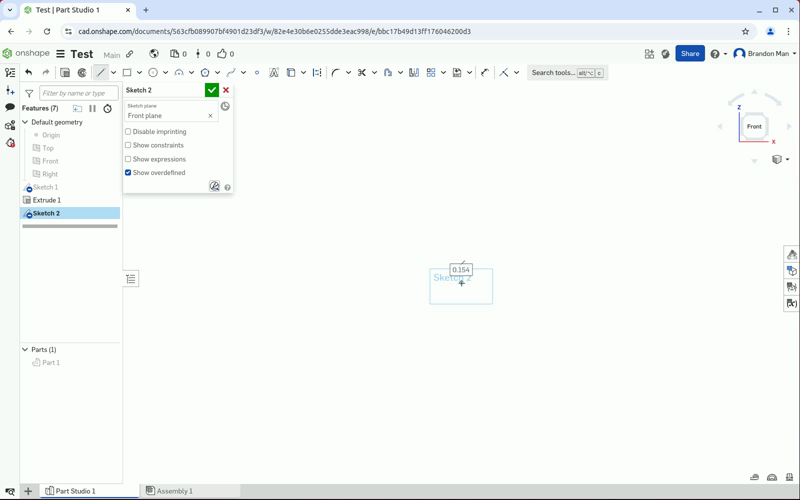
key_up(shift)
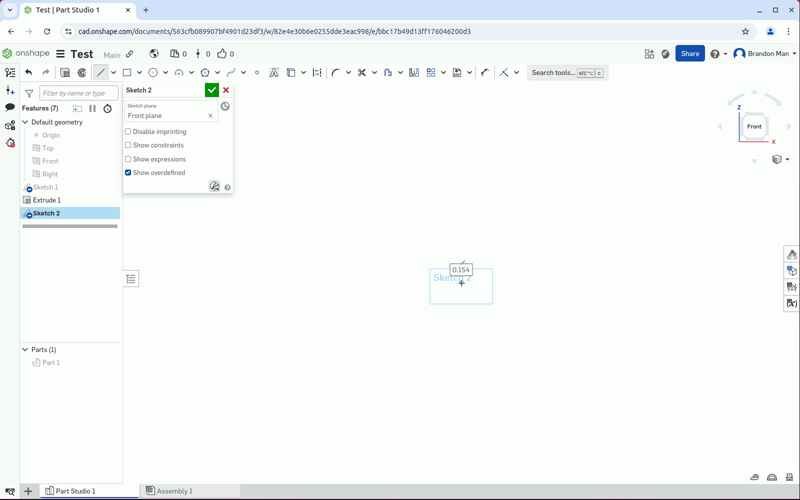
key_down(shift)
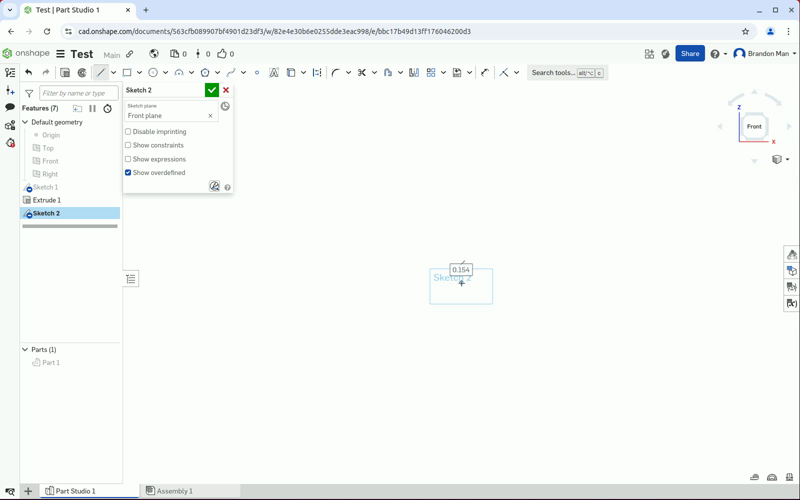
mouse_move(491, 282)
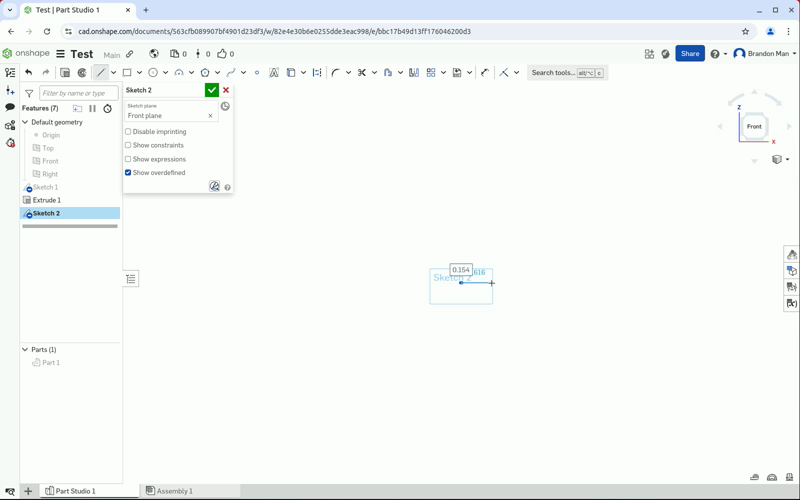
mouse_move(461, 276)
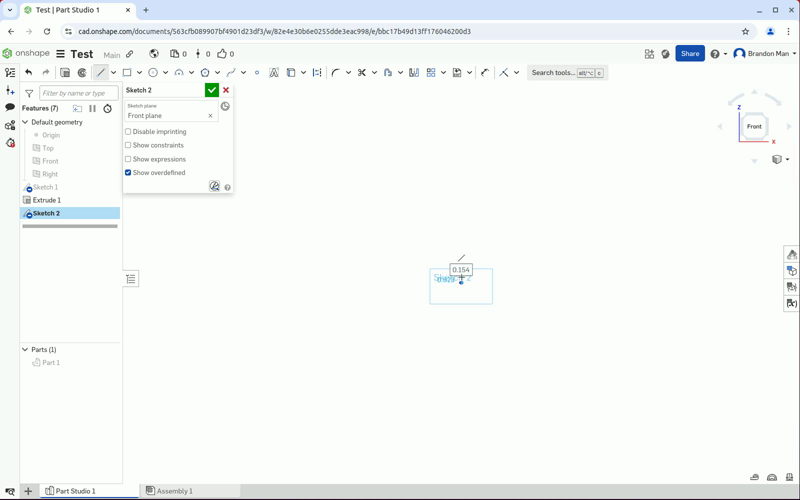
scroll(6)
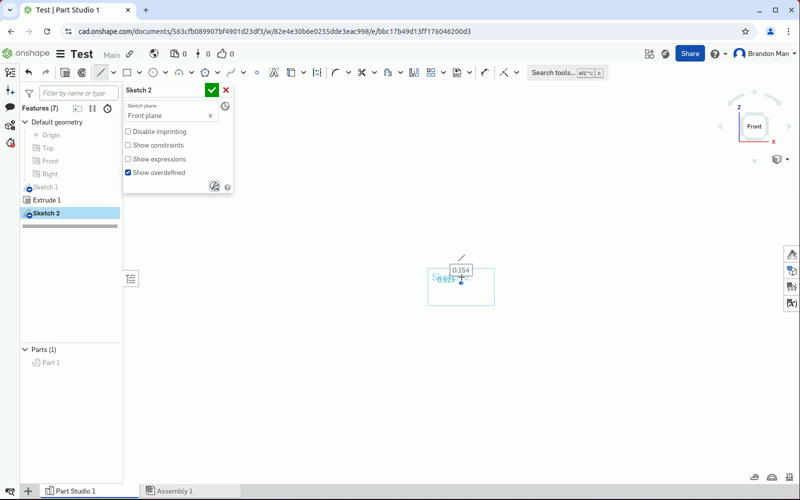
scroll(6)
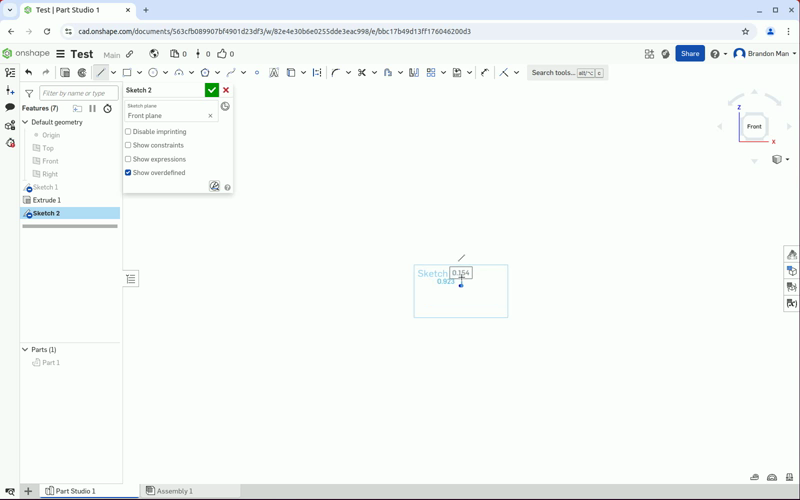
scroll(6)
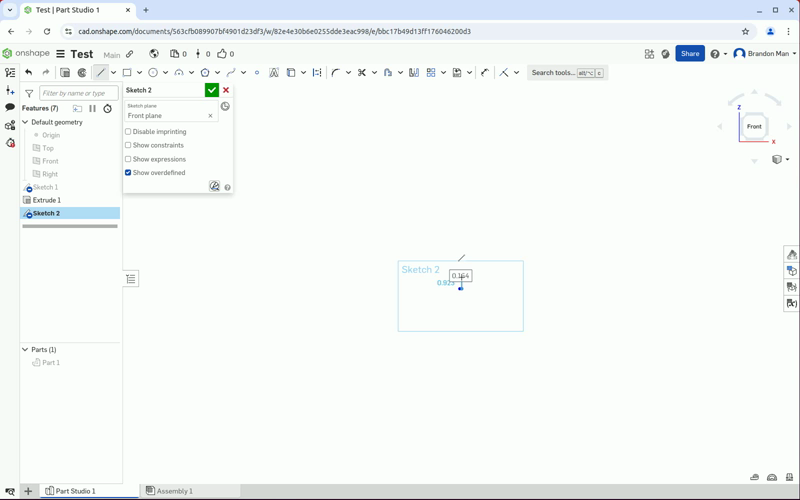
scroll(6)
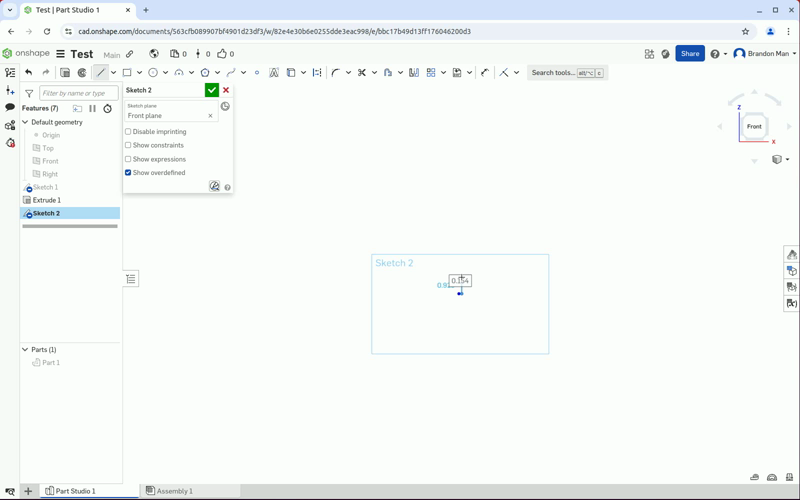
scroll(6)
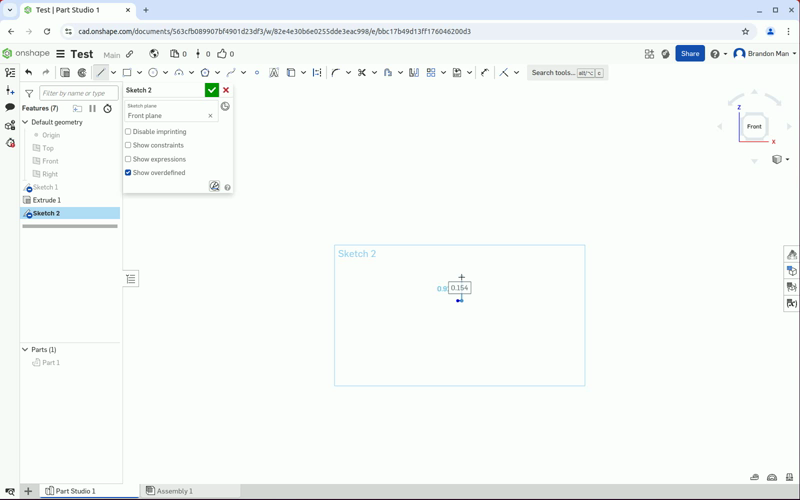
scroll(6)
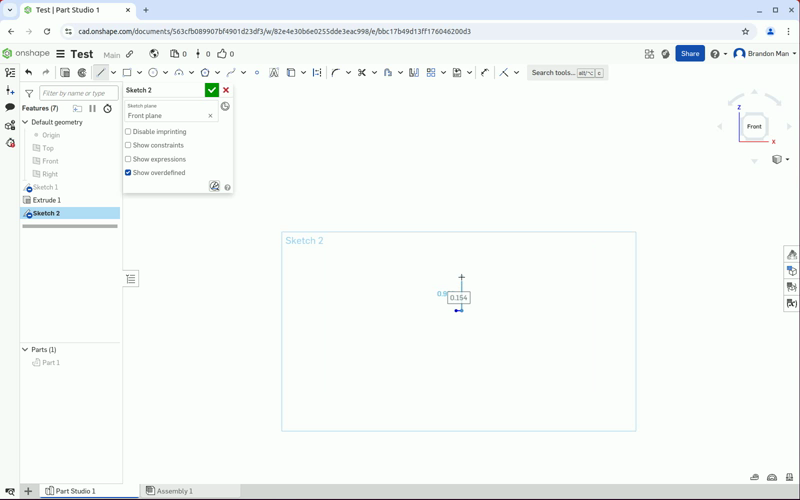
scroll(6)
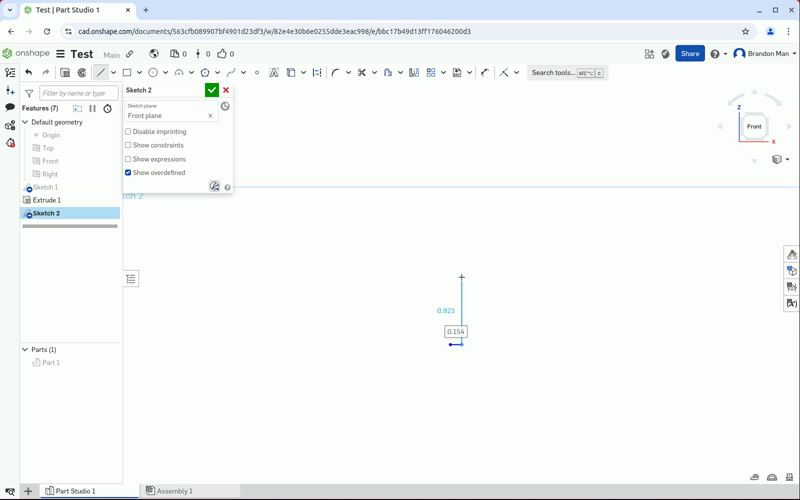
click(461, 276)
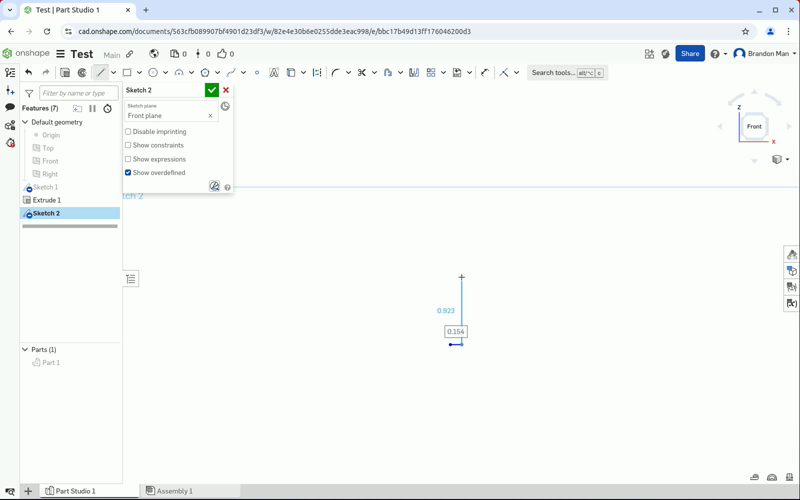
scroll(-6)
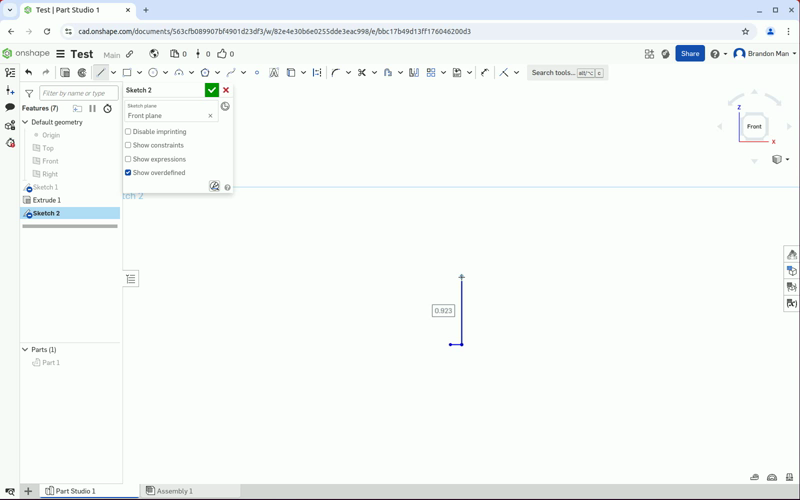
scroll(-6)
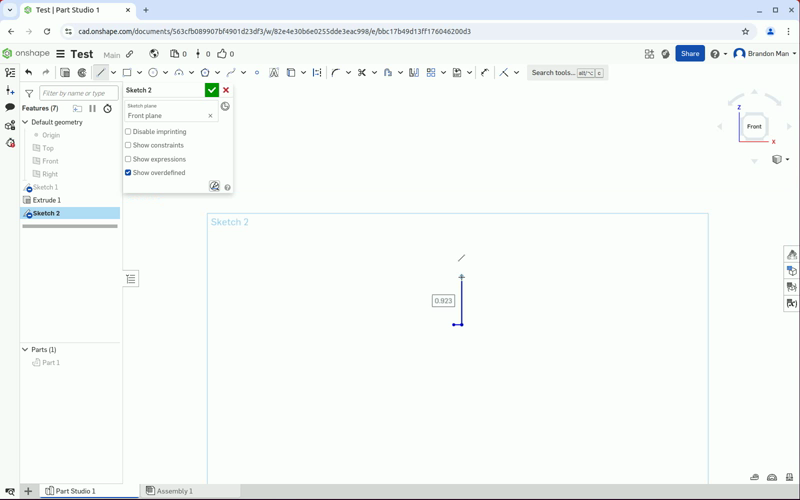
scroll(-6)
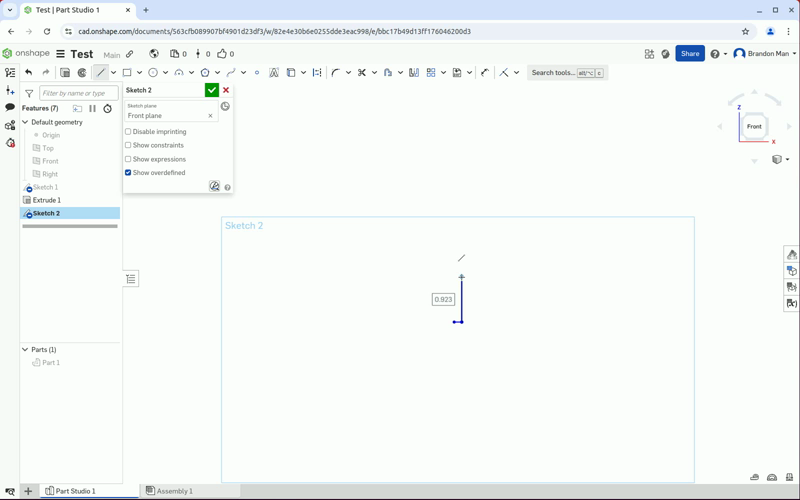
scroll(-6)
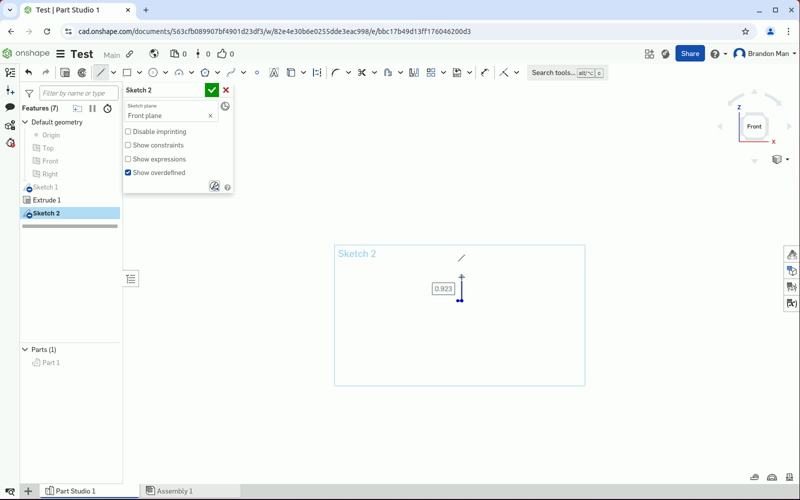
scroll(-6)
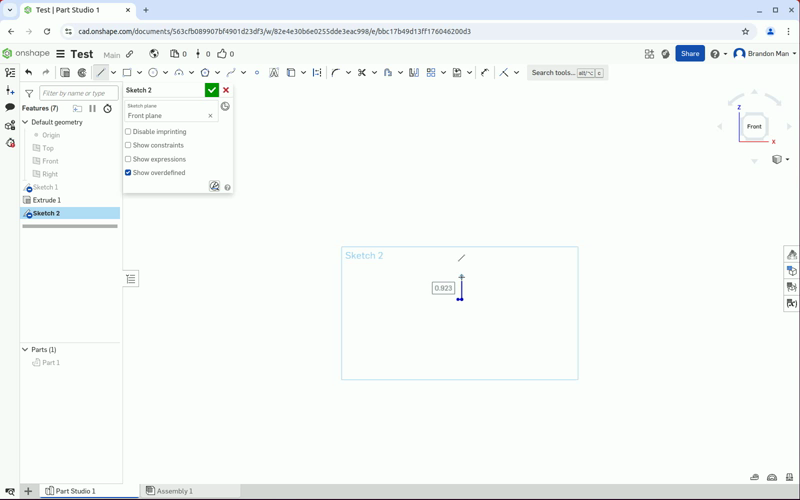
scroll(-6)
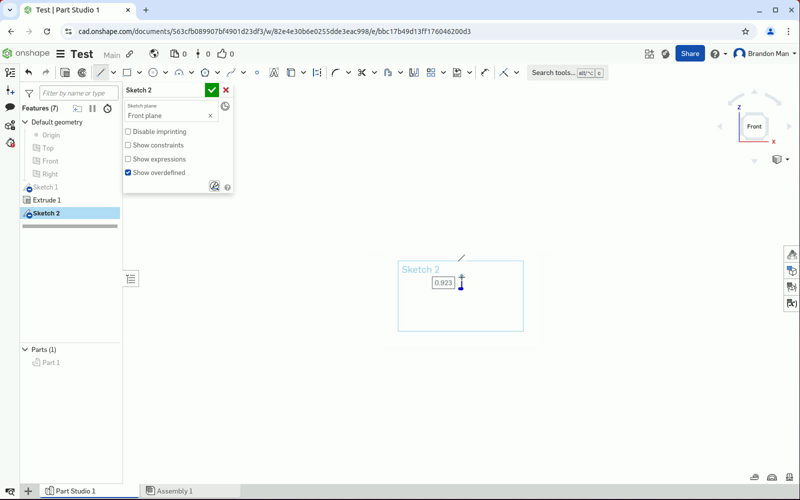
scroll(-6)
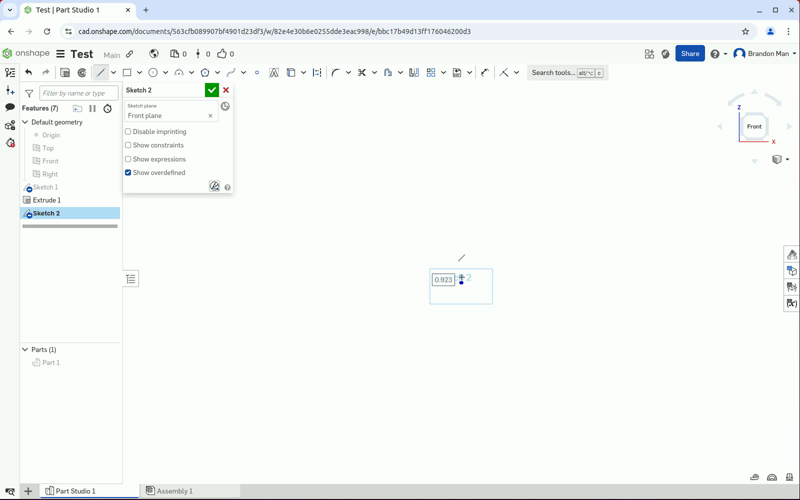
key_up(shift)
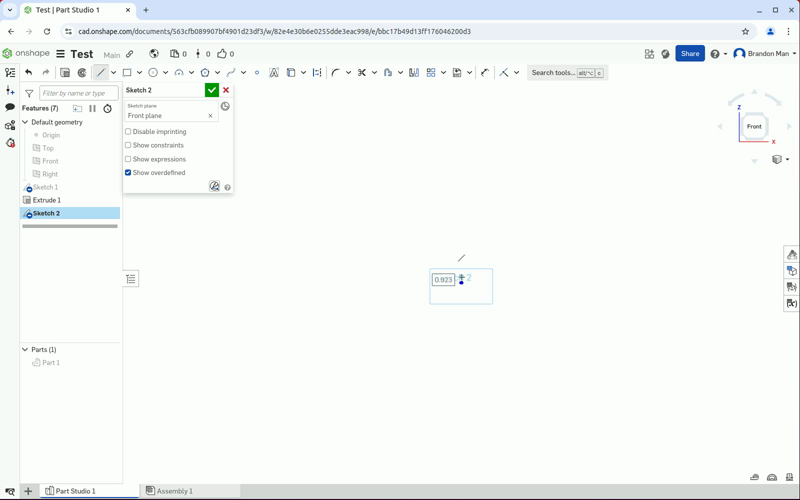
key_down(shift)
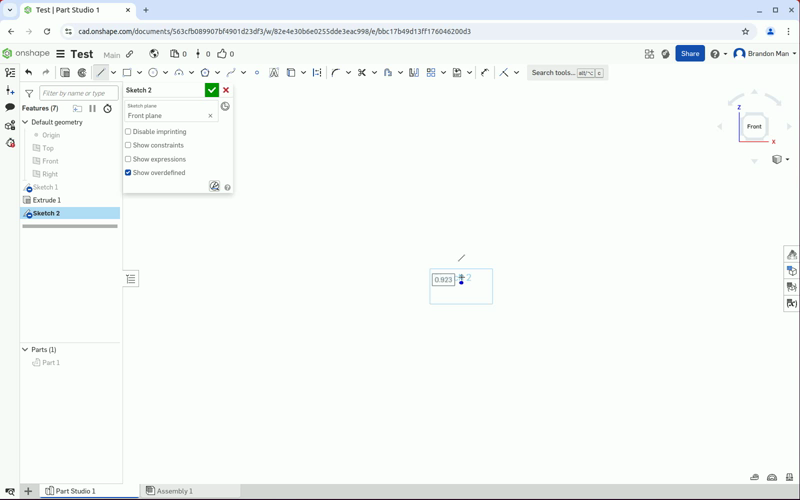
mouse_move(491, 276)
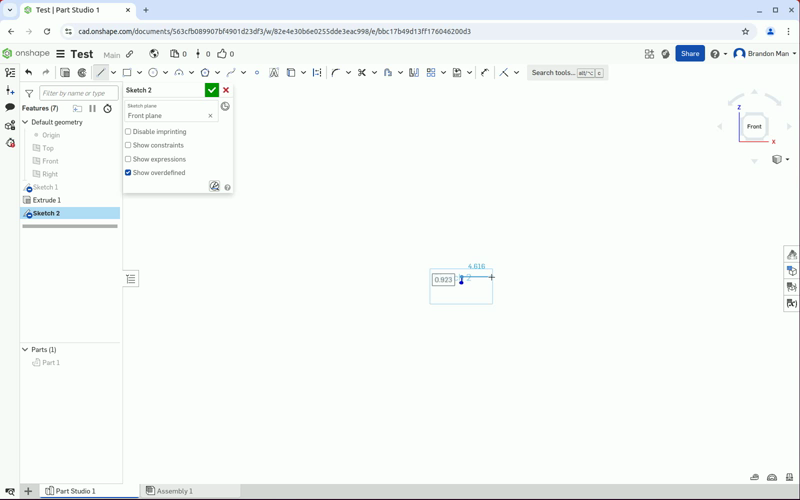
mouse_move(461, 274)
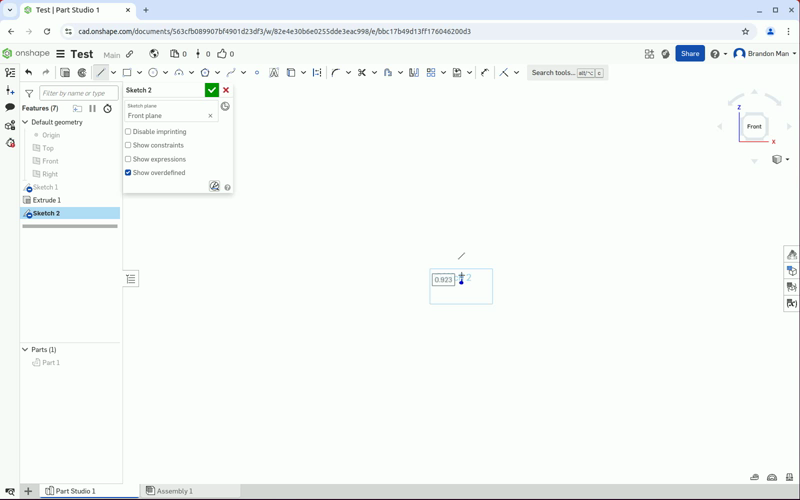
scroll(6)
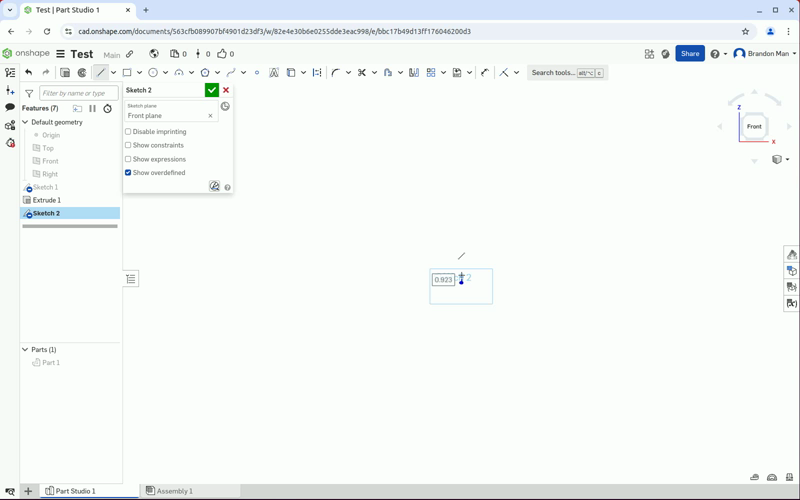
scroll(6)
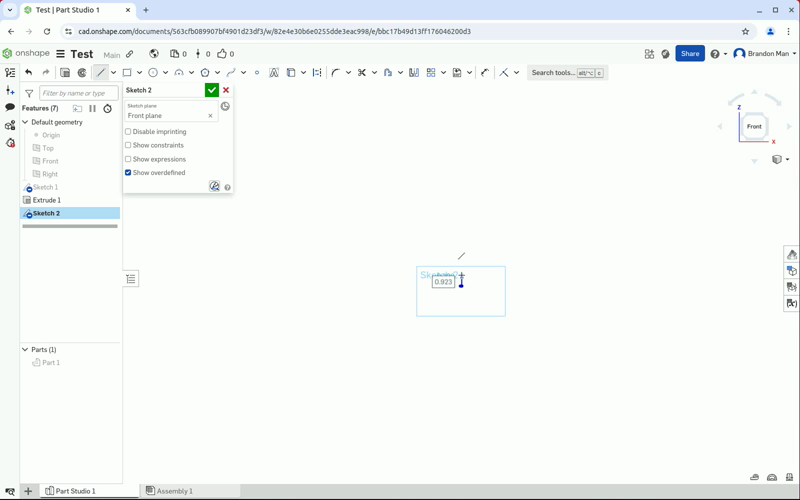
scroll(6)
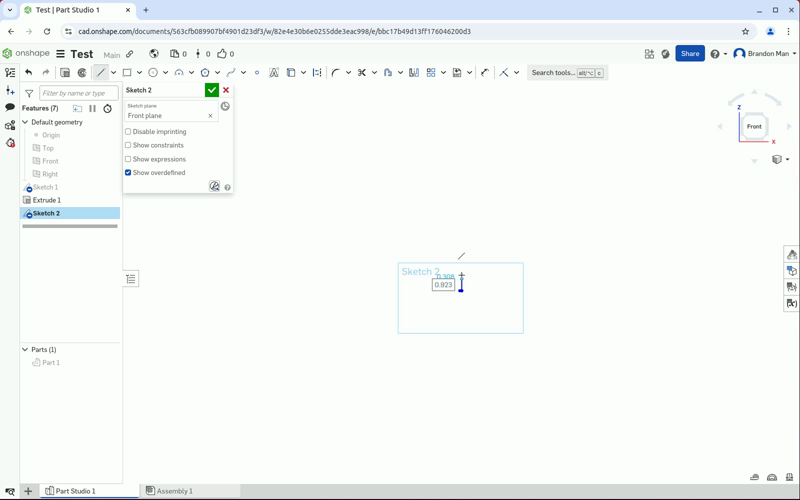
scroll(6)
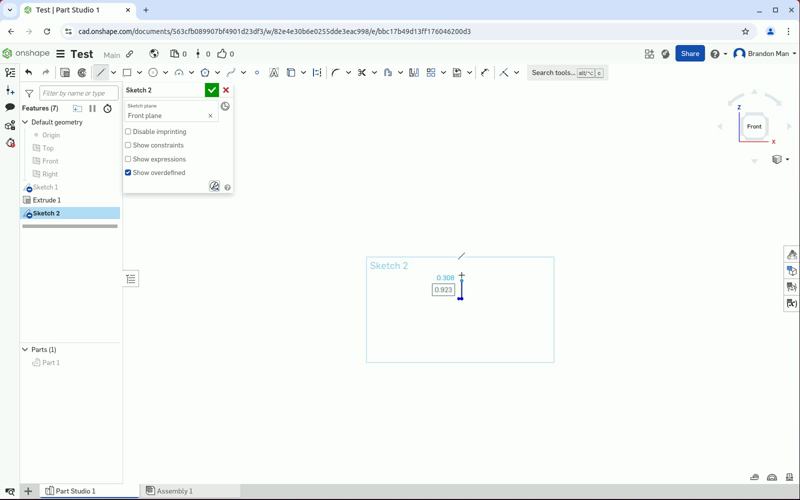
scroll(6)
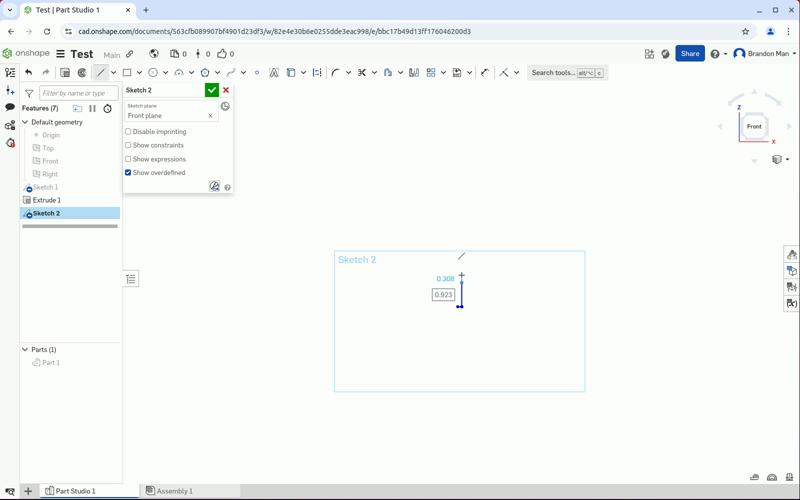
scroll(6)
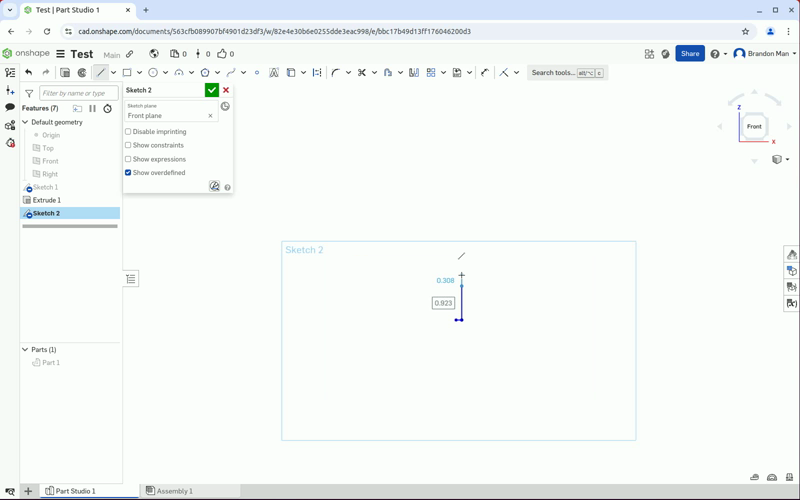
scroll(6)
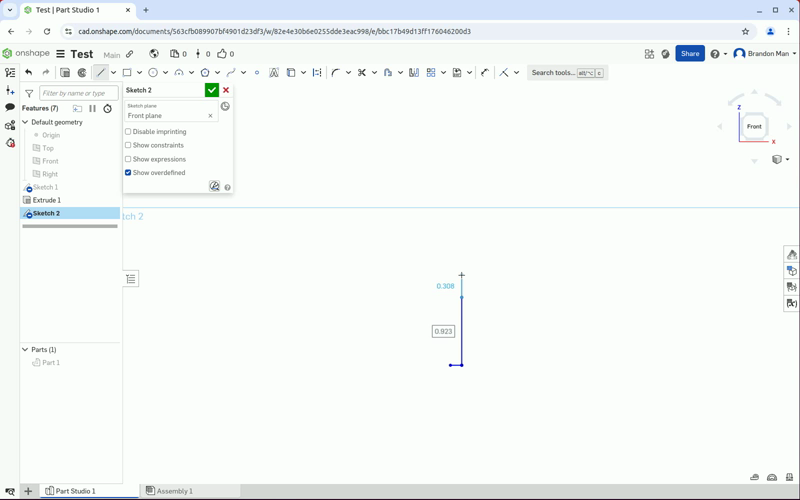
click(461, 274)
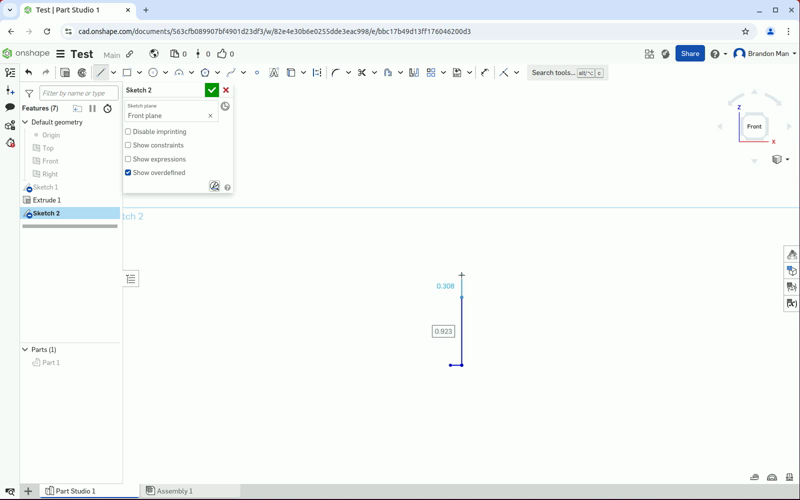
scroll(-6)
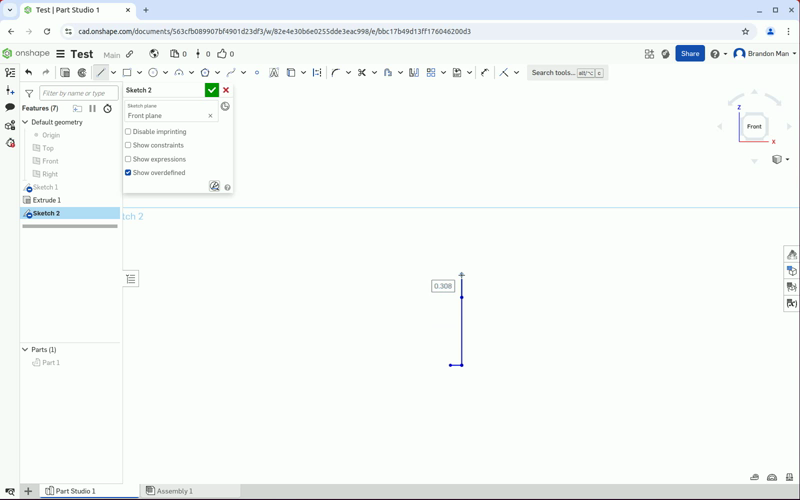
scroll(-6)
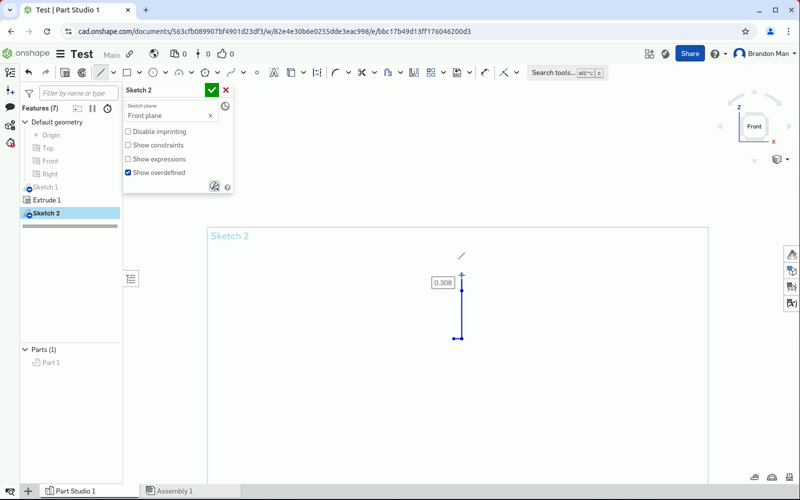
scroll(-6)
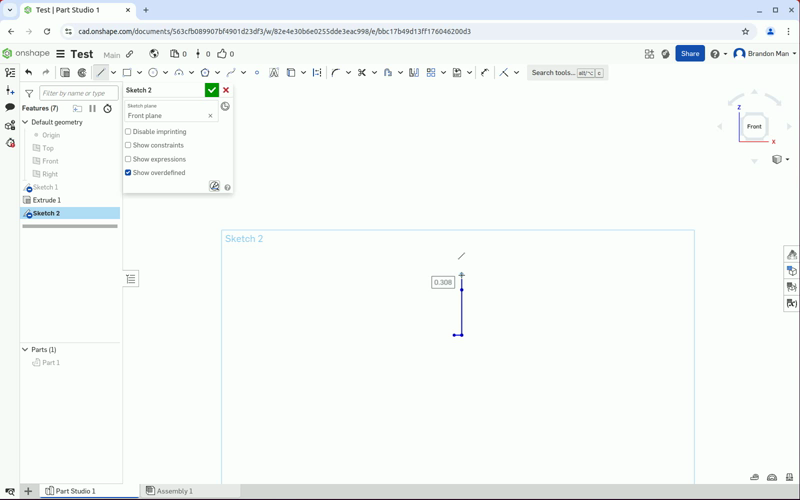
scroll(-6)
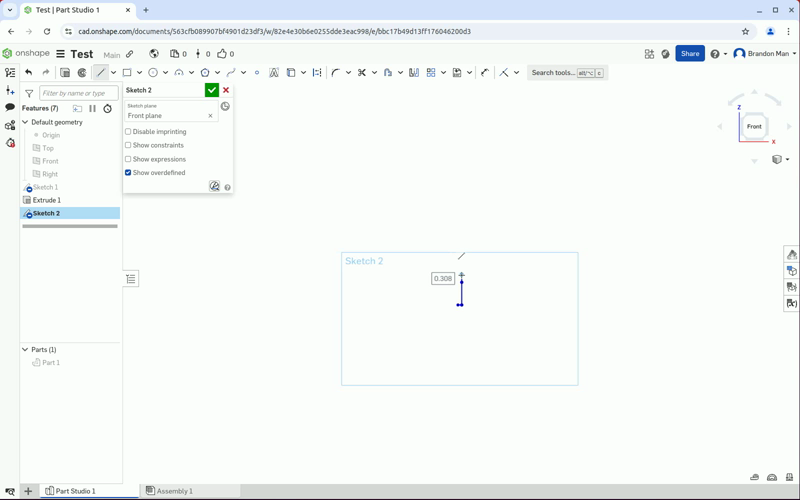
scroll(-6)
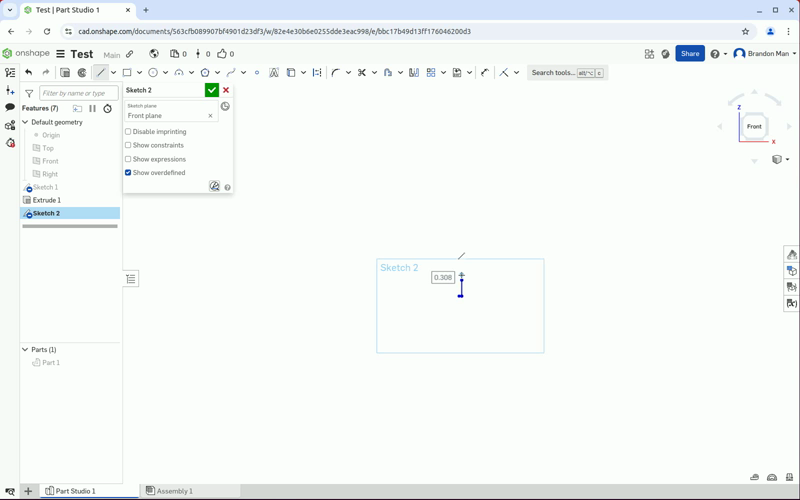
scroll(-6)
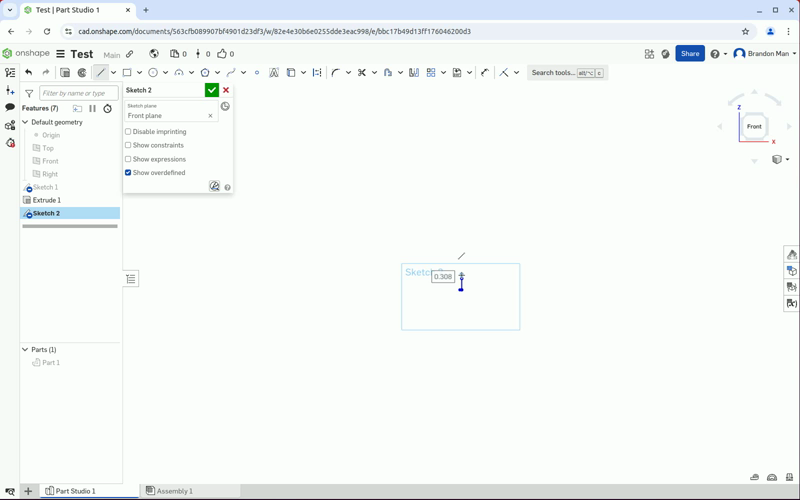
scroll(-6)
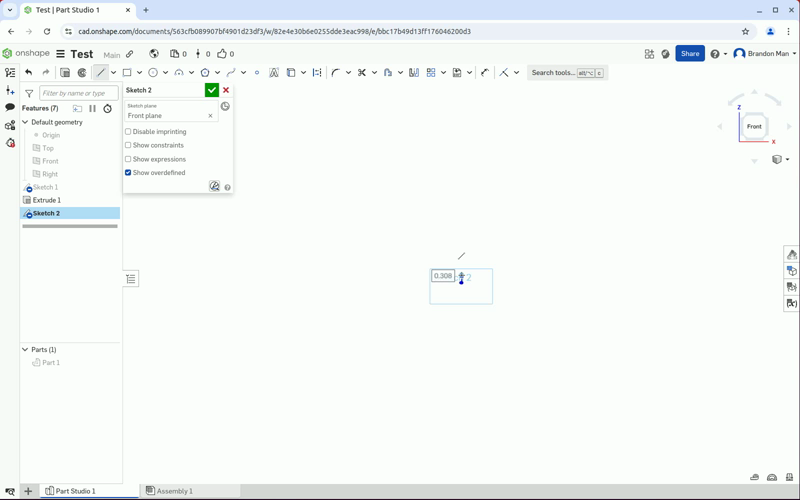
key_up(shift)
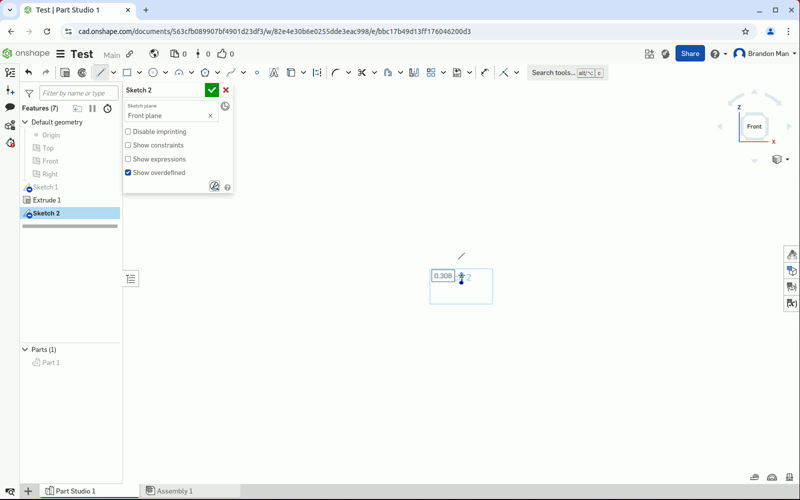
key_down(shift)
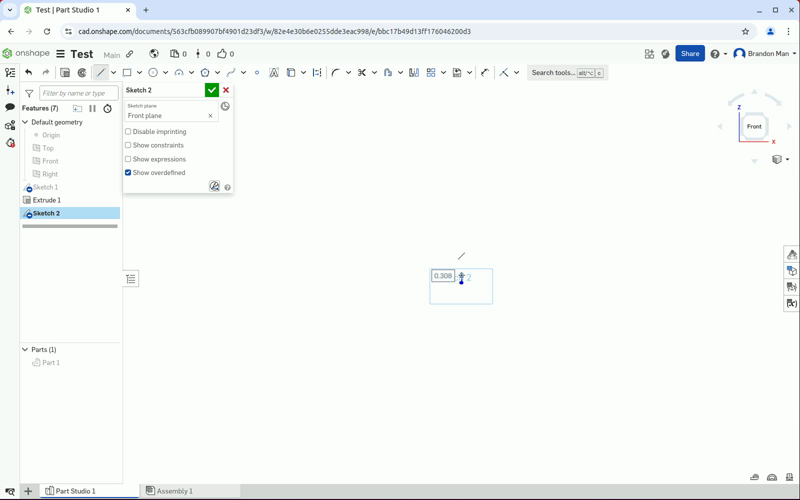
mouse_move(491, 274)
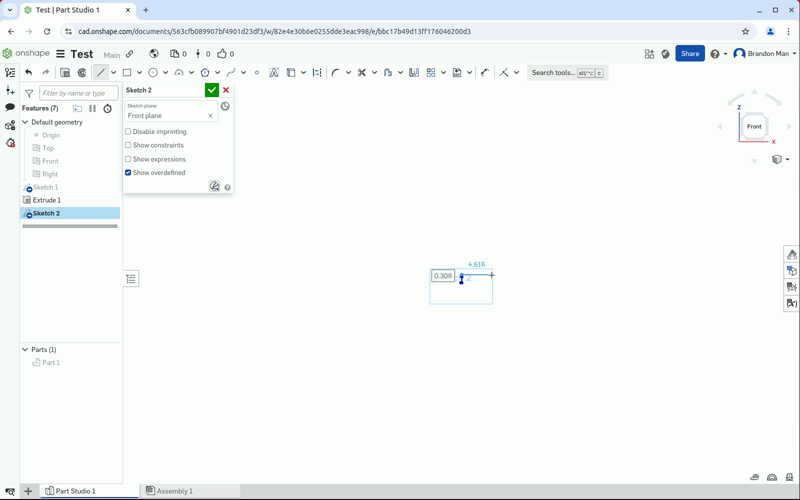
mouse_move(460, 274)
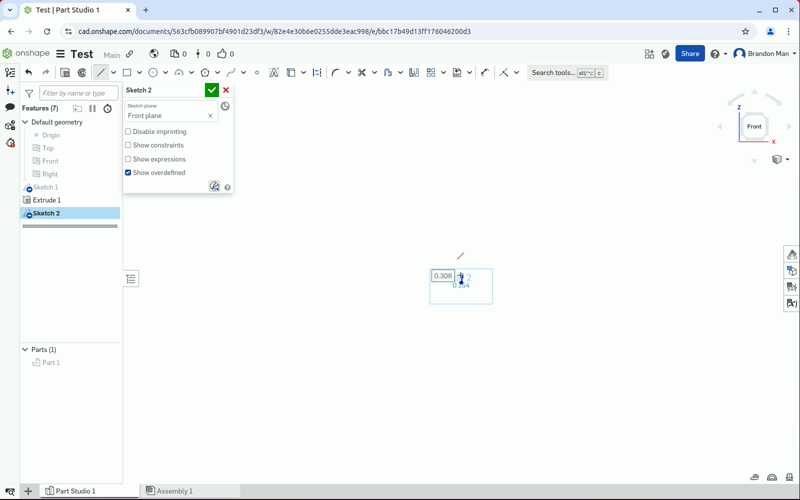
scroll(6)
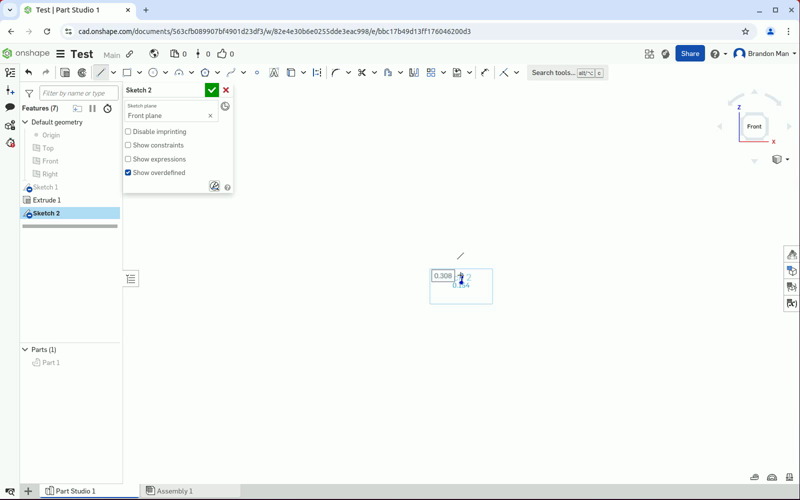
scroll(6)
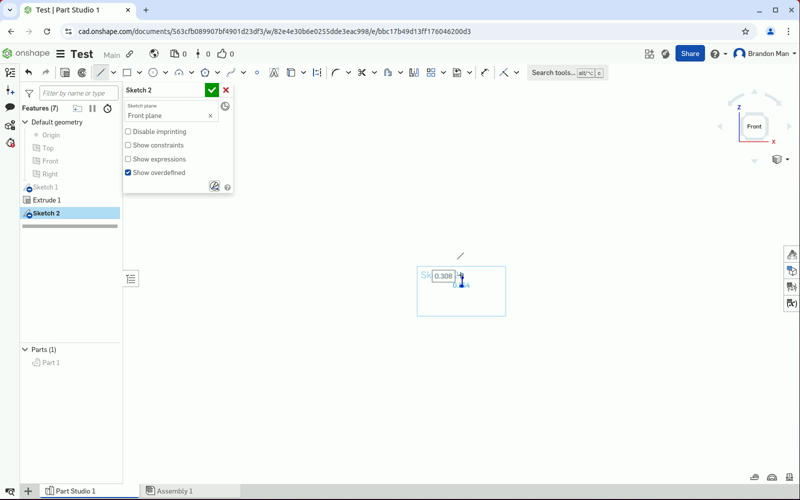
scroll(6)
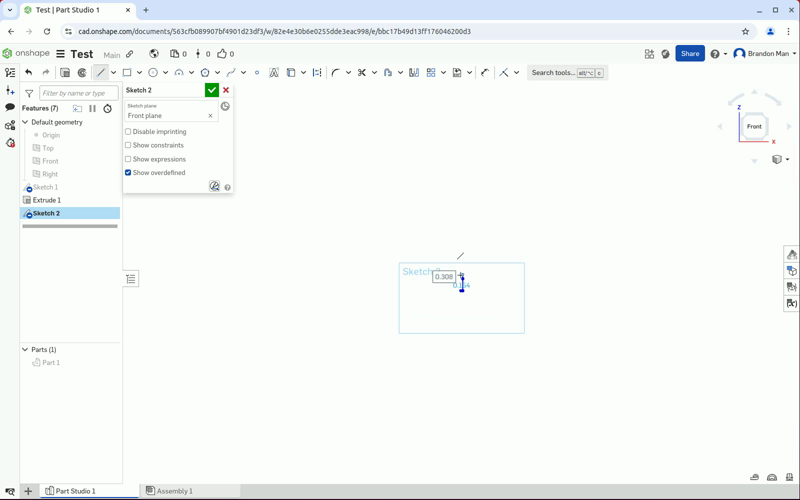
scroll(6)
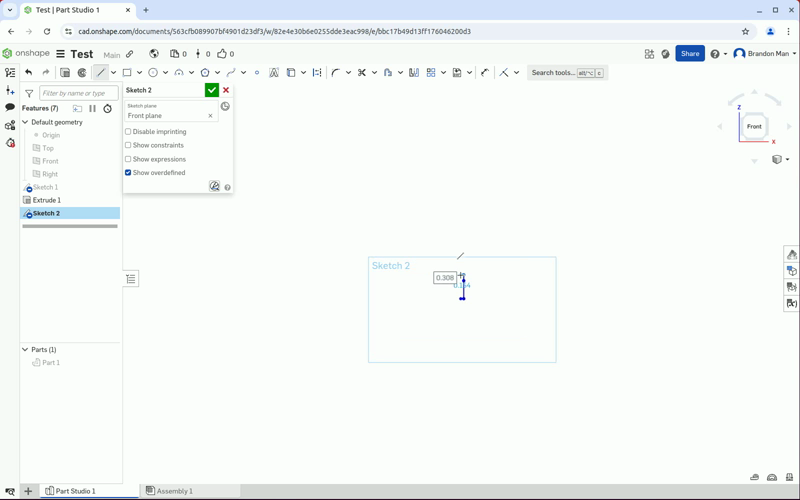
scroll(6)
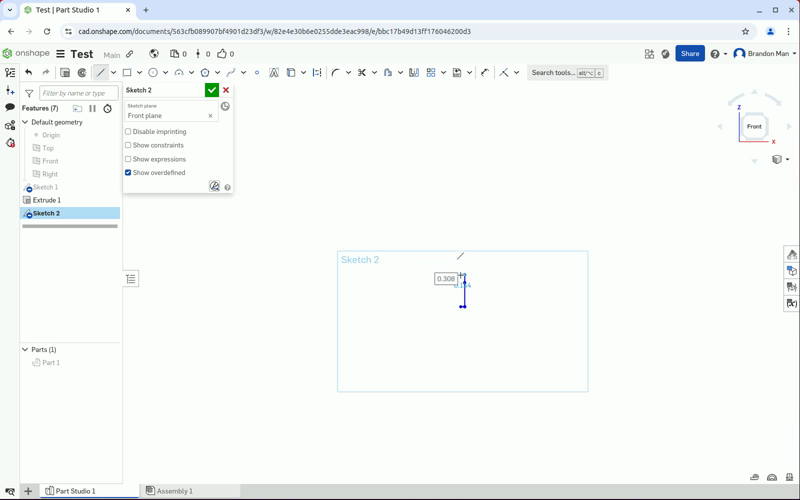
scroll(6)
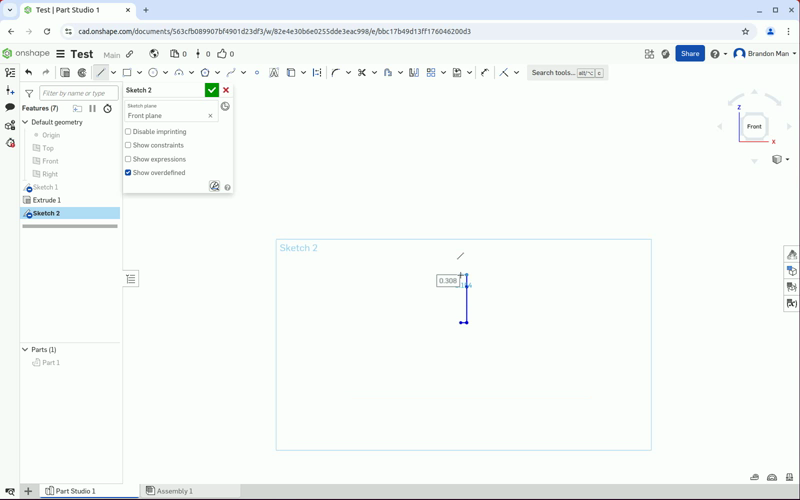
scroll(6)
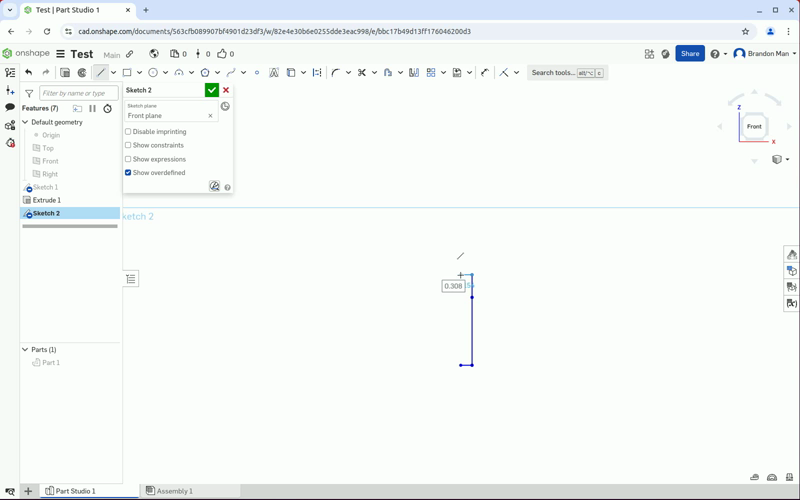
click(460, 274)
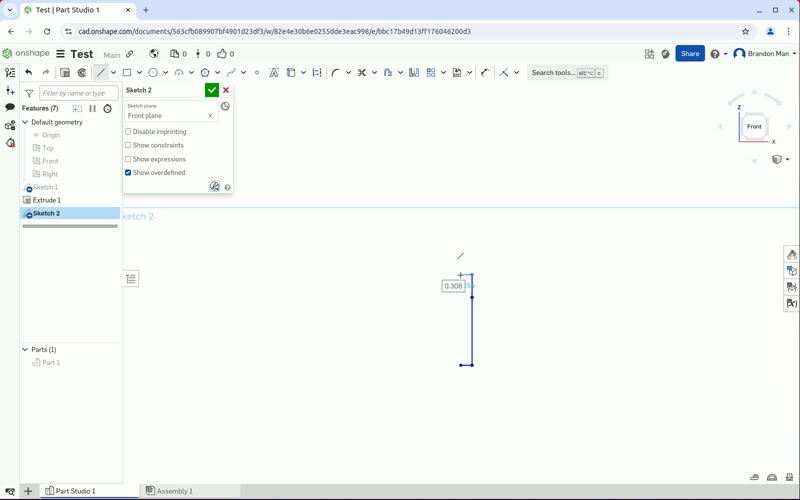
scroll(-6)
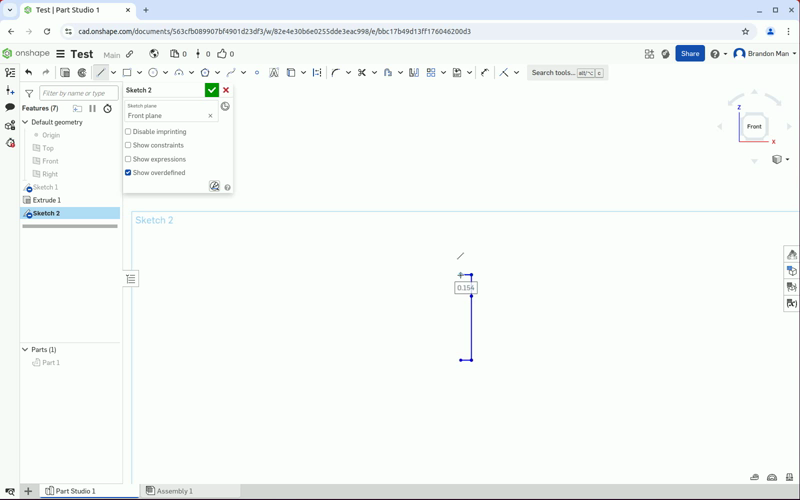
scroll(-6)
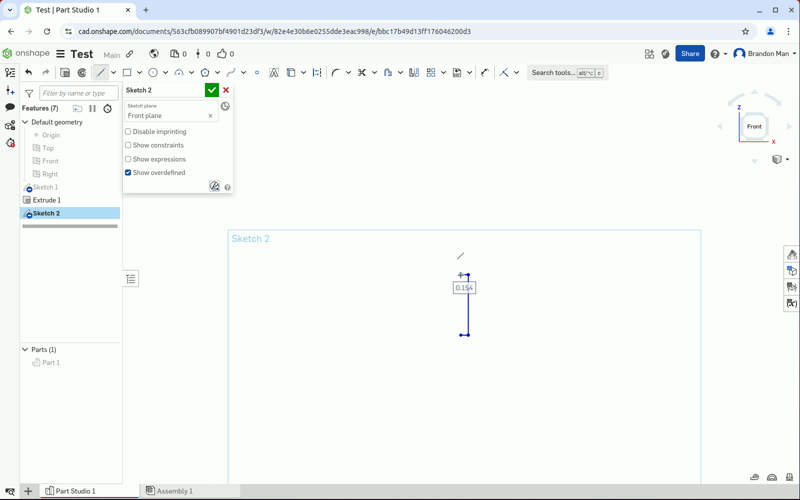
scroll(-6)
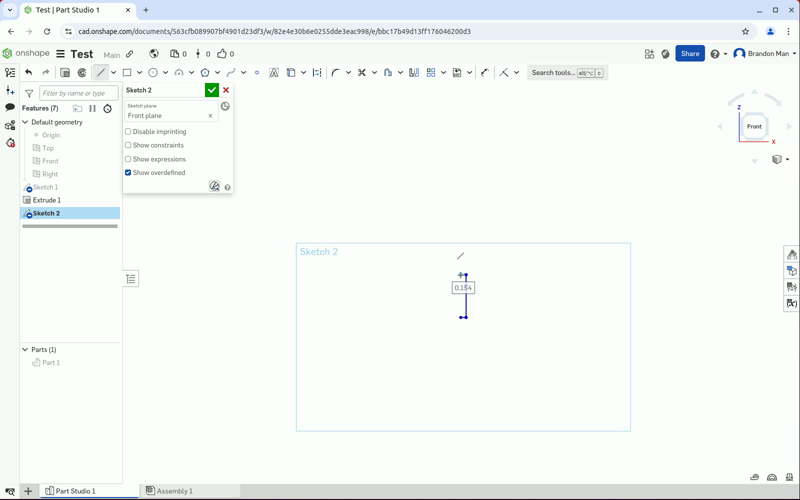
scroll(-6)
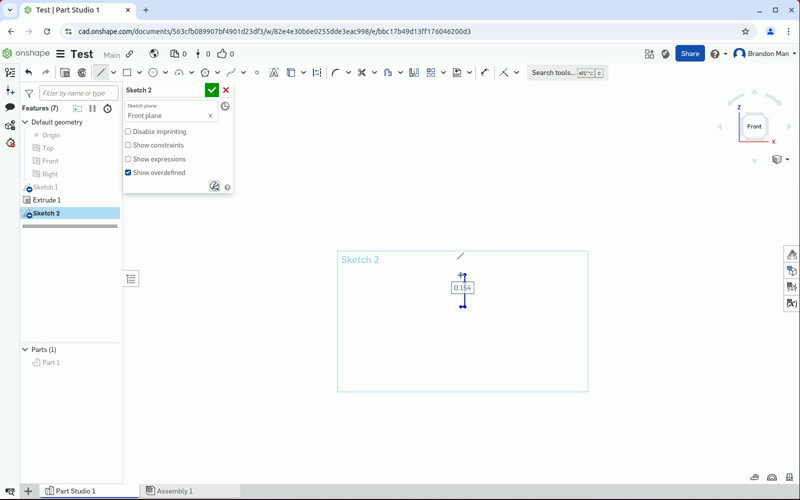
scroll(-6)
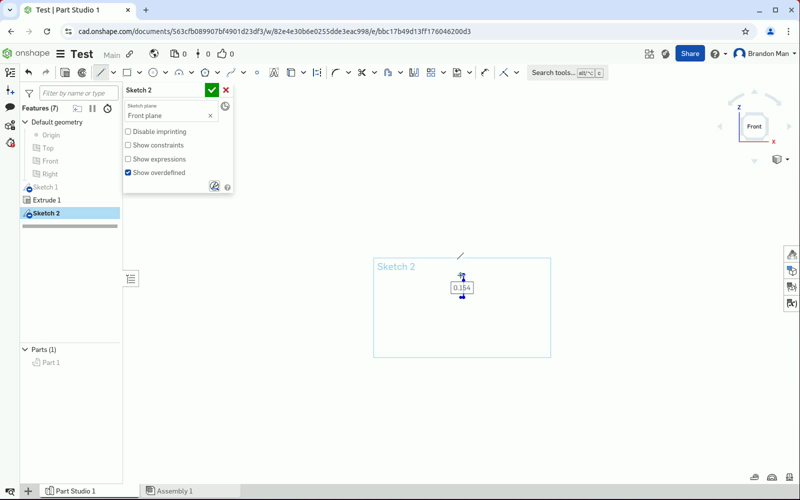
scroll(-6)
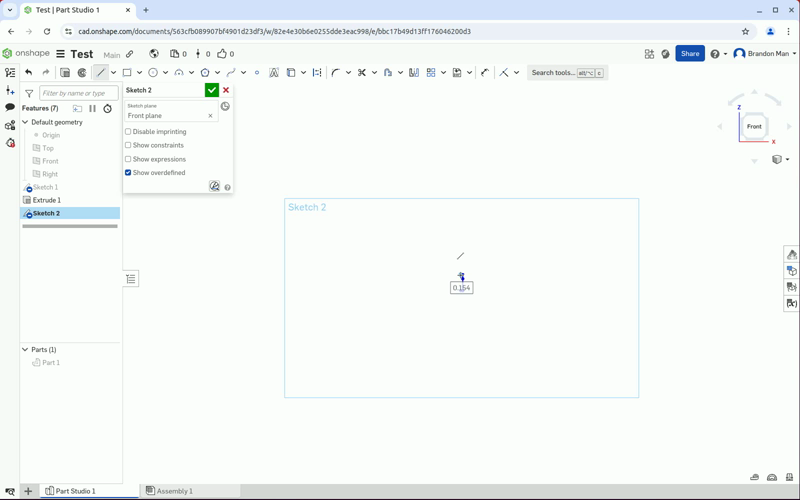
scroll(-6)
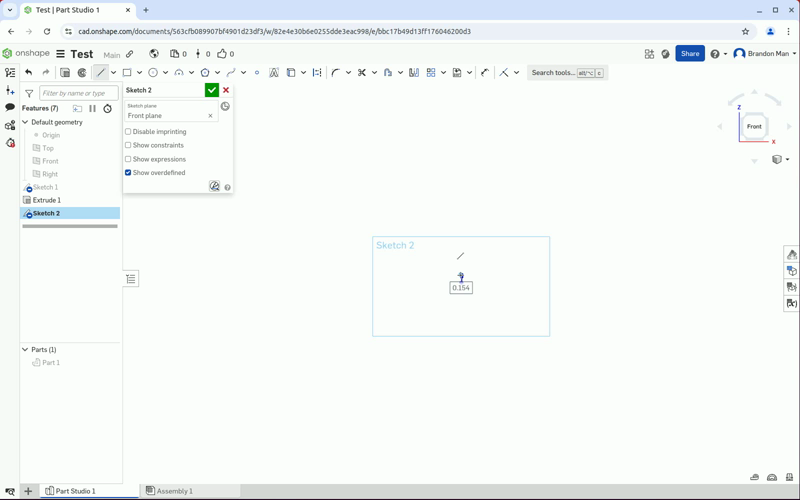
key_up(shift)
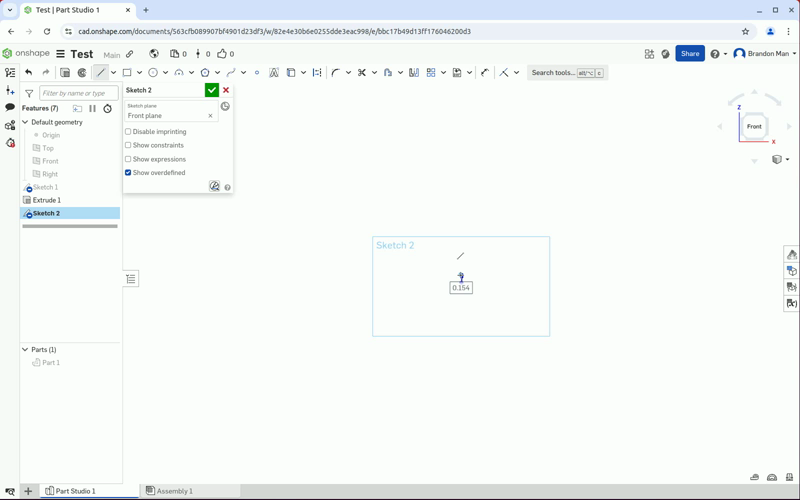
mouse_move(490, 274)
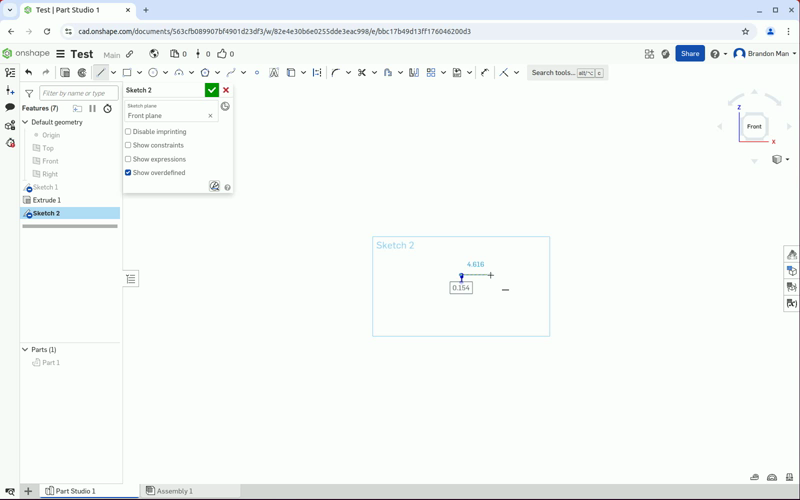
key_down(shift)
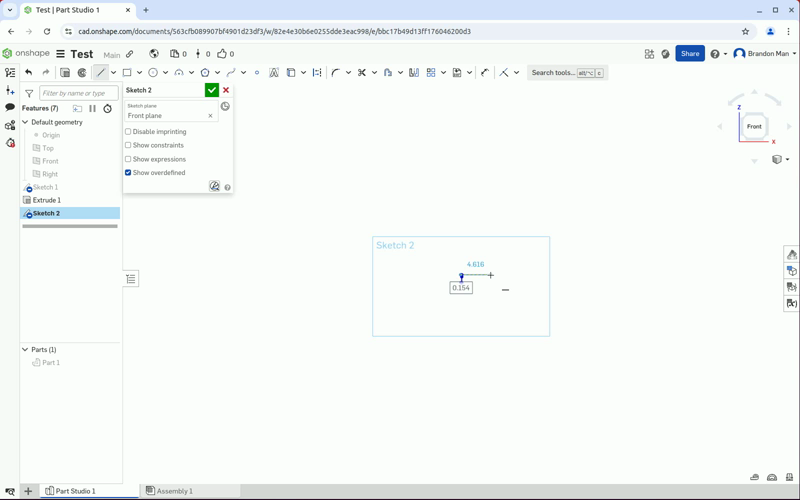
mouse_move(460, 282)
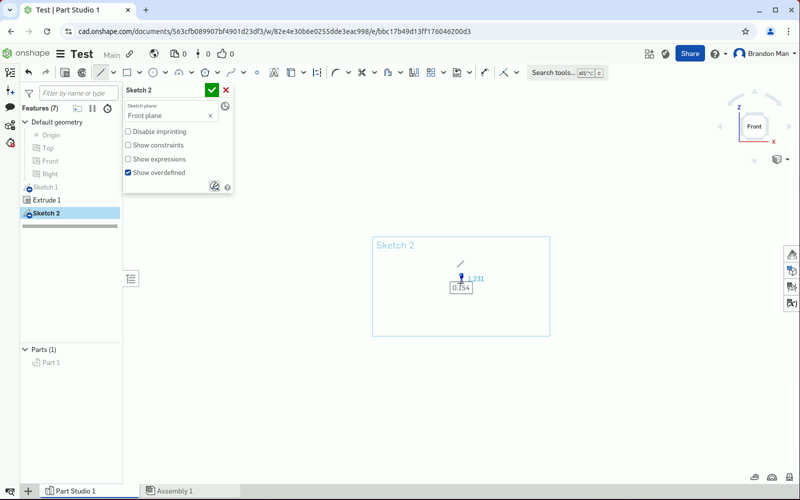
scroll(6)
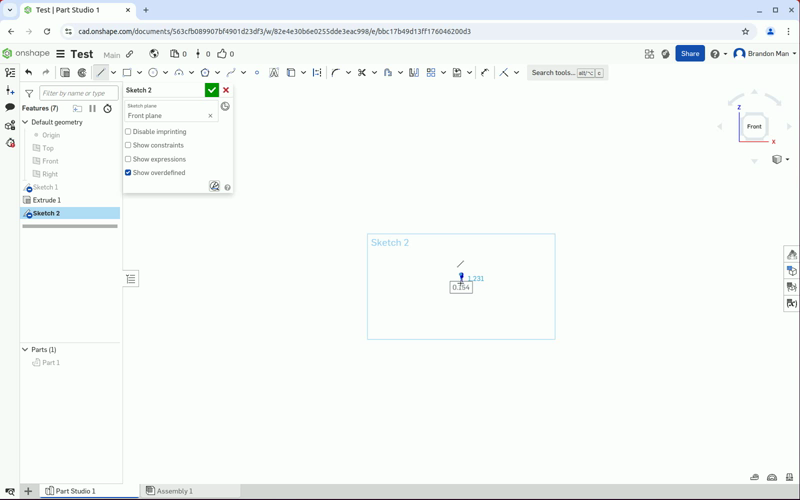
scroll(6)
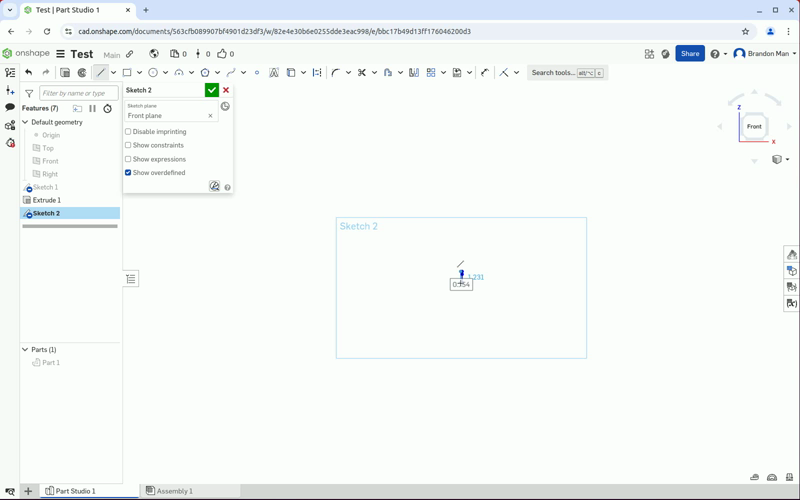
scroll(6)
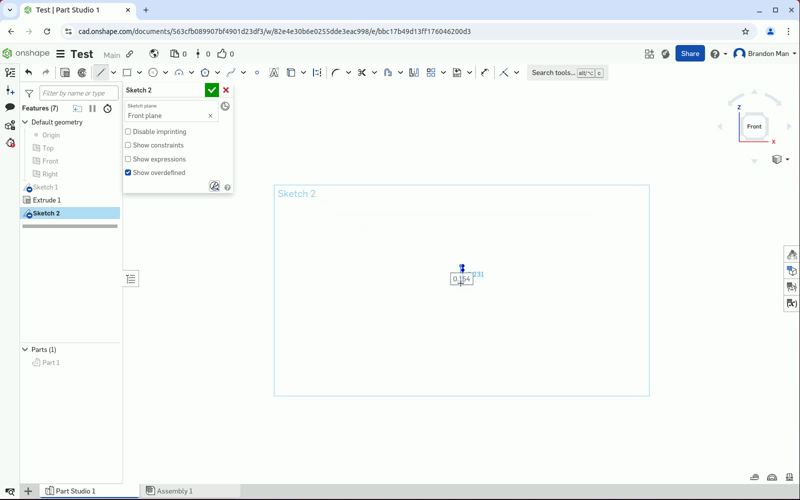
scroll(6)
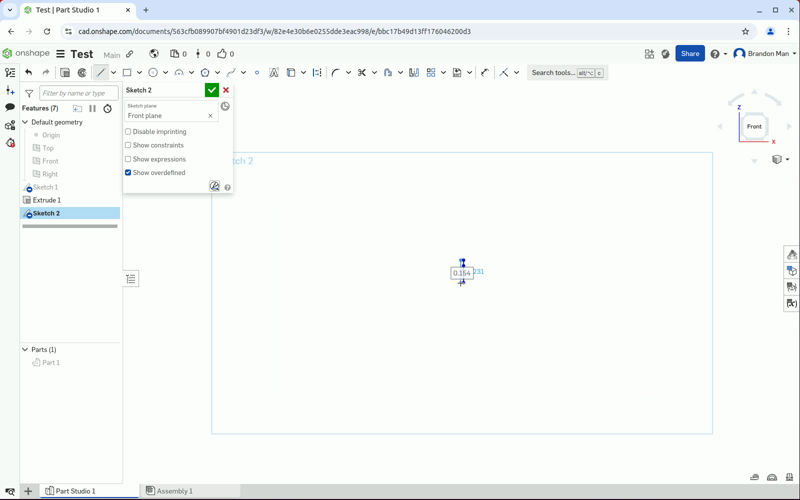
scroll(6)
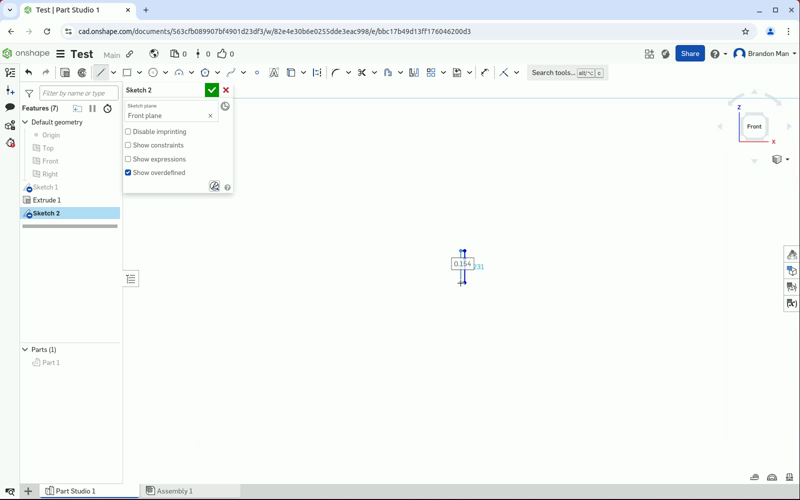
scroll(6)
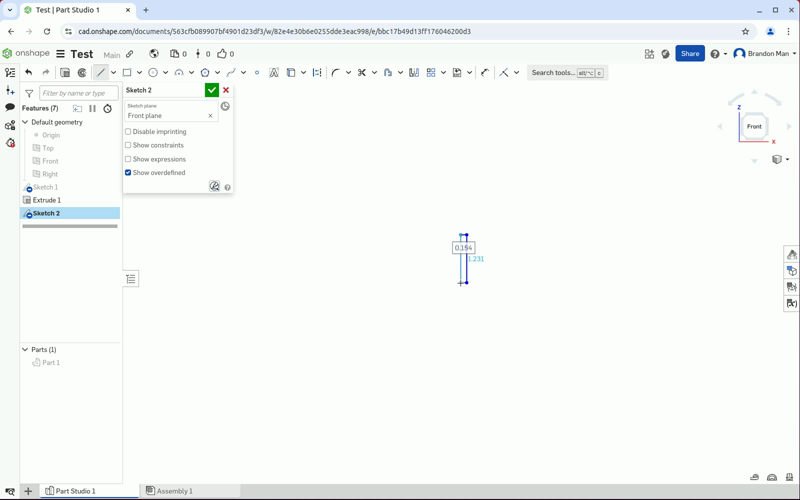
scroll(6)
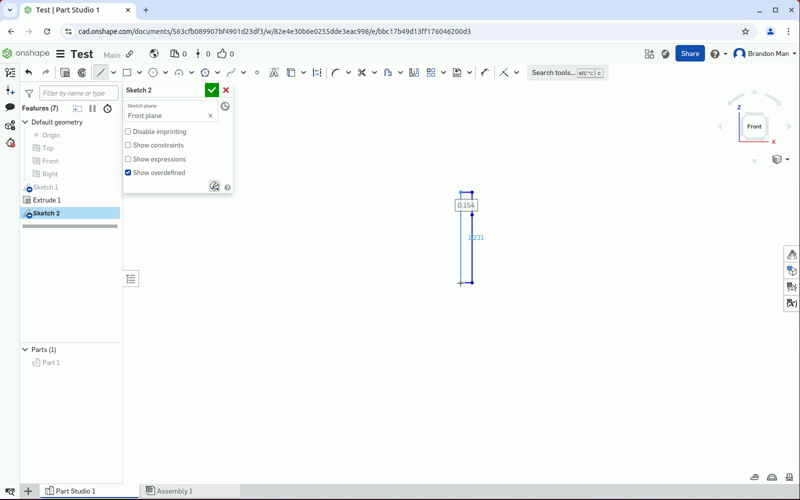
key_up(shift)
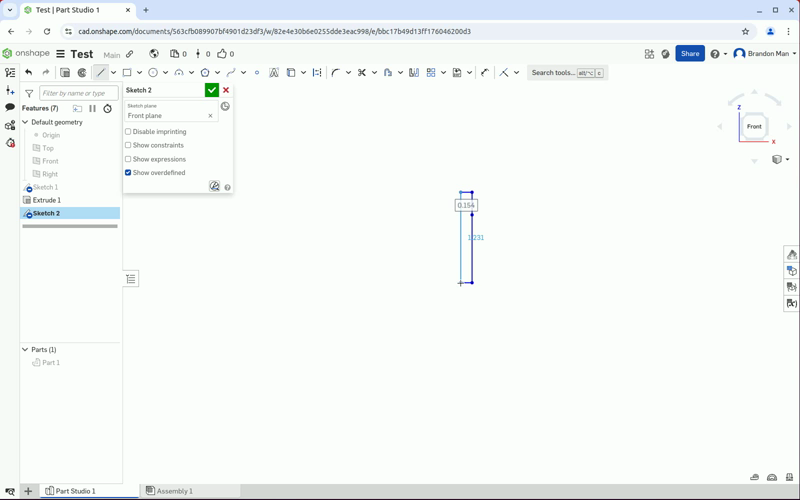
click(460, 282)
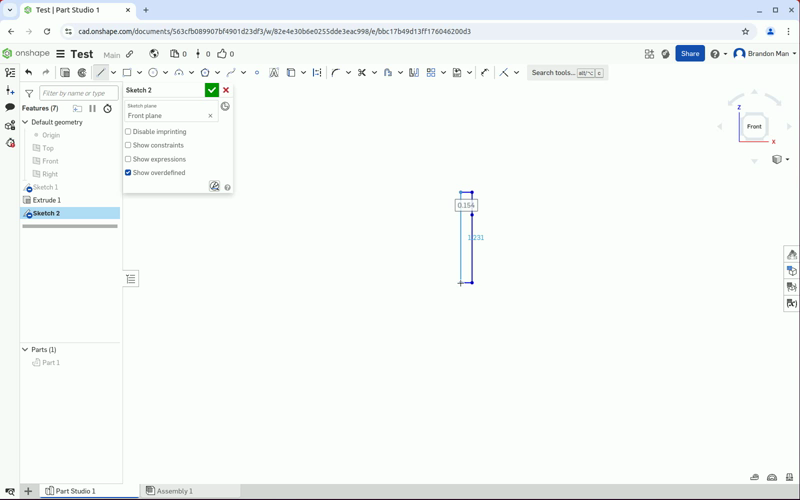
scroll(-6)
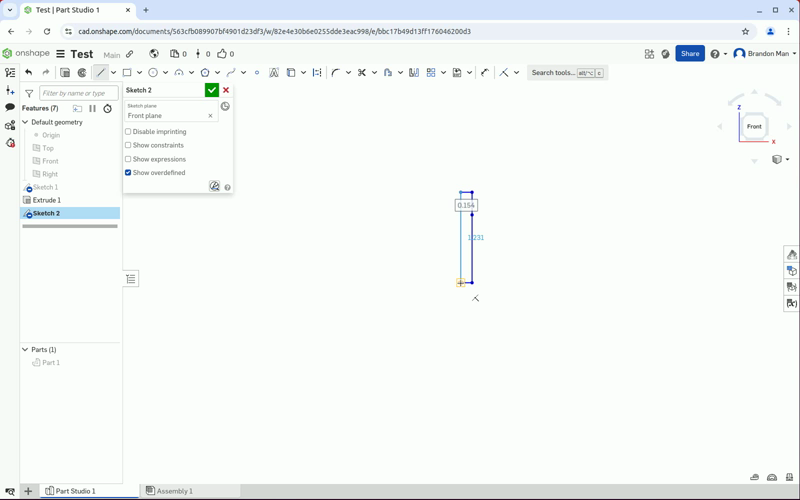
scroll(-6)
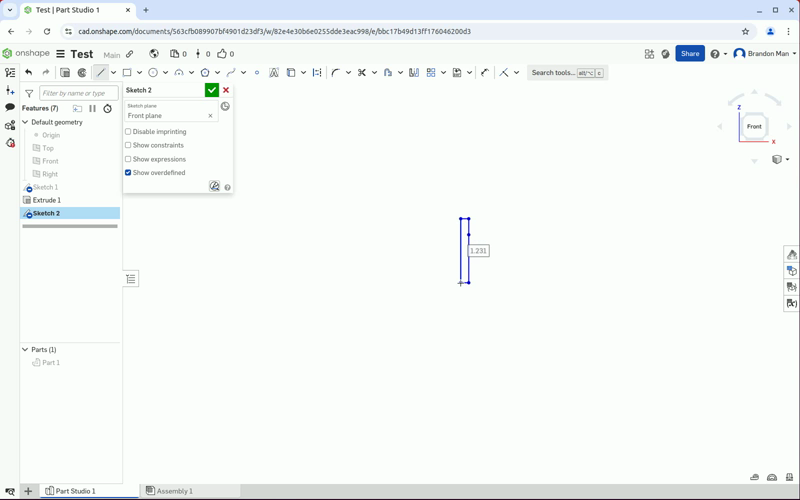
scroll(-6)
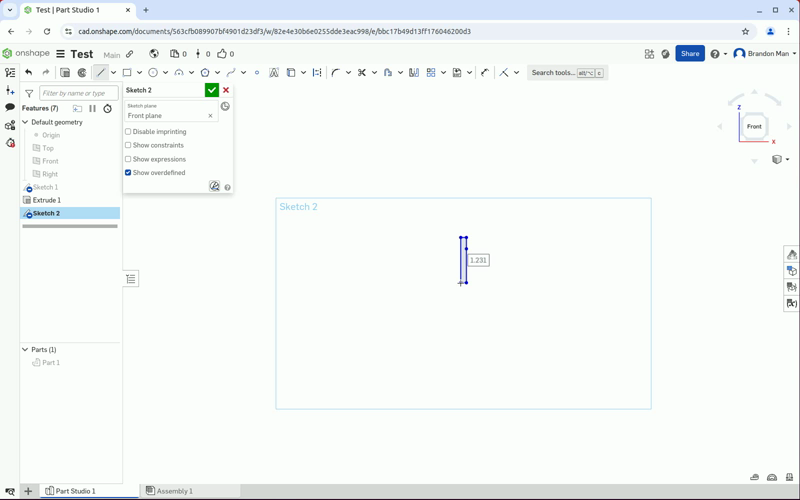
scroll(-6)
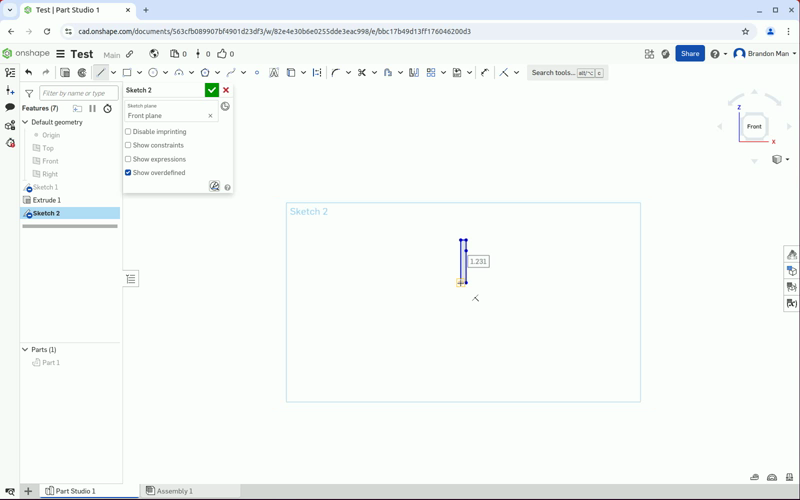
scroll(-6)
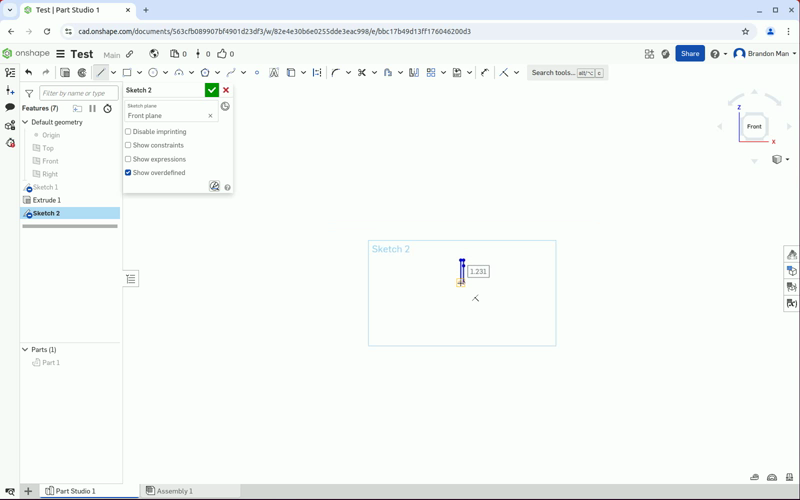
scroll(-6)
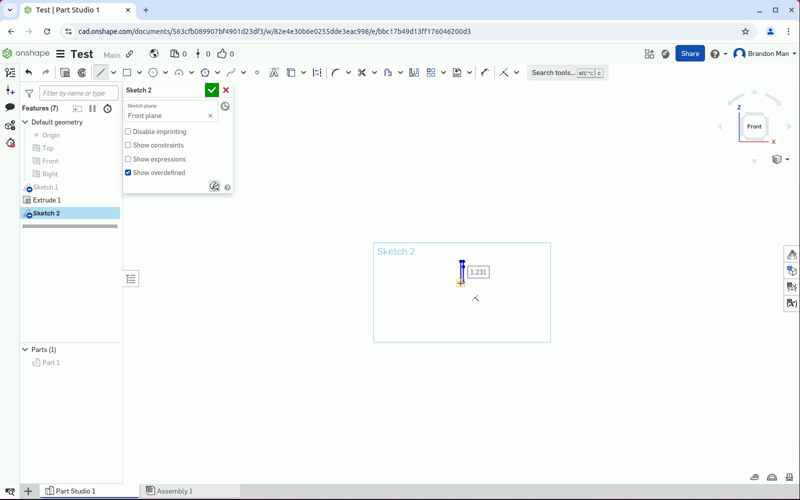
scroll(-6)
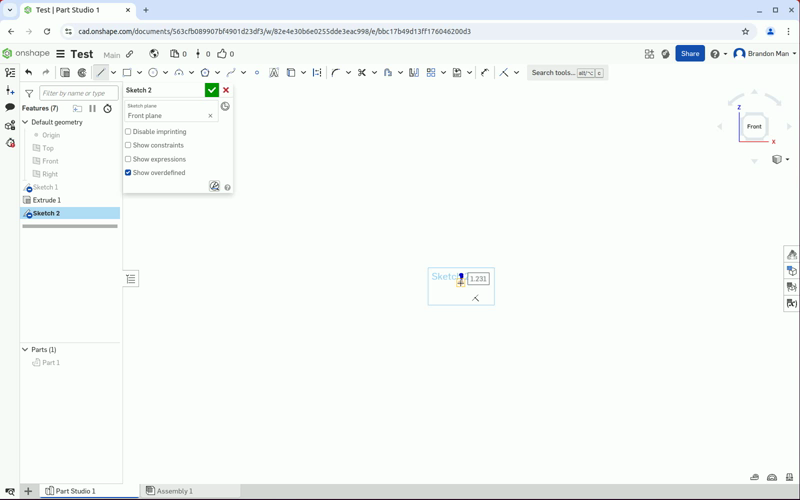
key(esc)
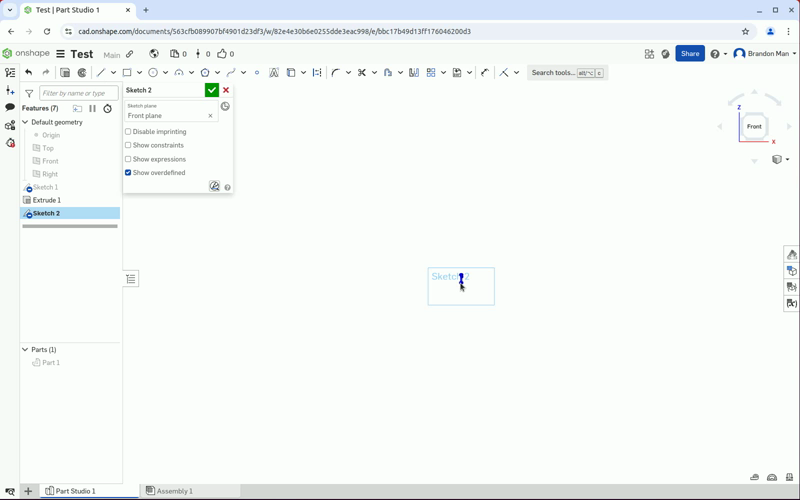
mouse_move(461, 275)
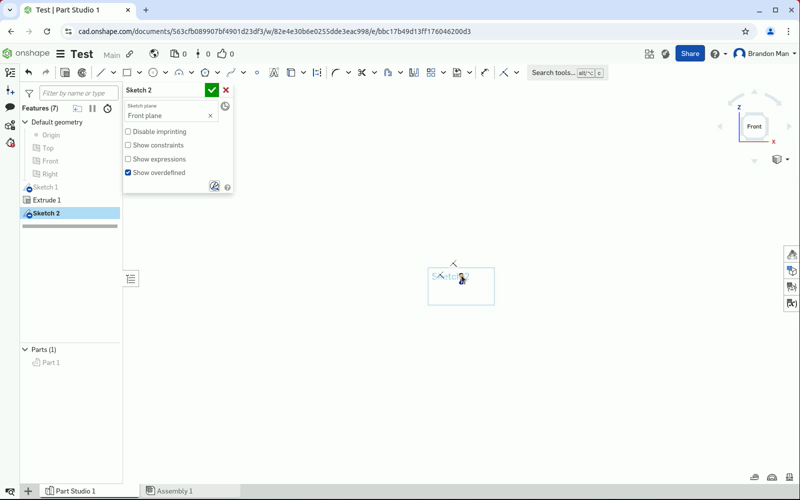
scroll(6)
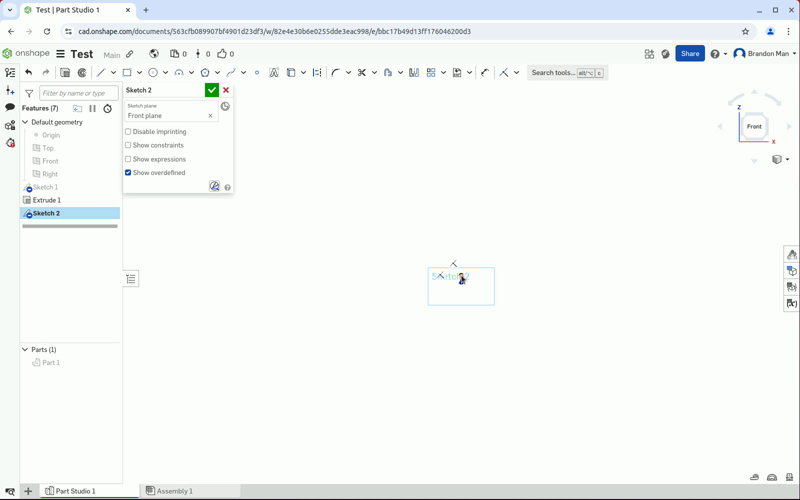
scroll(6)
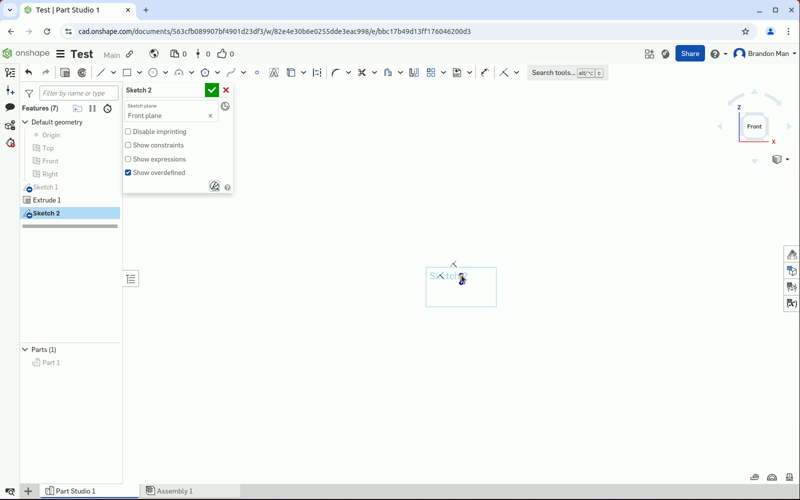
scroll(6)
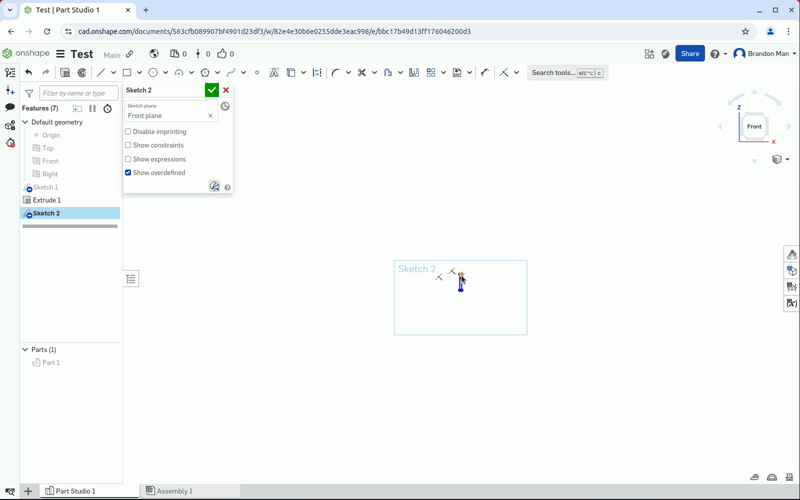
scroll(6)
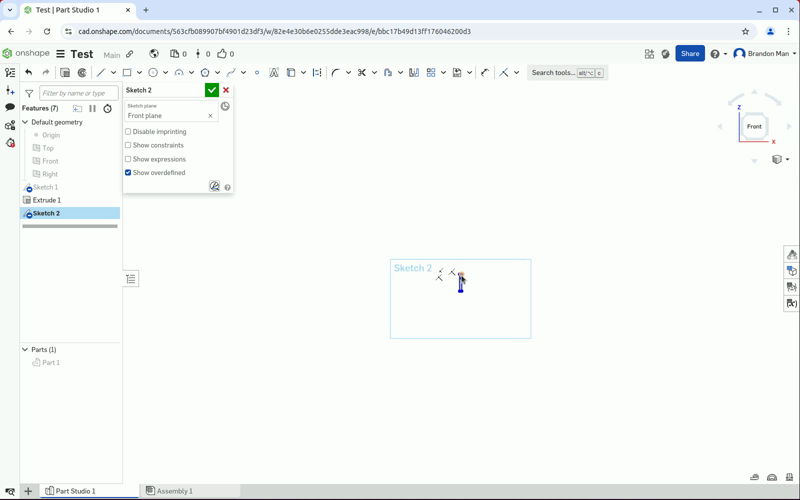
scroll(6)
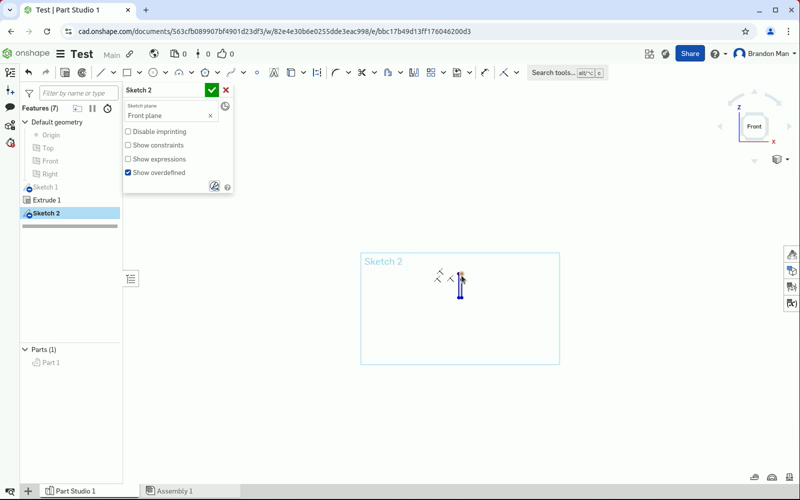
scroll(6)
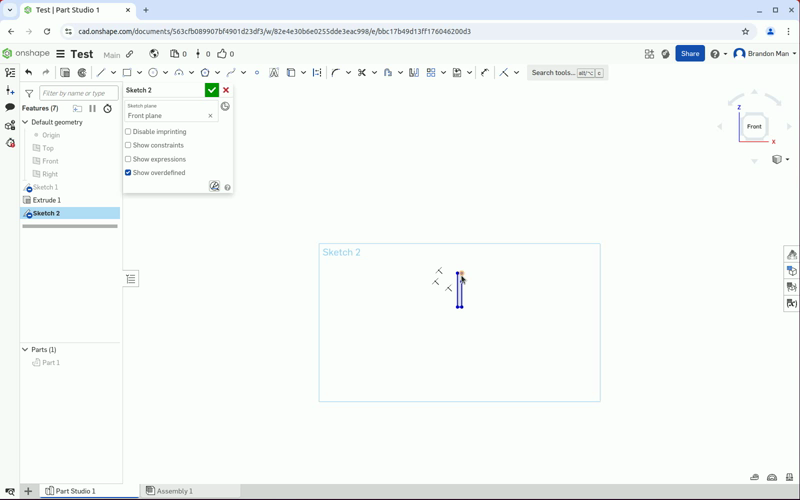
scroll(6)
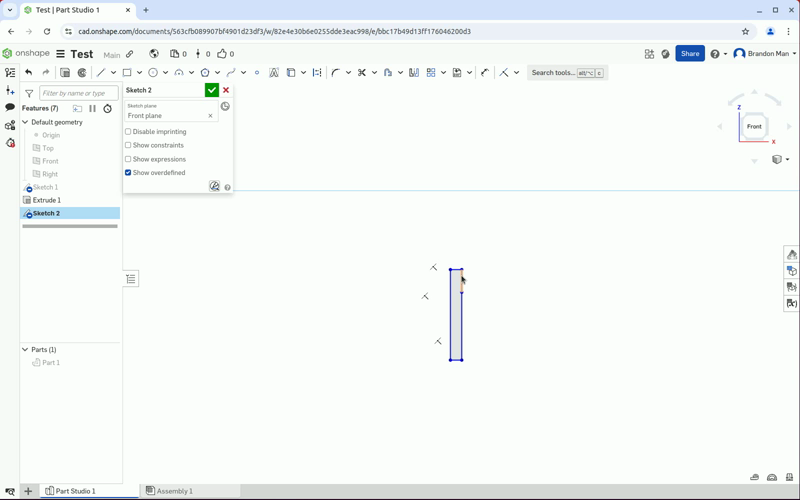
click(461, 275)
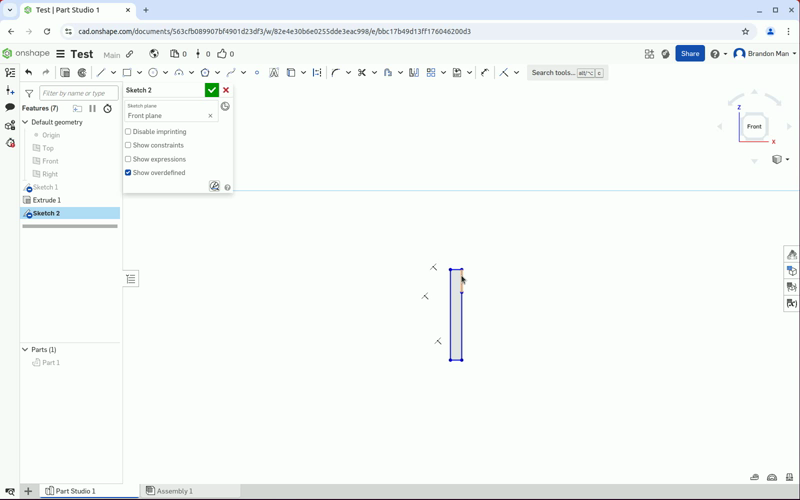
scroll(-6)
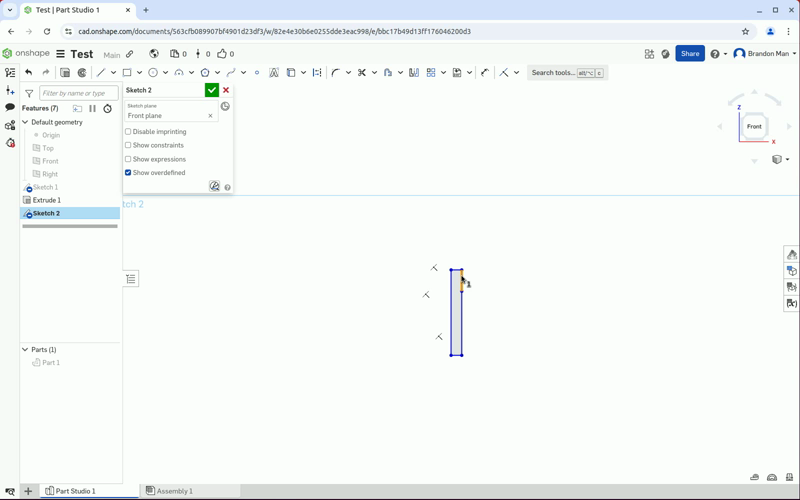
scroll(-6)
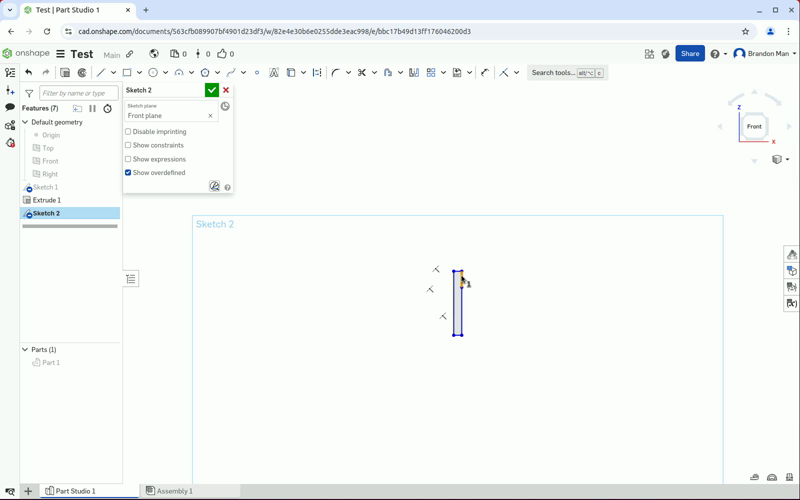
scroll(-6)
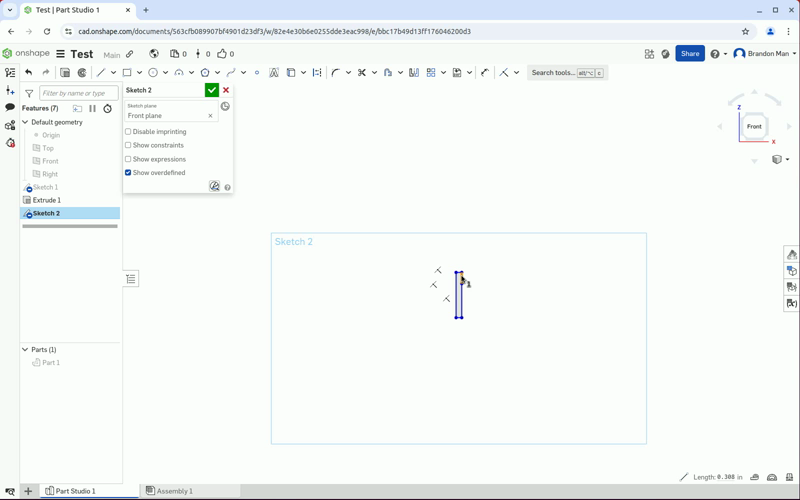
scroll(-6)
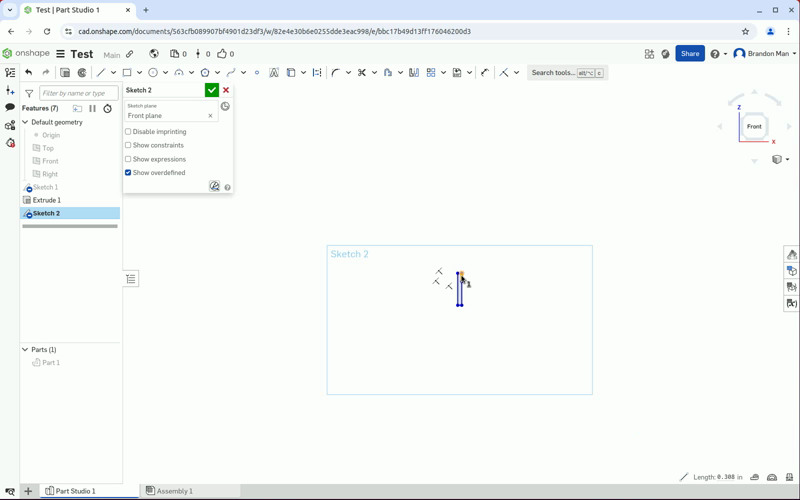
scroll(-6)
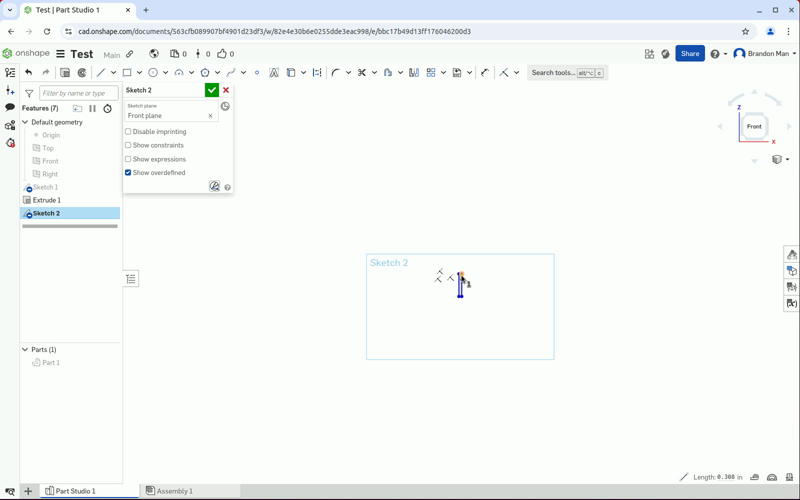
scroll(-6)
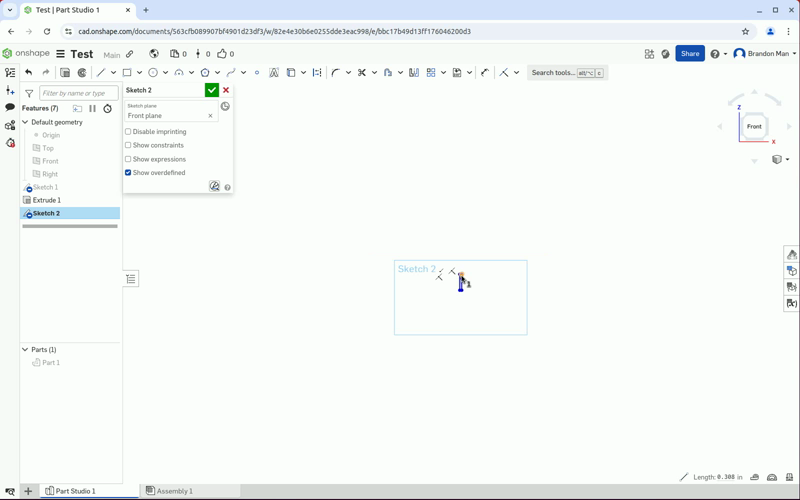
scroll(-6)
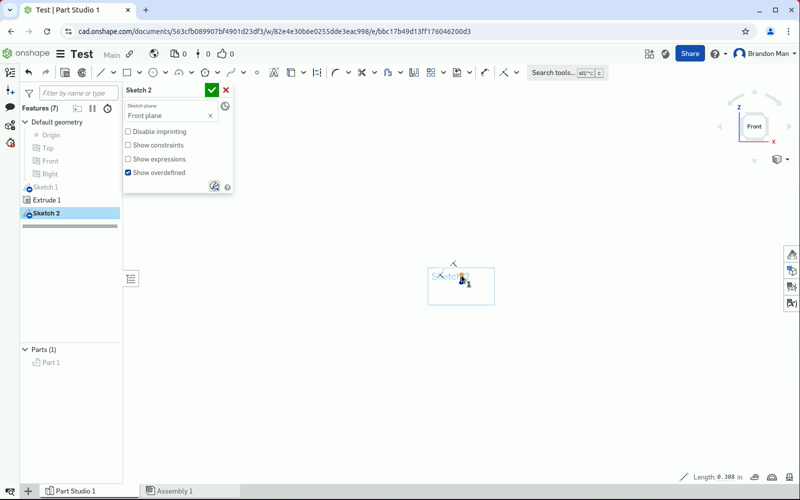
mouse_move(73, 352)
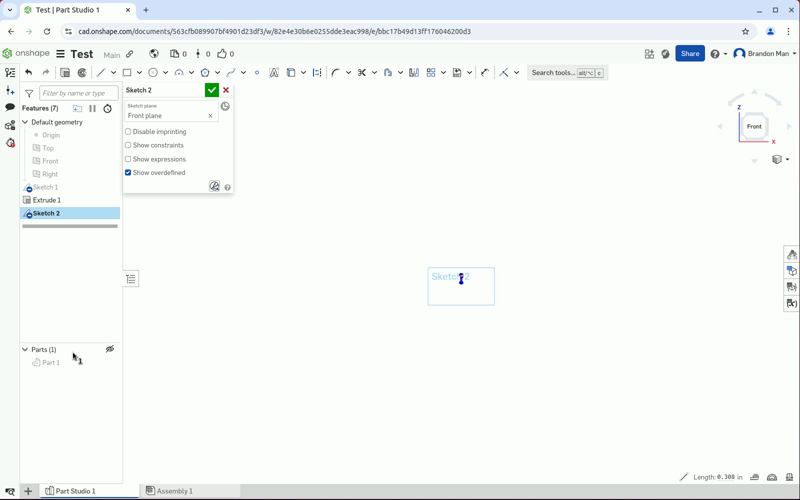
key(shift+y)
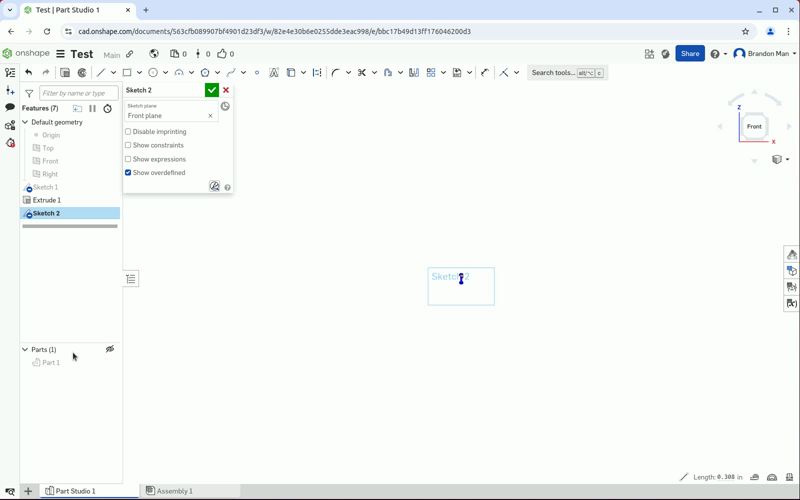
key(shift+e)
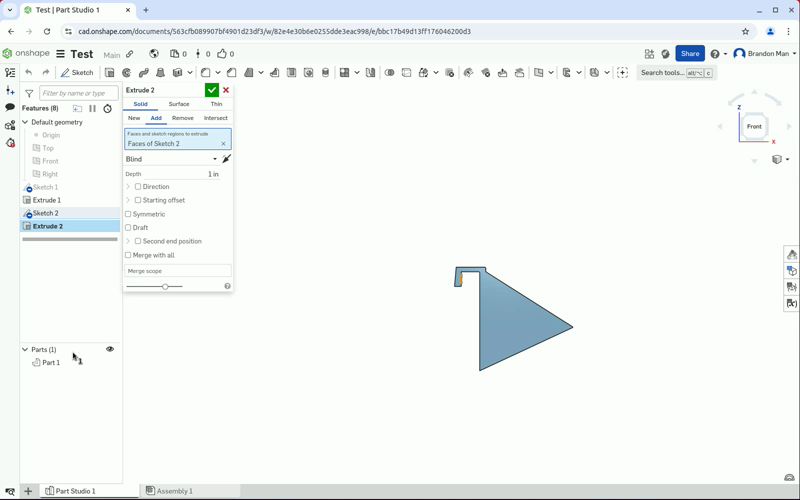
mouse_move(143, 106)
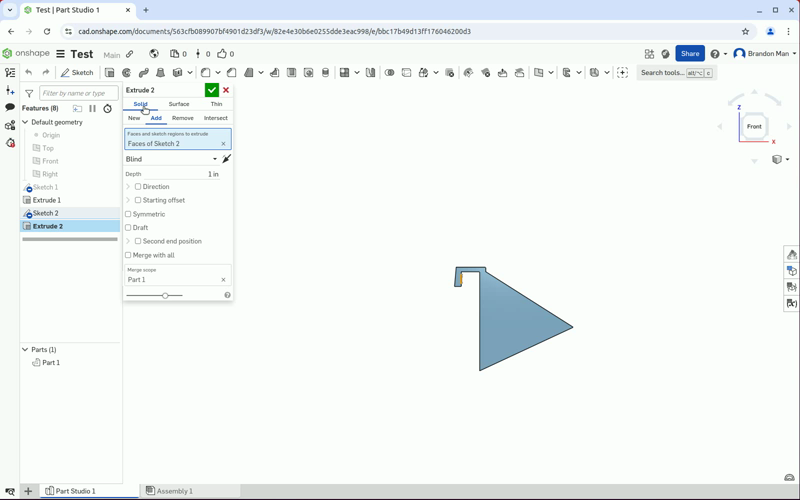
click(143, 106)
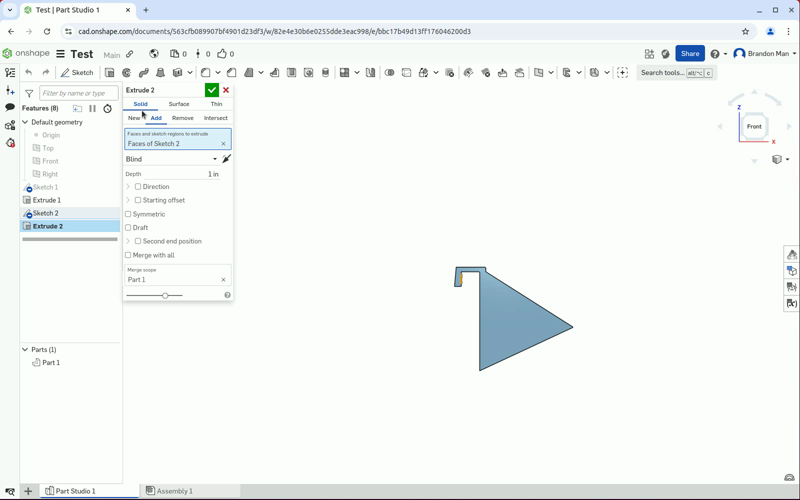
mouse_move(137, 120)
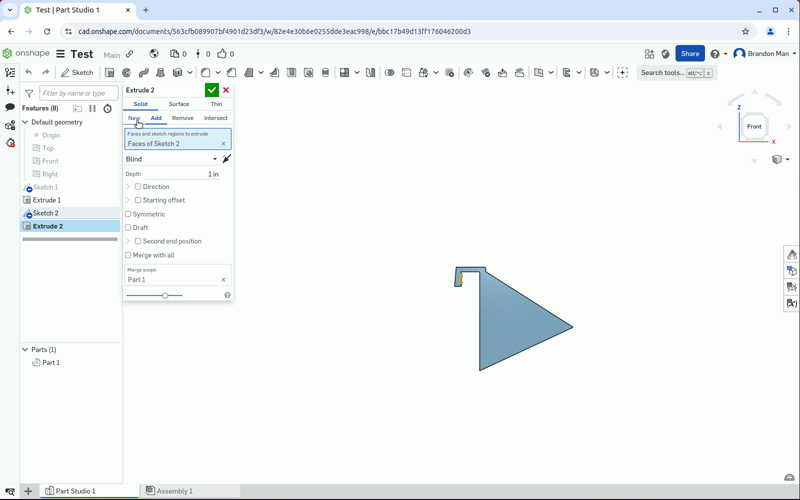
click(137, 120)
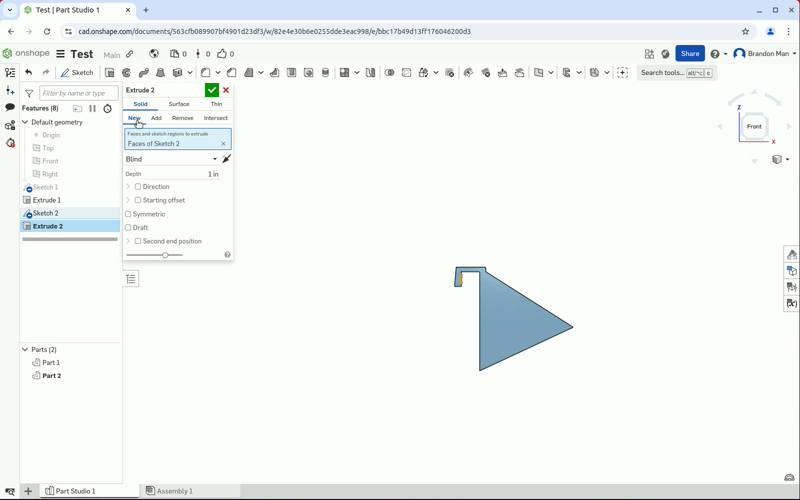
key(tab, 4)
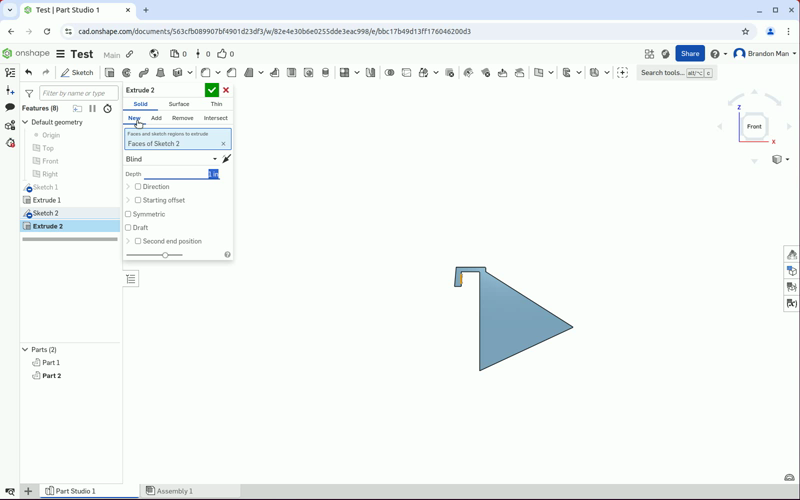
text(1.685)
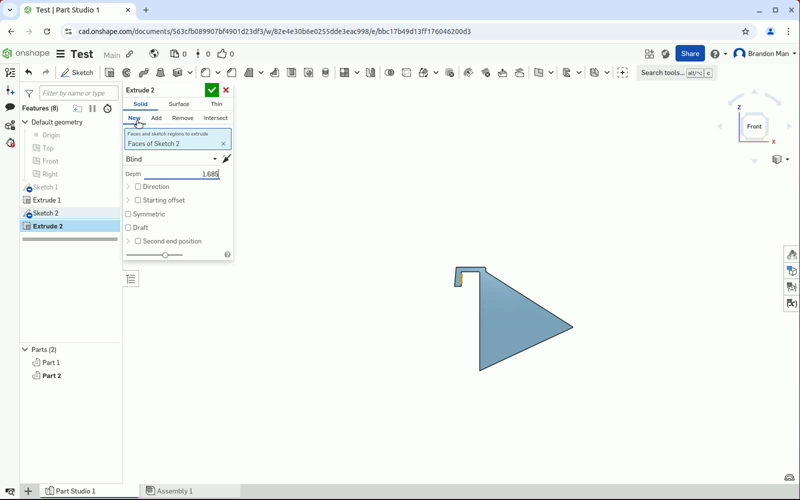
key(enter)
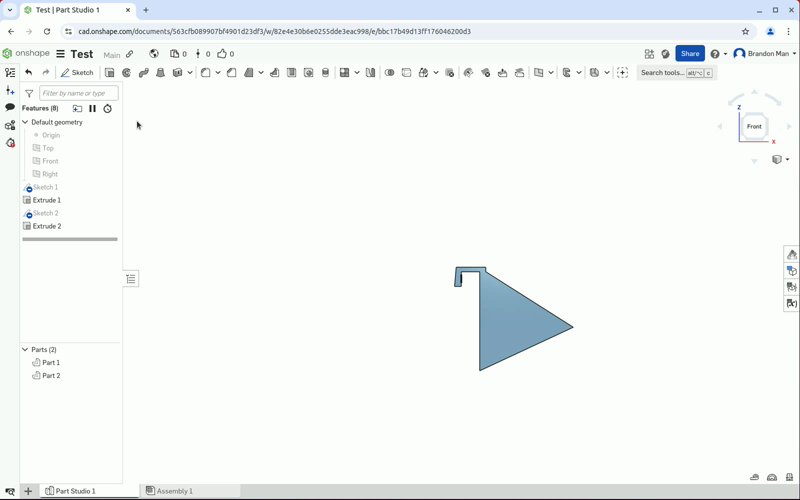
key(shift+h)
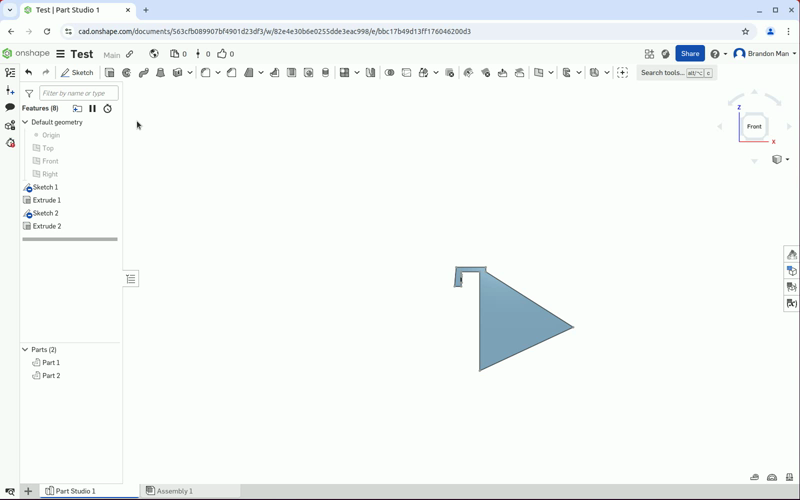
key(shift+h)
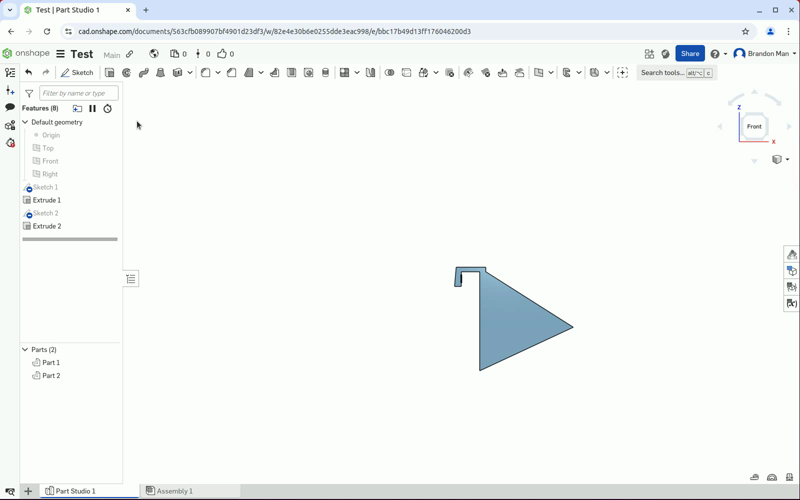
mouse_move(73, 189)
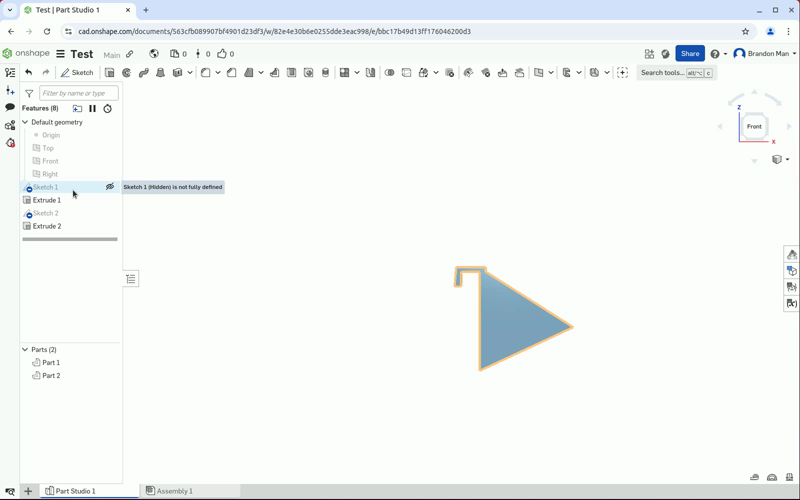
click(73, 189)
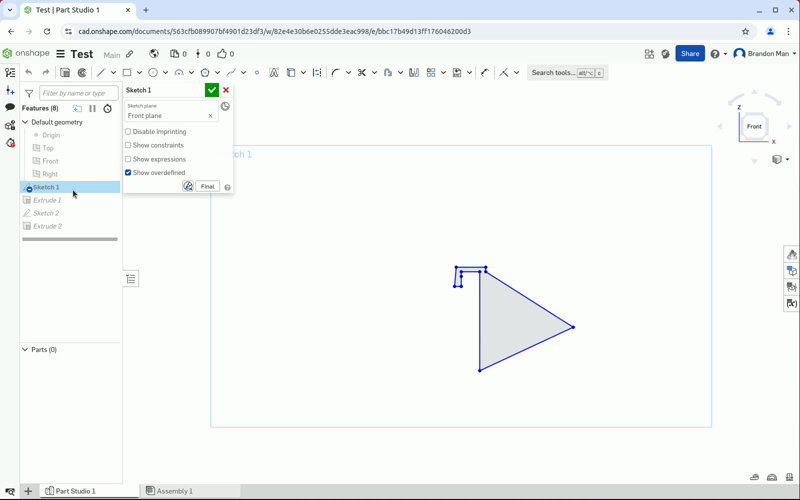
mouse_move(229, 92)
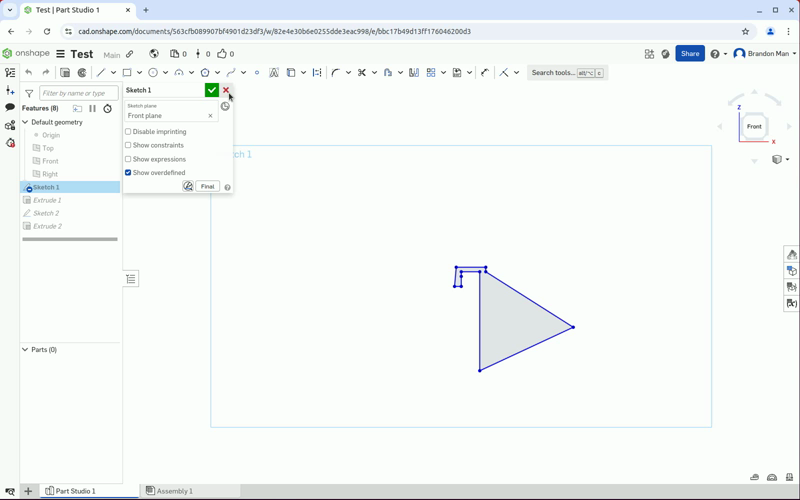
click(229, 92)
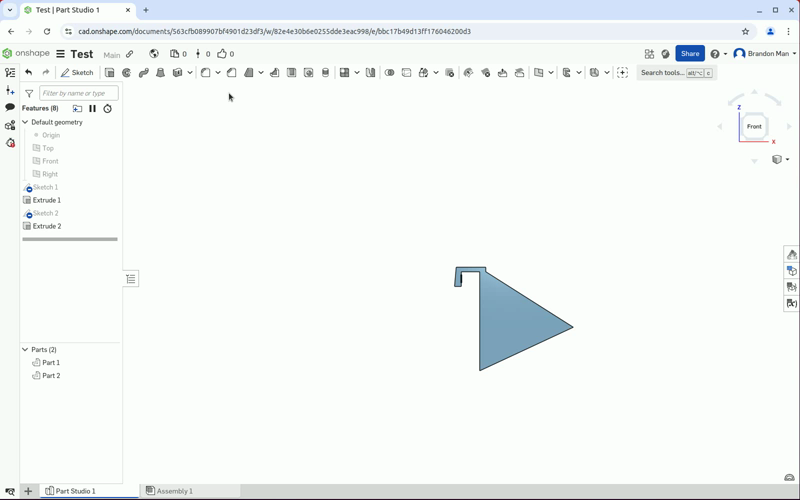
mouse_move(541, 75)
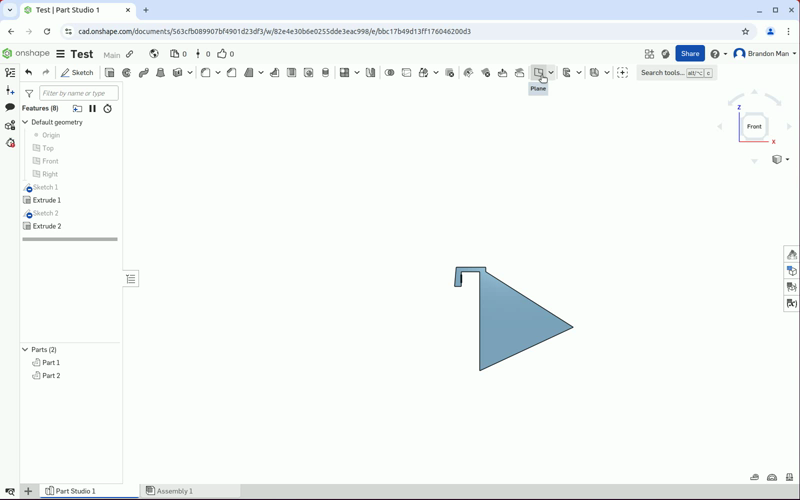
click(541, 75)
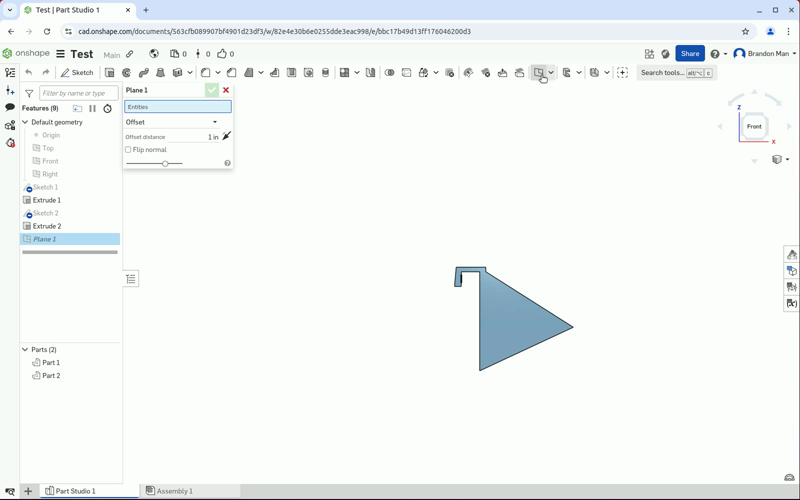
mouse_move(73, 163)
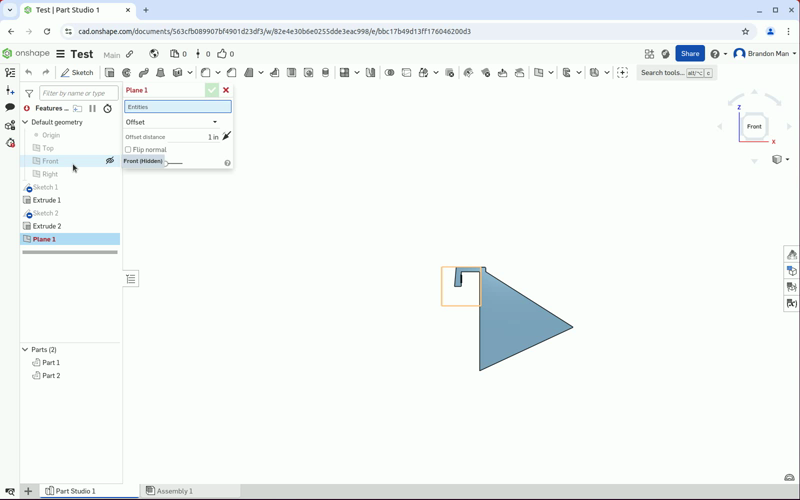
click(73, 163)
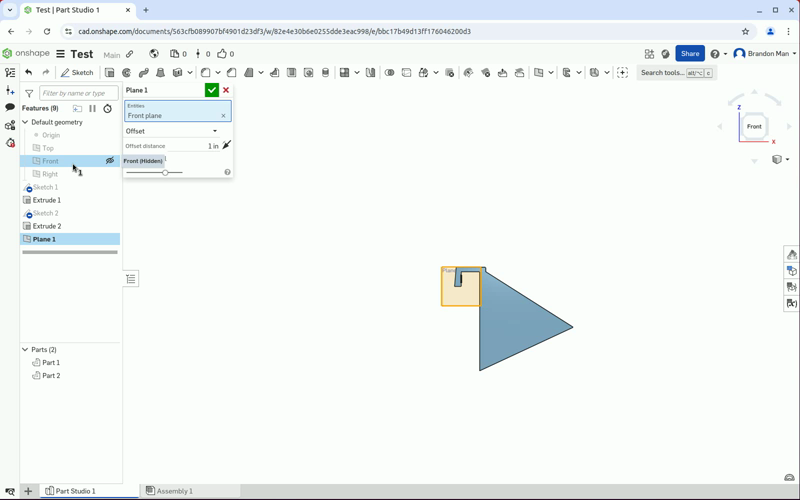
key(tab, 2)
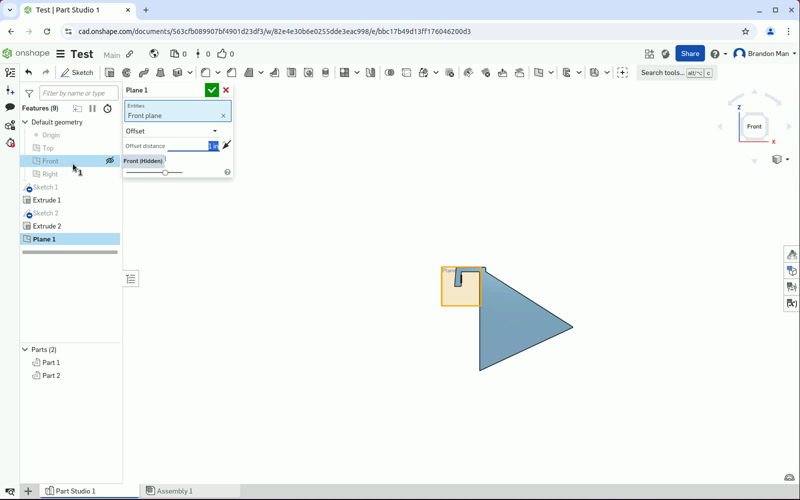
text(1.695)
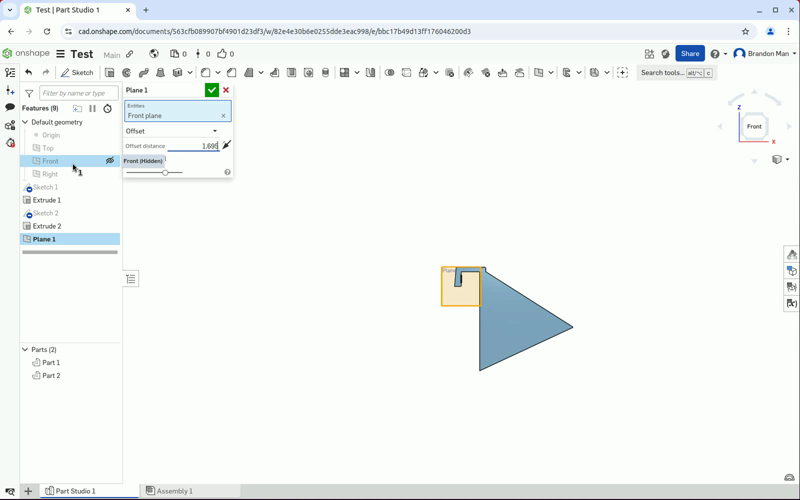
key(enter, 2)
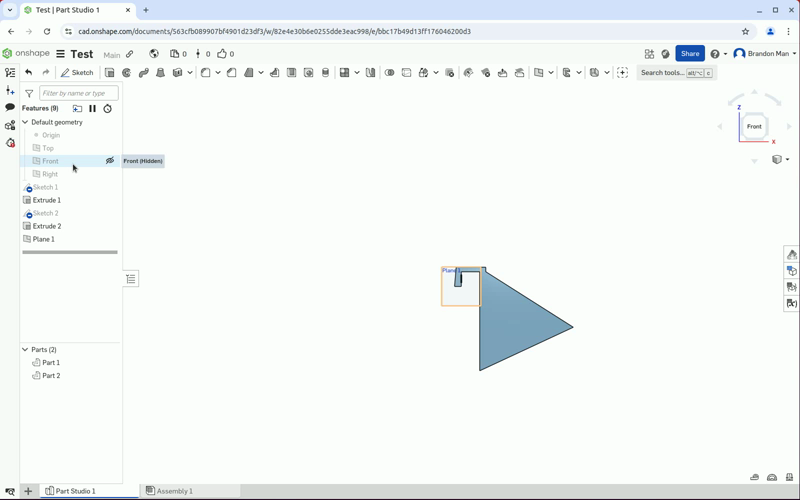
key(shift+s)
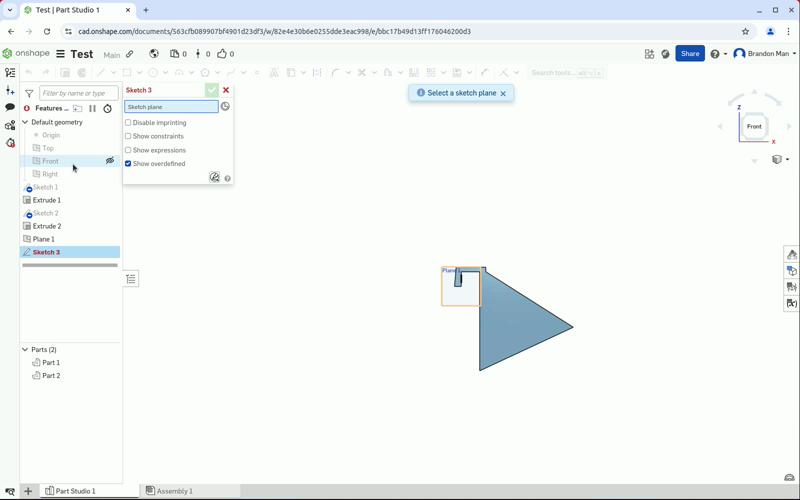
mouse_move(73, 241)
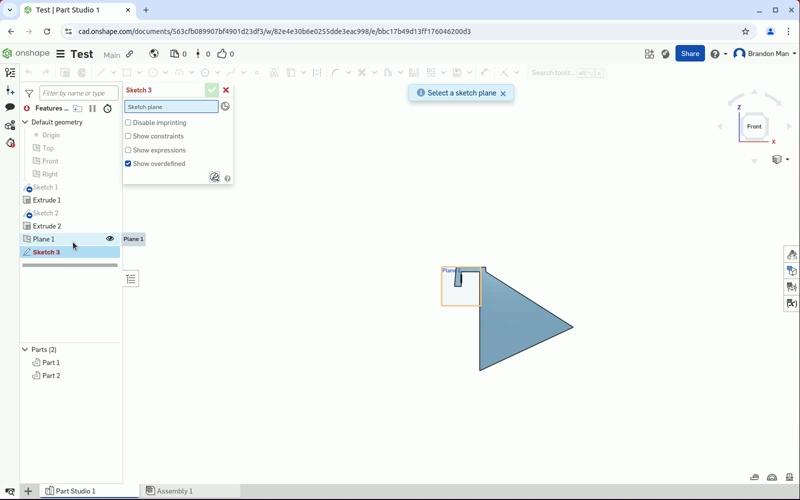
click(73, 241)
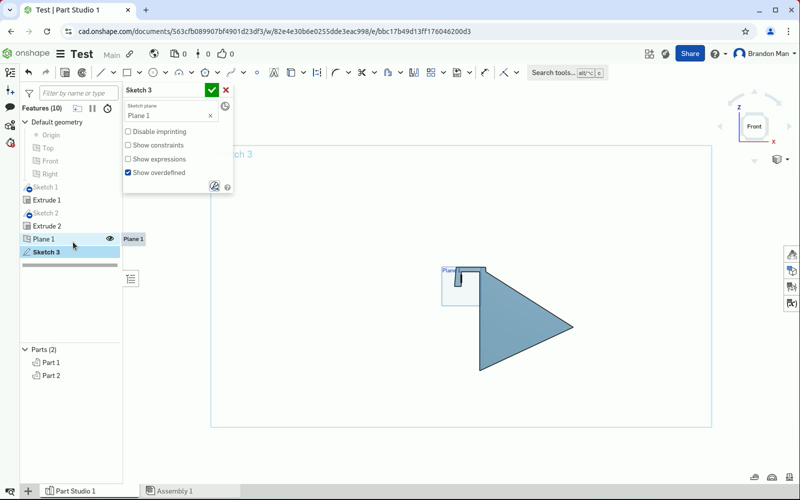
mouse_move(73, 352)
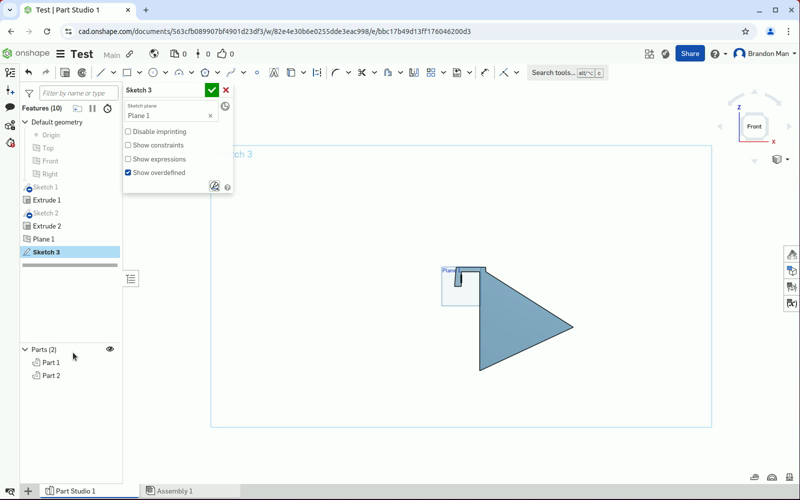
key(y)
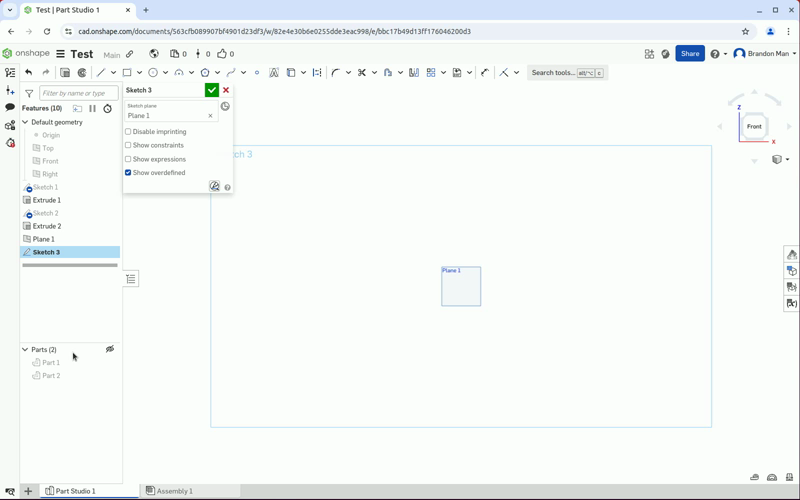
key(l)
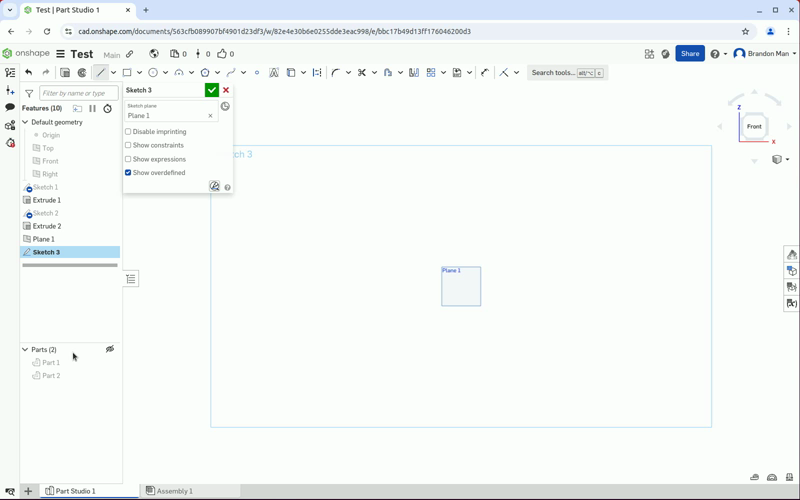
key_down(shift)
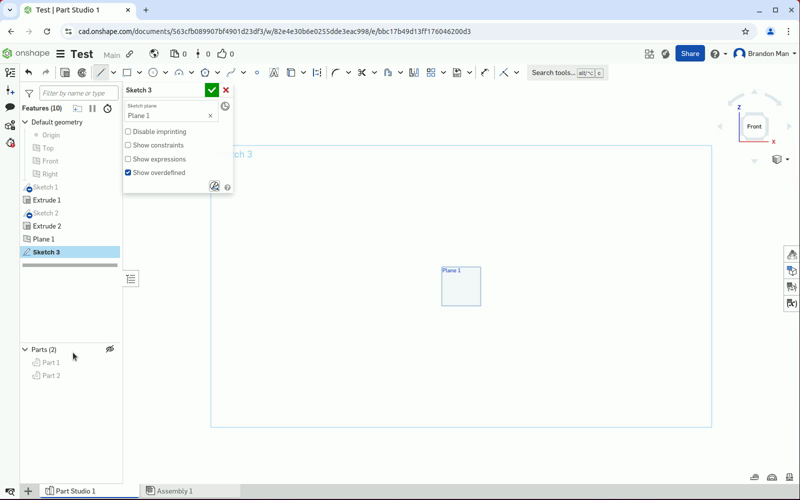
mouse_move(491, 340)
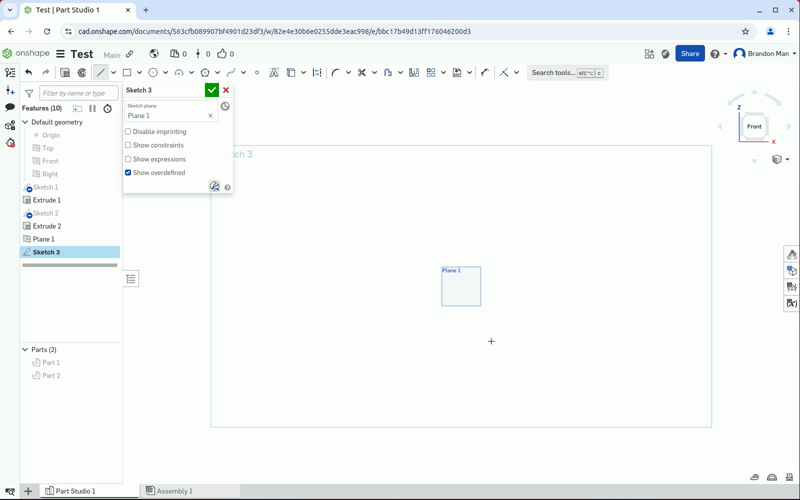
click(491, 340)
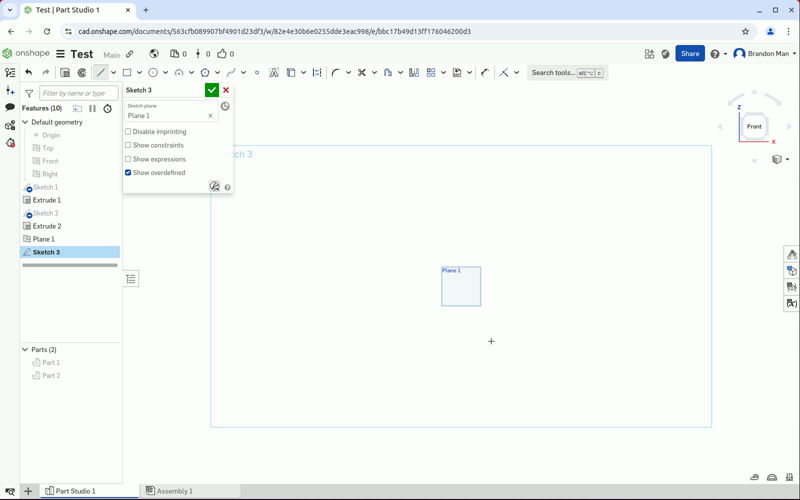
key_up(shift)
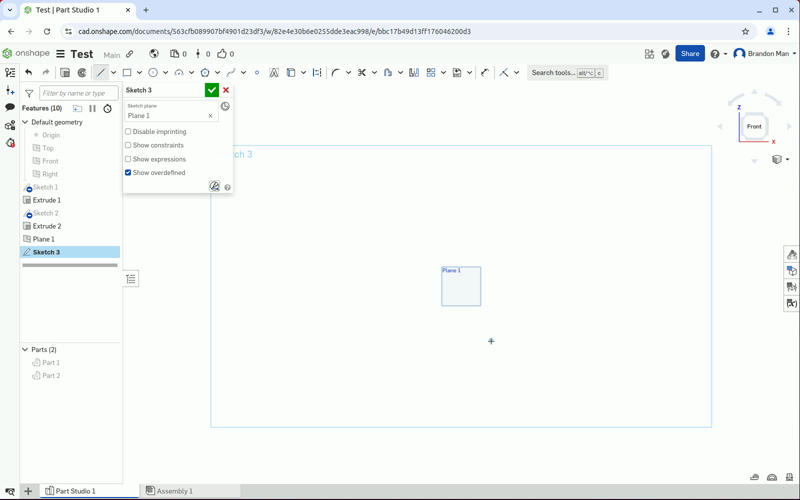
key_down(shift)
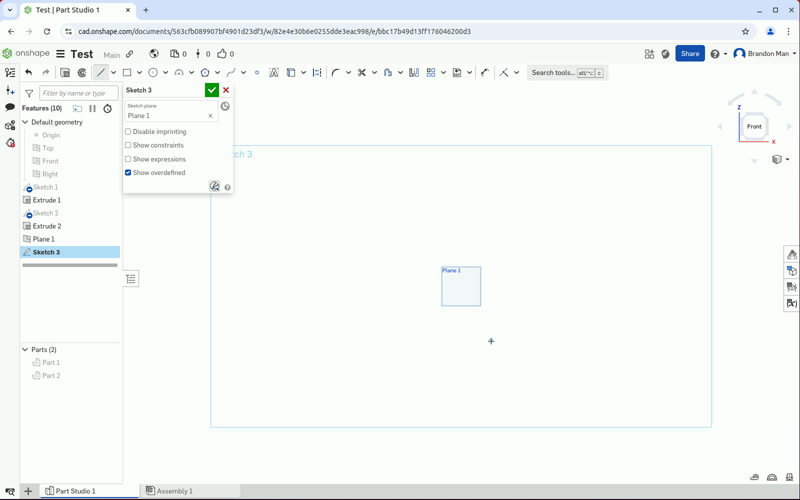
mouse_move(521, 340)
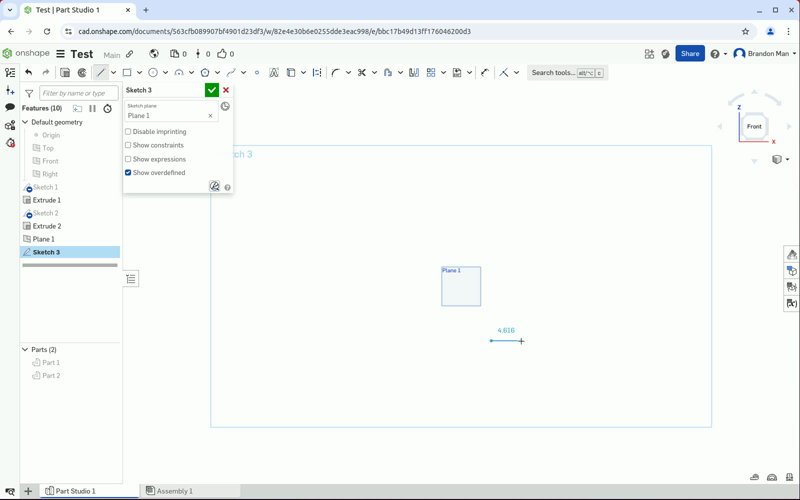
mouse_move(513, 304)
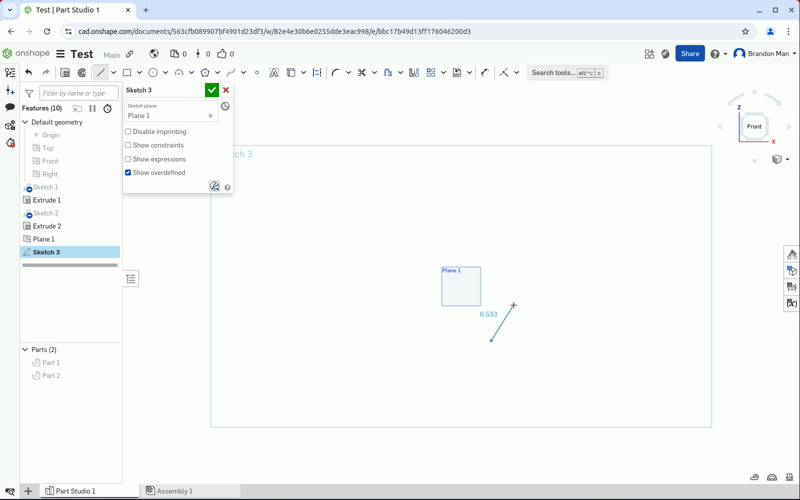
click(513, 304)
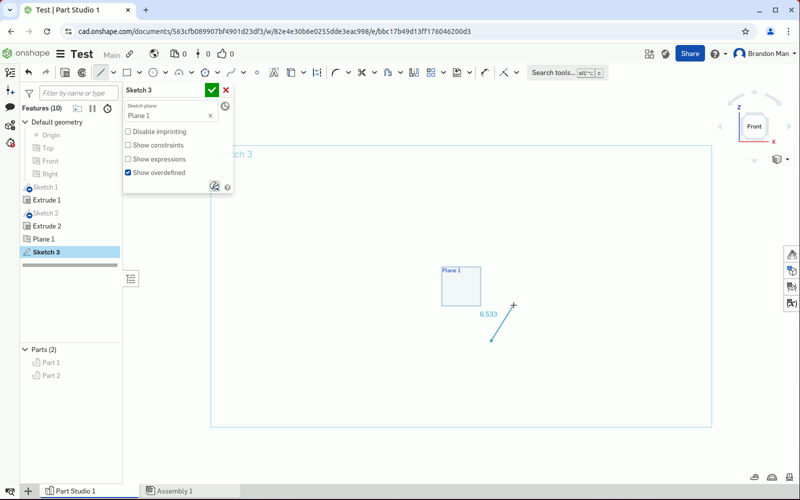
key_up(shift)
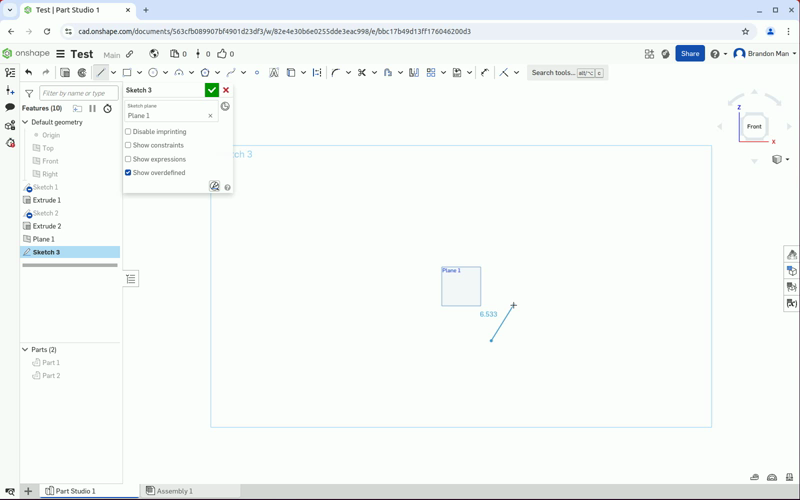
key_down(shift)
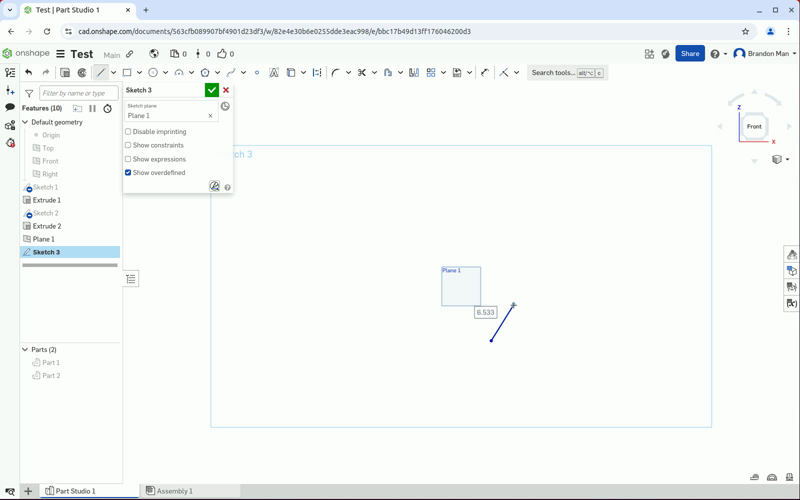
mouse_move(543, 304)
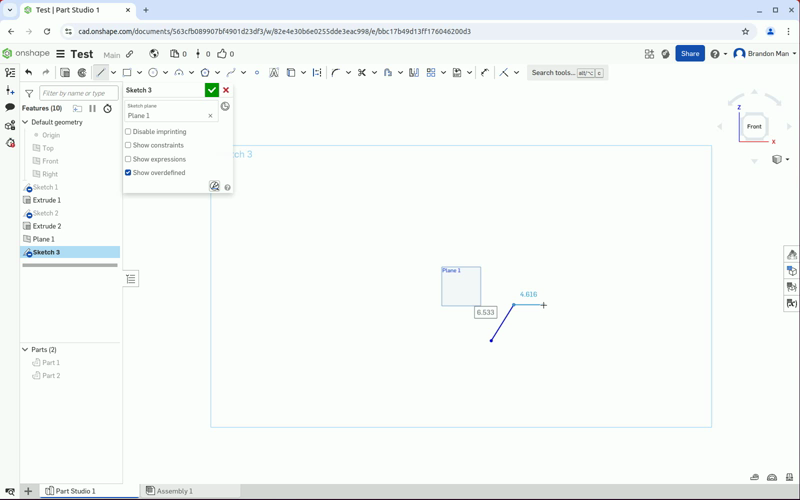
mouse_move(491, 290)
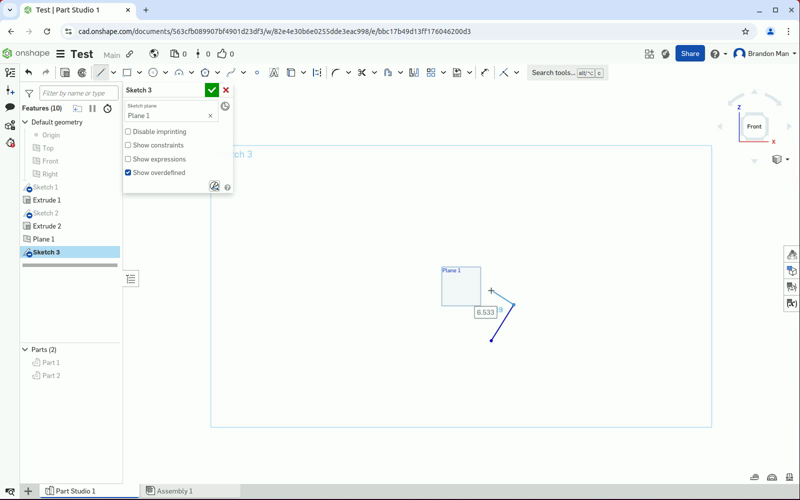
click(491, 290)
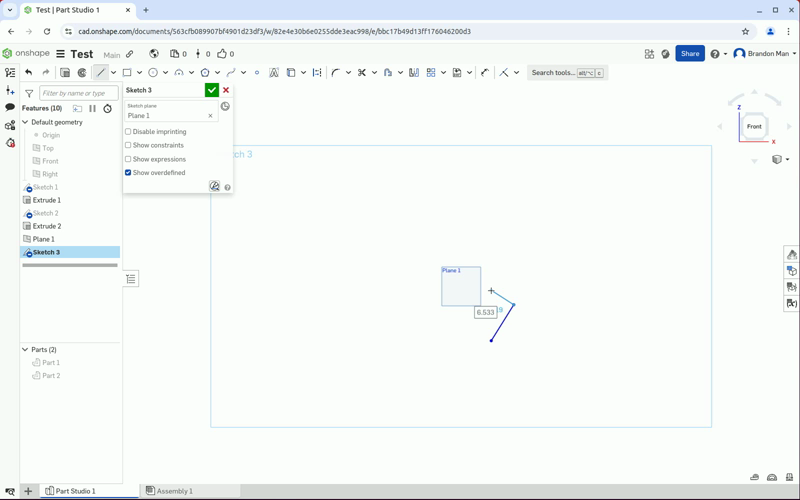
key_up(shift)
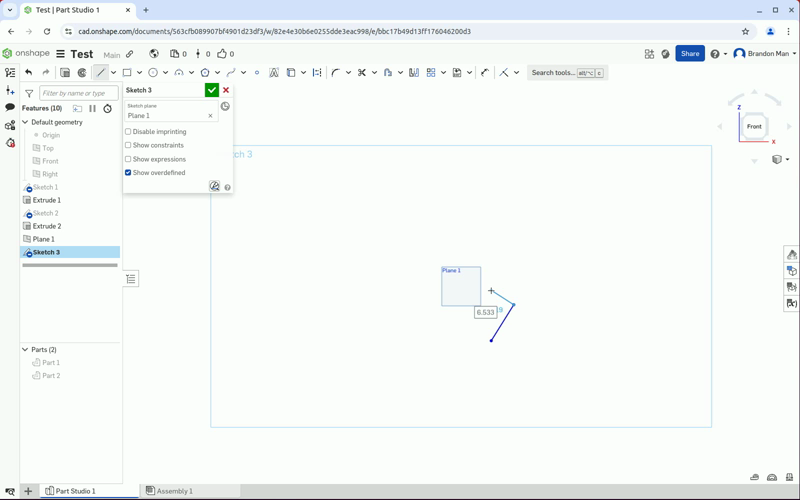
mouse_move(521, 290)
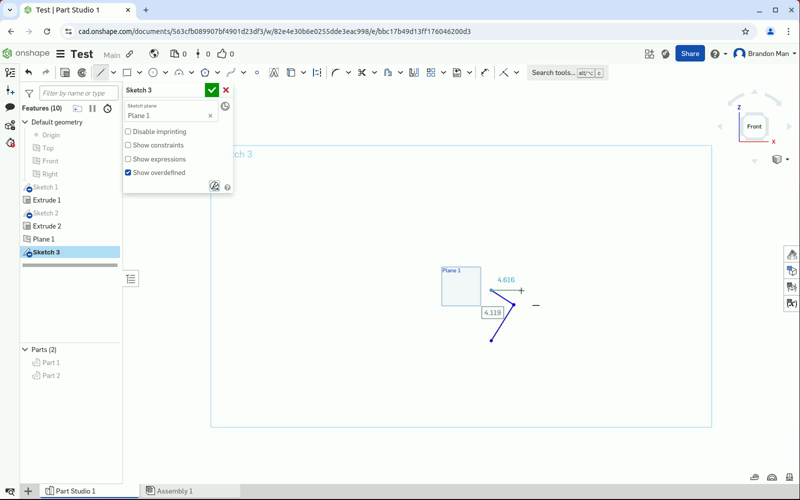
key_down(shift)
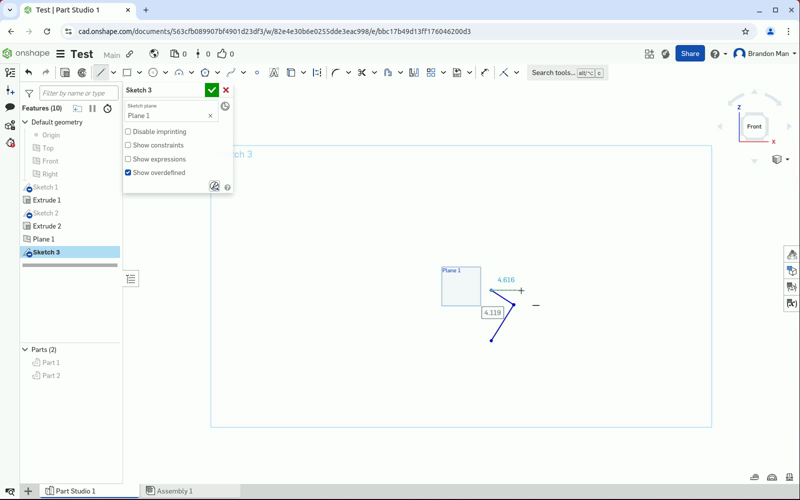
mouse_move(491, 340)
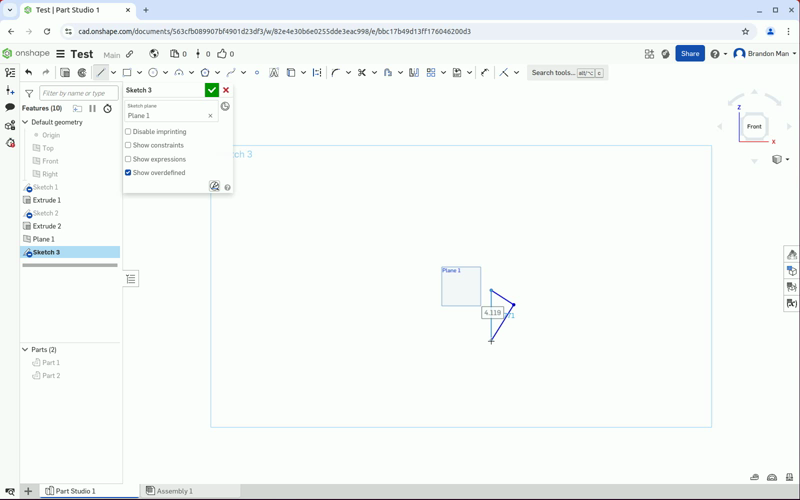
key_up(shift)
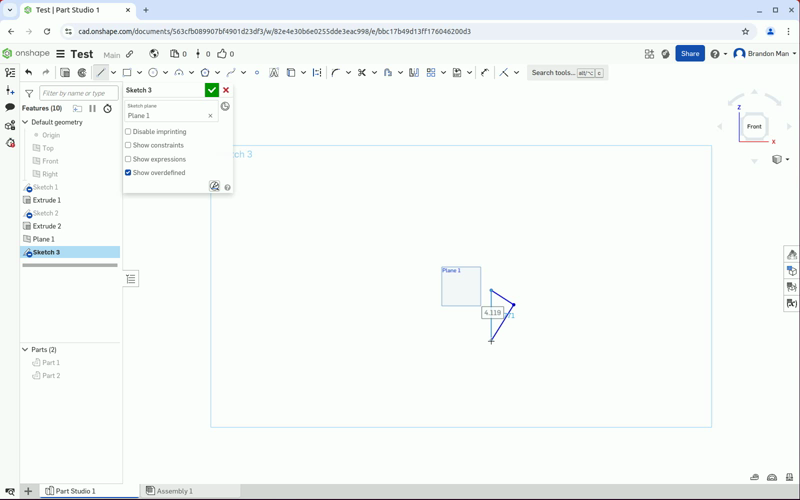
click(491, 340)
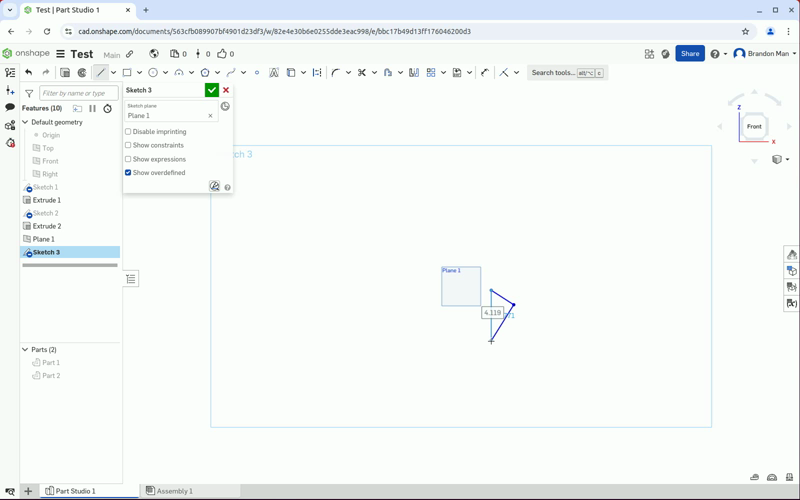
key(esc)
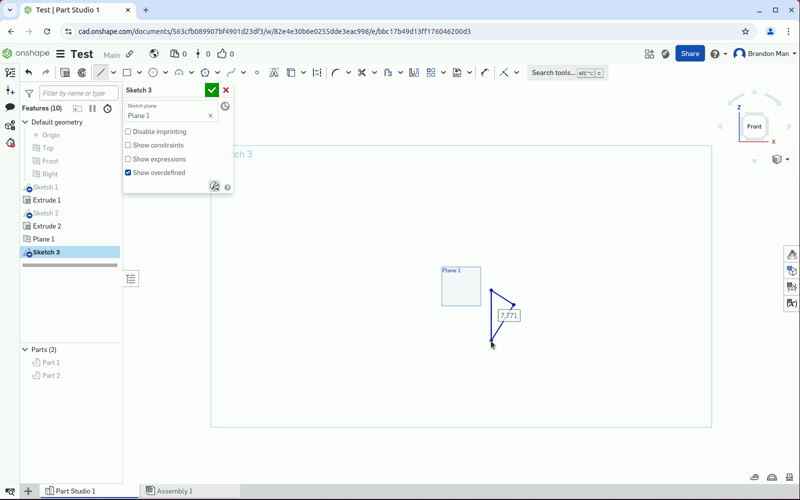
mouse_move(502, 299)
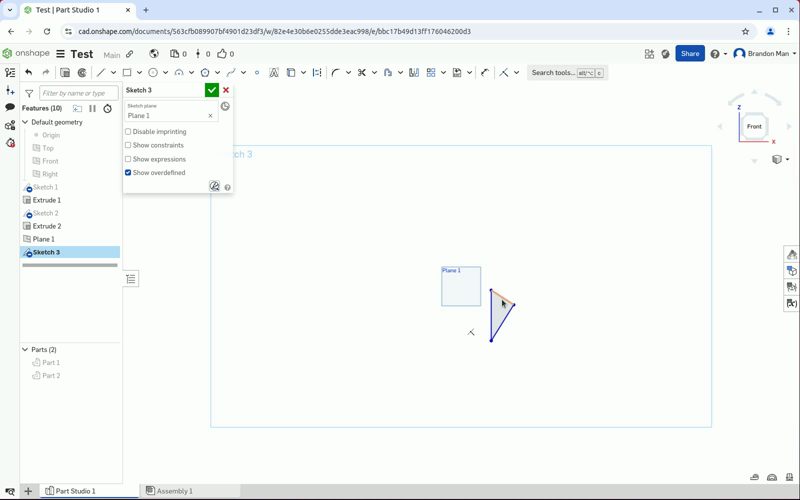
scroll(6)
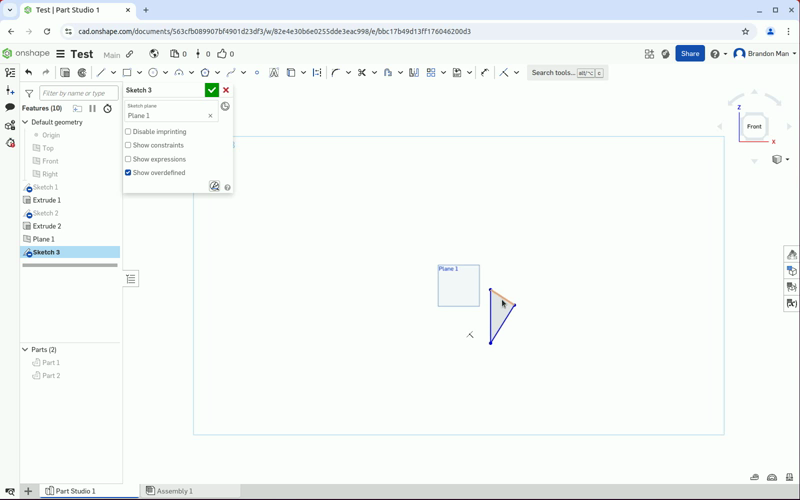
scroll(6)
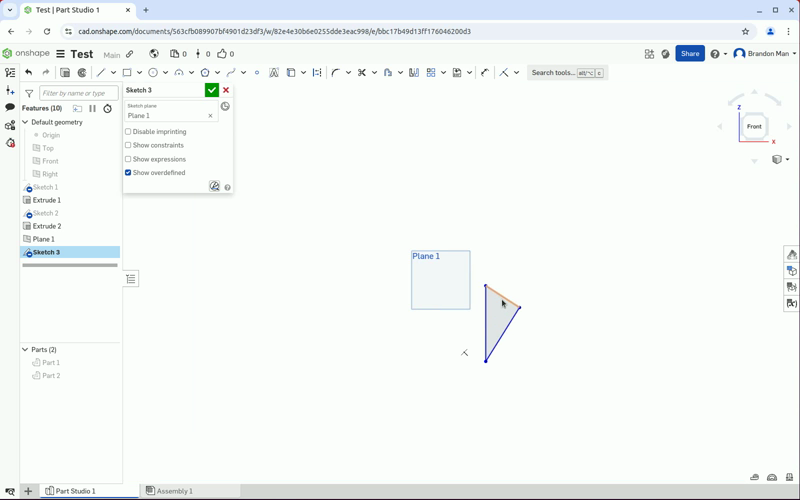
scroll(6)
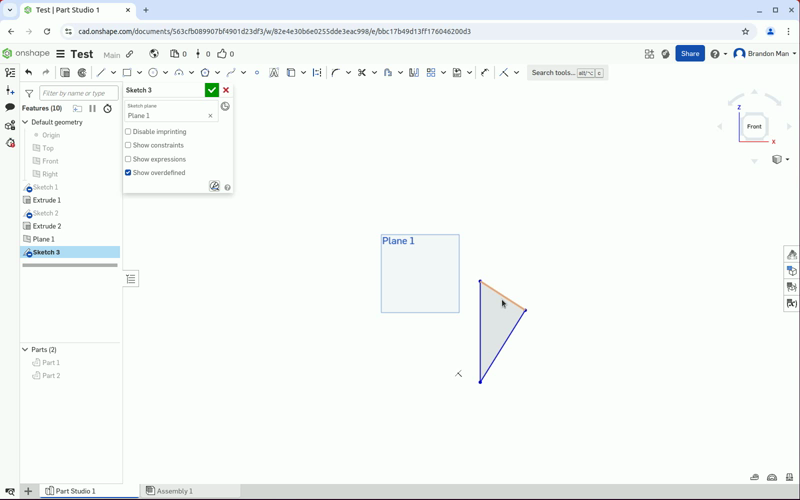
scroll(6)
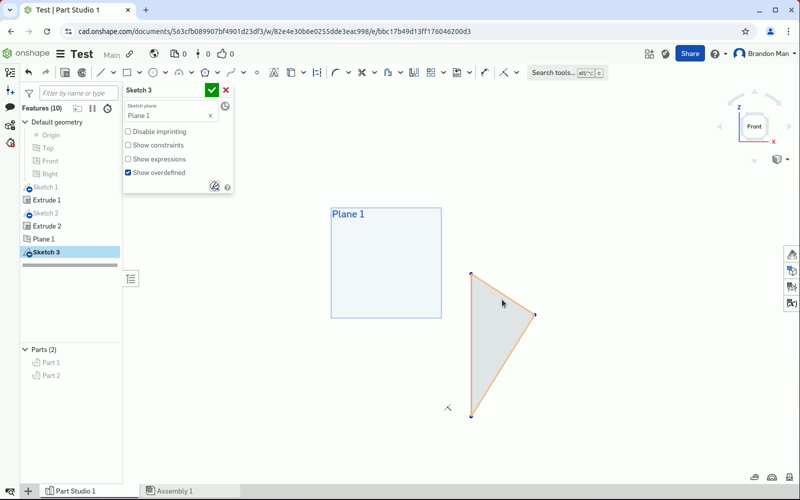
scroll(6)
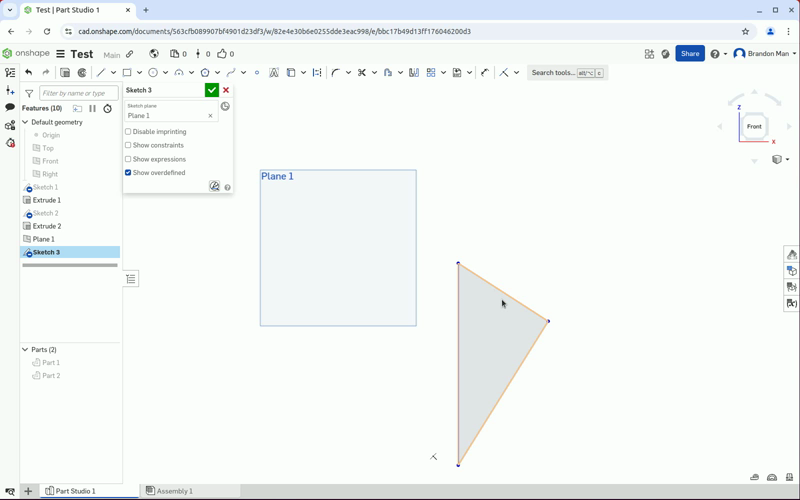
scroll(6)
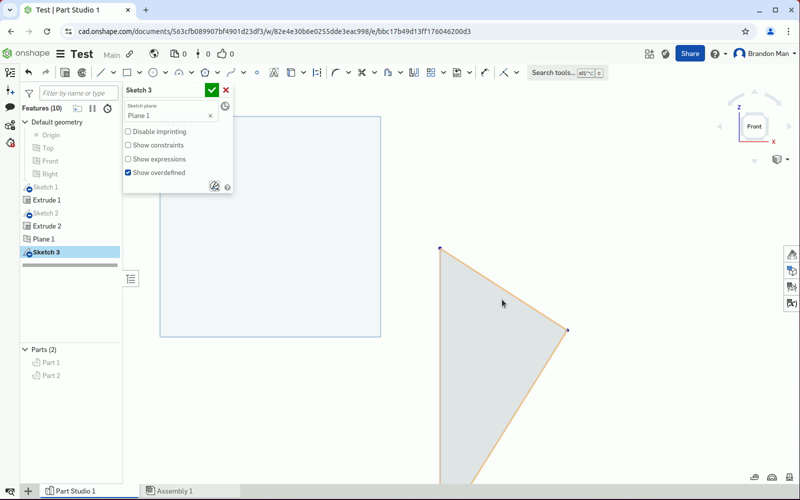
scroll(6)
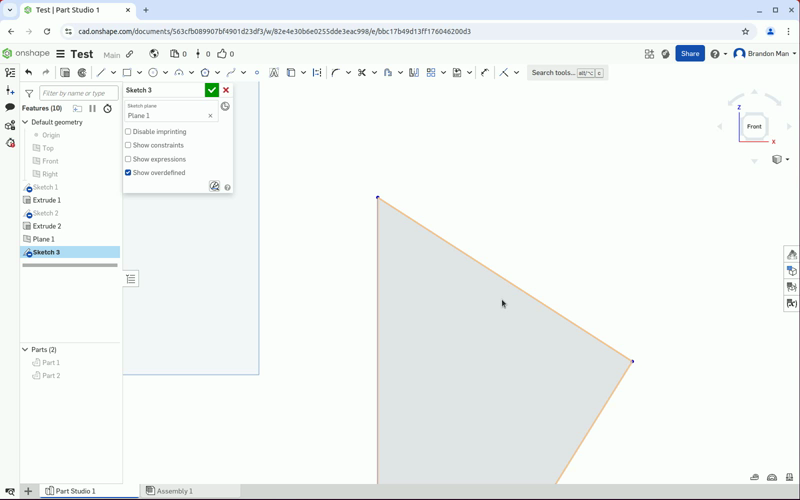
click(502, 299)
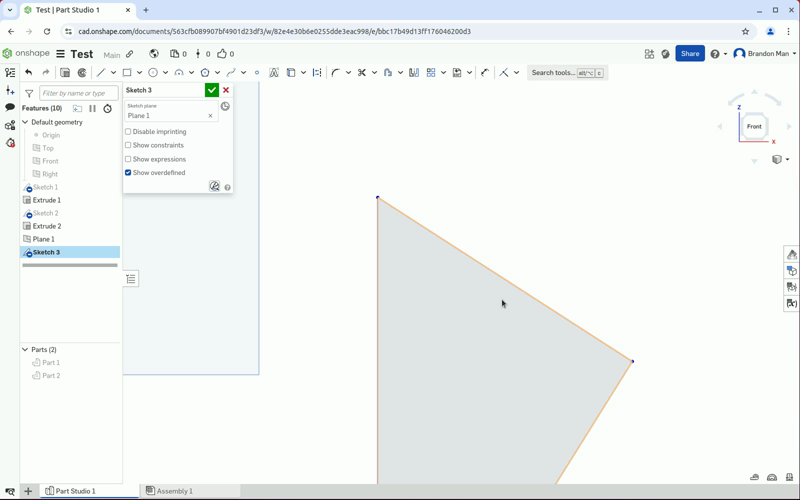
scroll(-6)
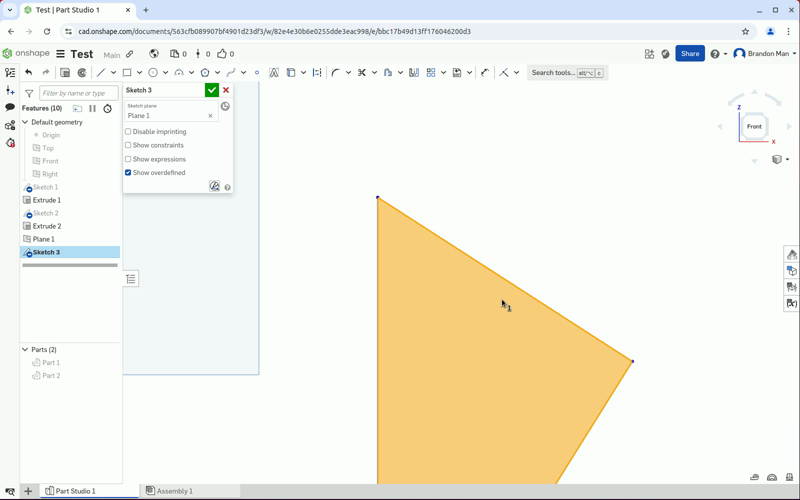
scroll(-6)
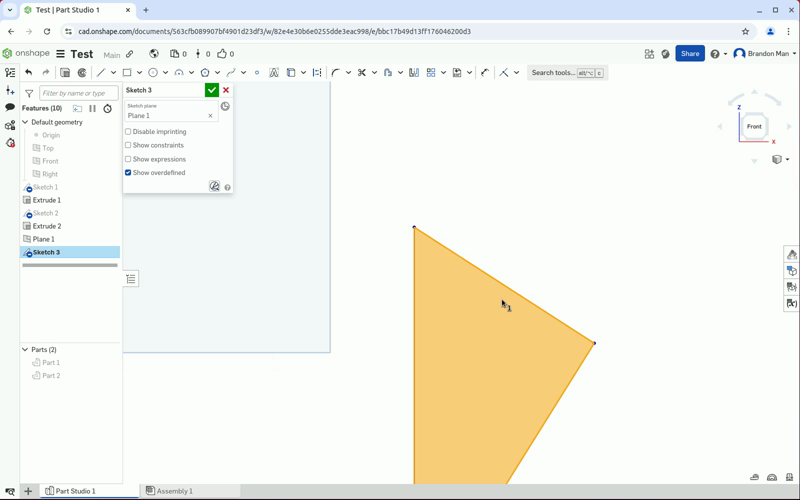
scroll(-6)
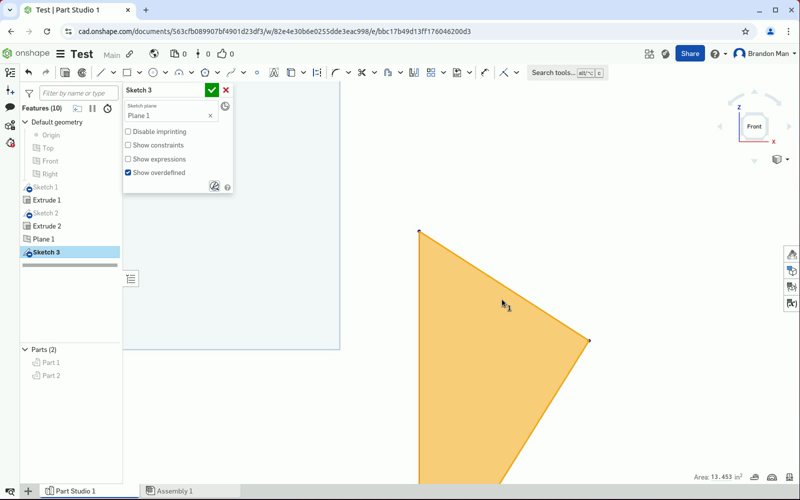
scroll(-6)
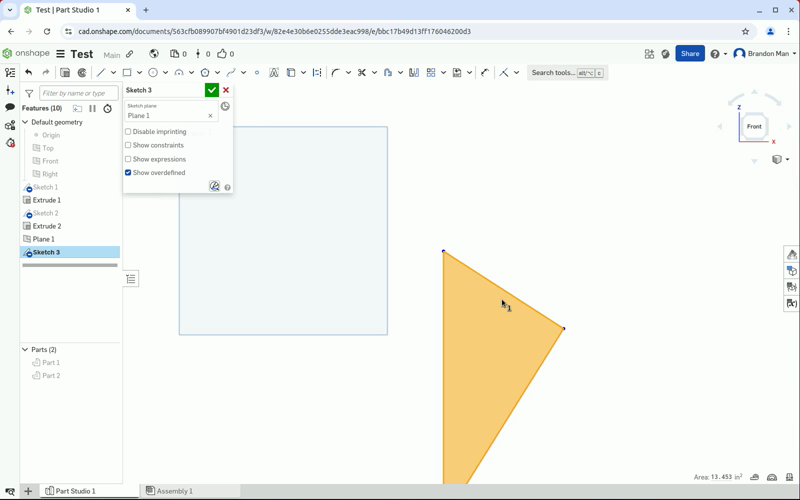
scroll(-6)
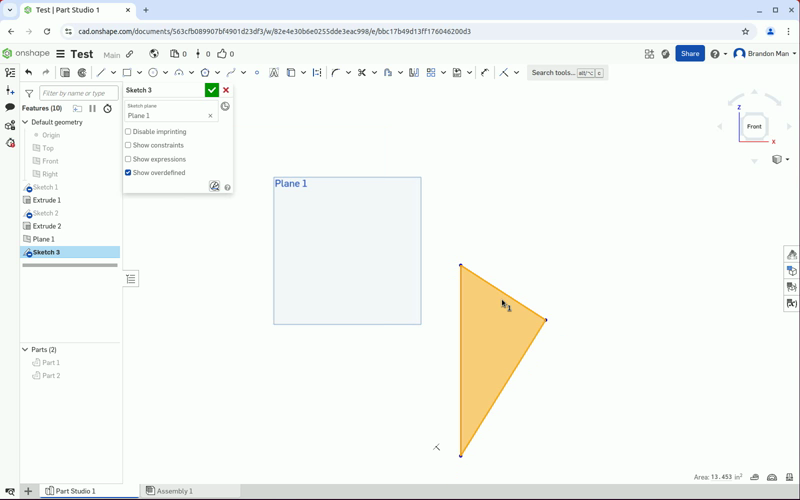
scroll(-6)
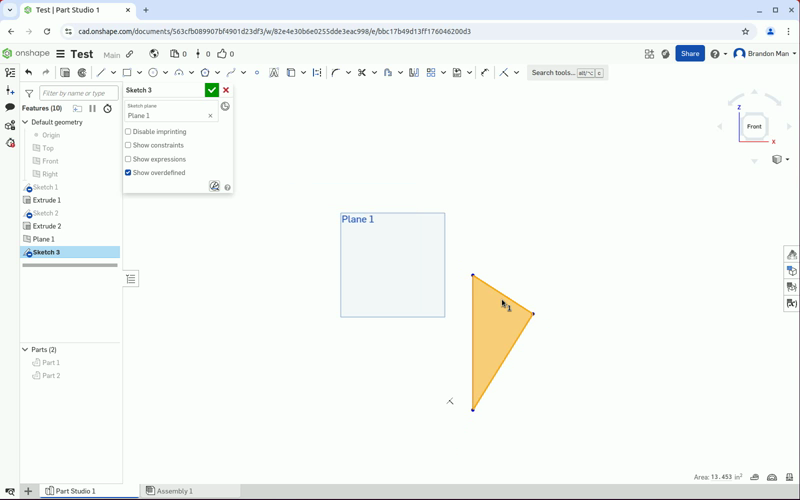
scroll(-6)
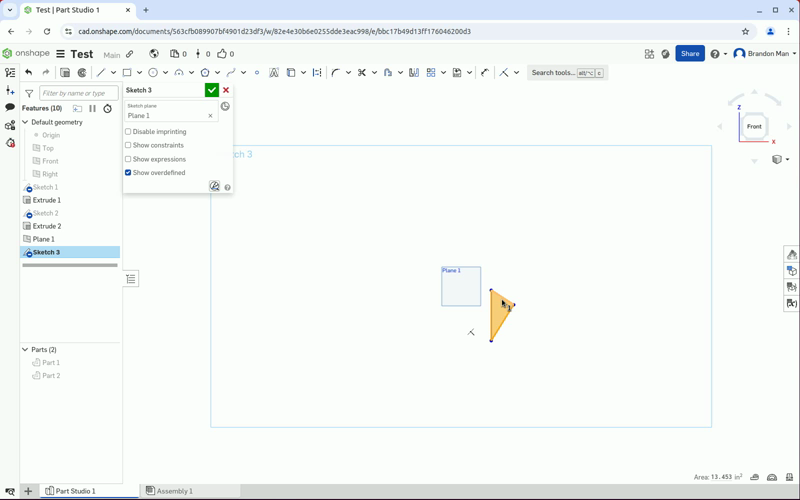
mouse_move(73, 352)
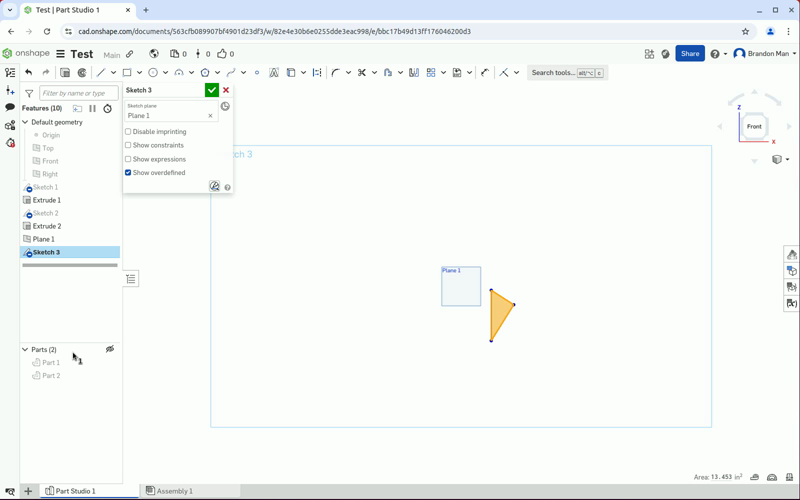
key(shift+y)
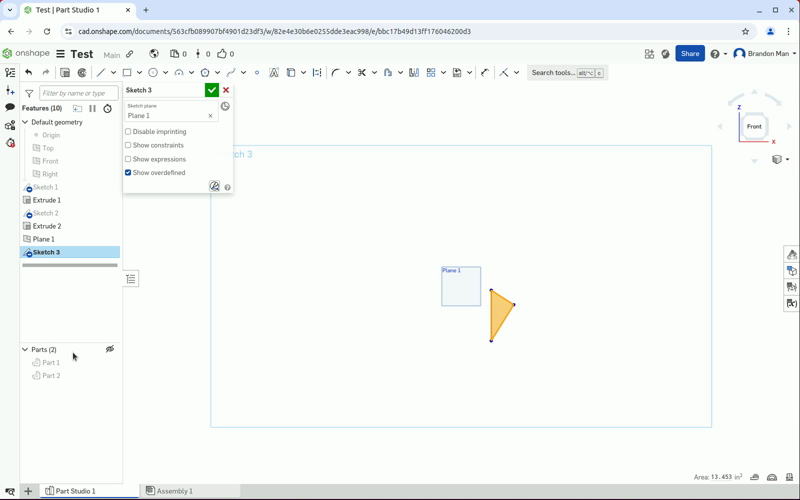
key(shift+e)
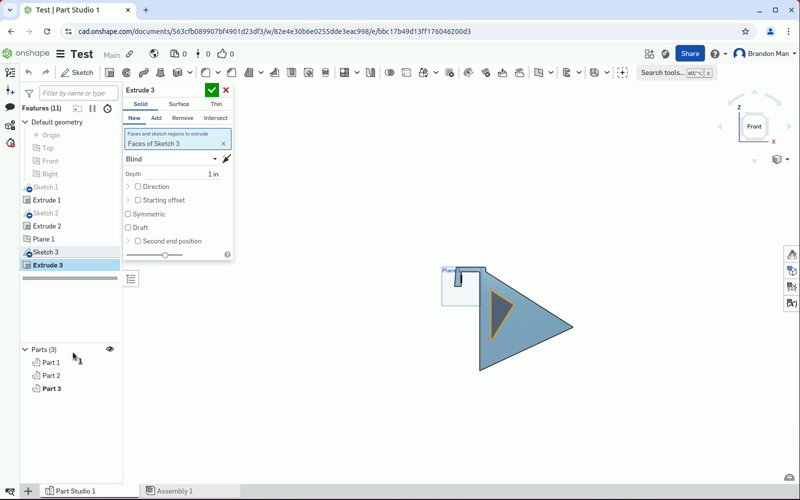
mouse_move(143, 106)
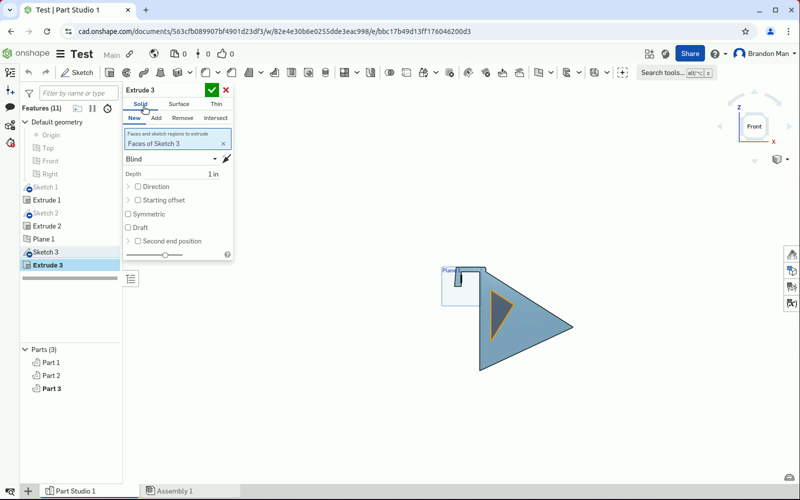
click(143, 106)
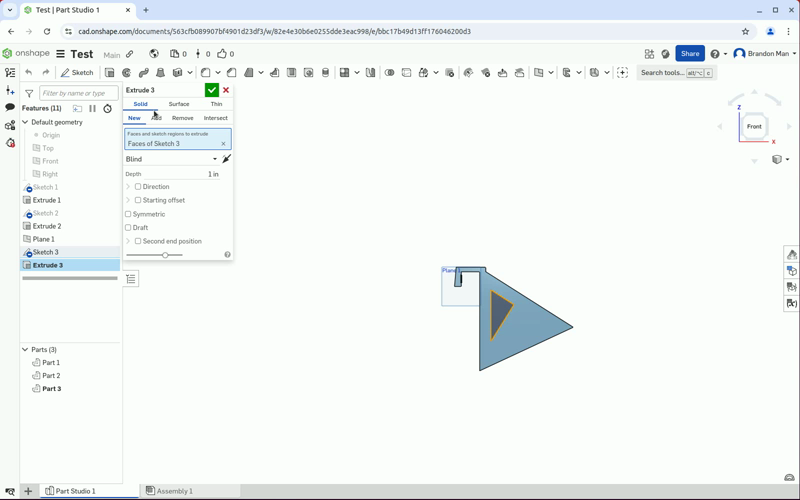
mouse_move(186, 120)
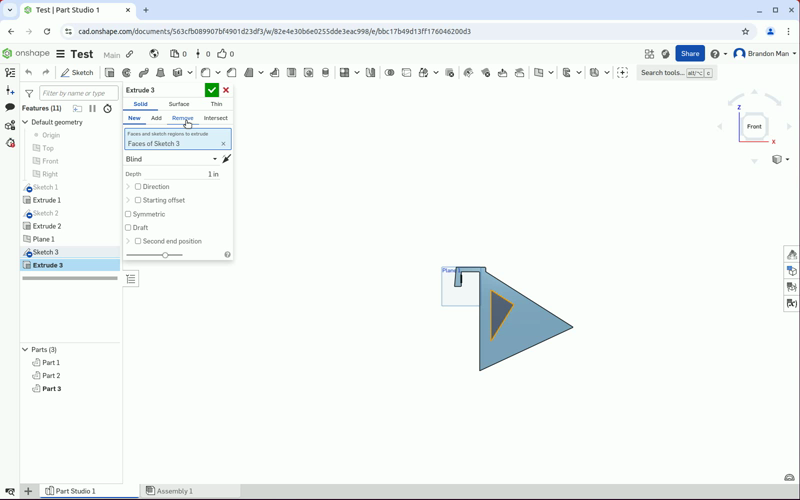
click(186, 120)
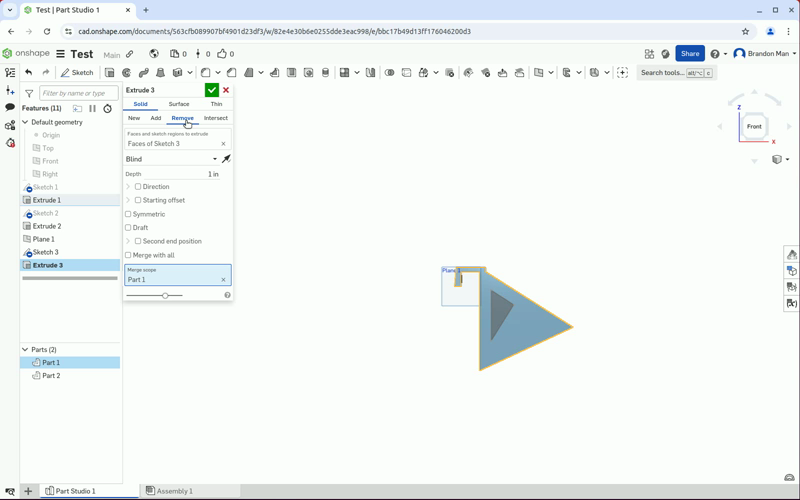
key(tab, 4)
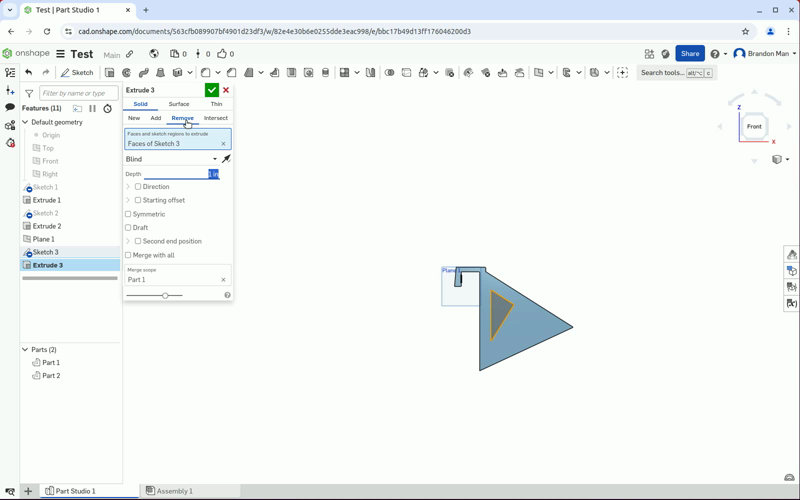
text(4.333)
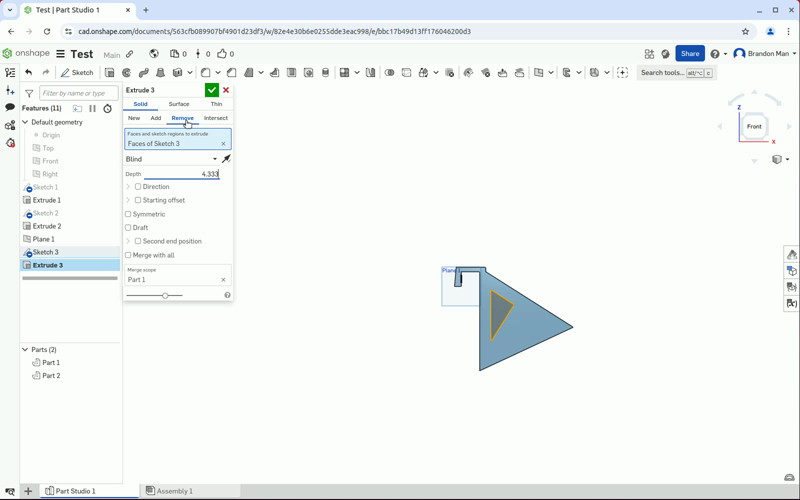
key(tab, 6)
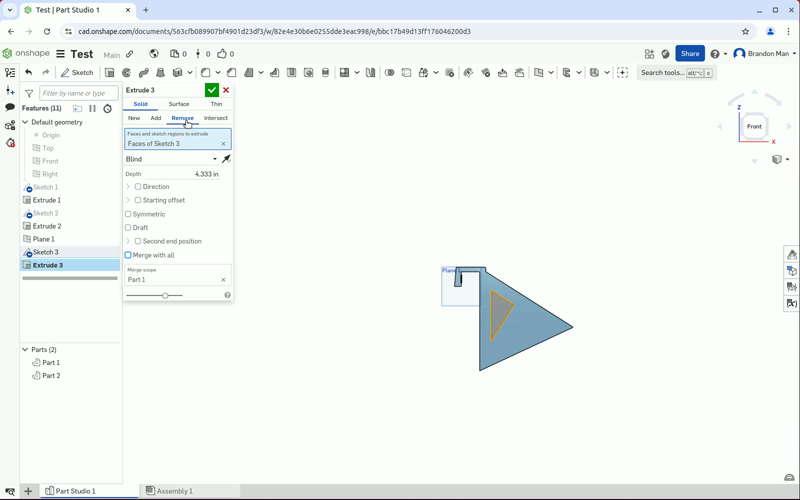
key(space)
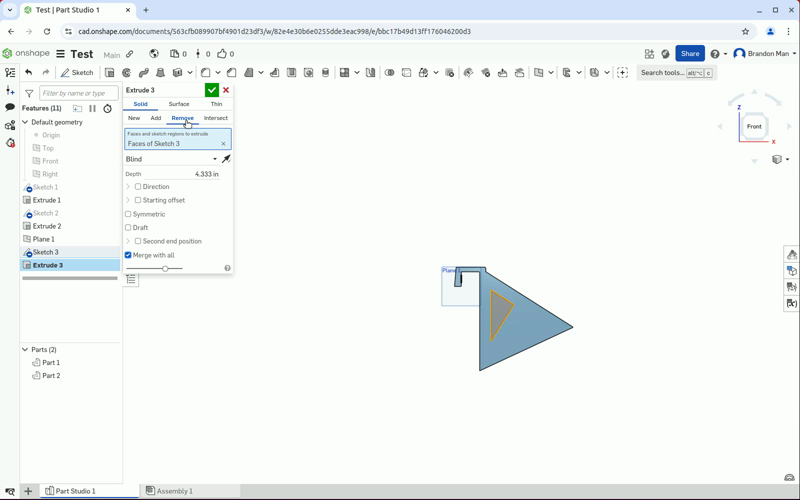
key(enter)
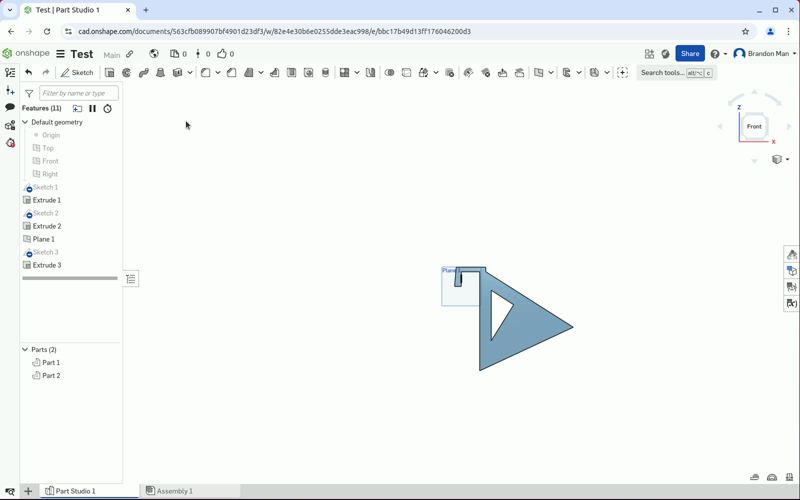
key(shift+h)
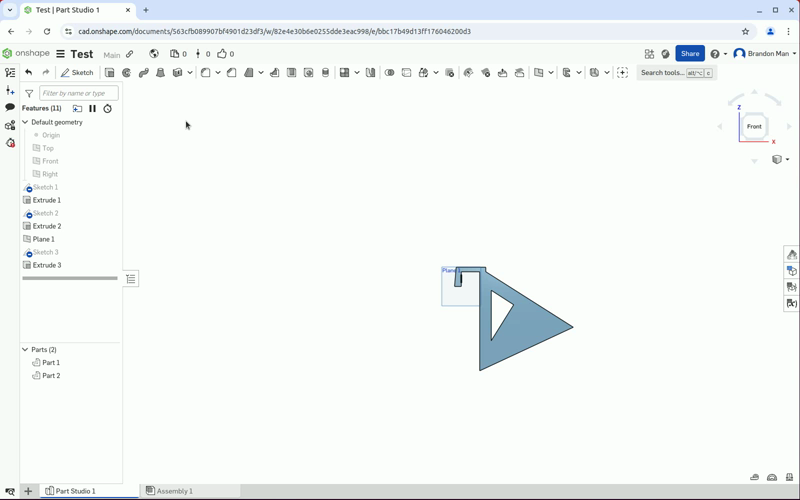
key(shift+h)
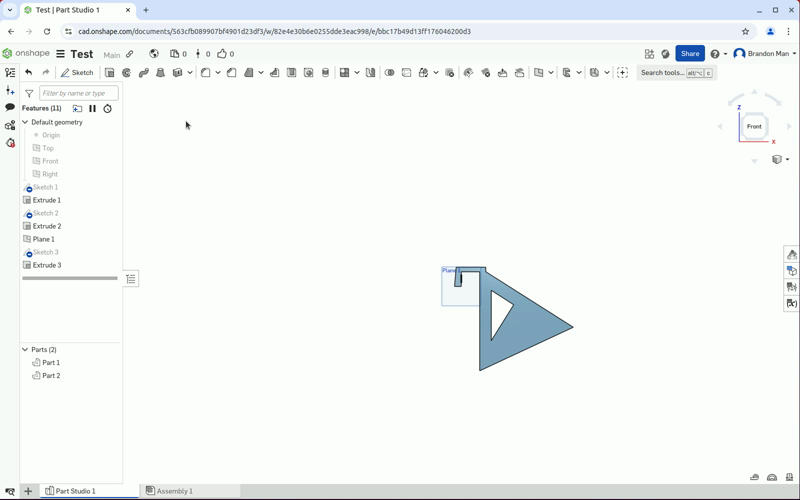
mouse_move(73, 189)
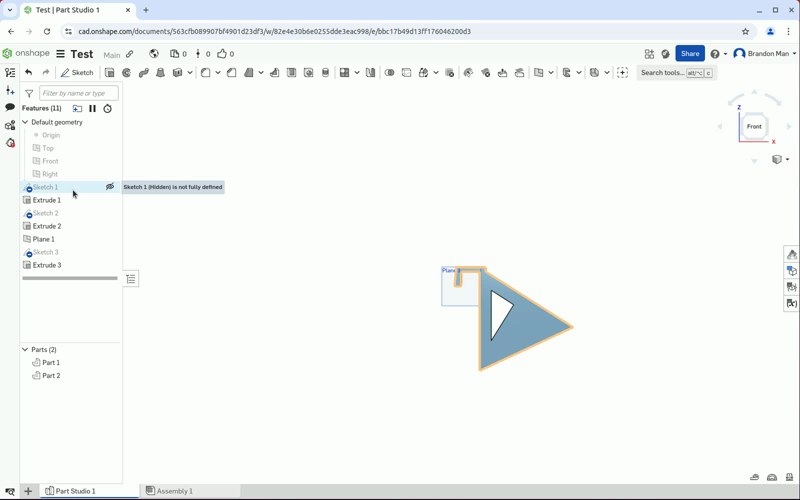
click(73, 189)
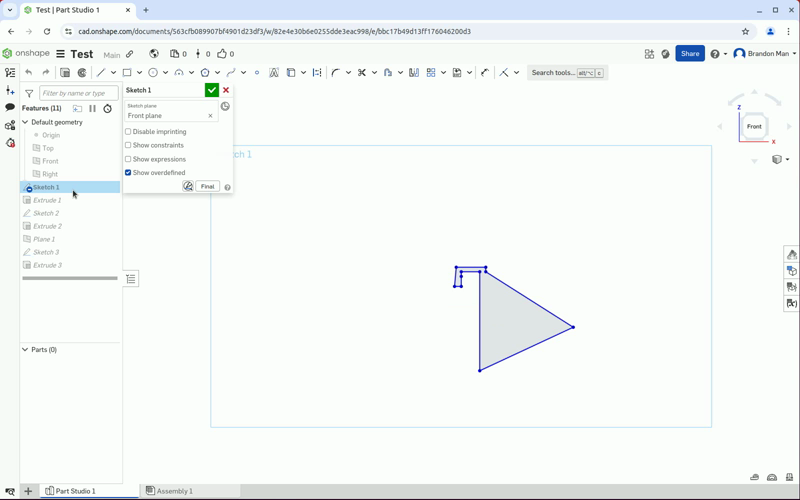
mouse_move(229, 92)
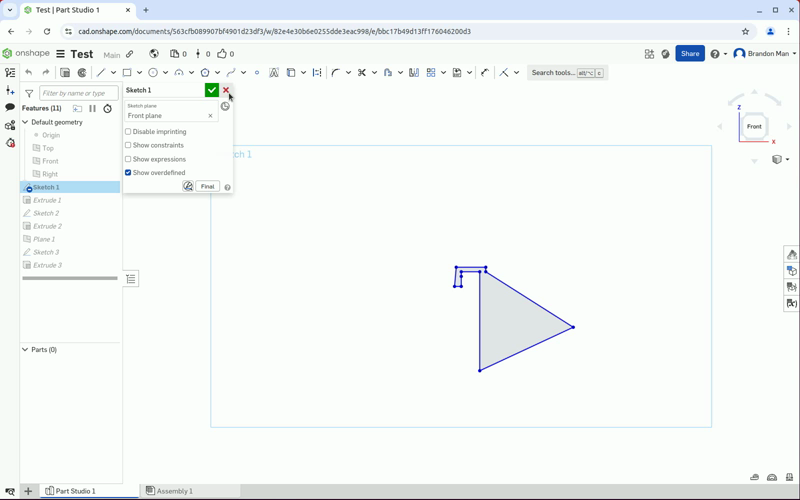
click(229, 92)
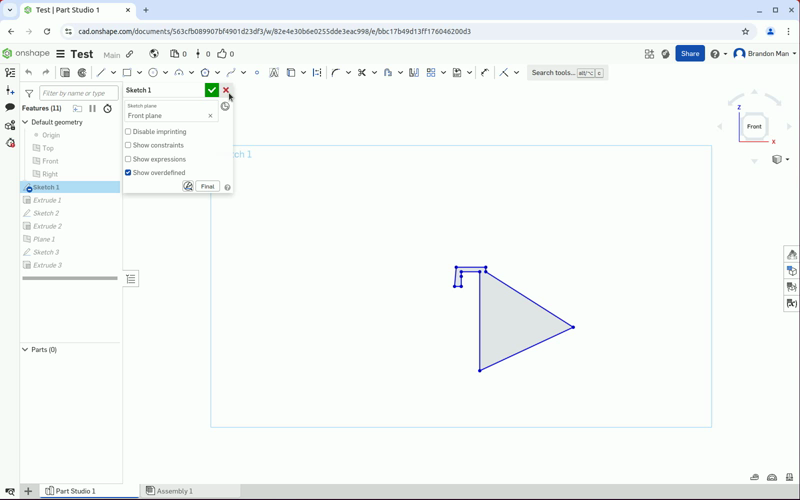
key(shift+s)
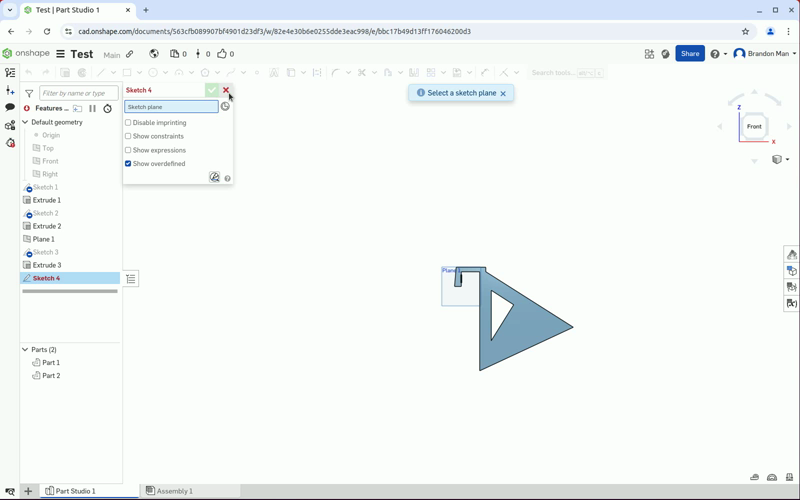
mouse_move(73, 241)
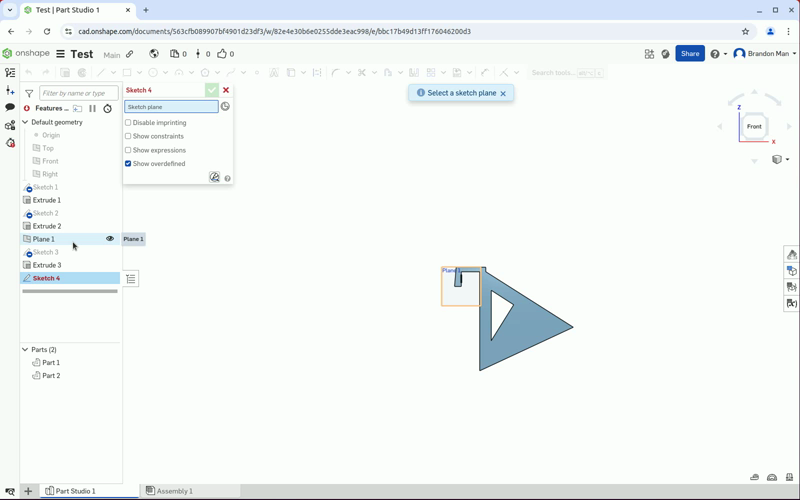
click(73, 241)
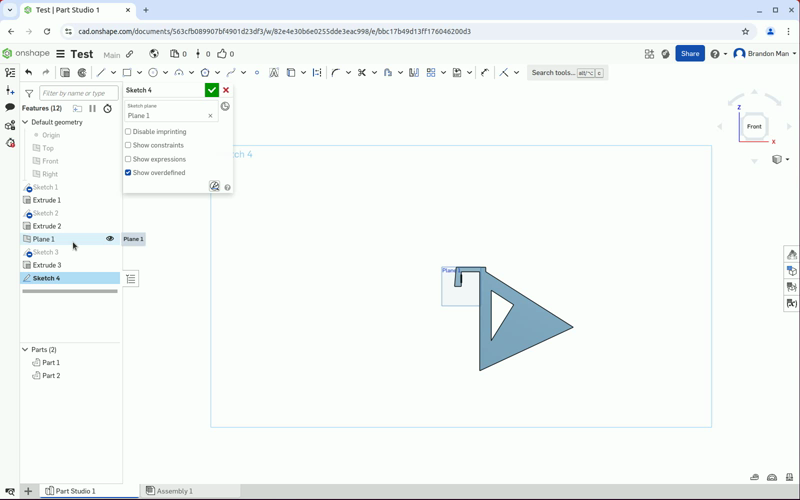
mouse_move(73, 352)
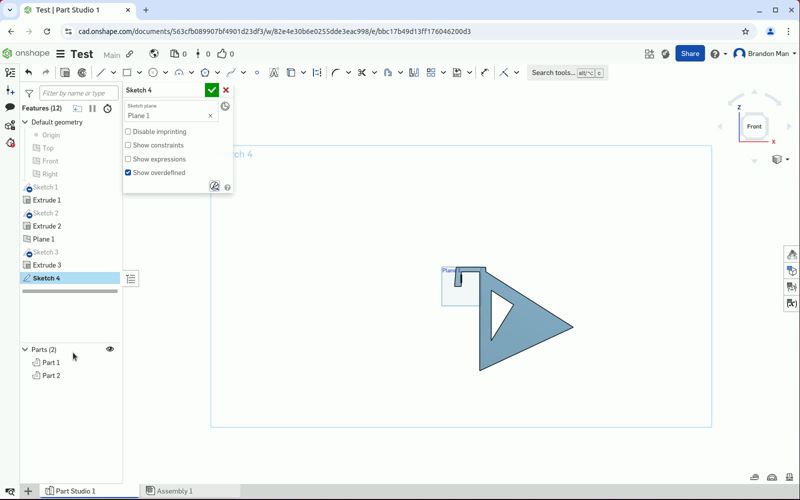
key(y)
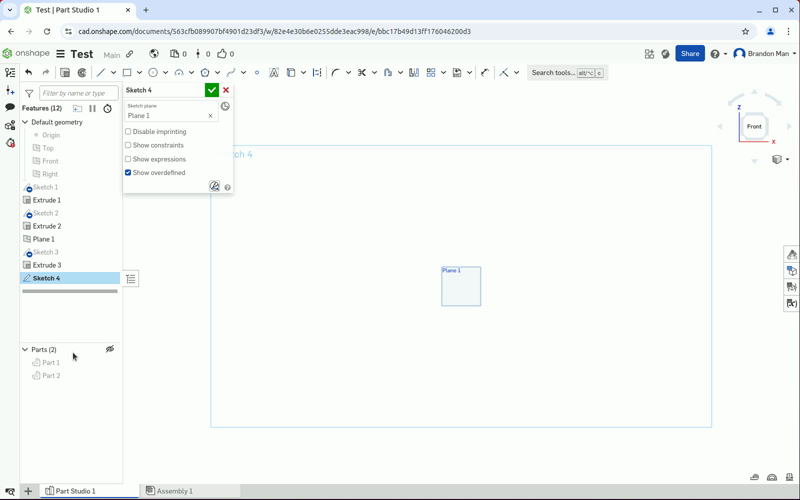
key(l)
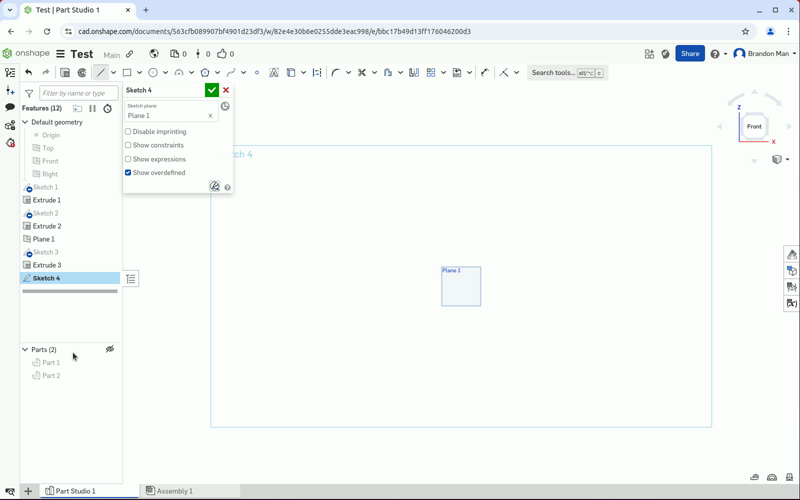
key_down(shift)
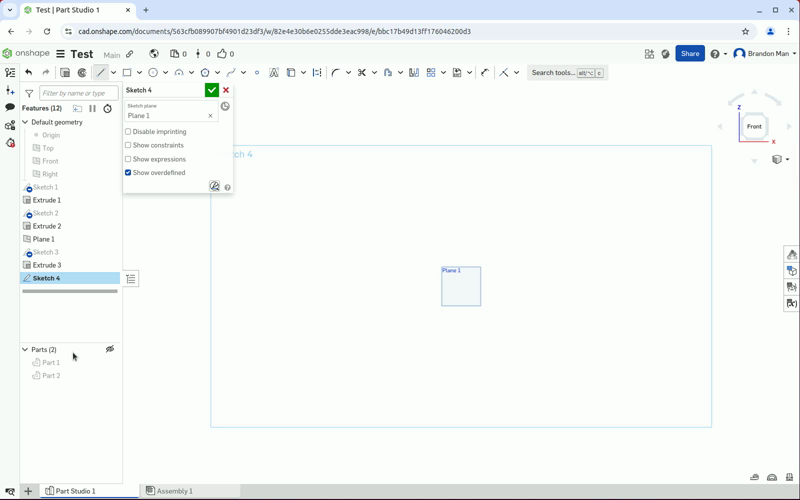
mouse_move(500, 346)
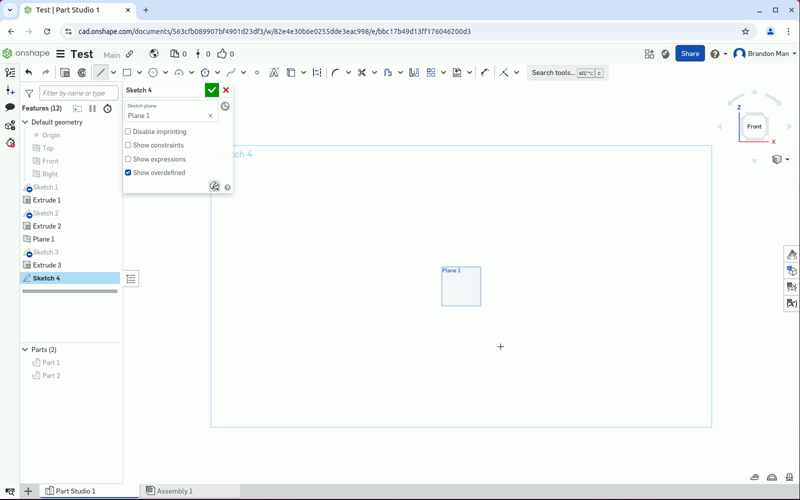
click(500, 346)
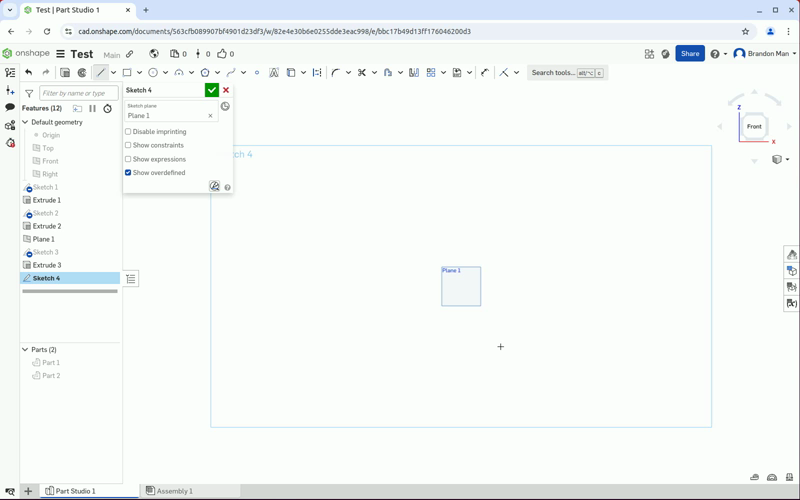
key_up(shift)
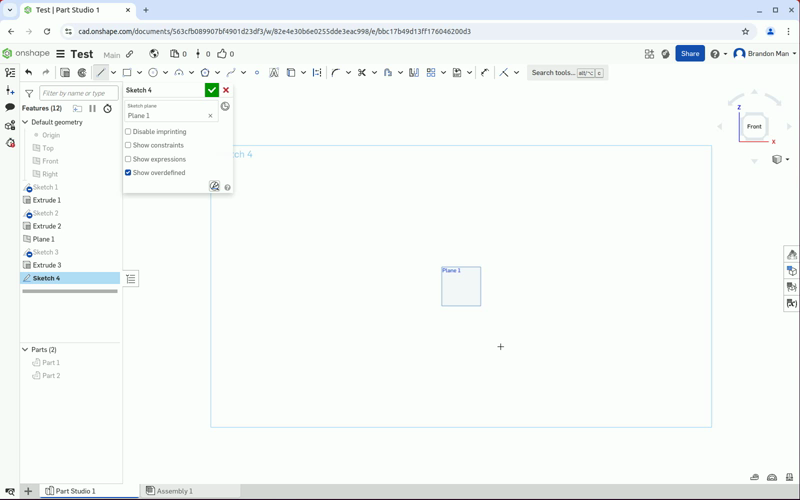
key_down(shift)
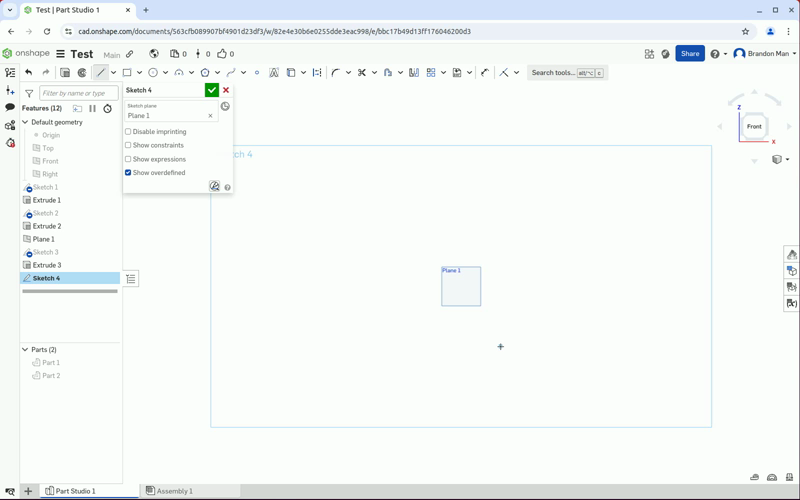
mouse_move(530, 346)
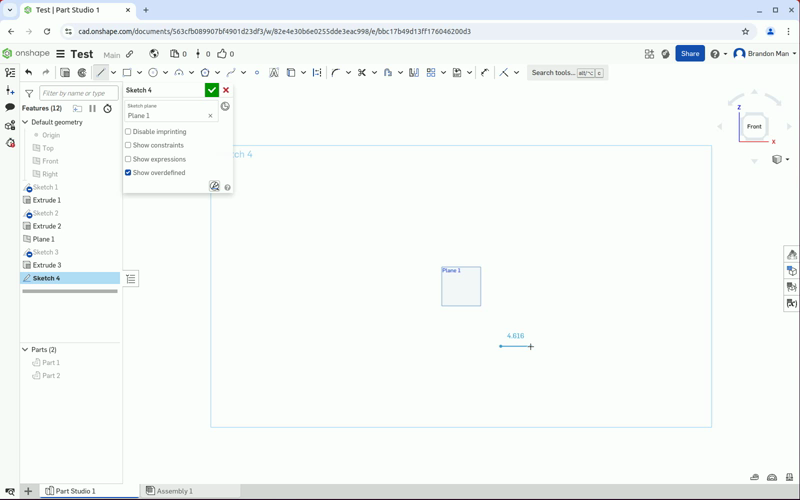
mouse_move(547, 324)
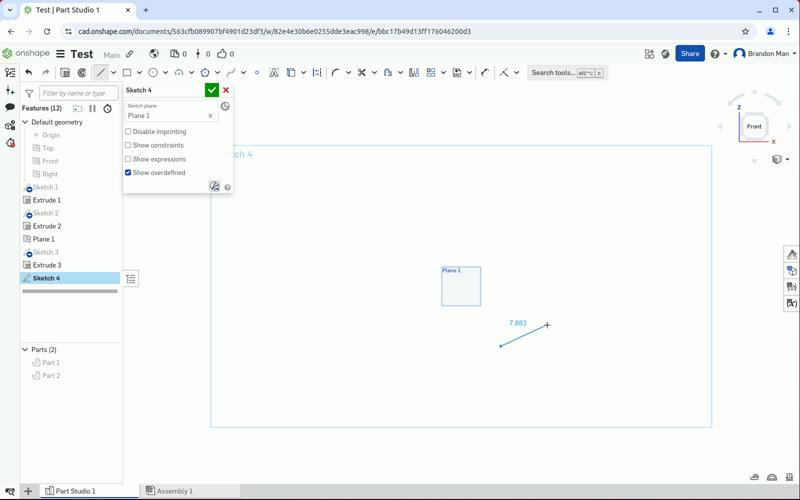
click(547, 324)
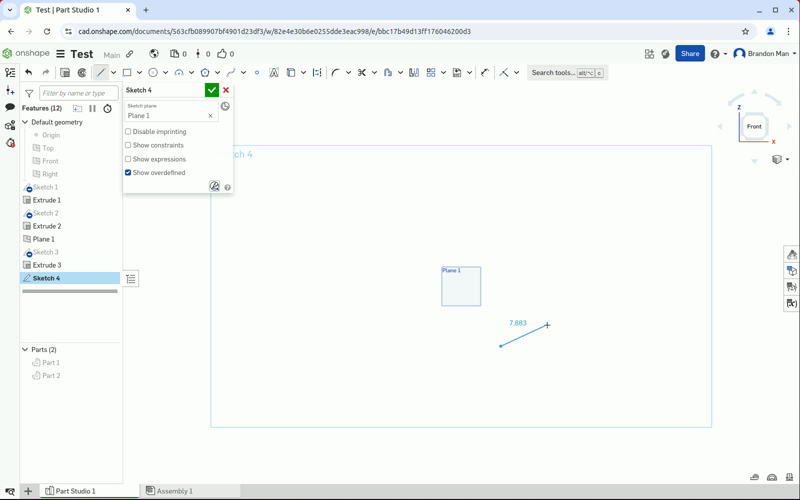
key_up(shift)
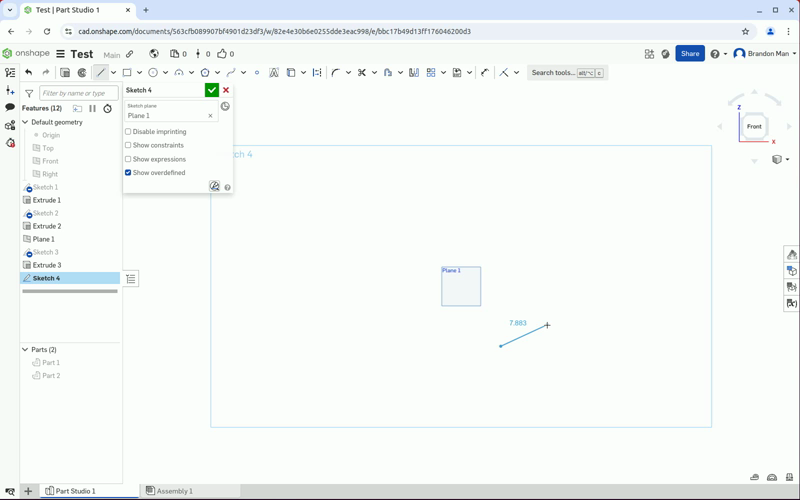
key_down(shift)
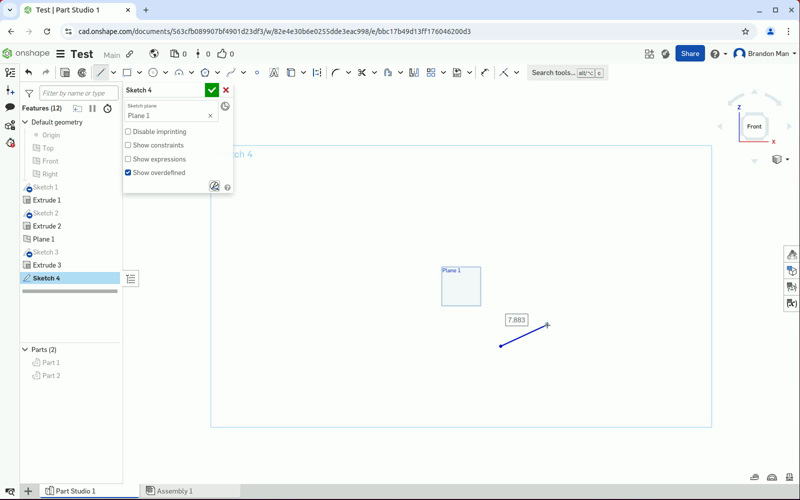
mouse_move(577, 324)
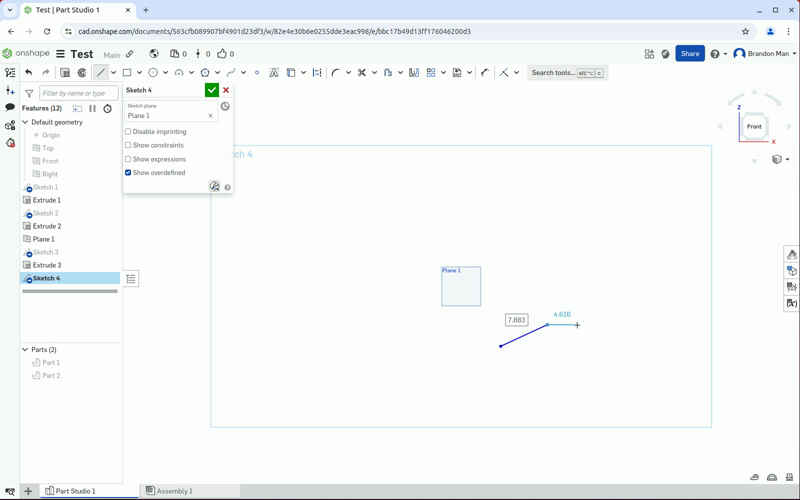
mouse_move(523, 310)
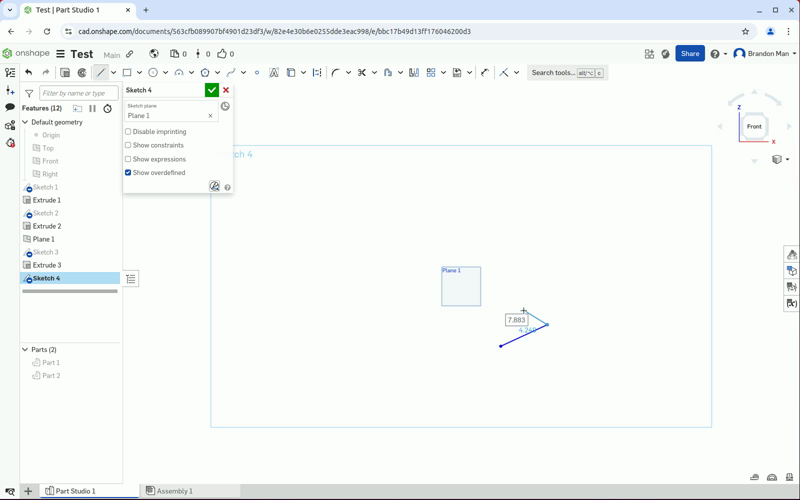
click(523, 310)
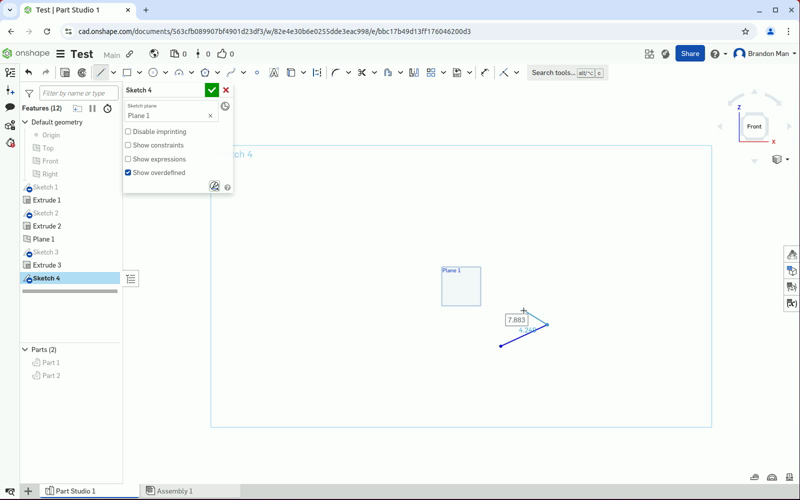
key_up(shift)
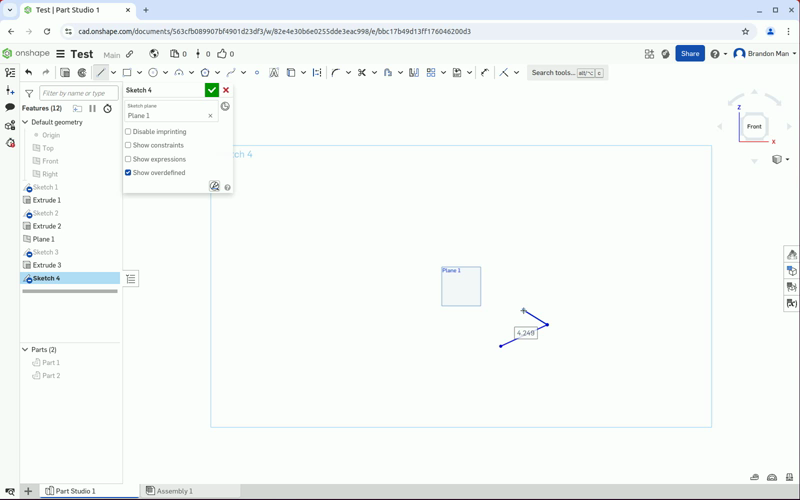
mouse_move(553, 310)
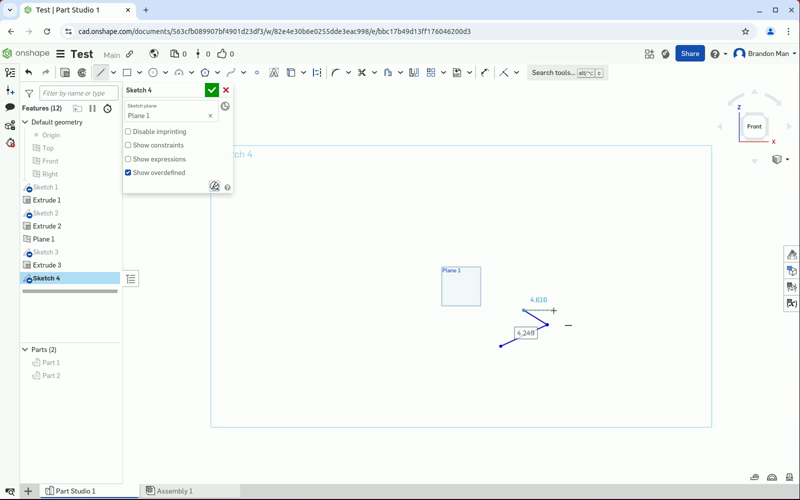
key_down(shift)
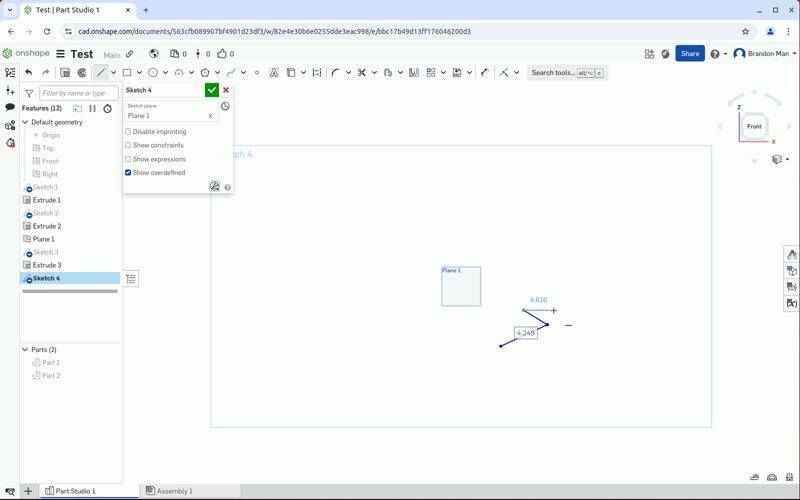
mouse_move(500, 346)
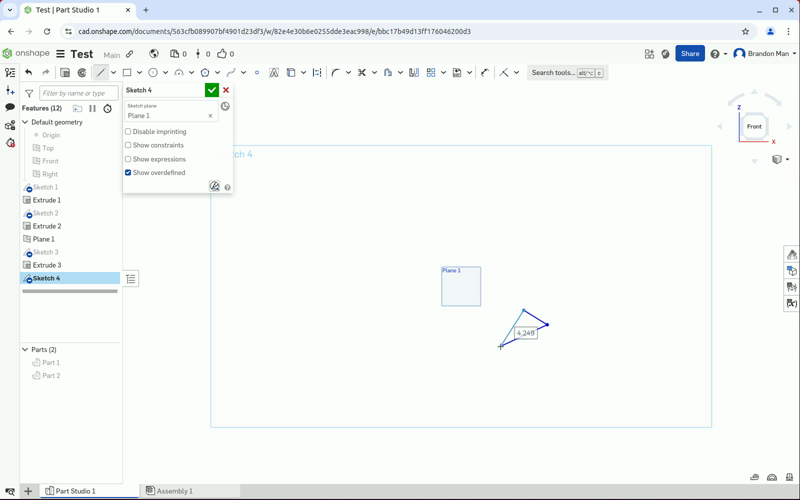
key_up(shift)
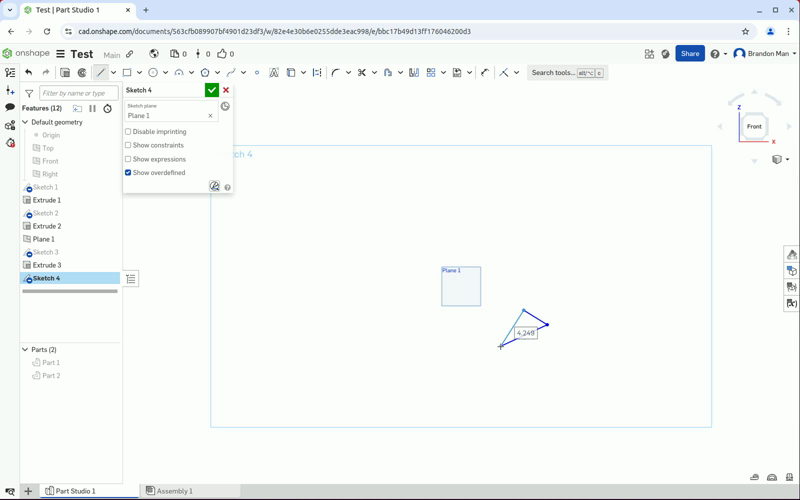
click(500, 346)
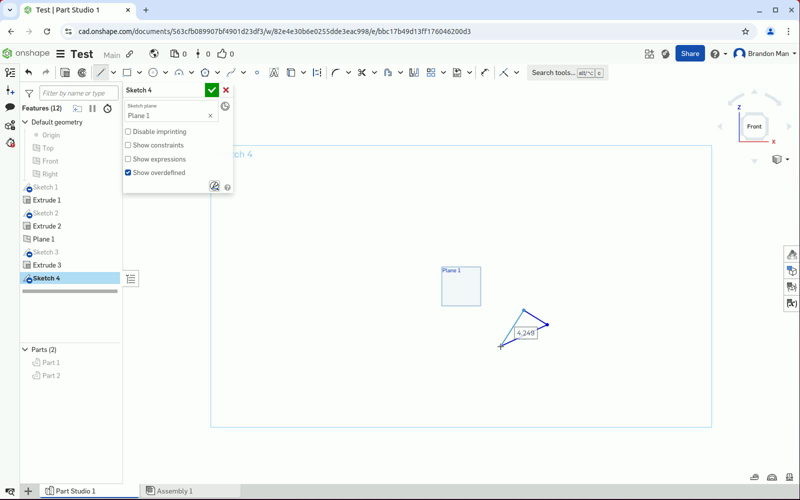
key(esc)
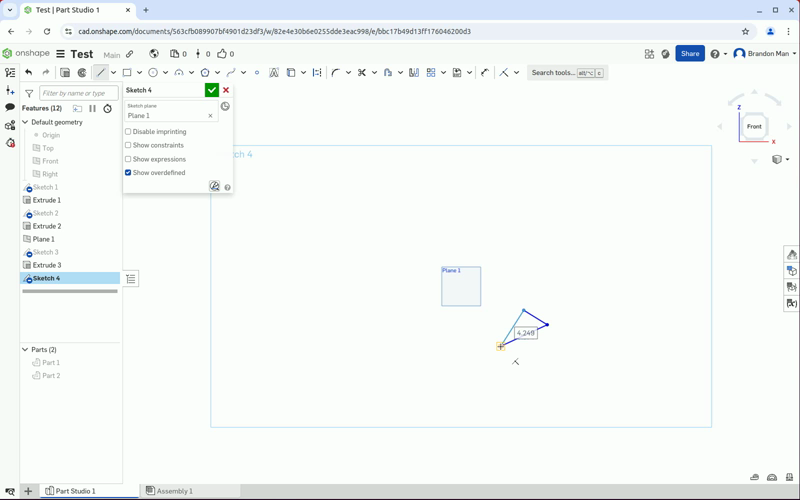
mouse_move(522, 332)
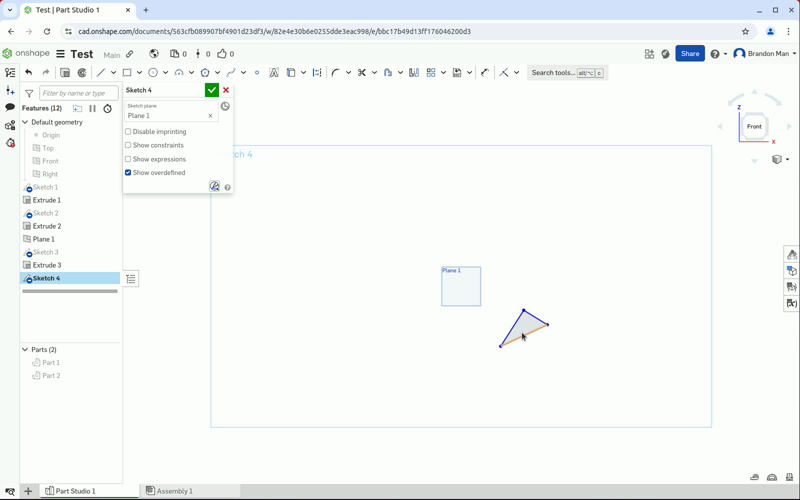
scroll(6)
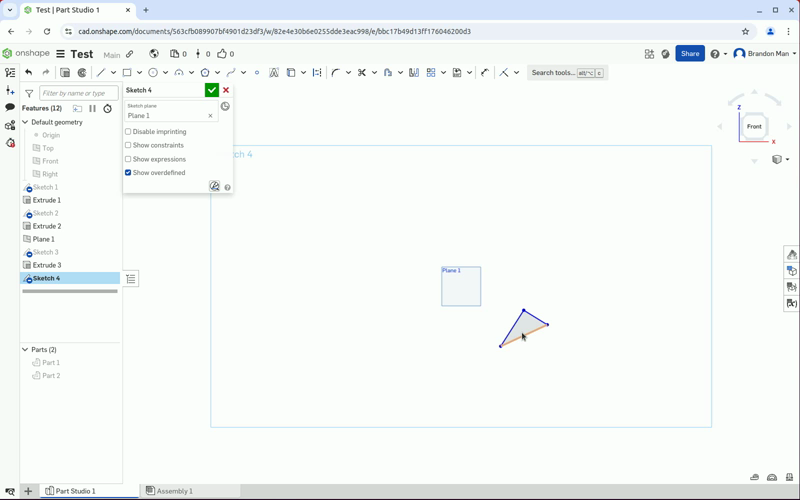
scroll(6)
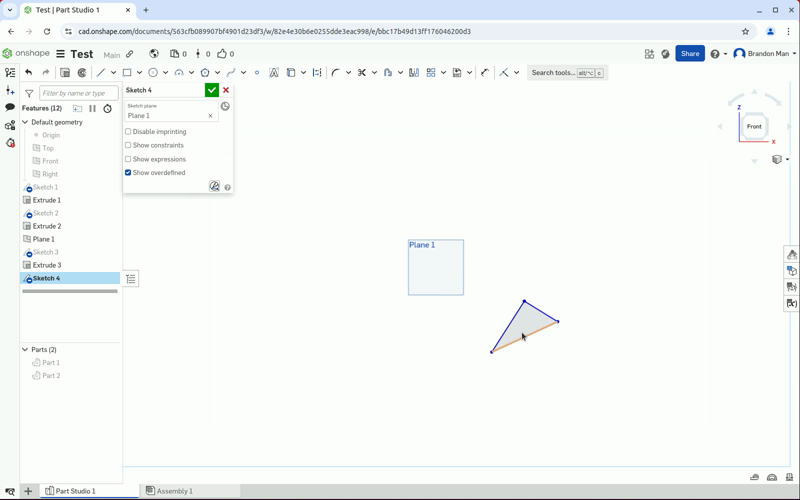
scroll(6)
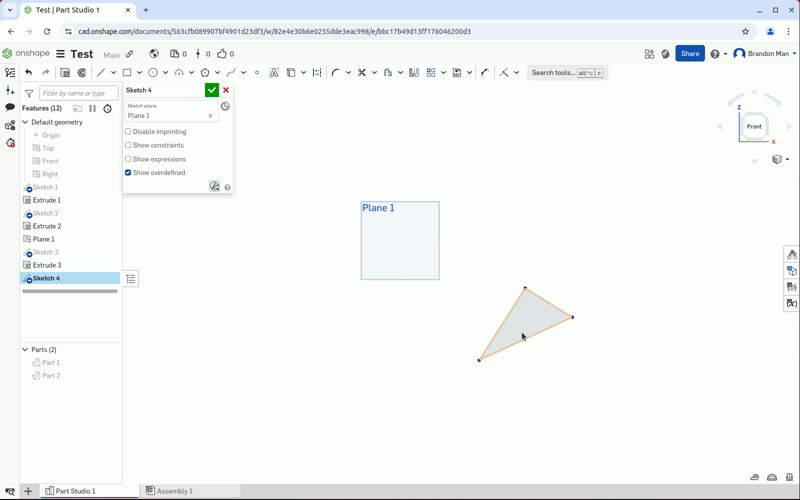
scroll(6)
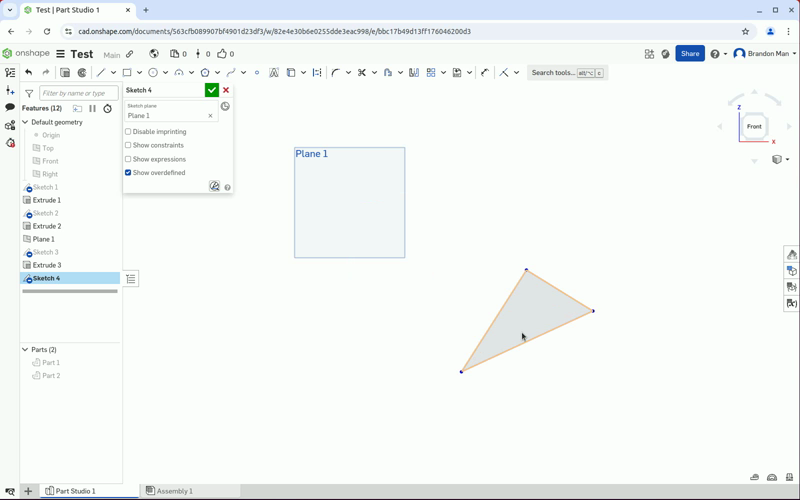
scroll(6)
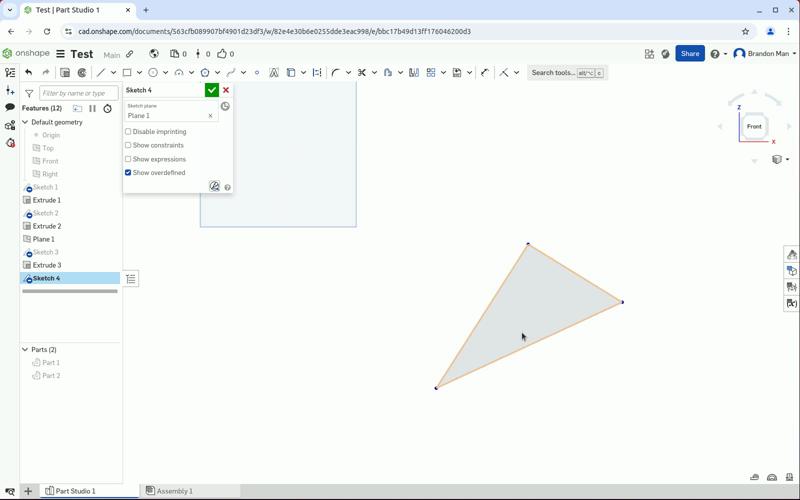
scroll(6)
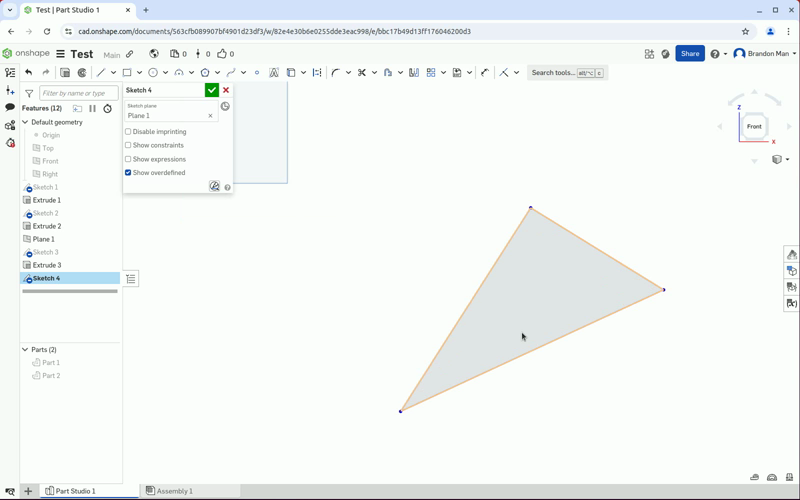
scroll(6)
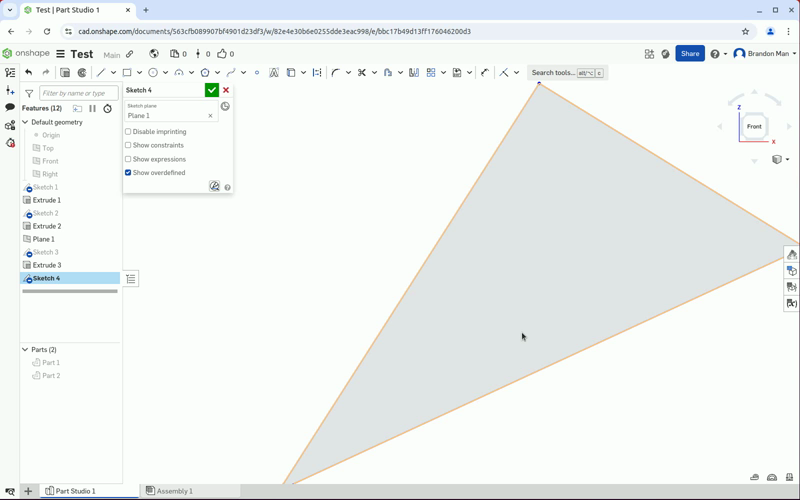
click(522, 332)
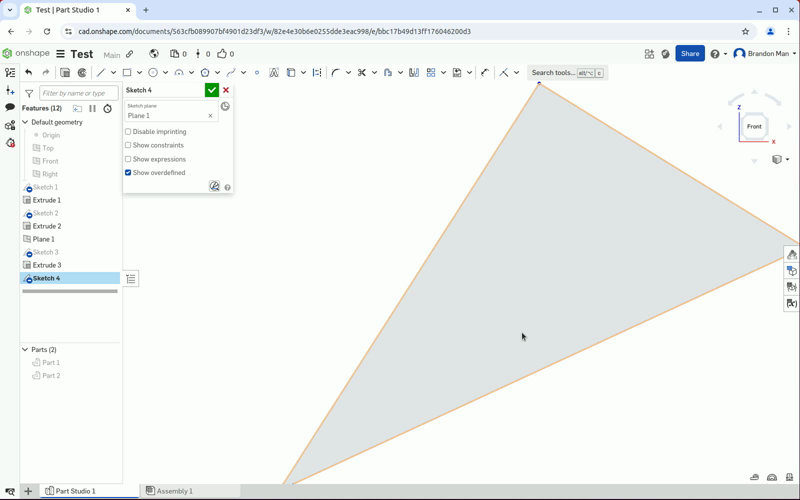
scroll(-6)
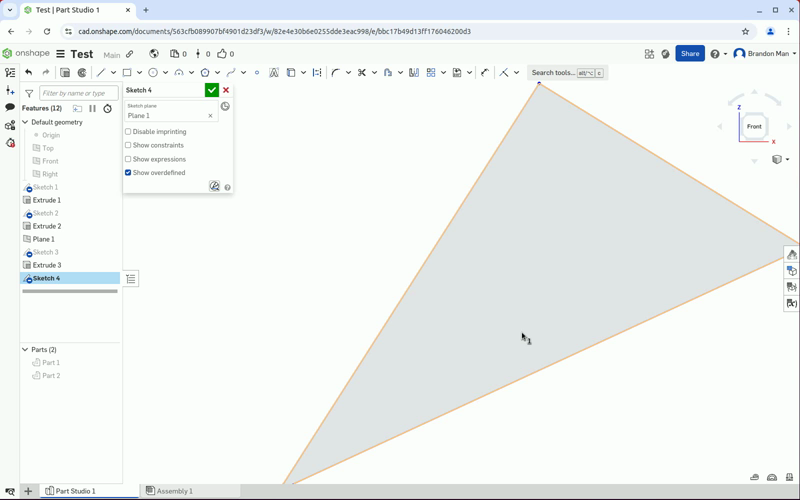
scroll(-6)
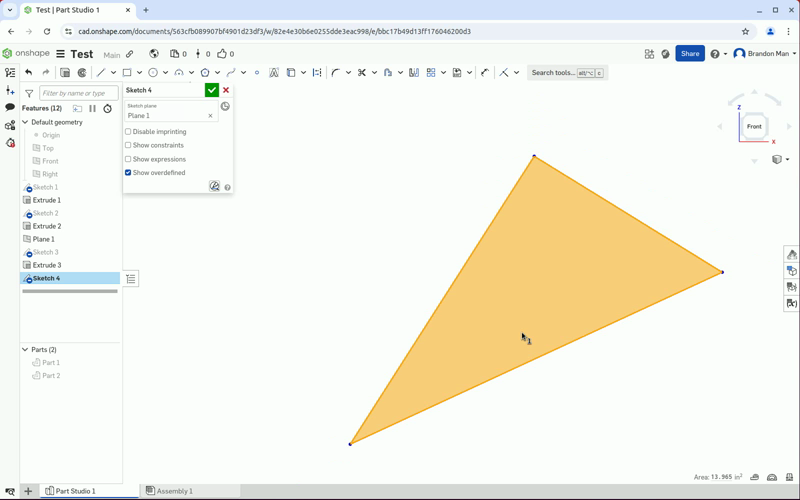
scroll(-6)
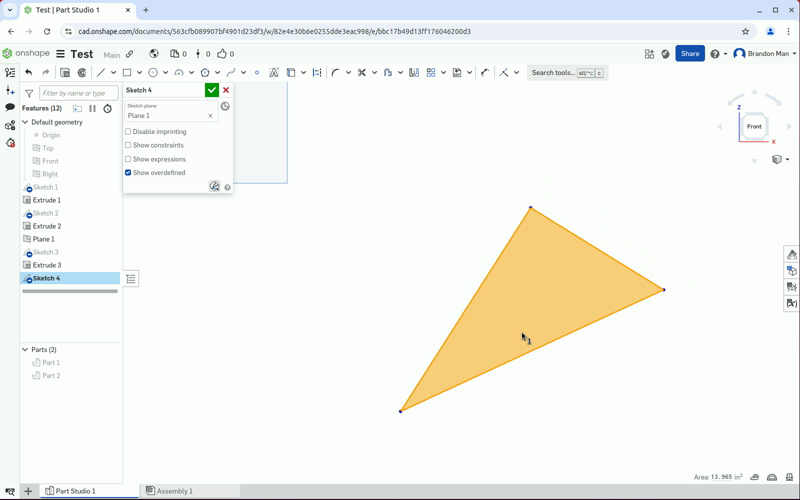
scroll(-6)
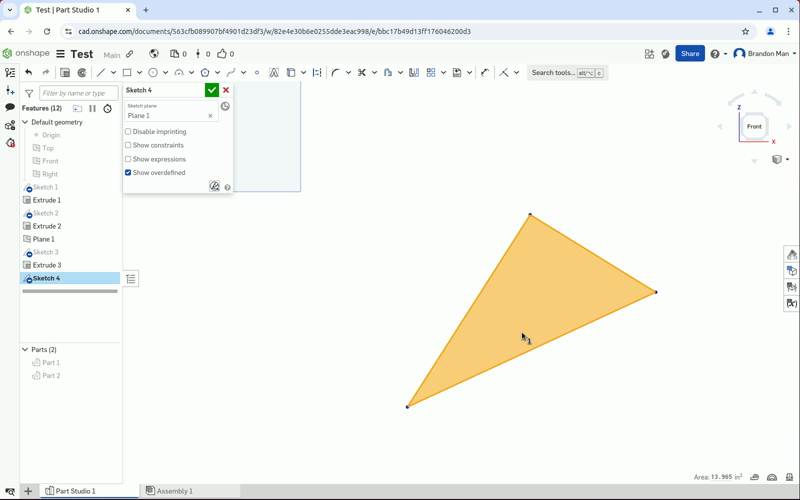
scroll(-6)
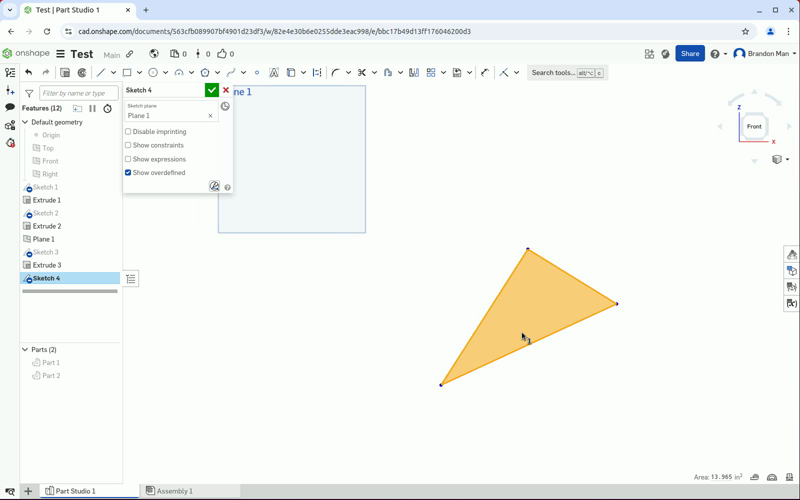
scroll(-6)
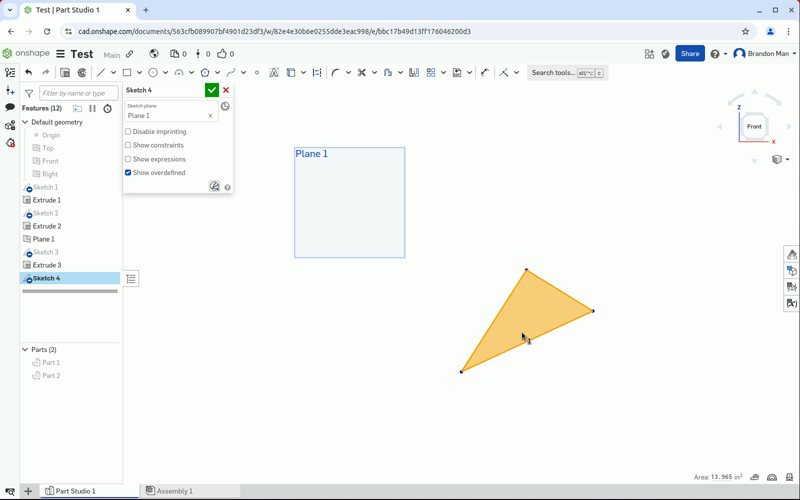
scroll(-6)
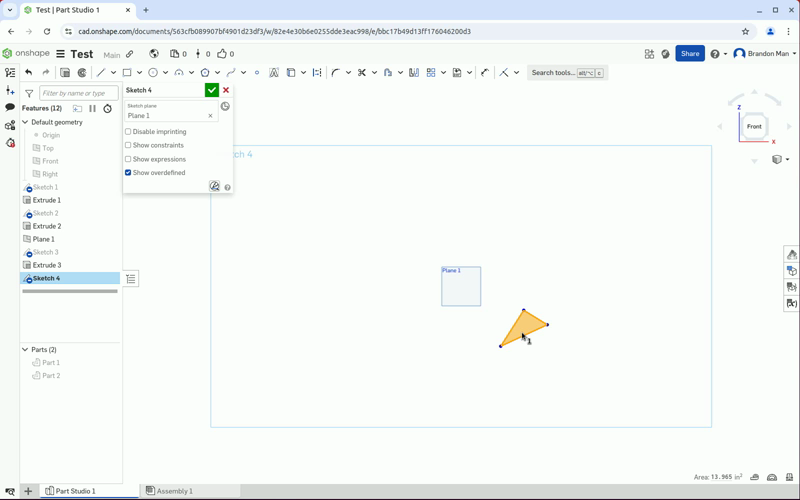
mouse_move(73, 352)
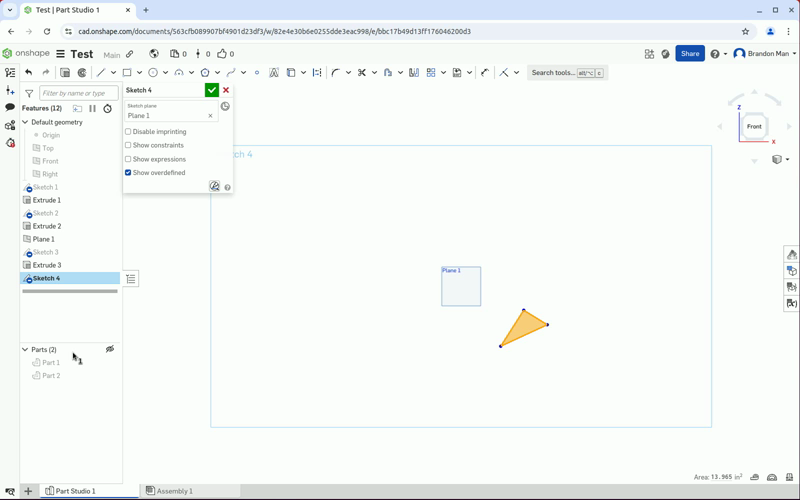
key(shift+y)
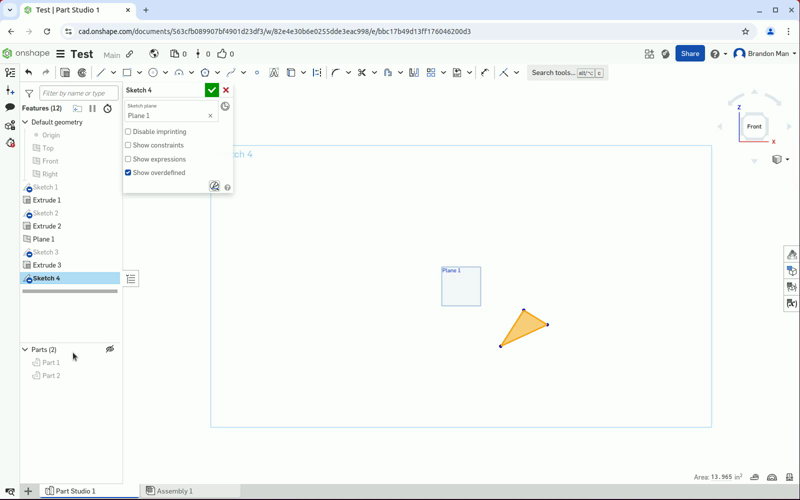
key(shift+e)
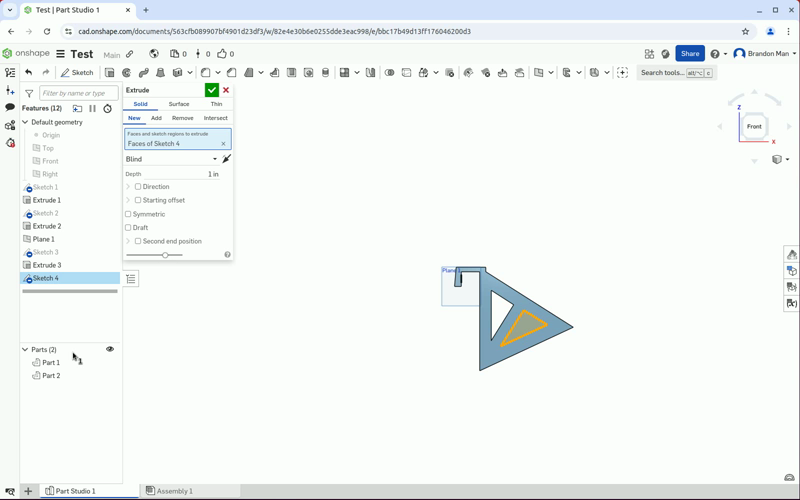
mouse_move(143, 106)
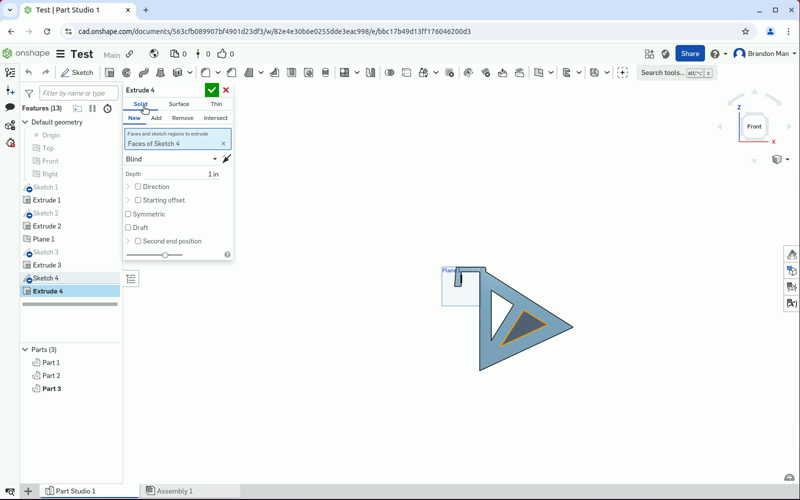
click(143, 106)
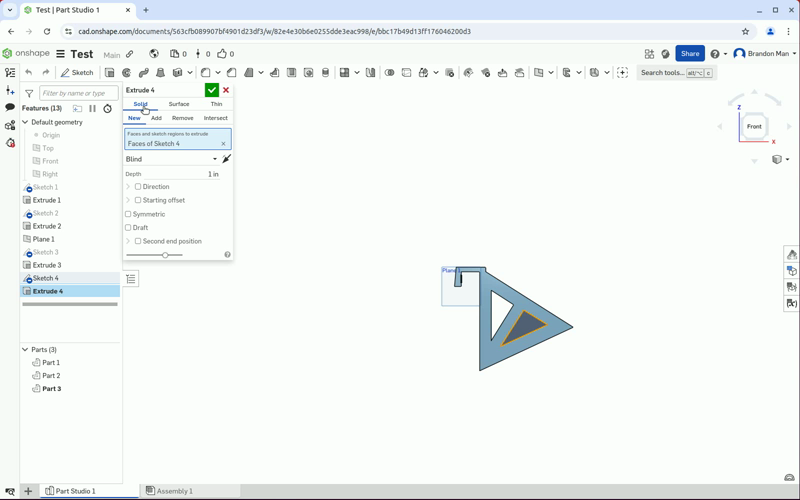
mouse_move(186, 120)
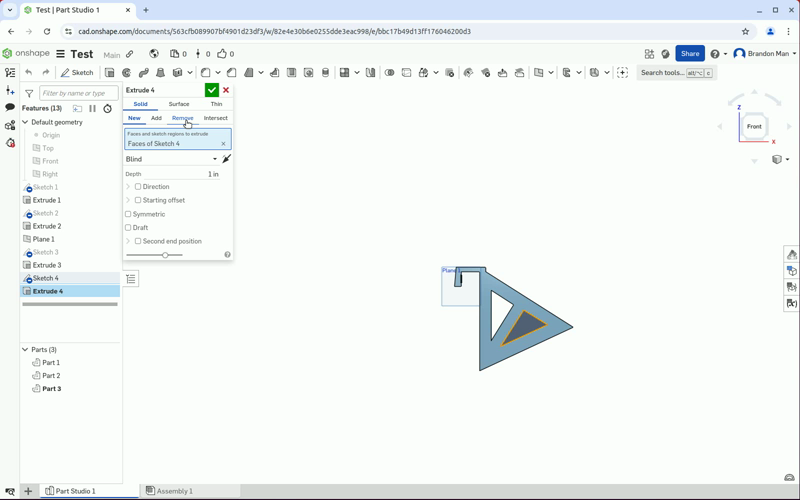
click(186, 120)
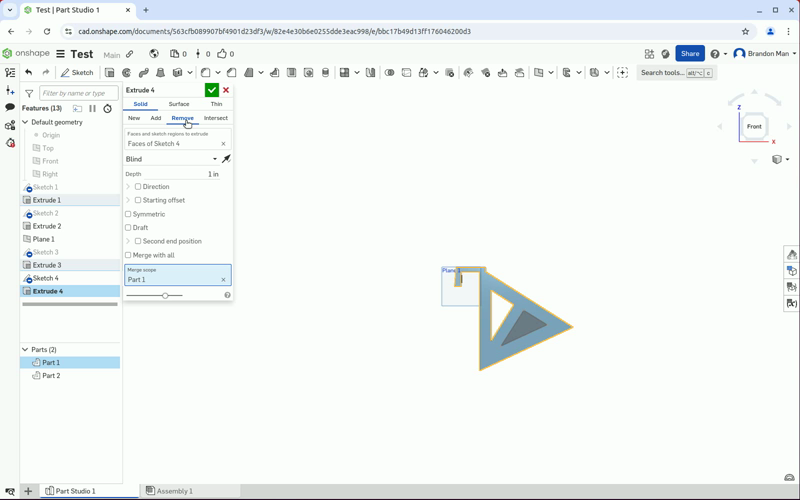
key(tab, 4)
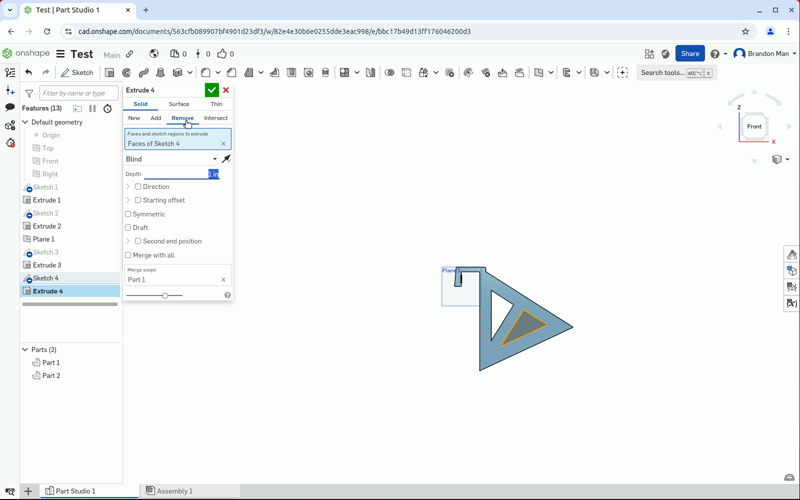
text(4.333)
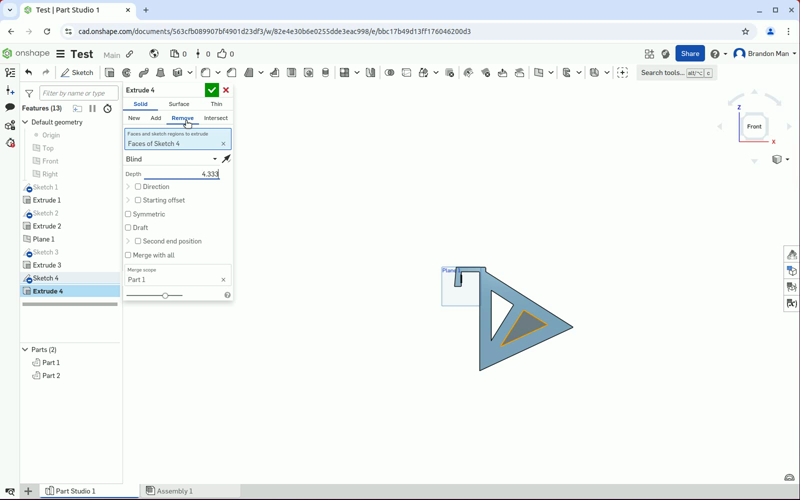
key(tab, 6)
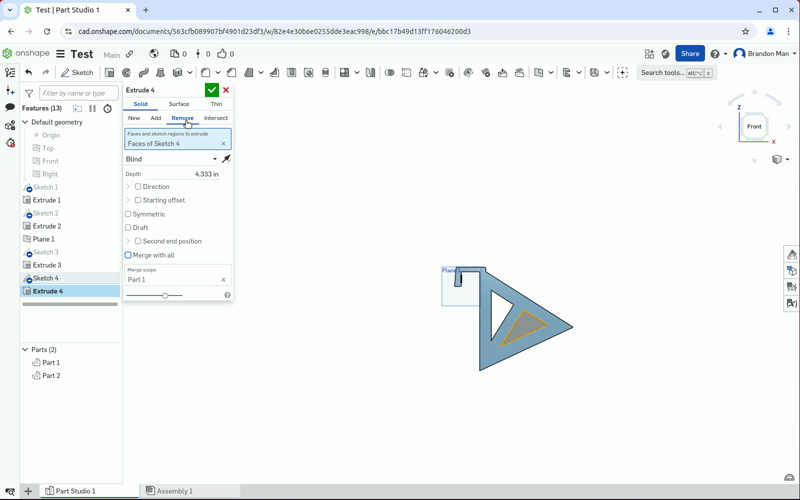
key(space)
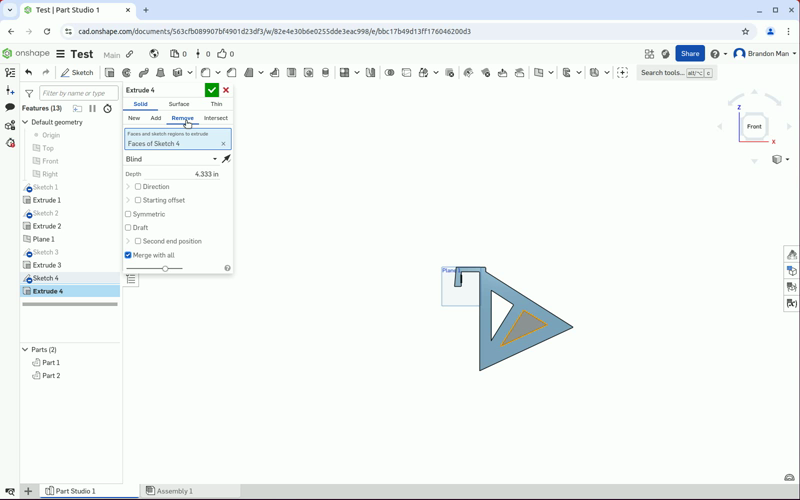
key(enter)
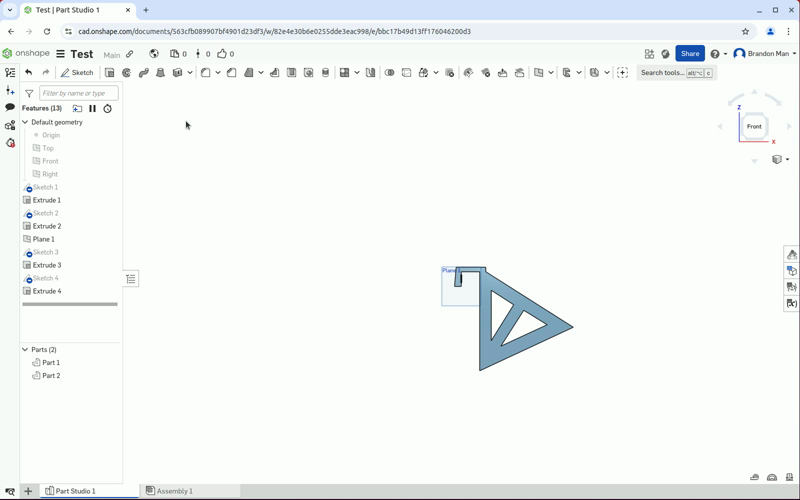
key(shift+h)
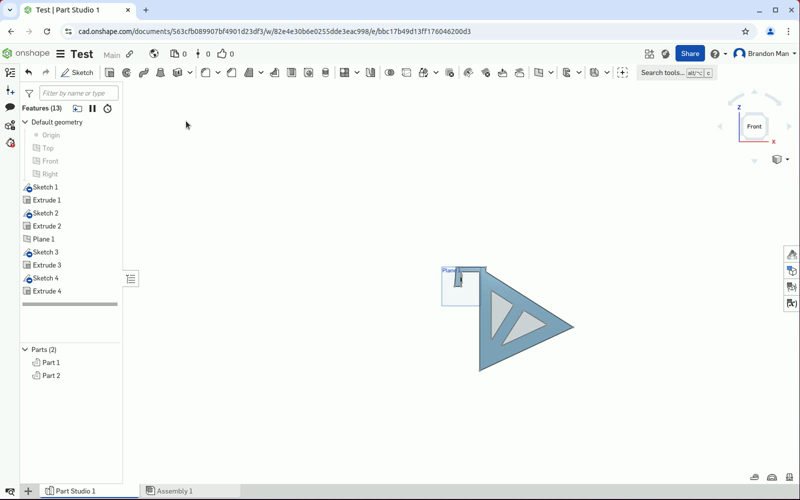
key(shift+h)
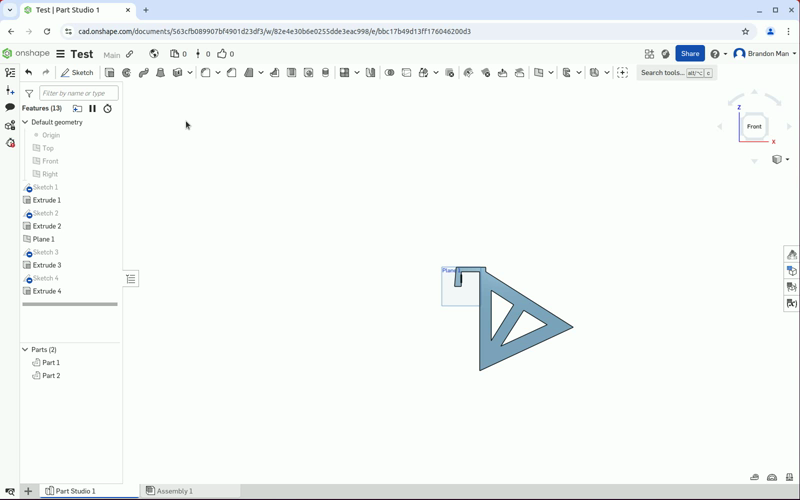
mouse_move(73, 189)
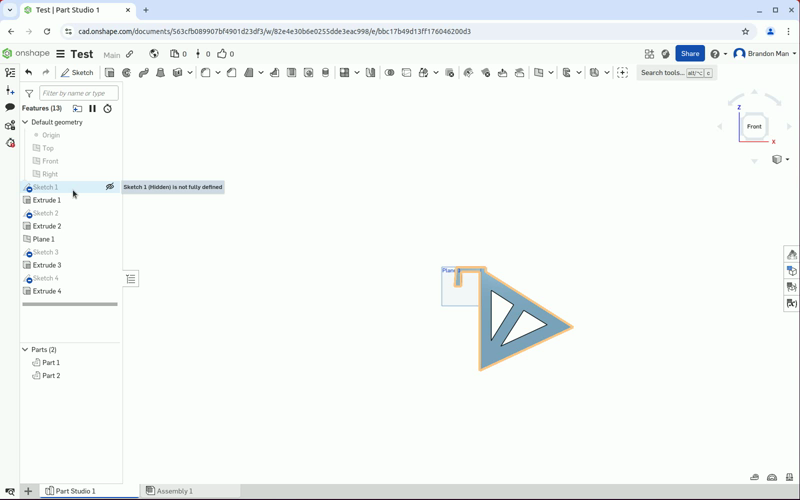
click(73, 189)
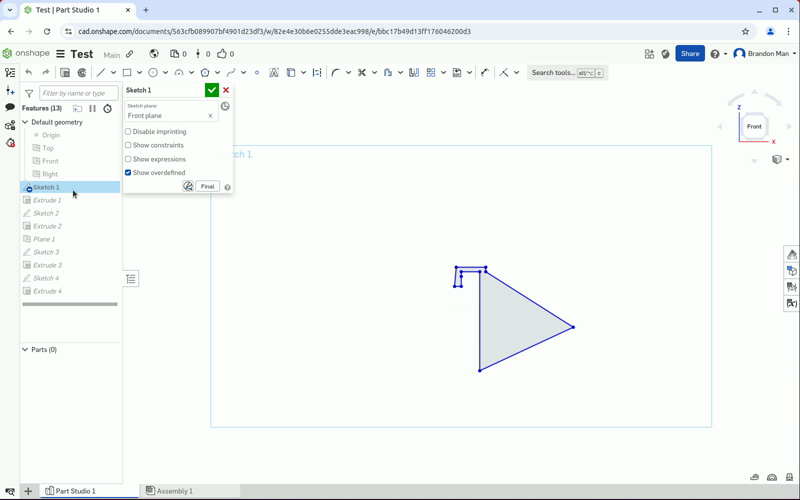
mouse_move(229, 92)
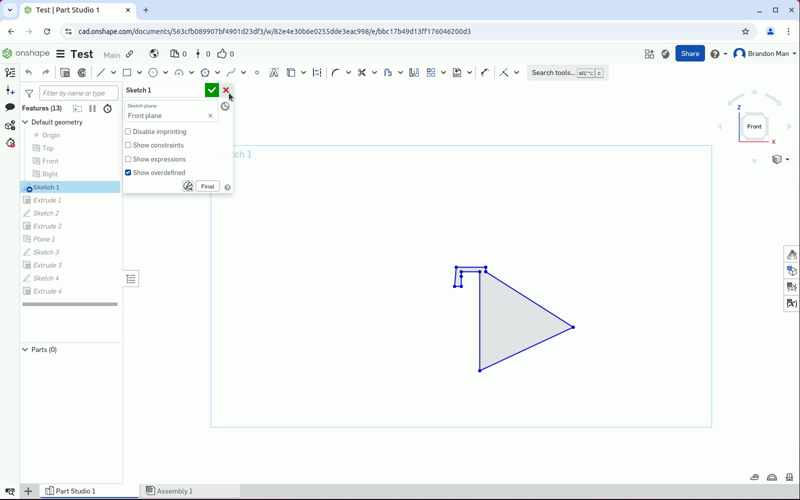
click(229, 92)
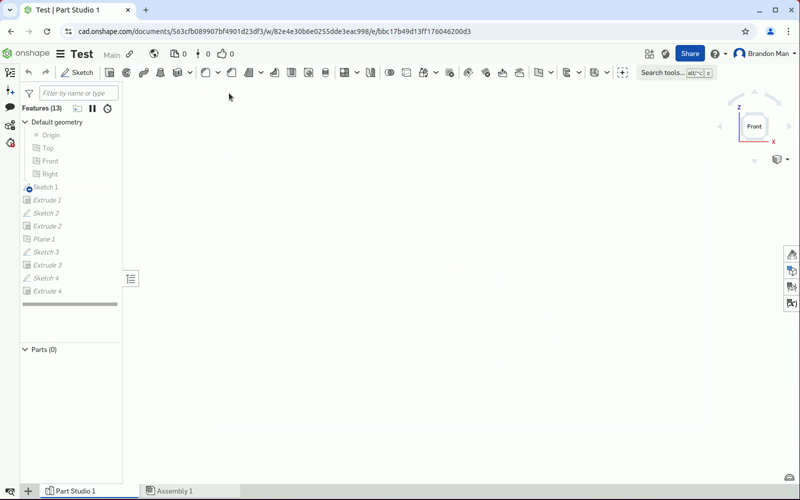
key(shift+s)
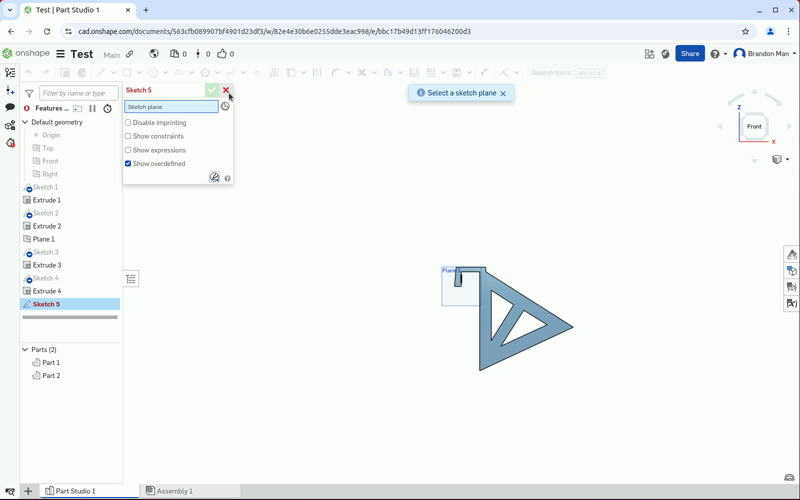
mouse_move(73, 241)
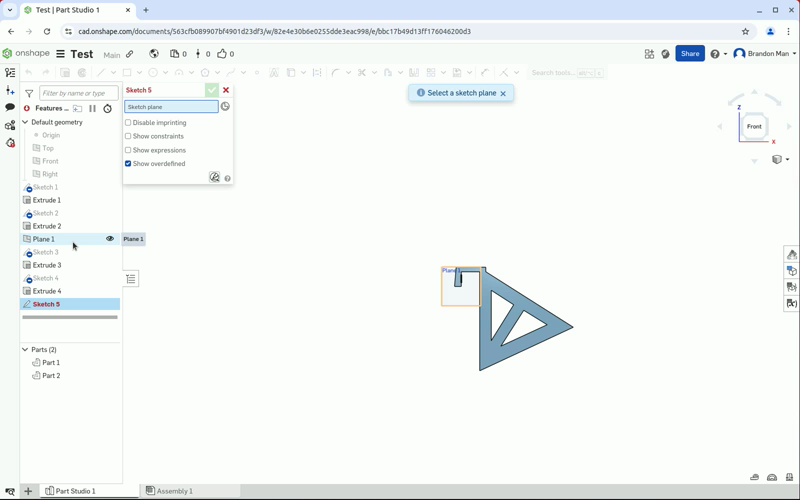
click(73, 241)
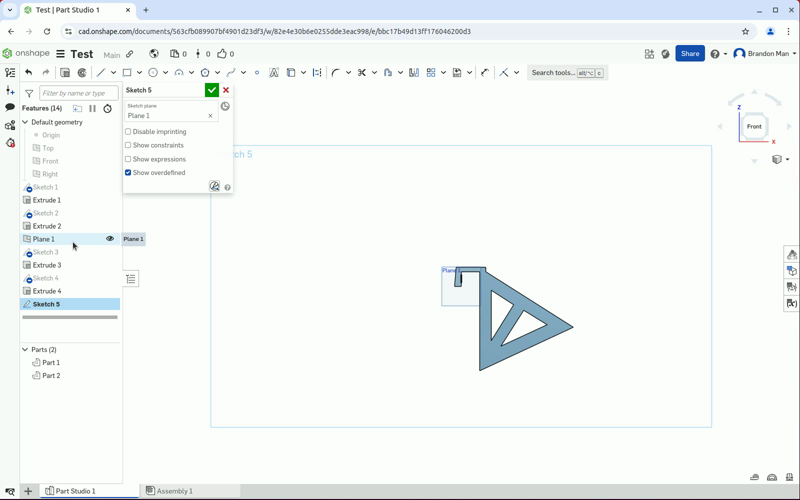
mouse_move(73, 352)
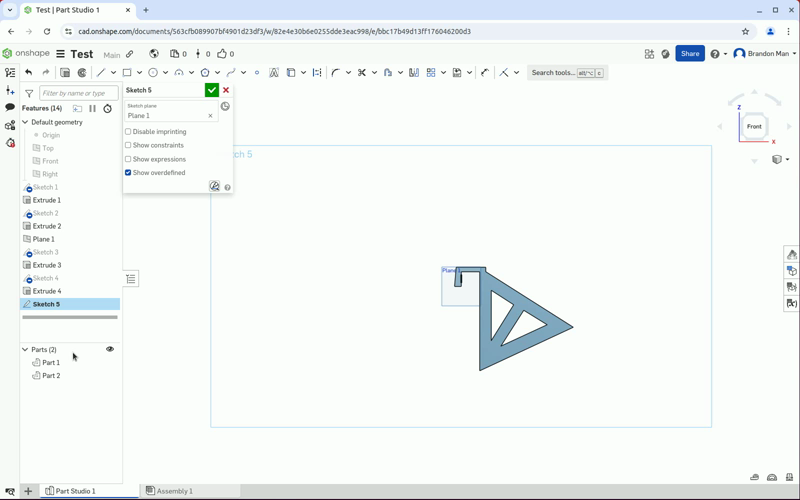
key(y)
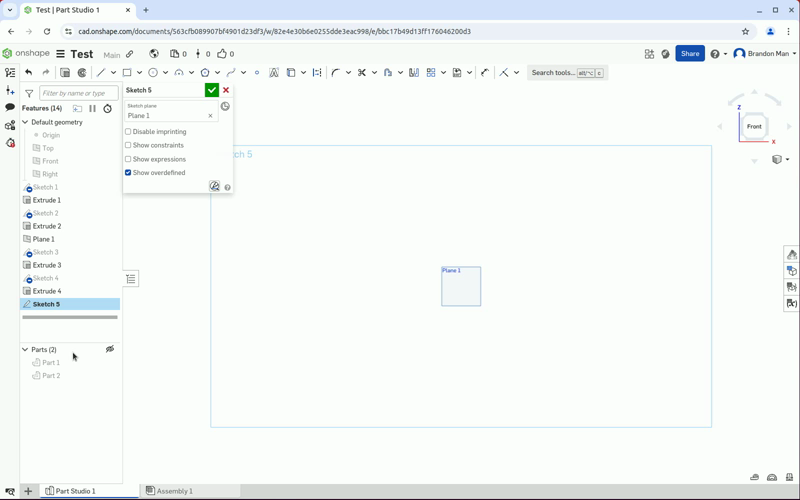
key(c)
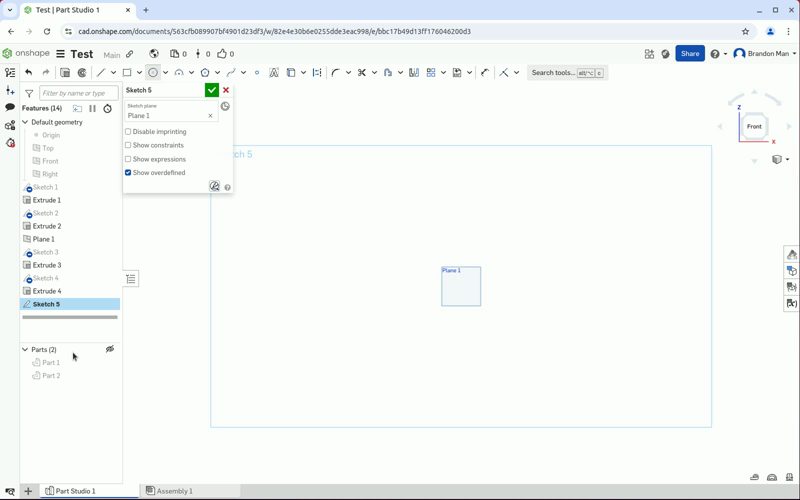
key_down(shift)
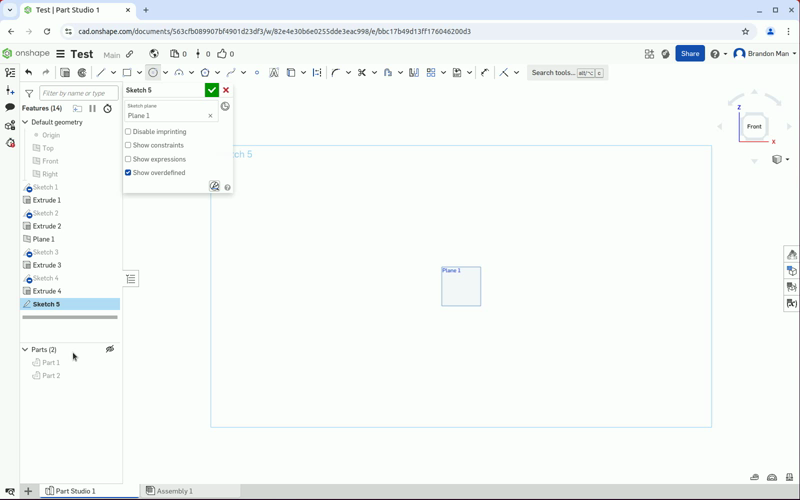
mouse_move(487, 285)
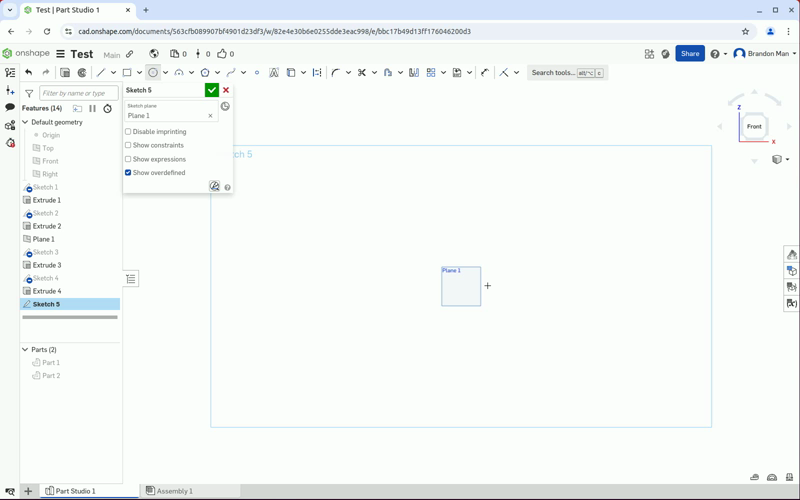
click(487, 285)
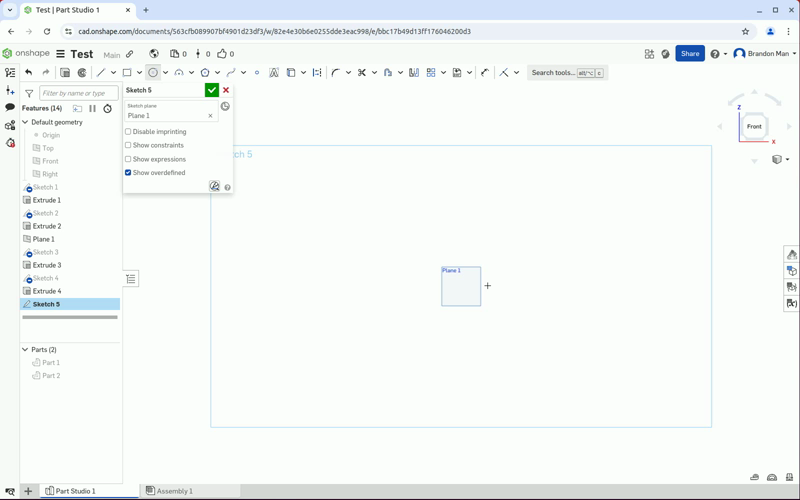
key_up(shift)
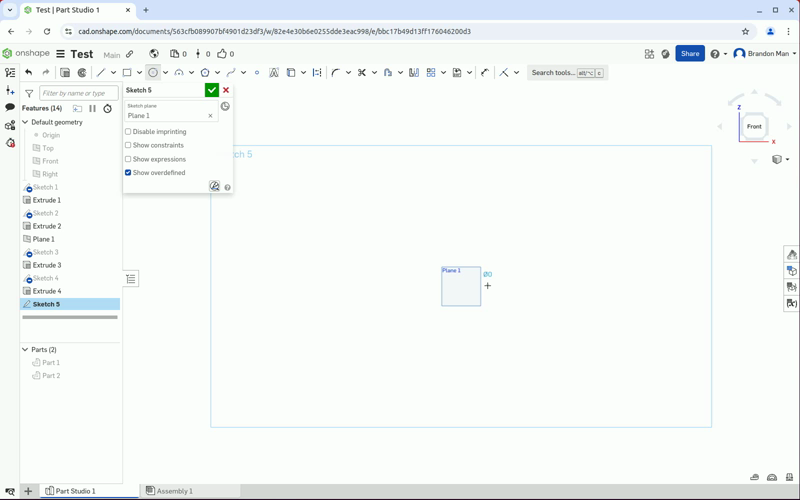
mouse_move(493, 285)
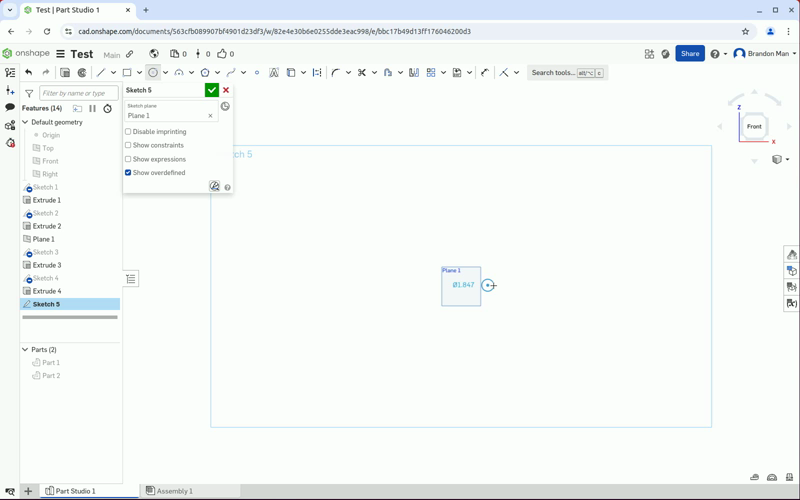
click(493, 285)
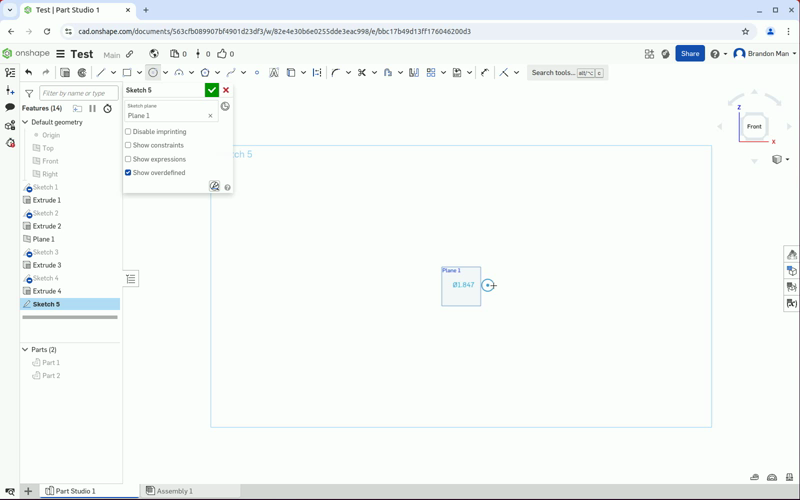
key(esc)
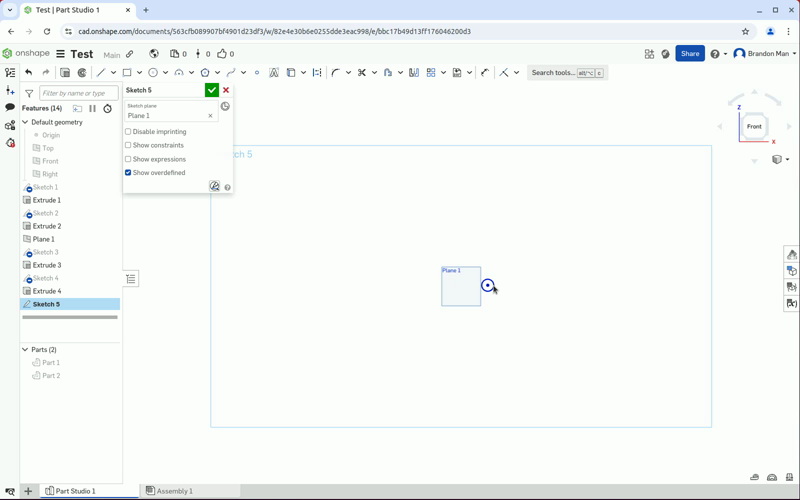
mouse_move(491, 281)
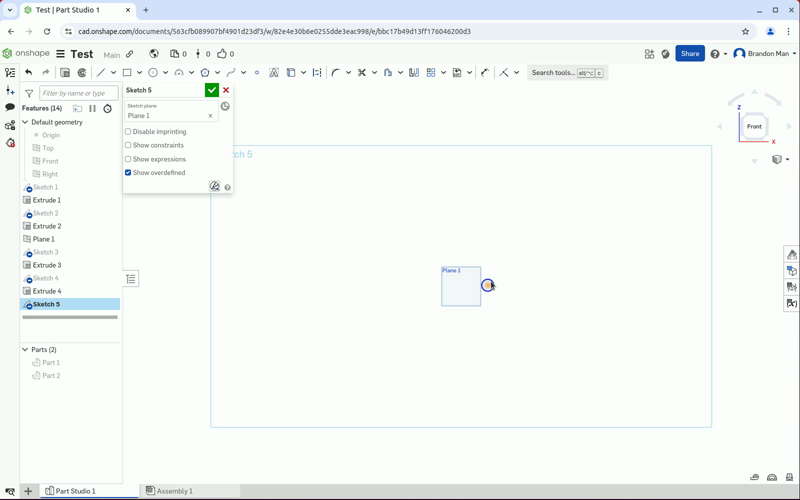
scroll(6)
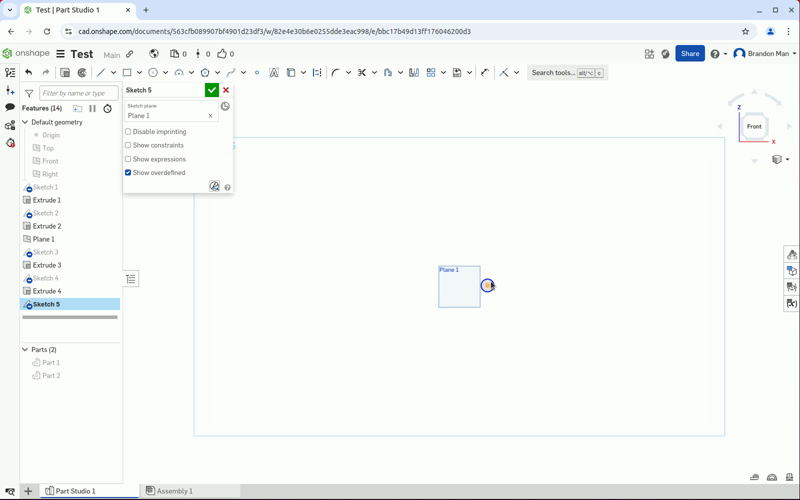
scroll(6)
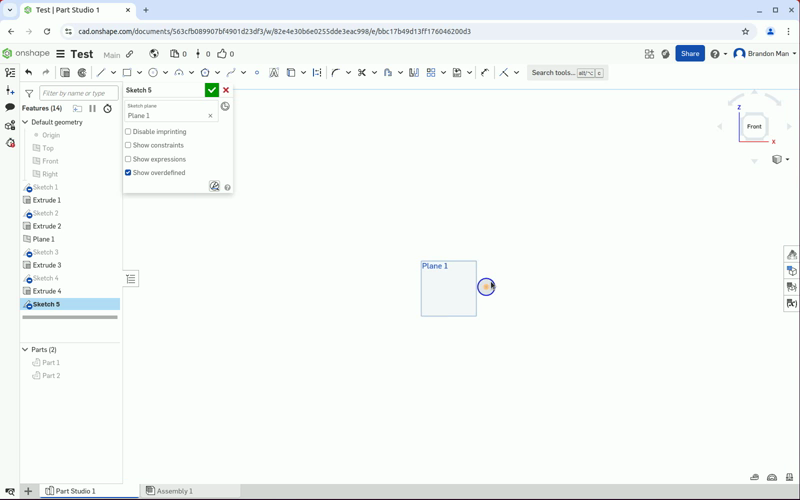
scroll(6)
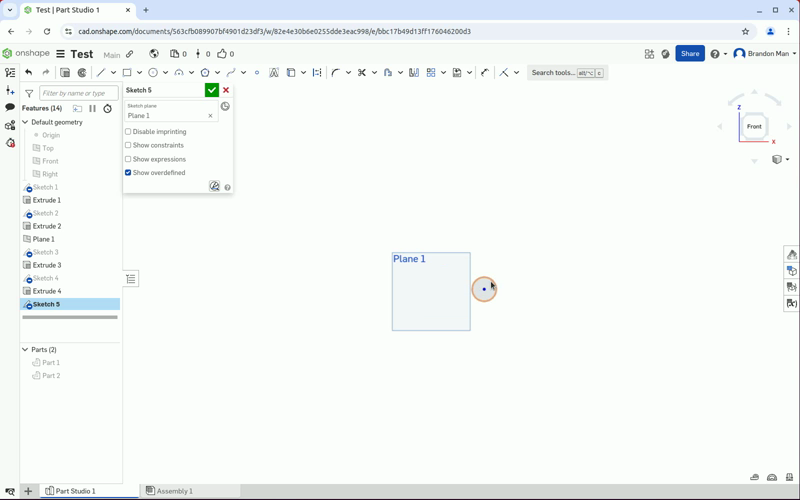
scroll(6)
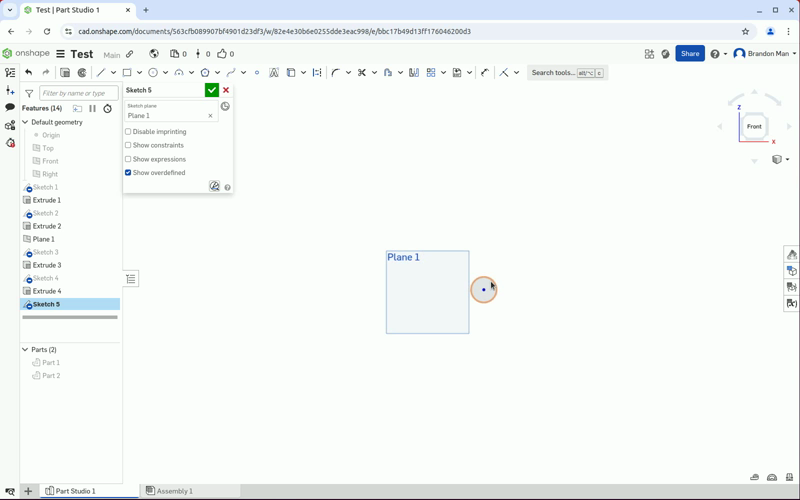
scroll(6)
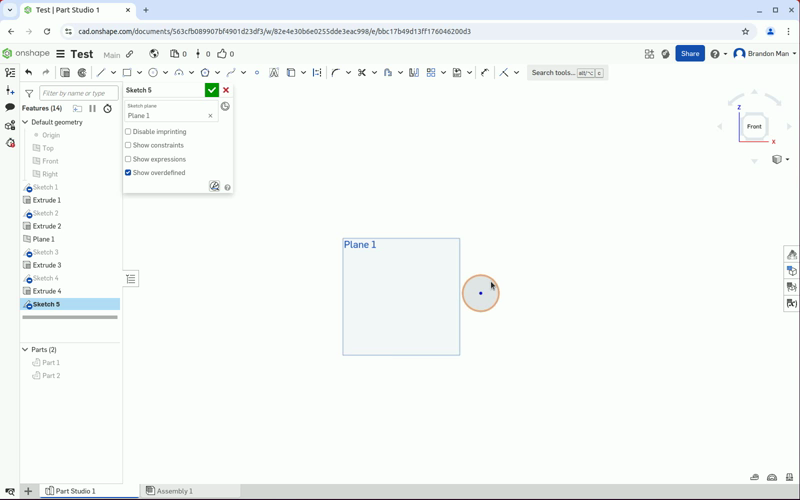
scroll(6)
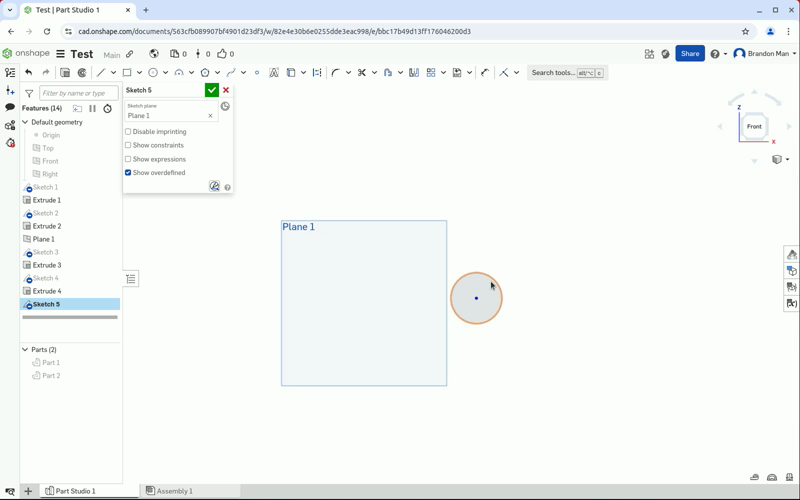
scroll(6)
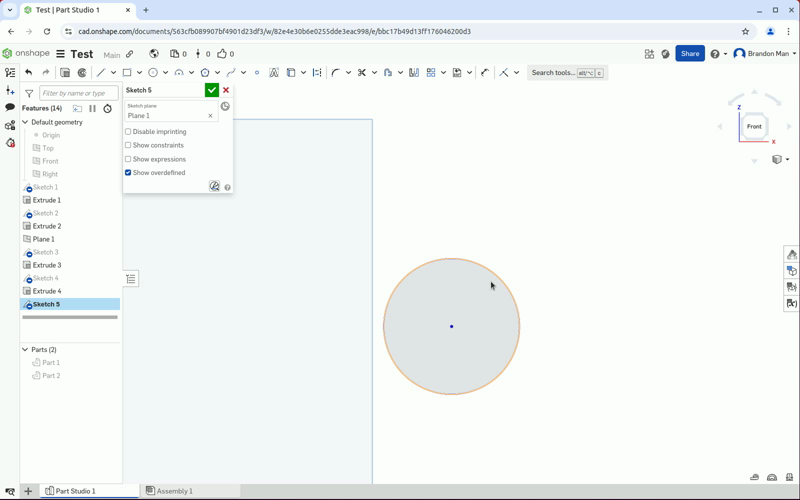
click(491, 281)
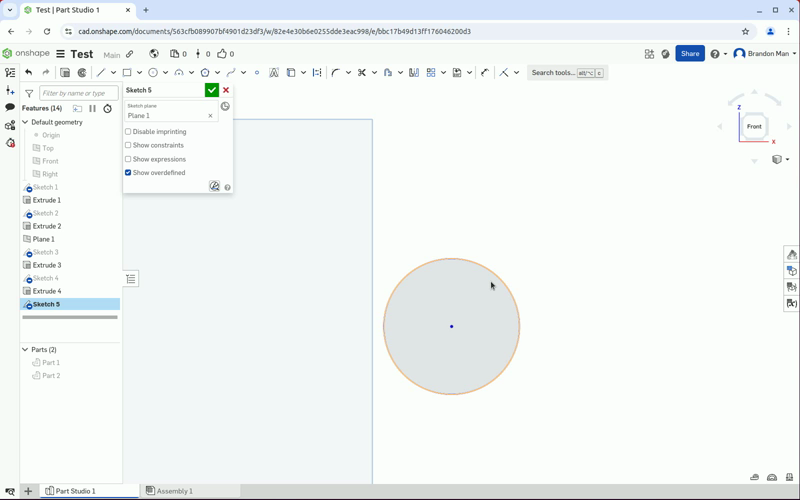
scroll(-6)
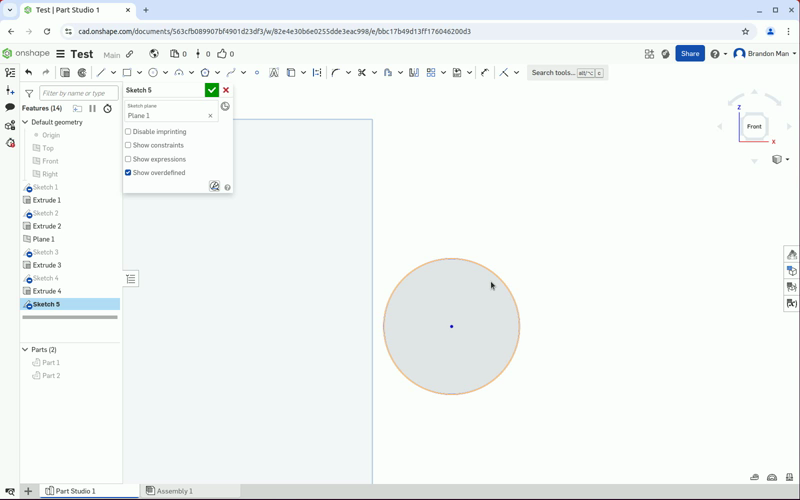
scroll(-6)
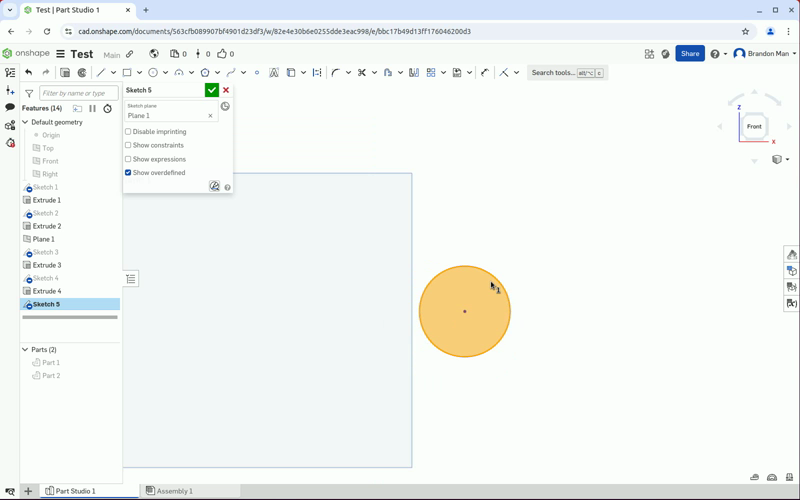
scroll(-6)
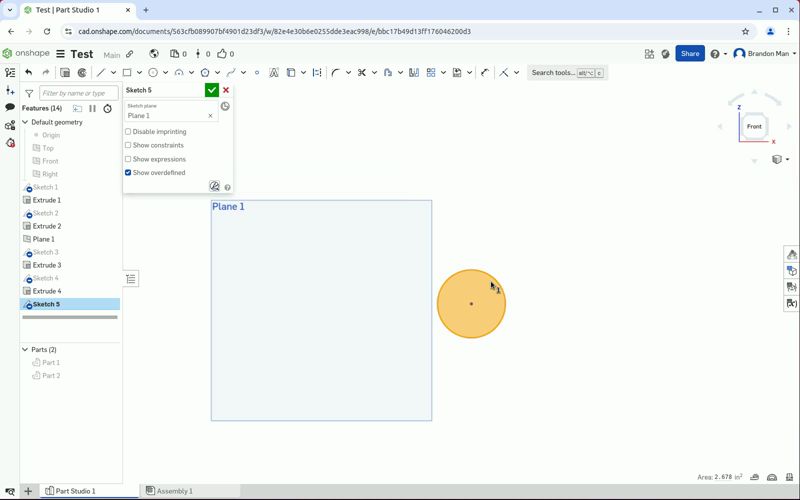
scroll(-6)
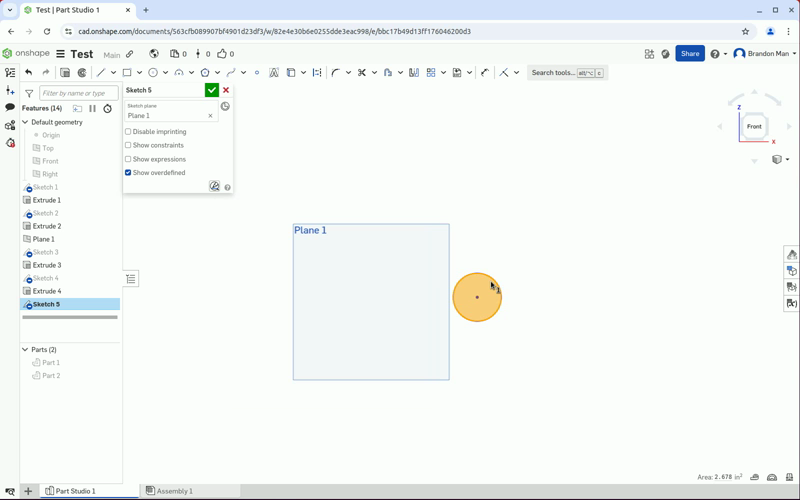
scroll(-6)
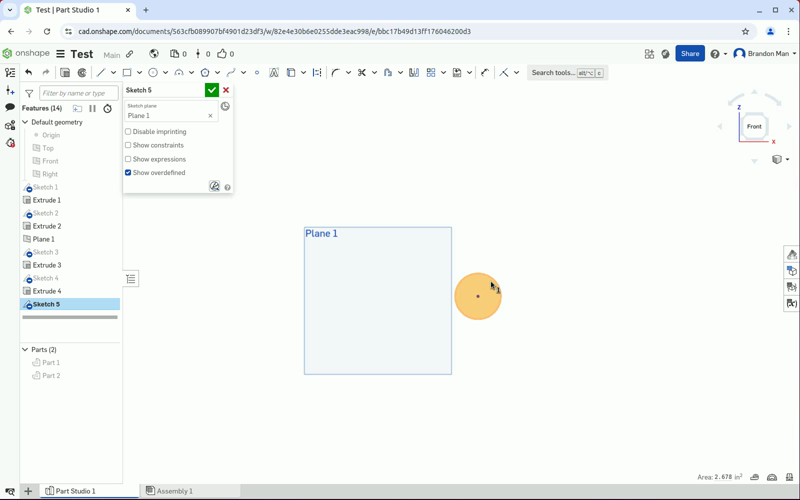
scroll(-6)
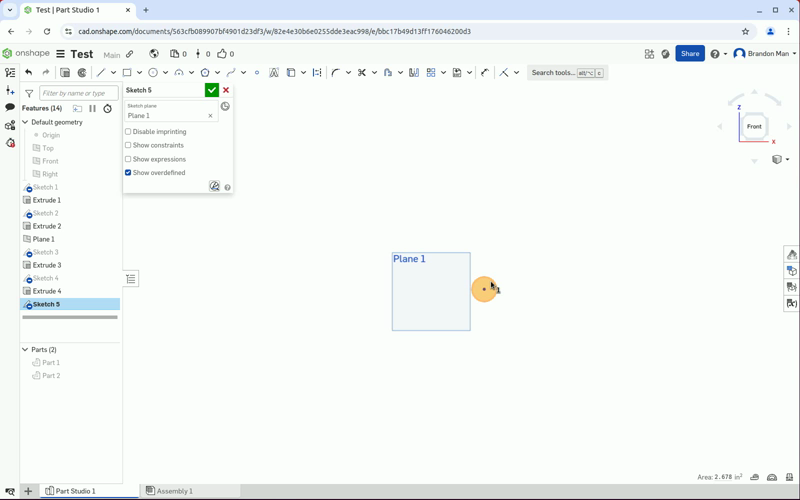
scroll(-6)
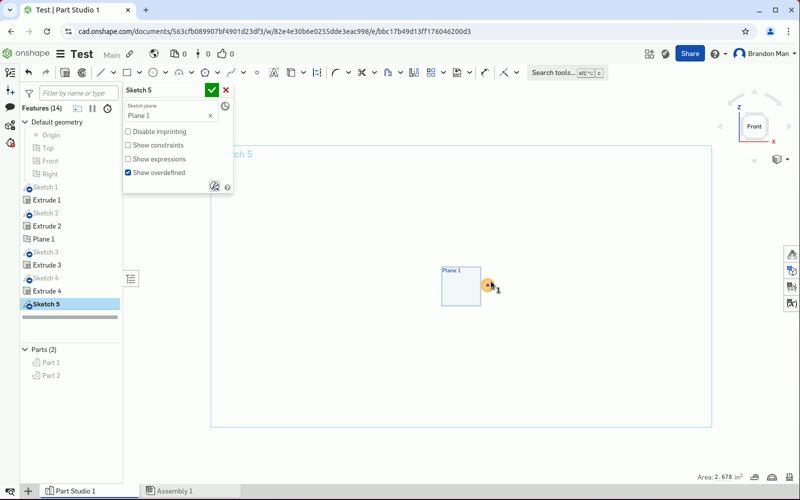
mouse_move(73, 352)
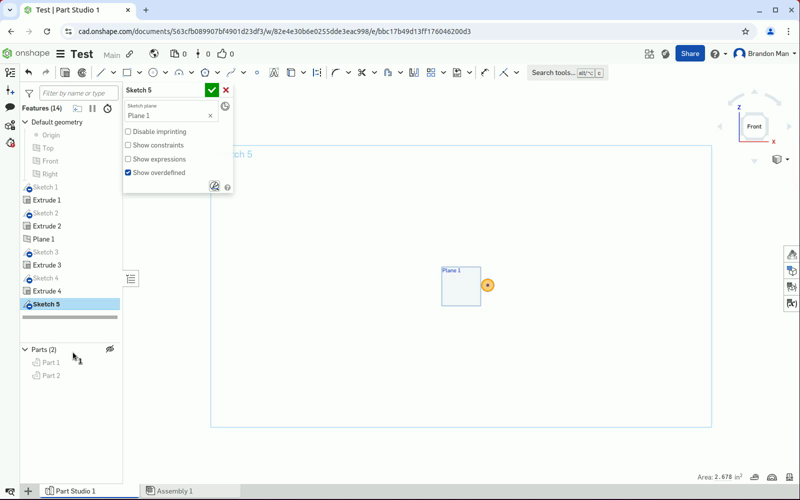
key(shift+y)
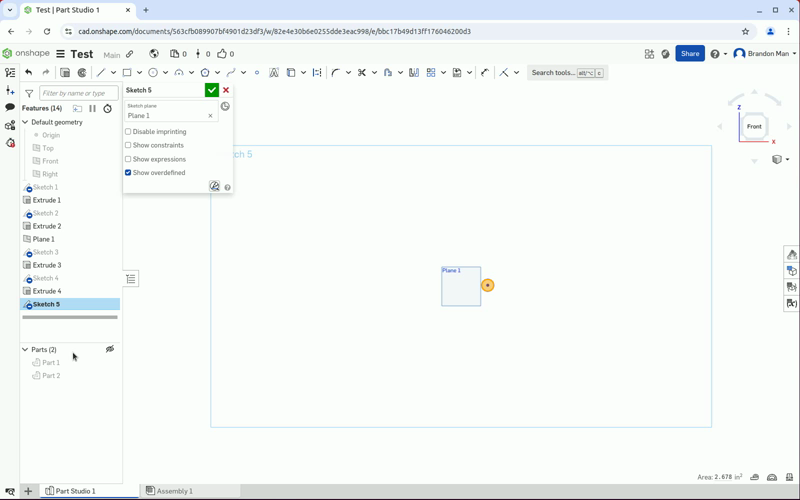
key(shift+e)
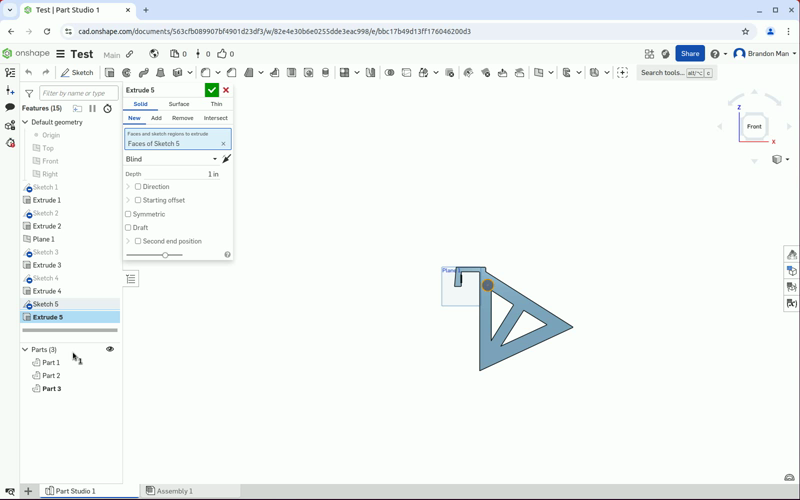
mouse_move(143, 106)
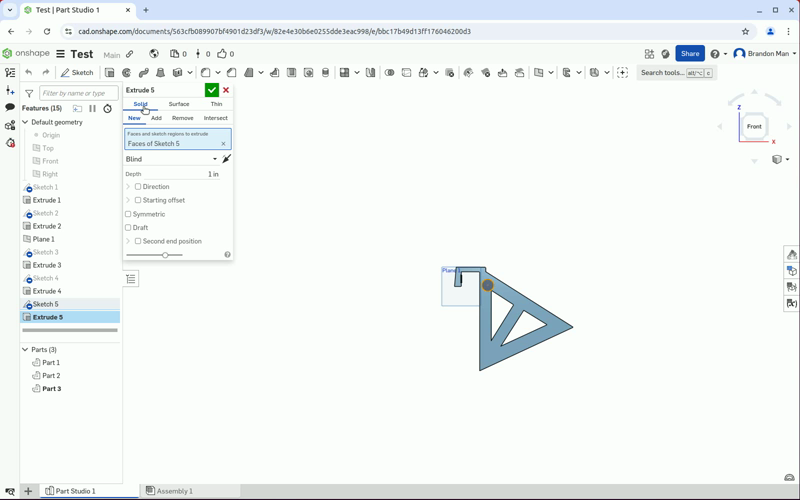
click(143, 106)
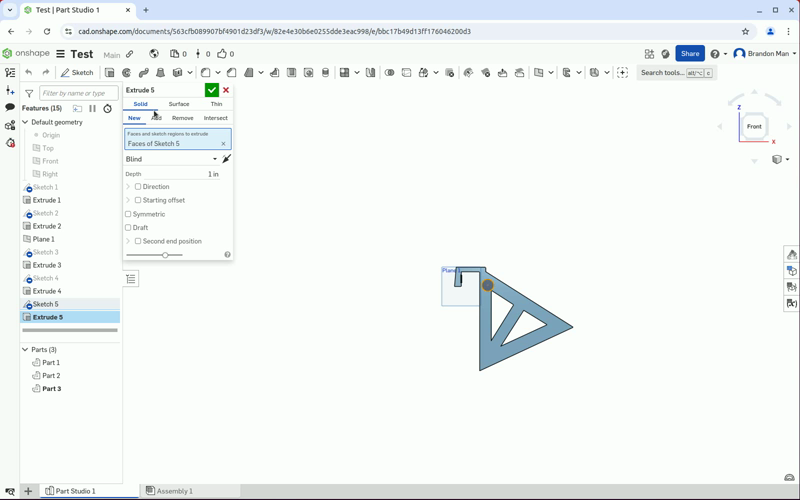
mouse_move(186, 120)
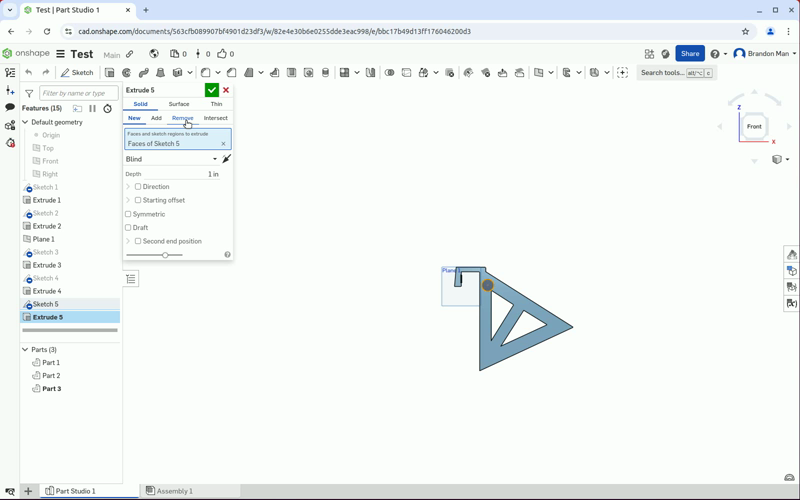
click(186, 120)
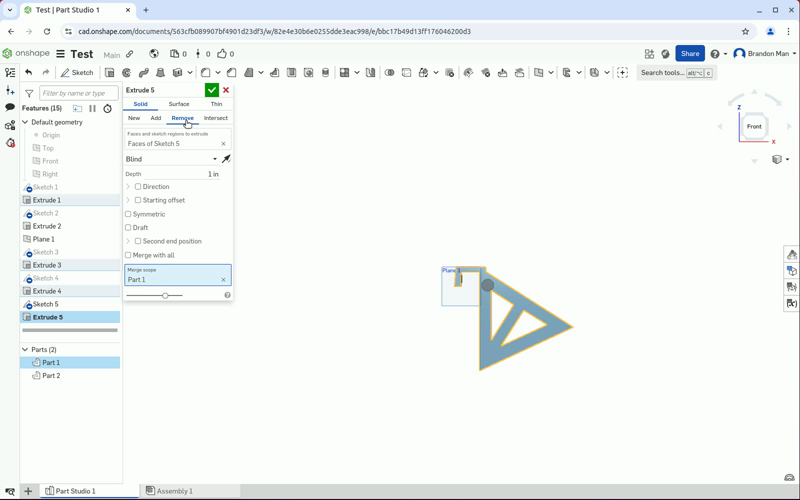
key(tab, 4)
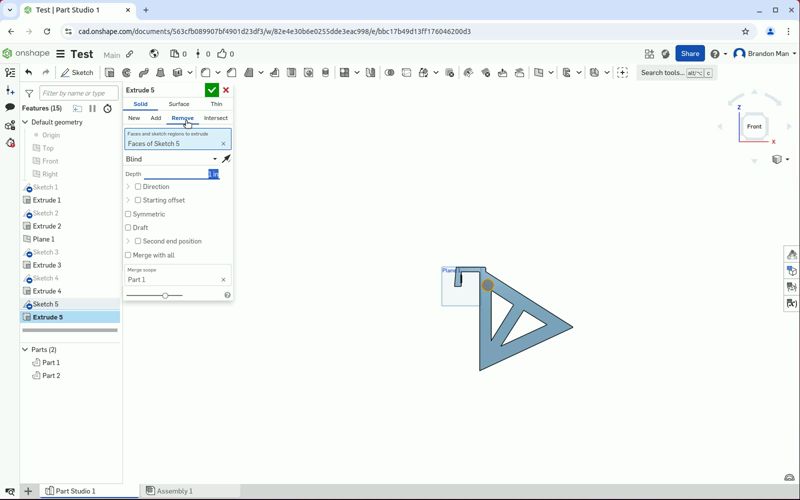
text(4.333)
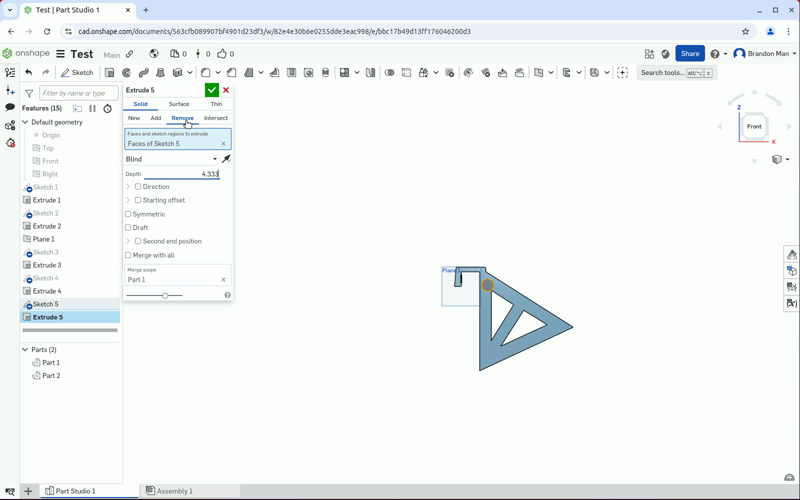
key(tab, 6)
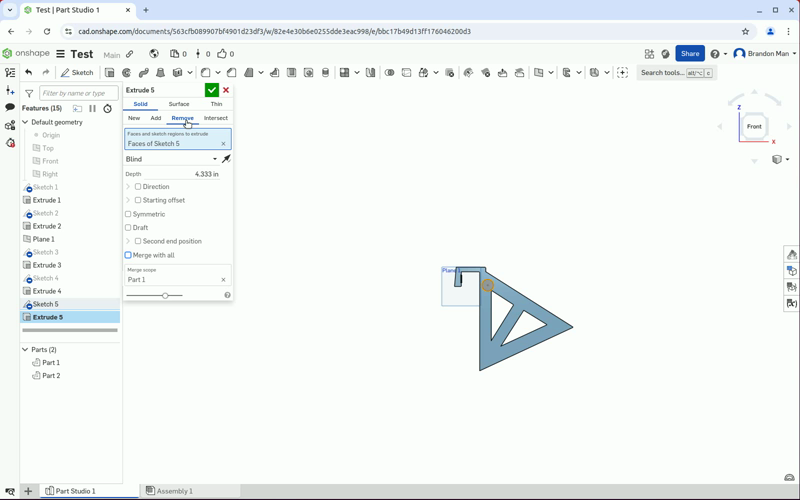
key(space)
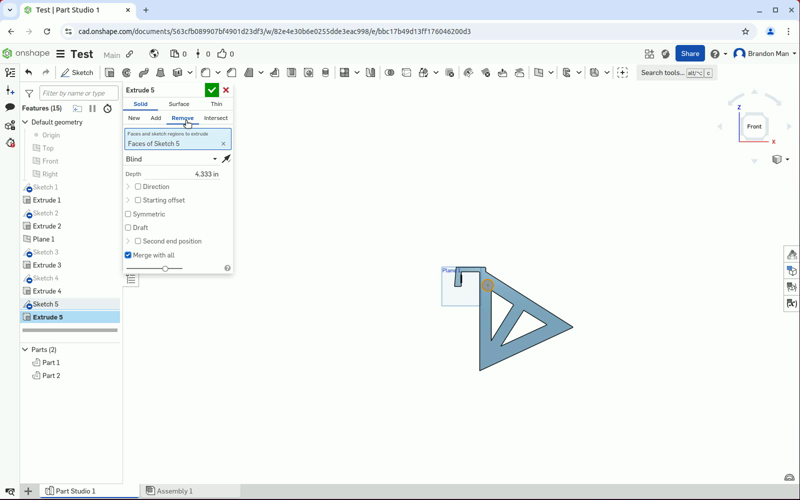
key(enter)
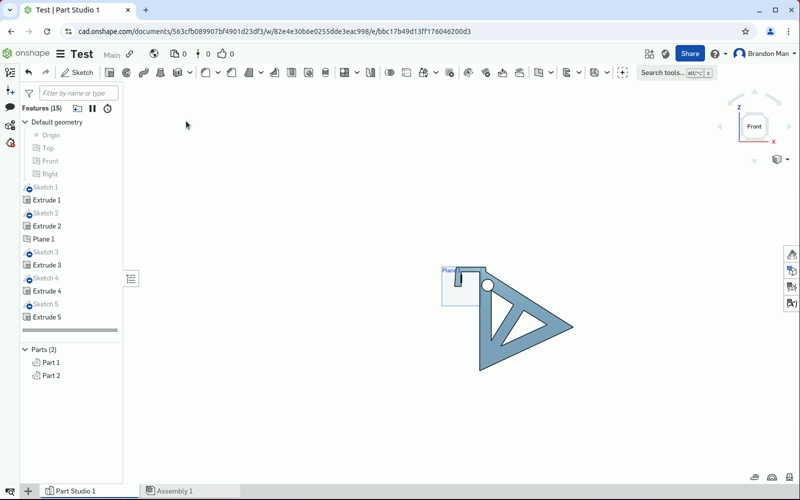
key(shift+h)
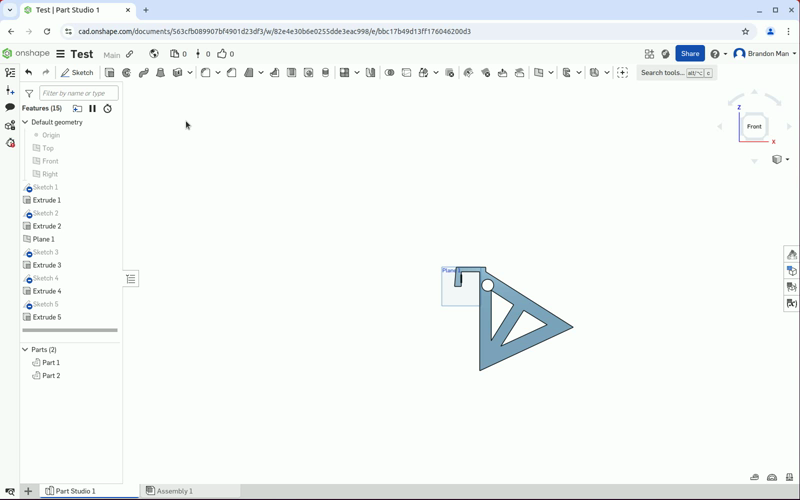
key(shift+h)
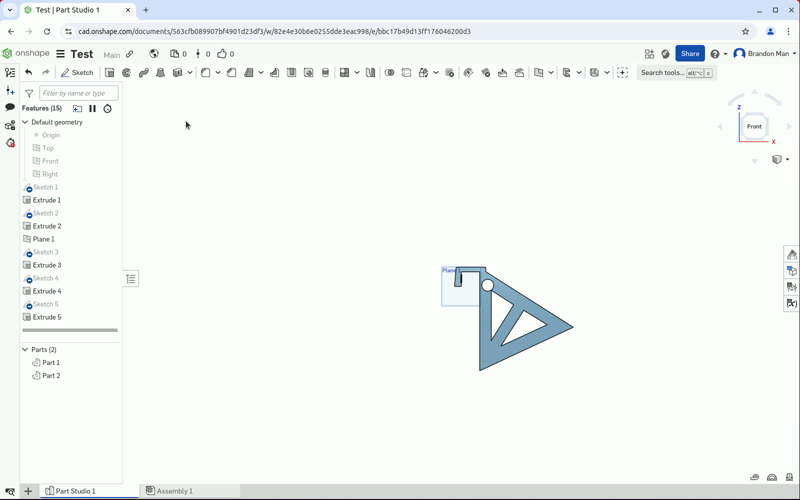
mouse_move(73, 189)
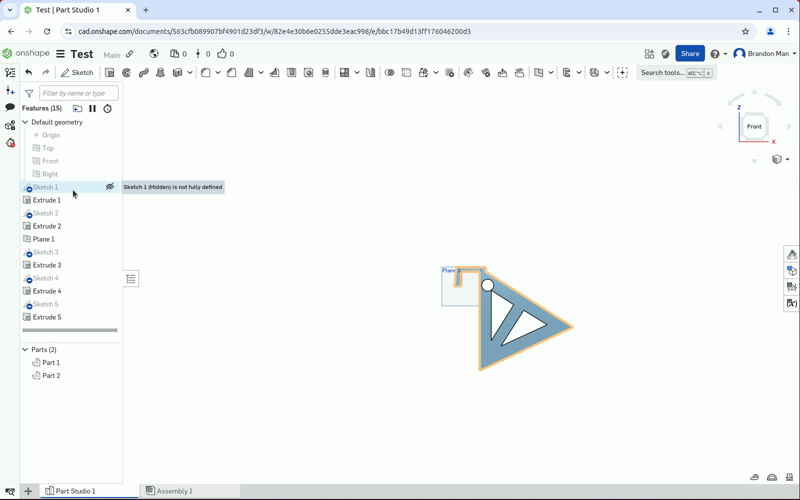
click(73, 189)
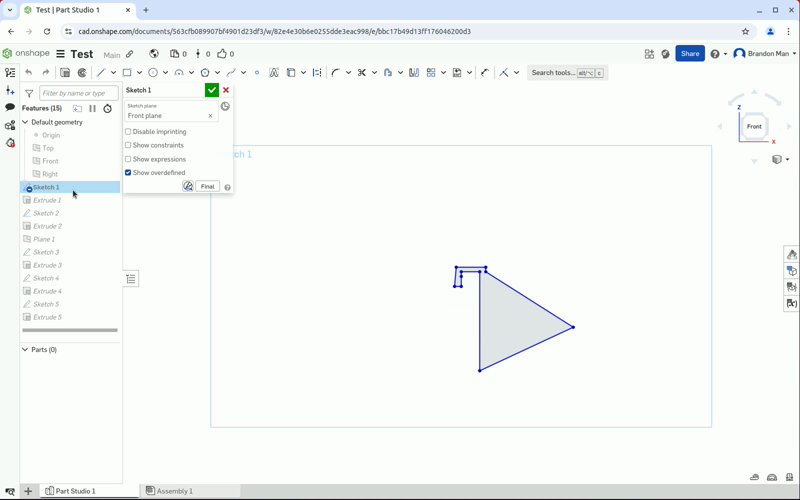
mouse_move(229, 92)
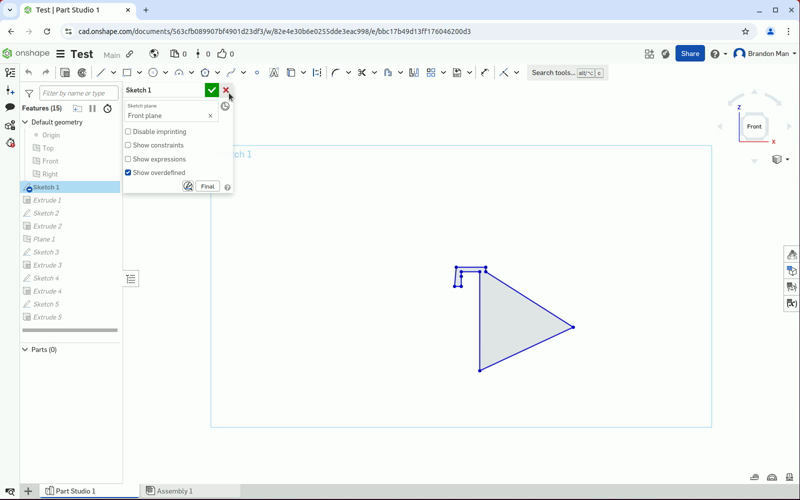
click(229, 92)
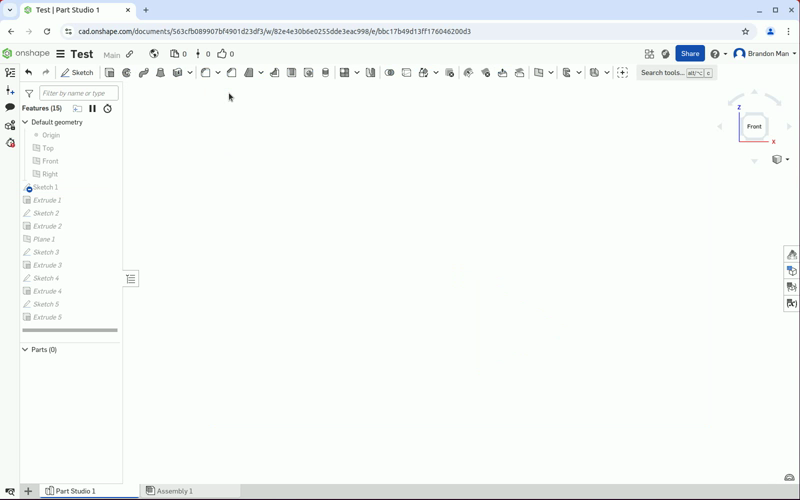
key(shift+s)
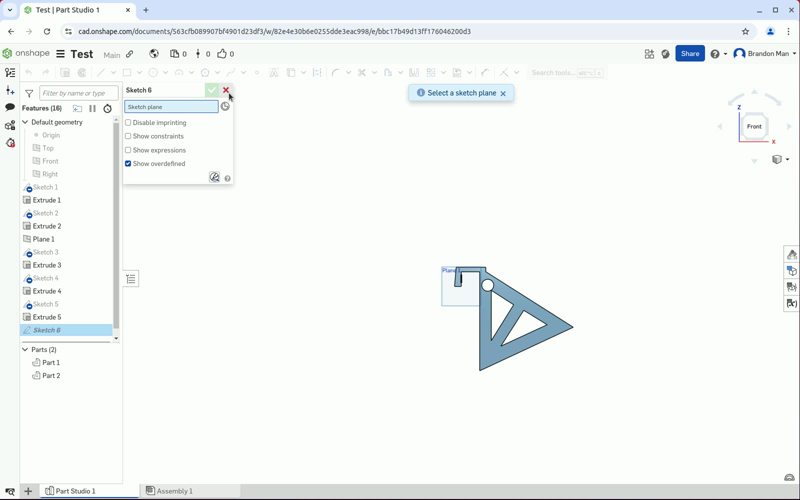
mouse_move(69, 241)
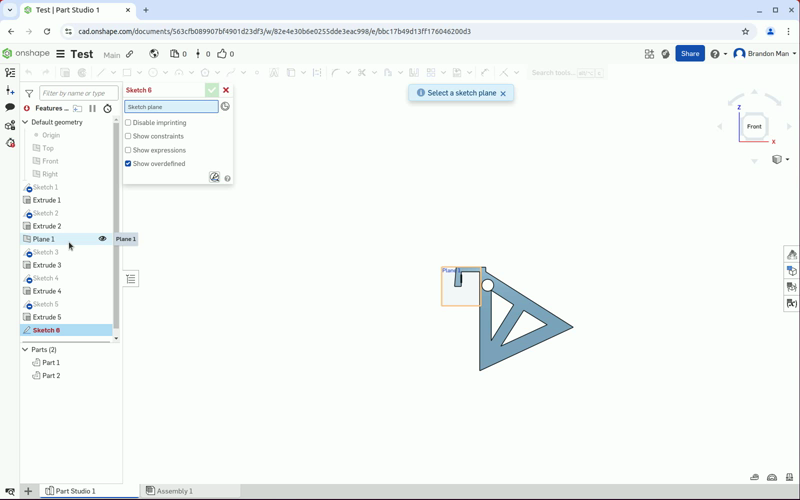
click(69, 241)
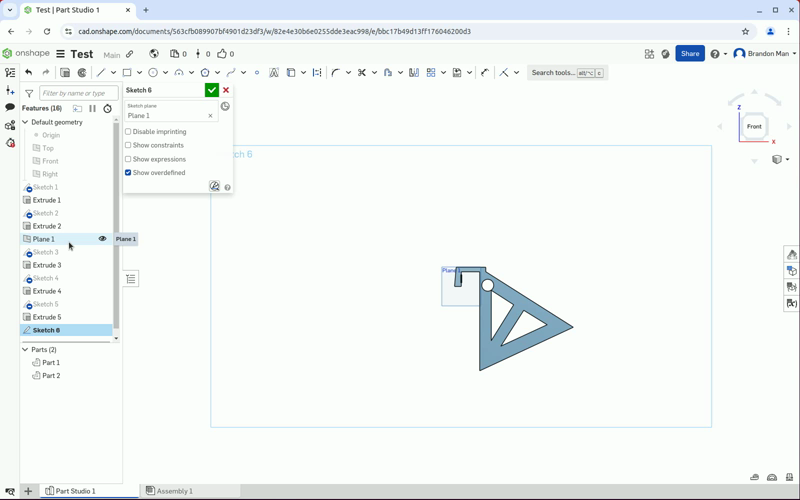
mouse_move(73, 352)
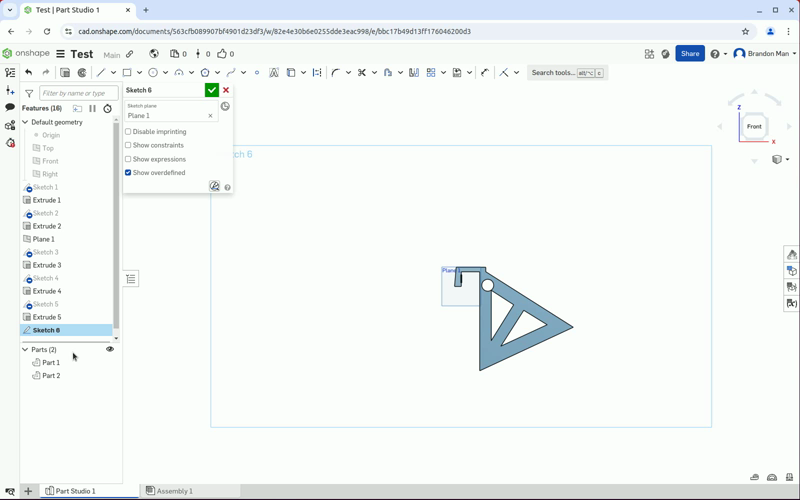
key(y)
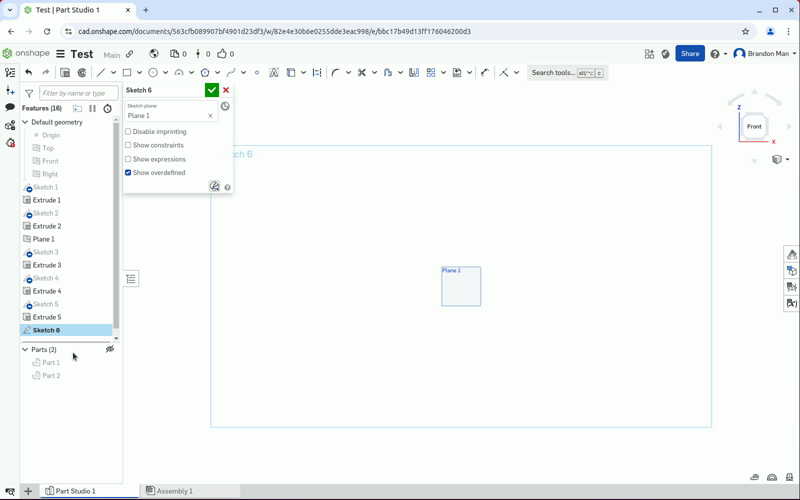
key(c)
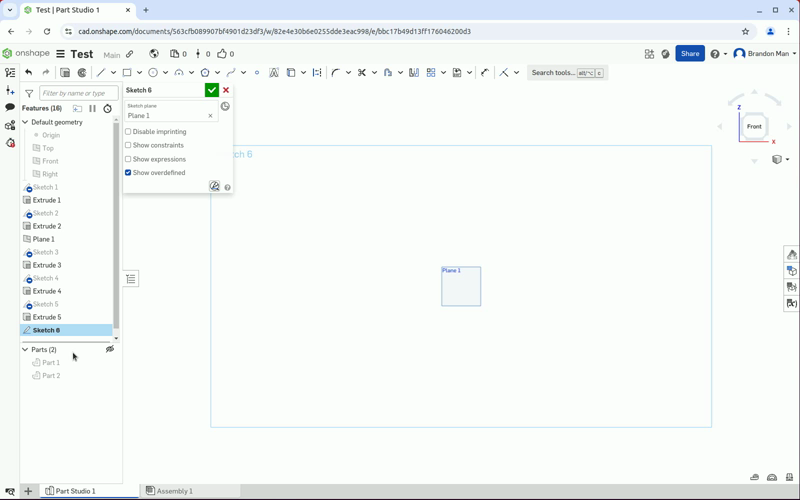
key_down(shift)
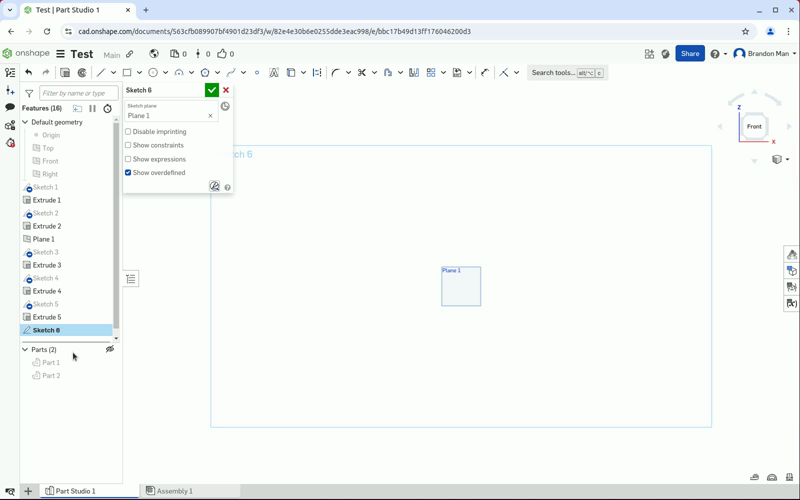
mouse_move(557, 326)
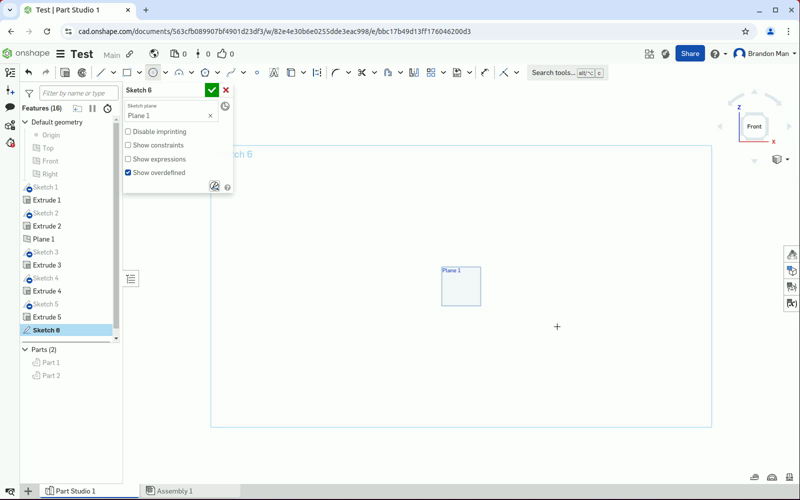
click(557, 326)
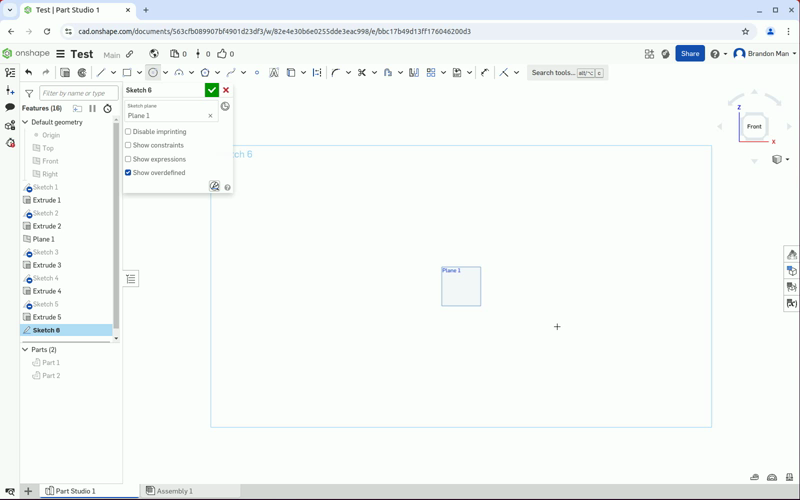
key_up(shift)
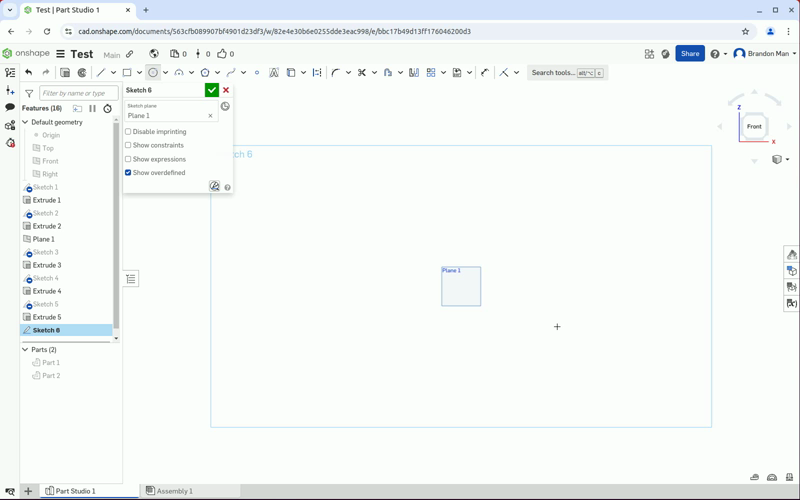
mouse_move(563, 326)
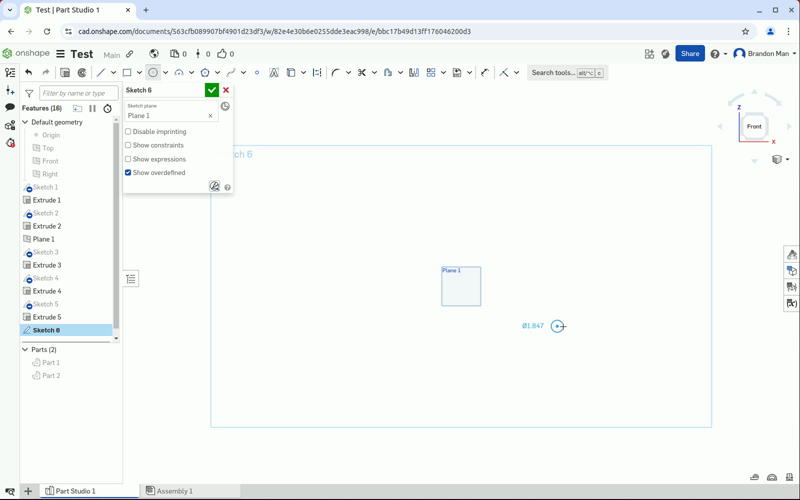
click(563, 326)
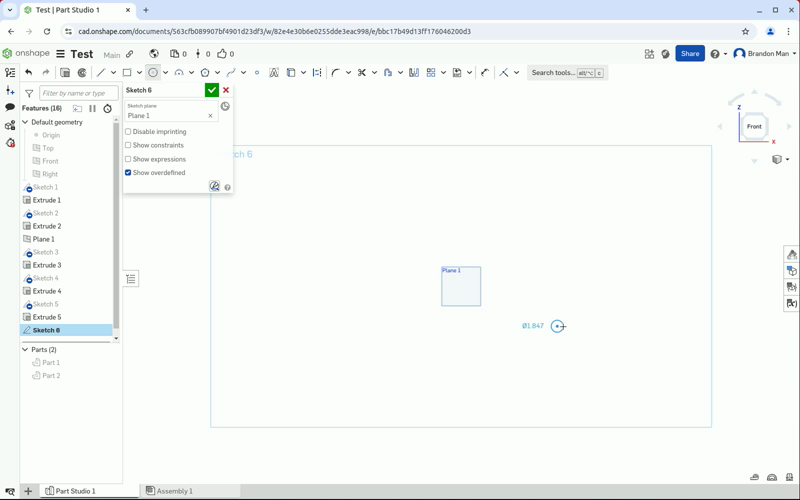
key(esc)
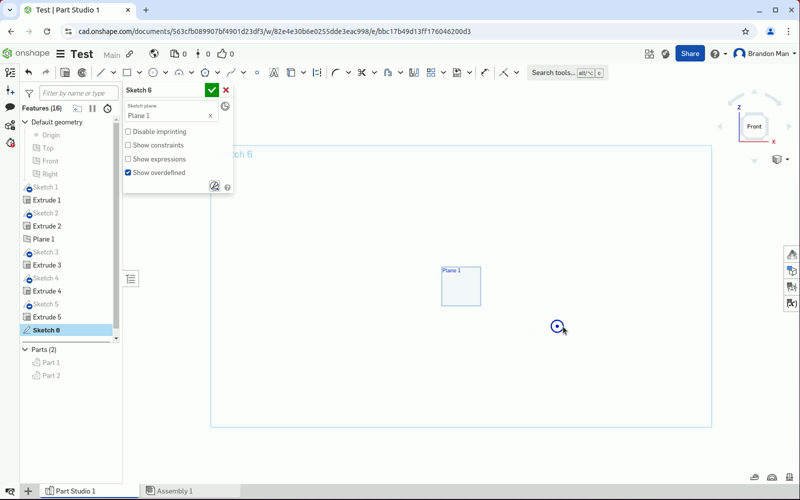
mouse_move(552, 323)
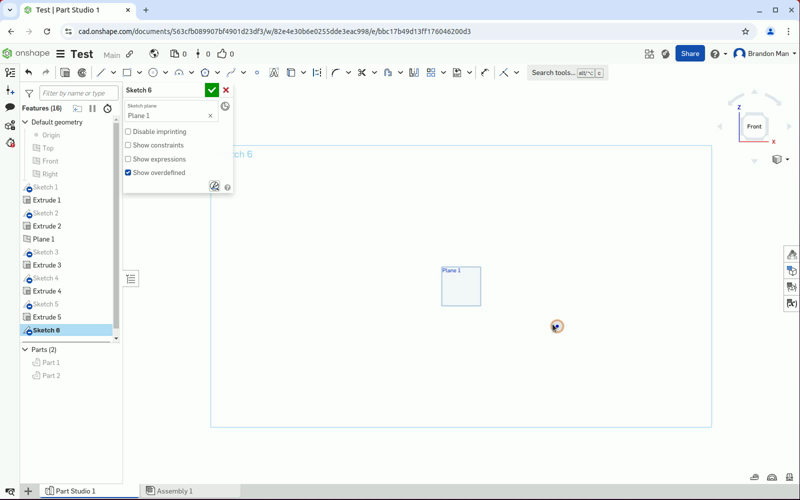
scroll(6)
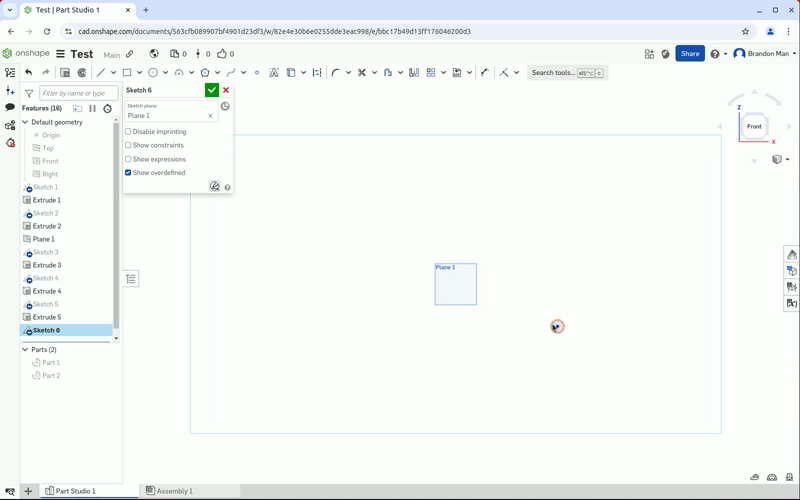
scroll(6)
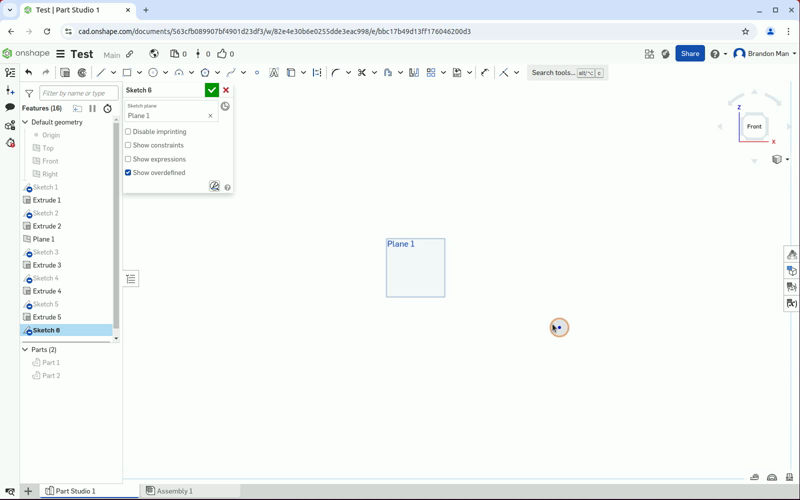
scroll(6)
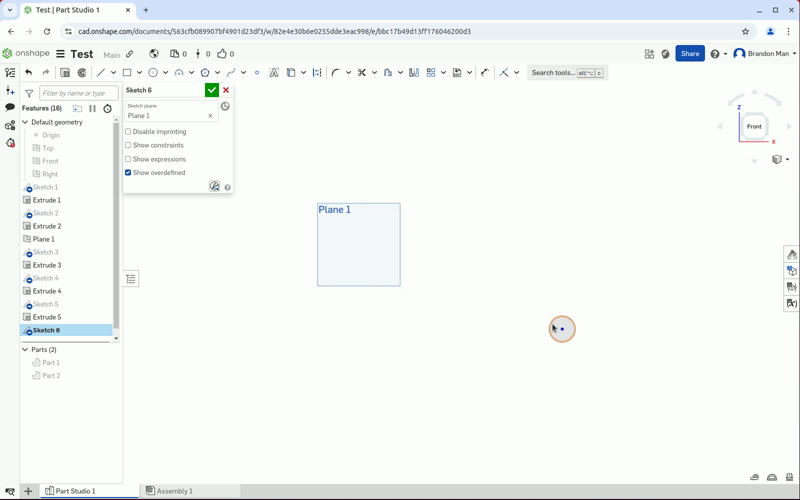
scroll(6)
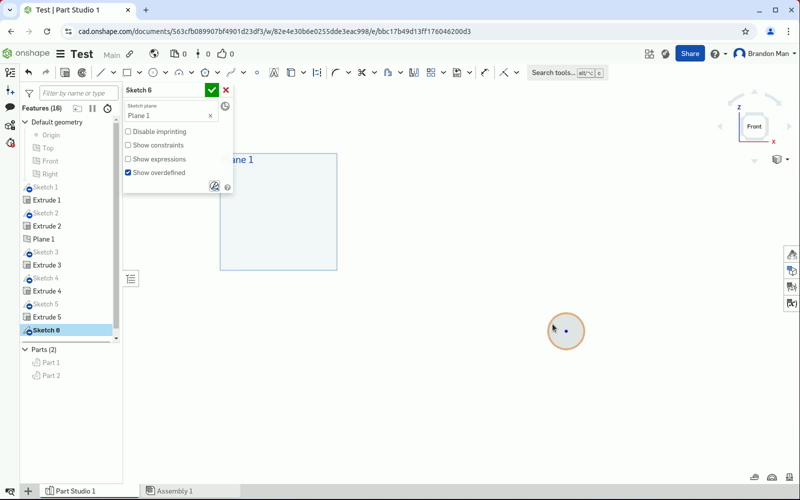
scroll(6)
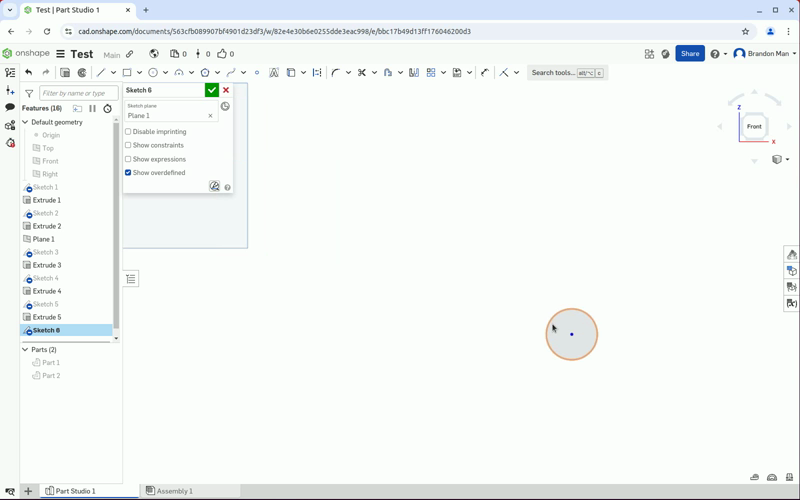
scroll(6)
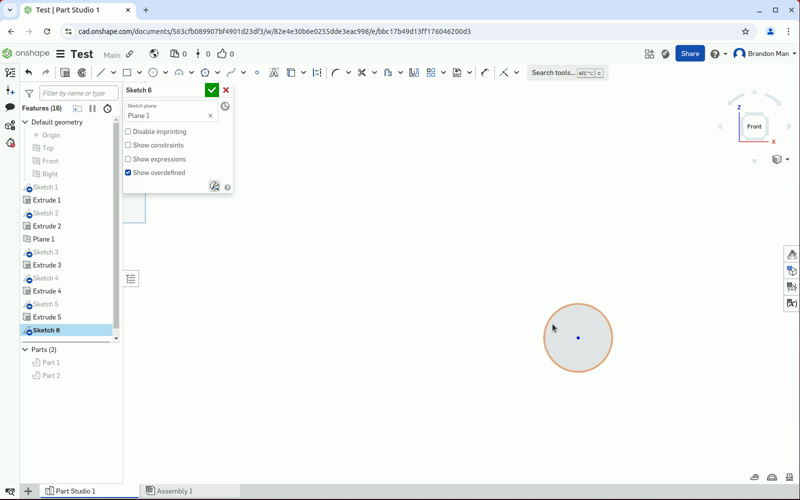
scroll(6)
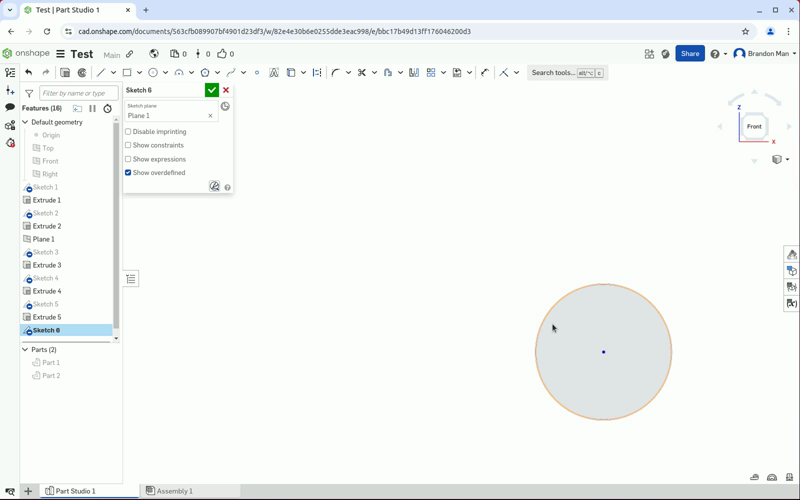
click(552, 323)
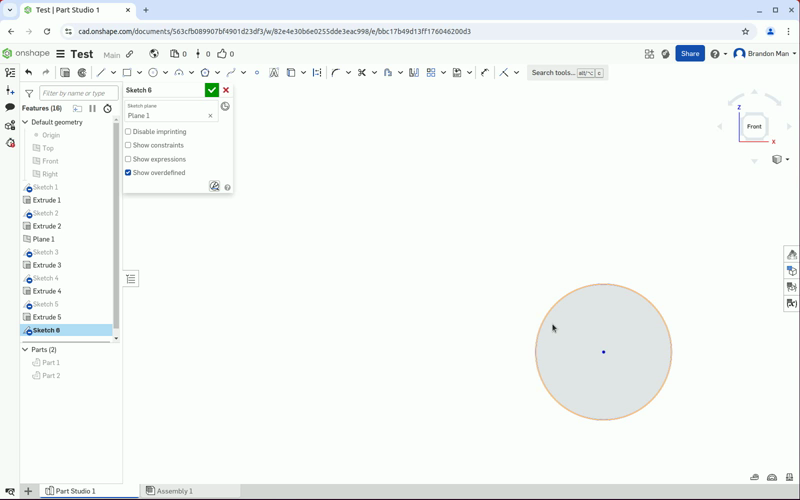
scroll(-6)
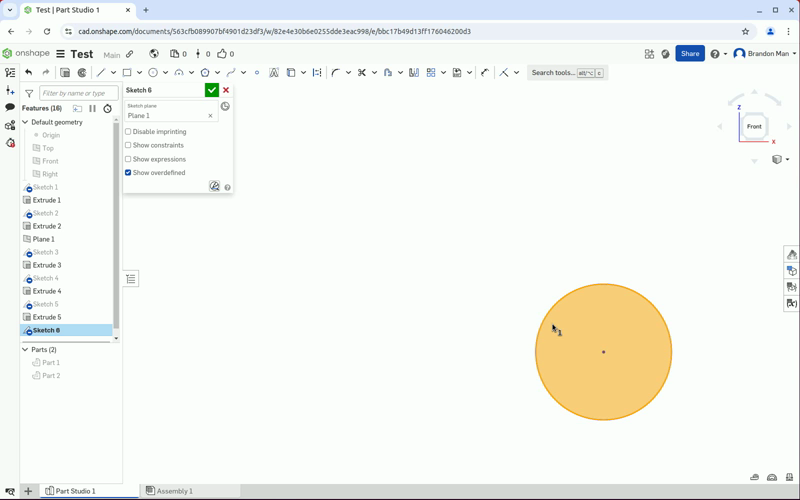
scroll(-6)
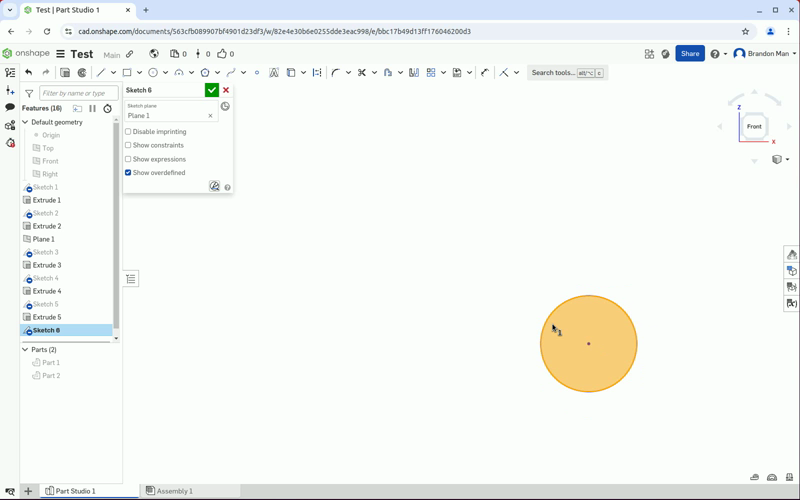
scroll(-6)
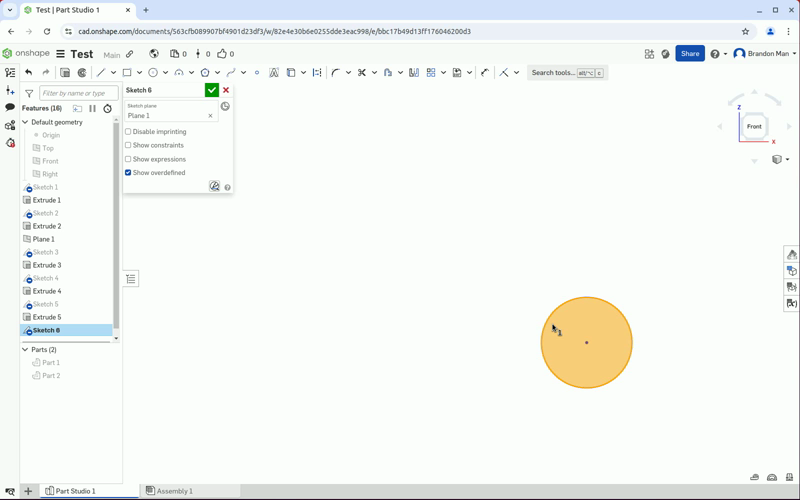
scroll(-6)
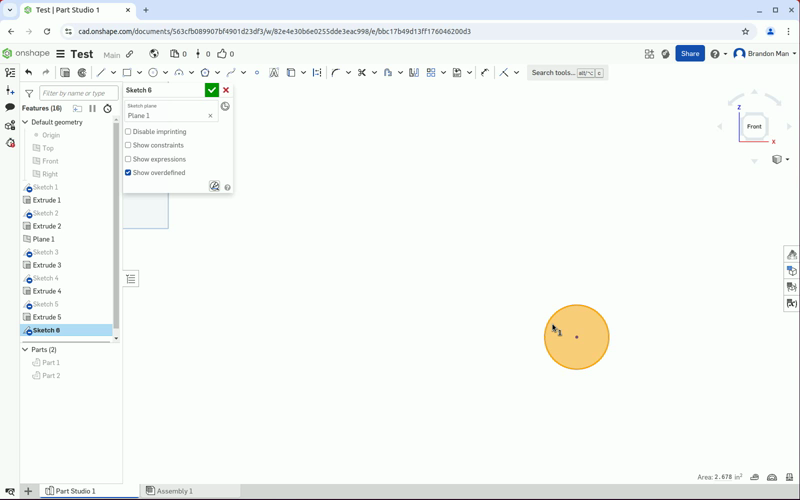
scroll(-6)
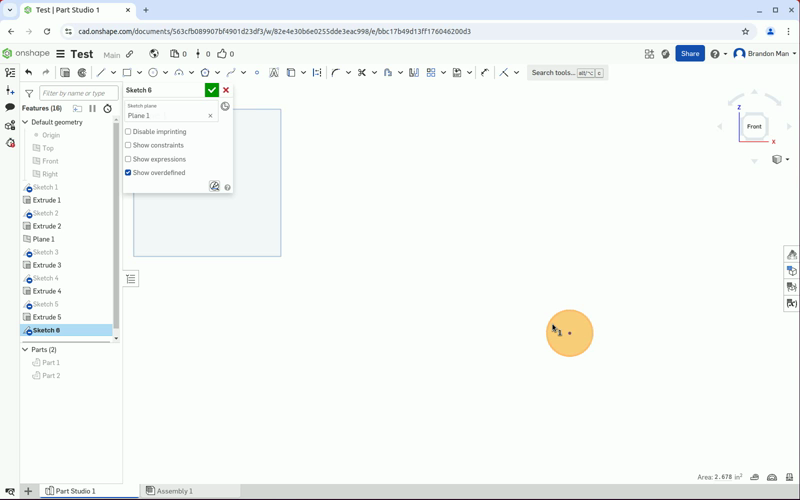
scroll(-6)
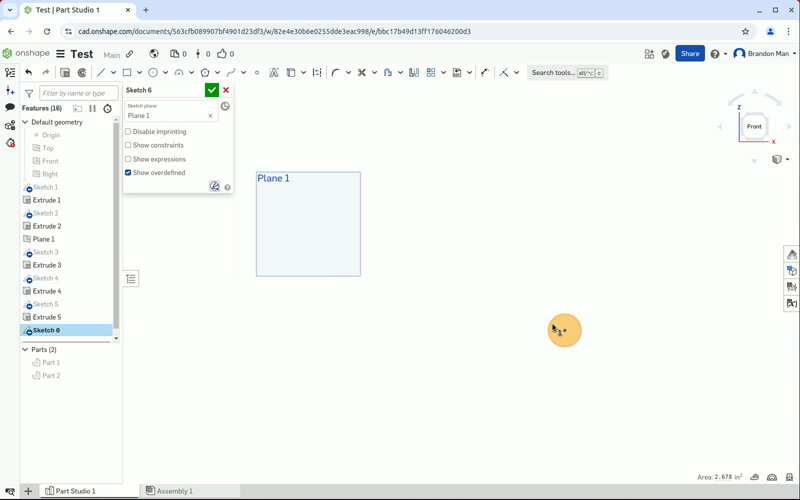
scroll(-6)
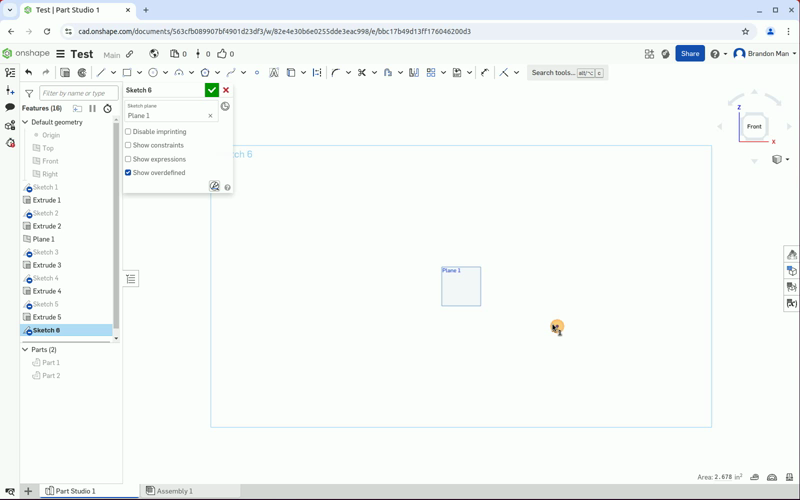
mouse_move(73, 352)
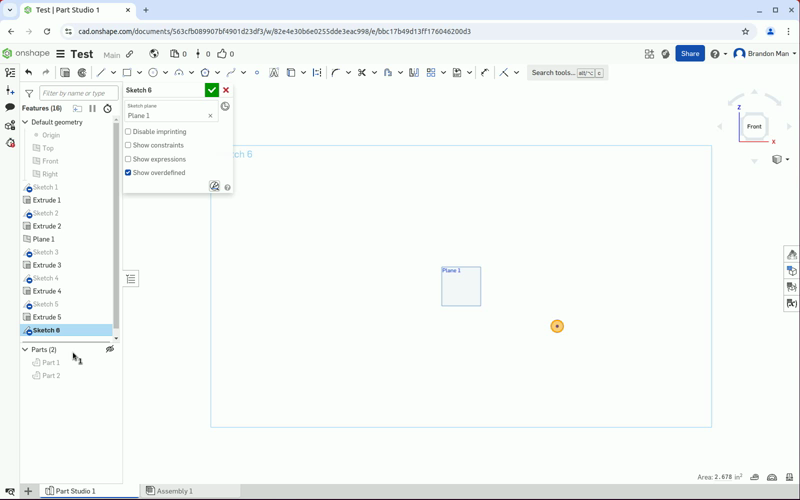
key(shift+y)
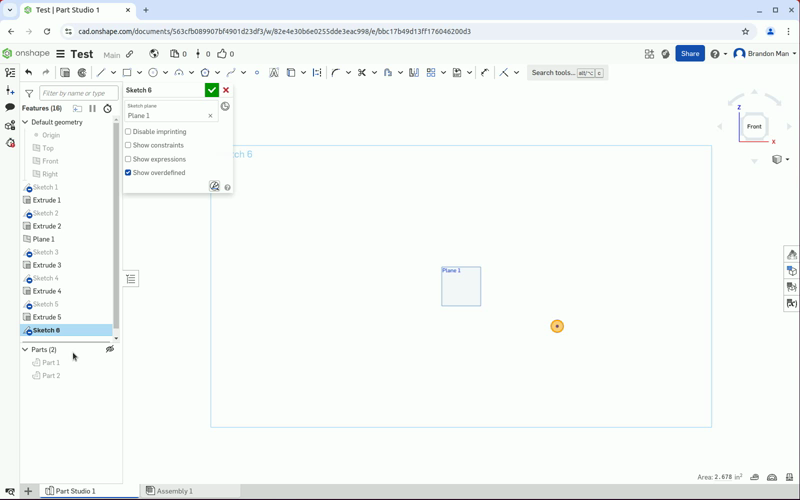
key(shift+e)
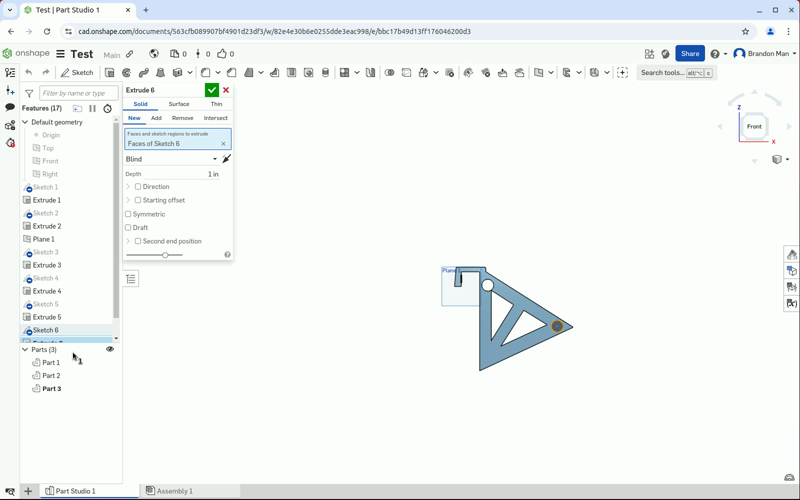
mouse_move(143, 106)
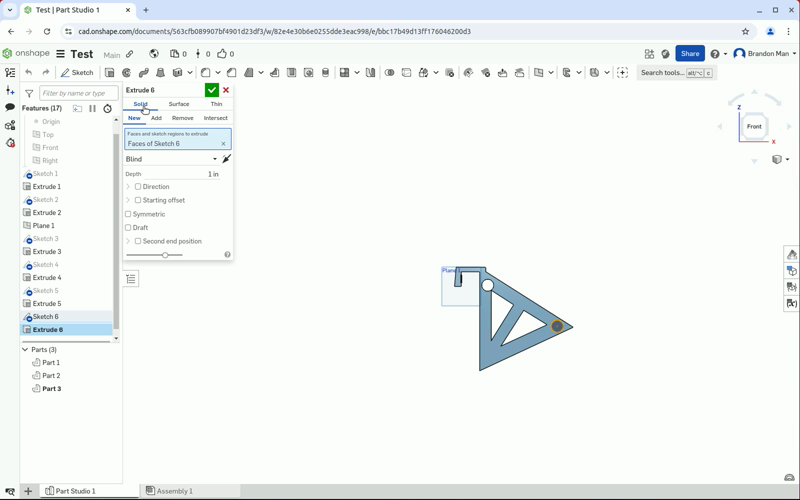
click(143, 106)
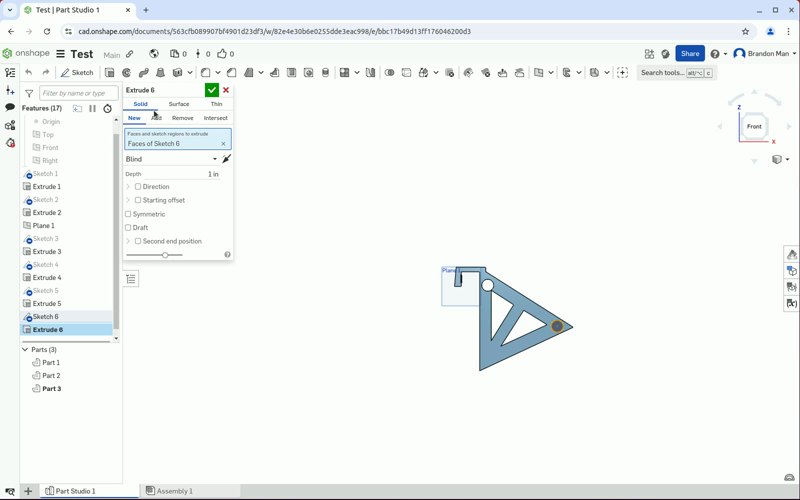
mouse_move(186, 120)
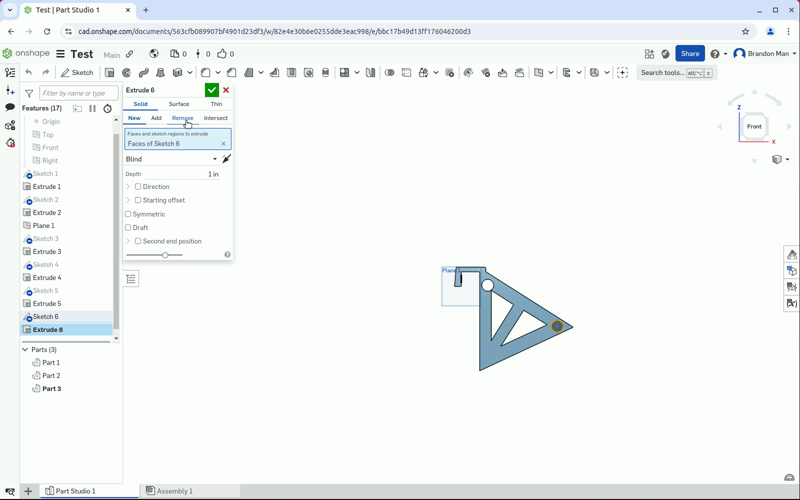
click(186, 120)
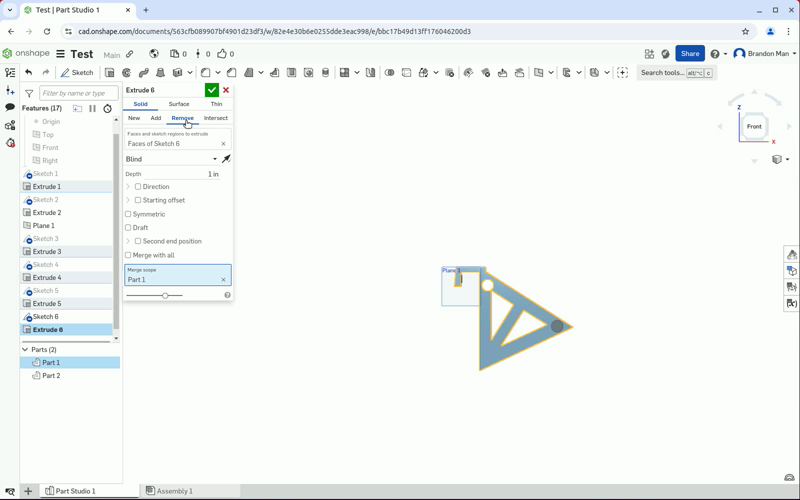
key(tab, 4)
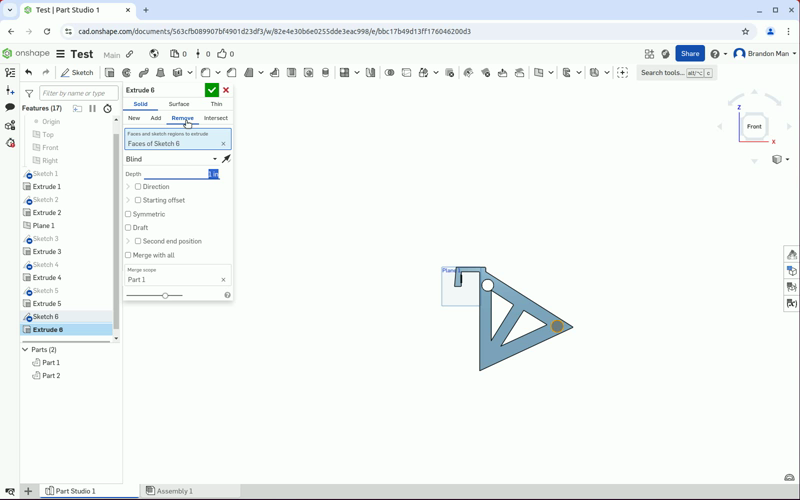
text(4.333)
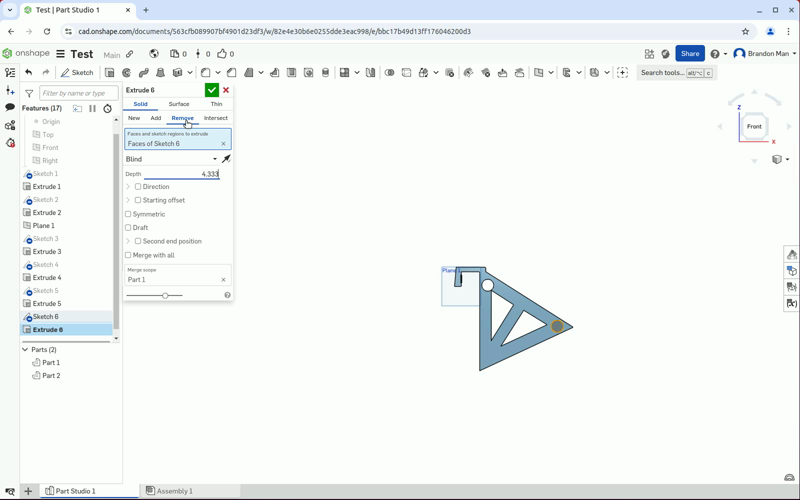
key(tab, 6)
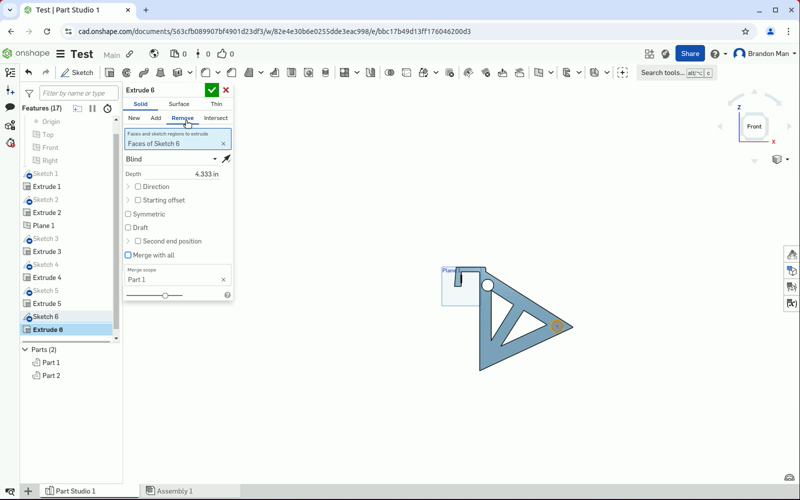
key(space)
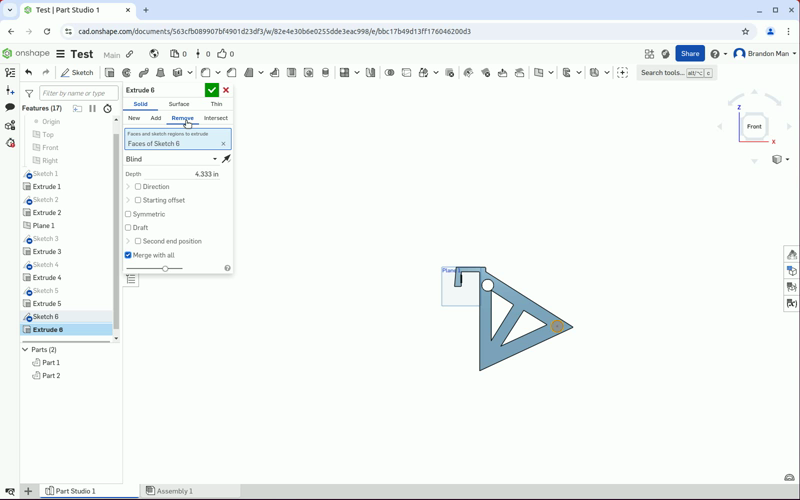
key(enter)
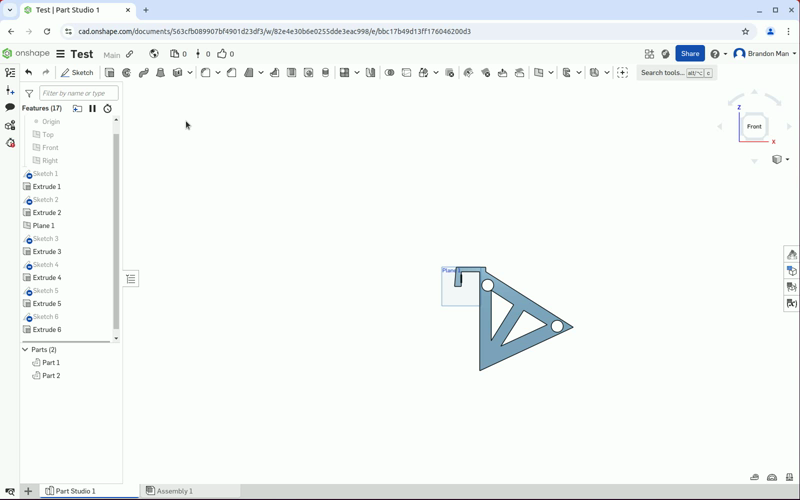
key(shift+h)
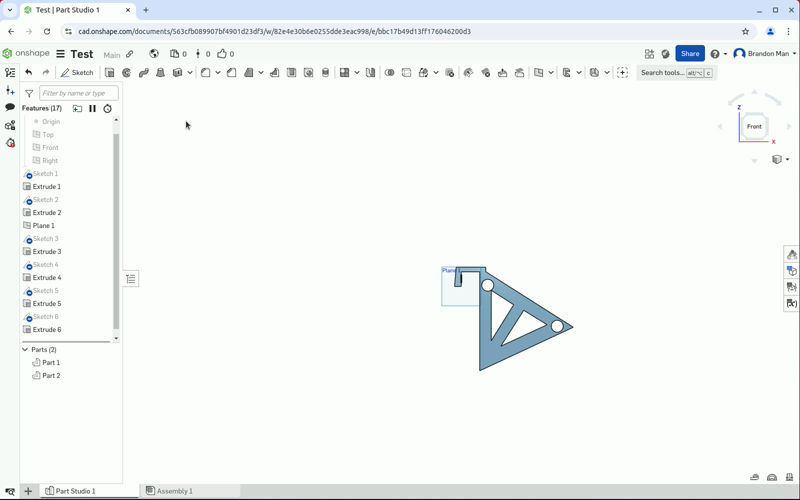
key(shift+h)
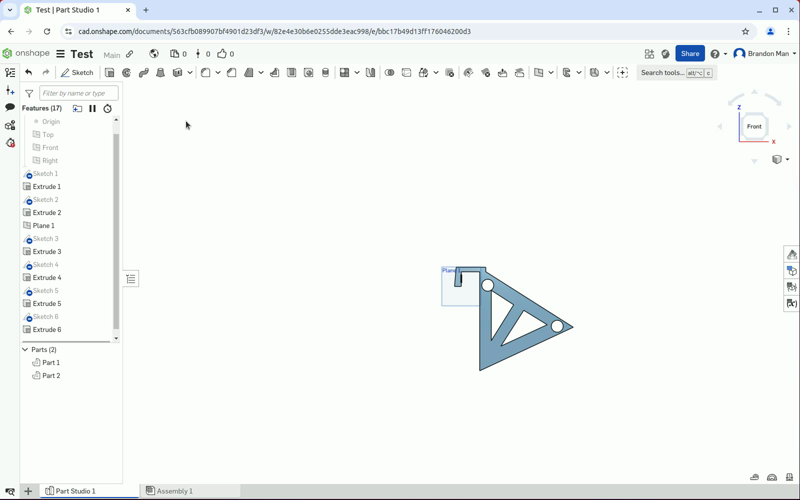
mouse_move(69, 176)
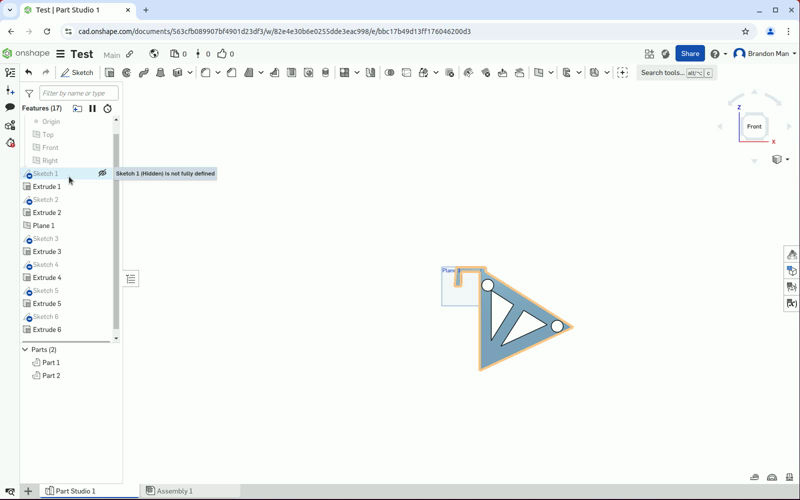
click(69, 176)
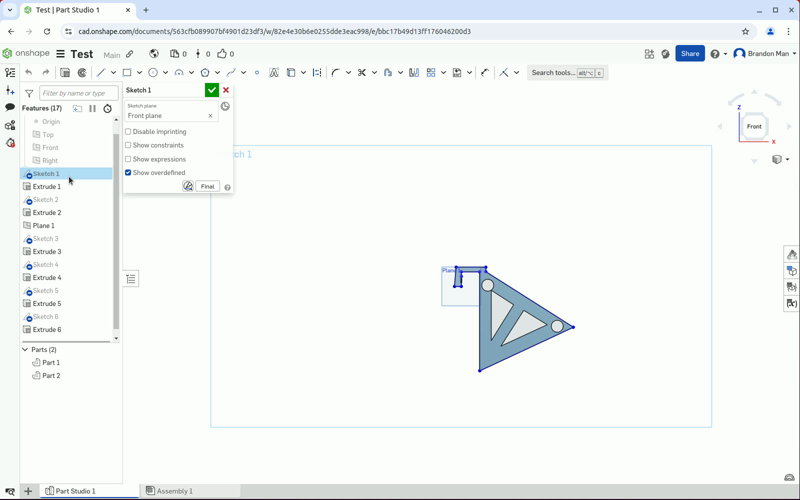
mouse_move(229, 92)
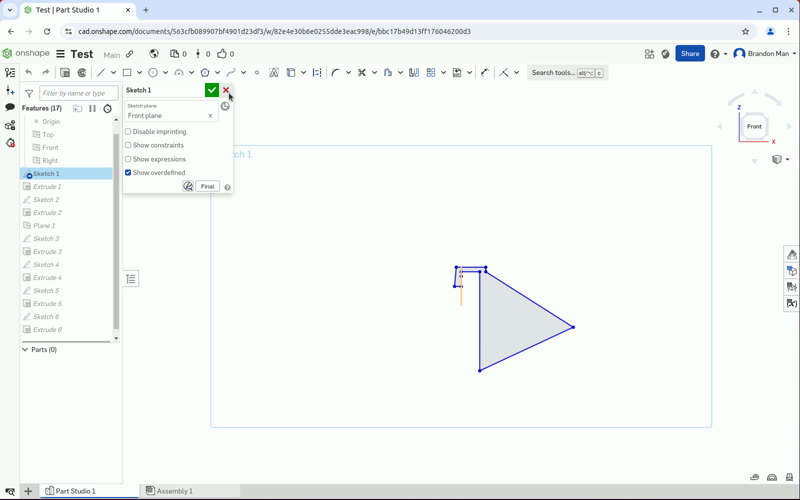
click(229, 92)
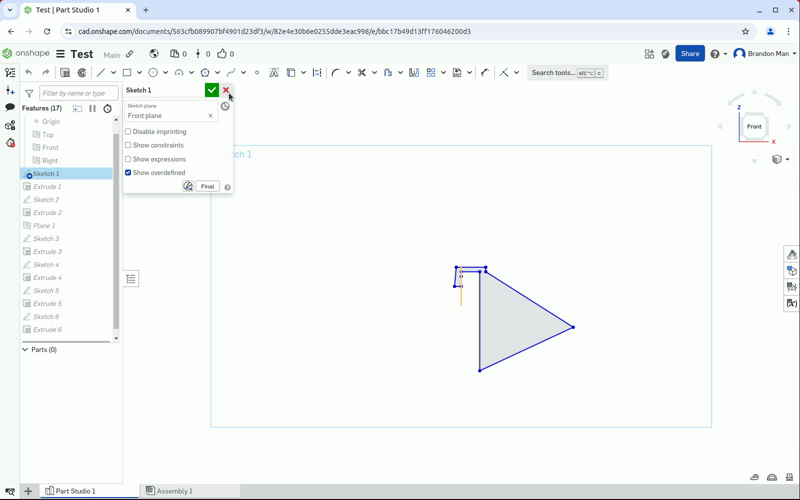
key(shift+s)
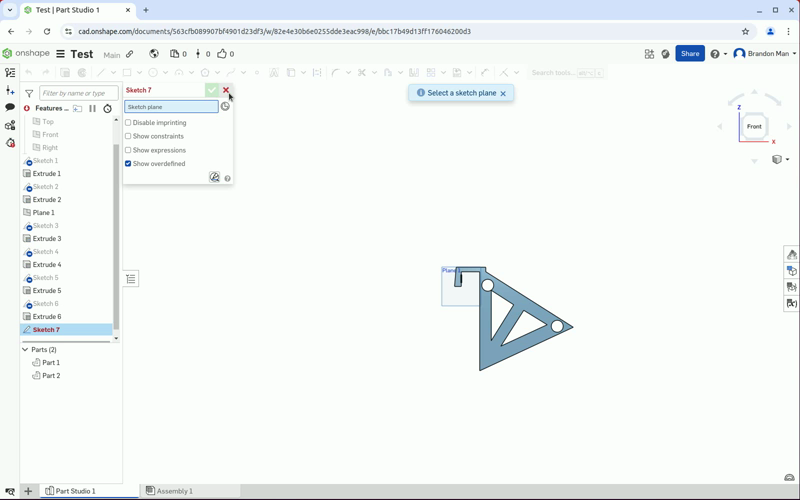
mouse_move(69, 215)
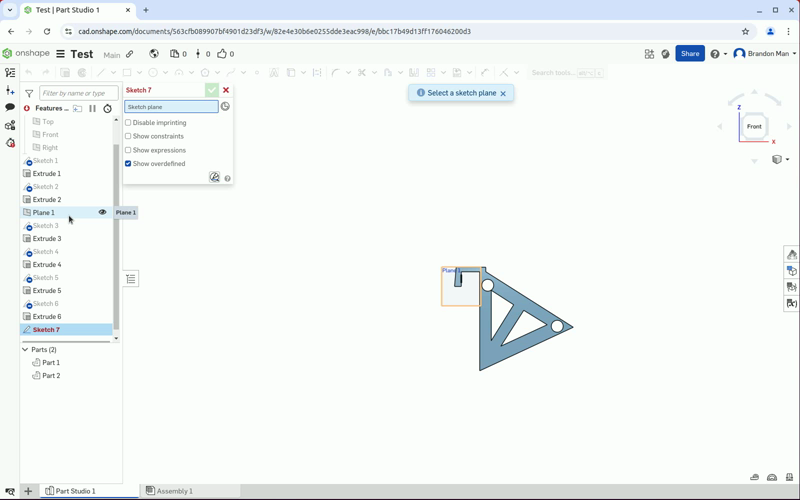
click(69, 215)
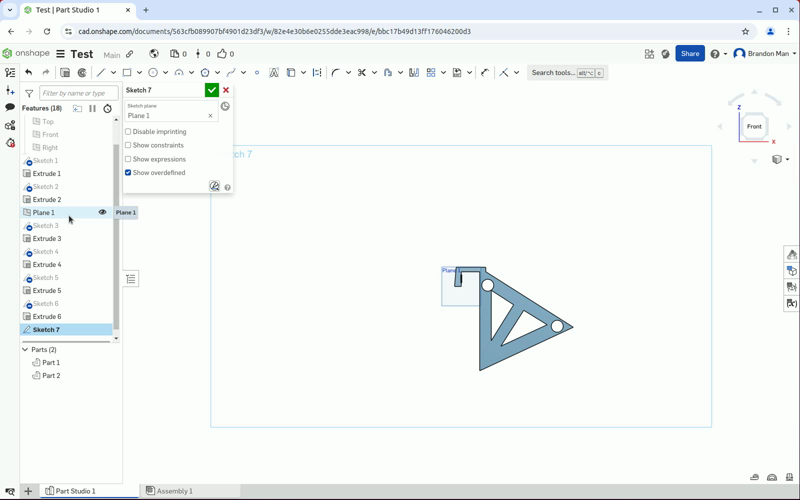
mouse_move(73, 352)
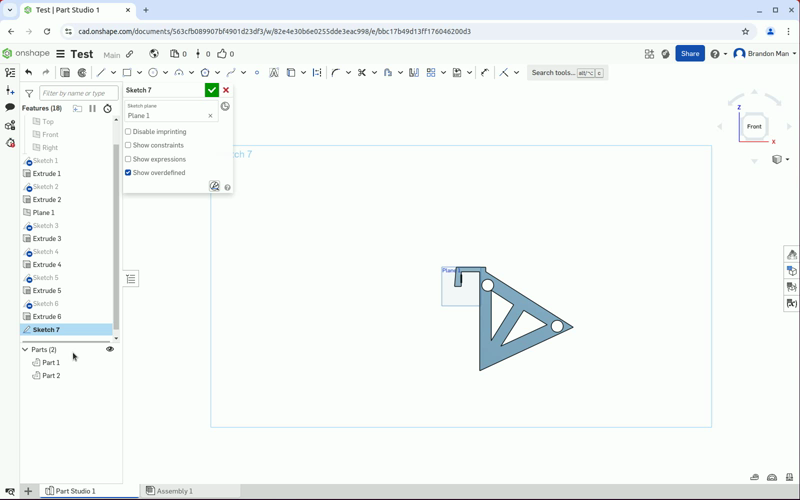
key(y)
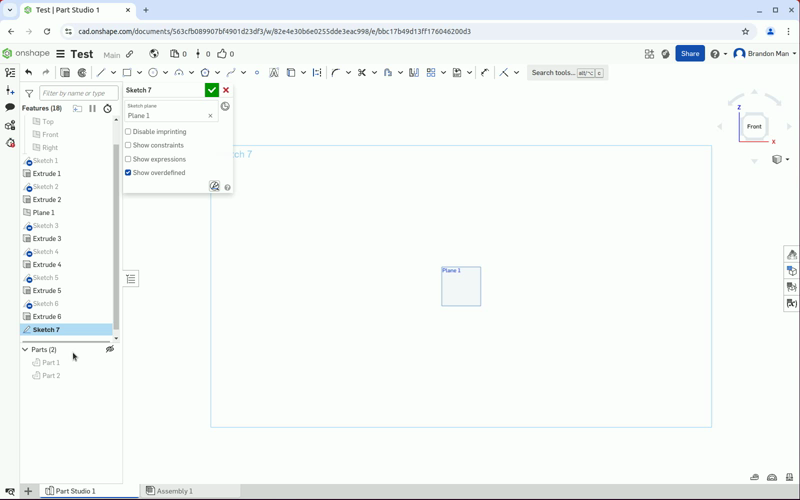
key(c)
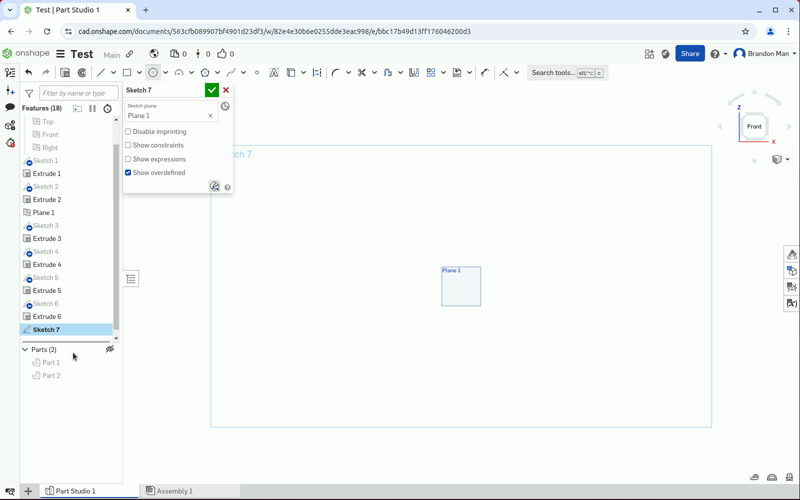
key_down(shift)
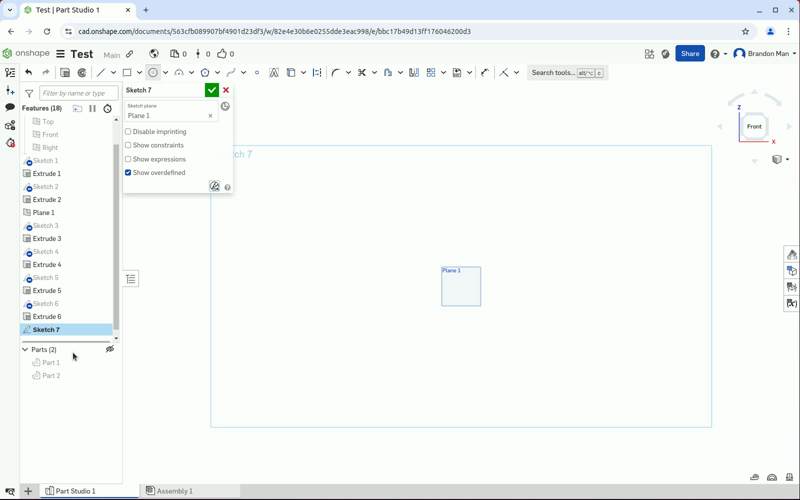
mouse_move(487, 356)
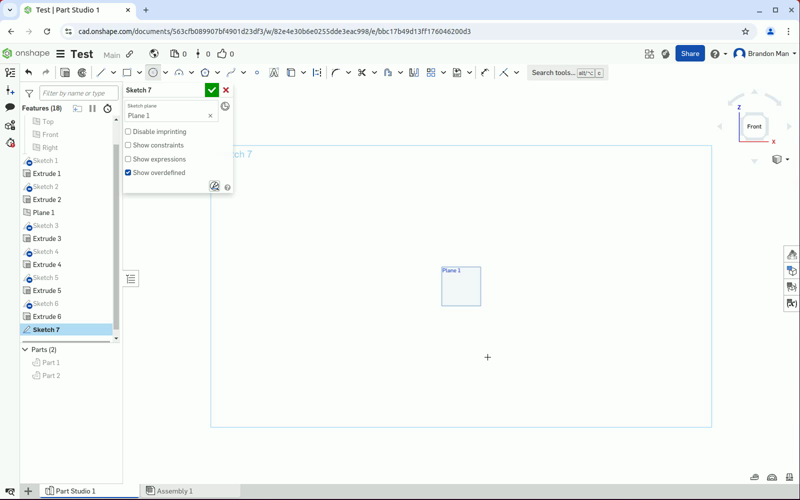
click(487, 356)
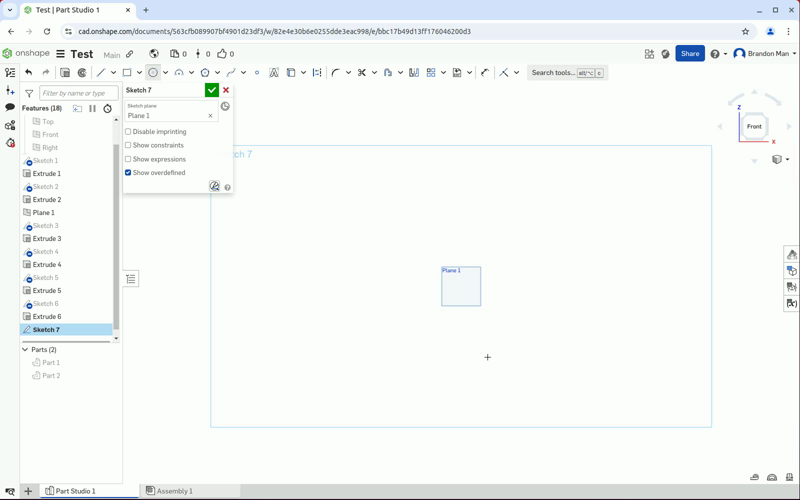
key_up(shift)
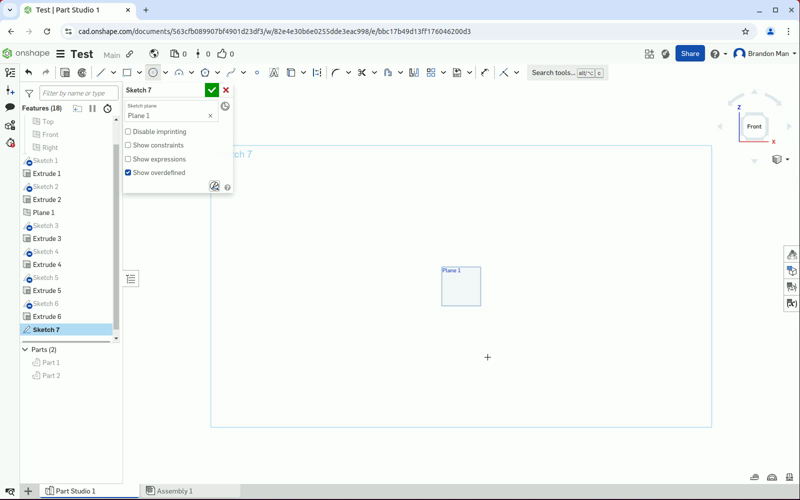
mouse_move(493, 356)
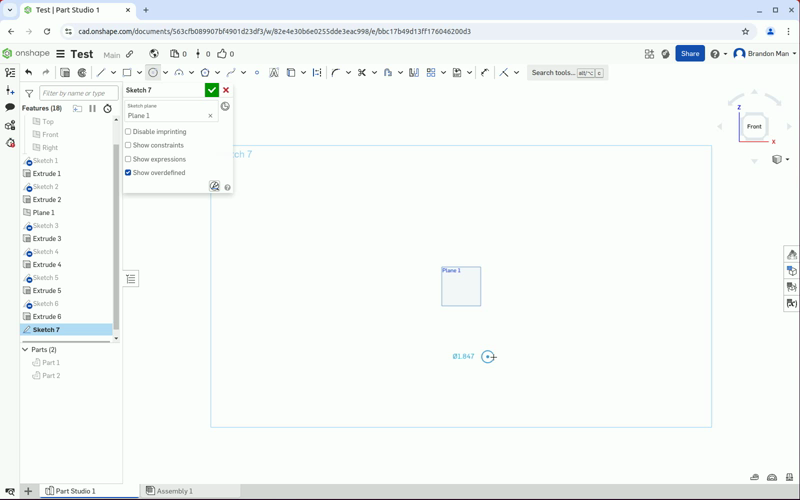
click(493, 356)
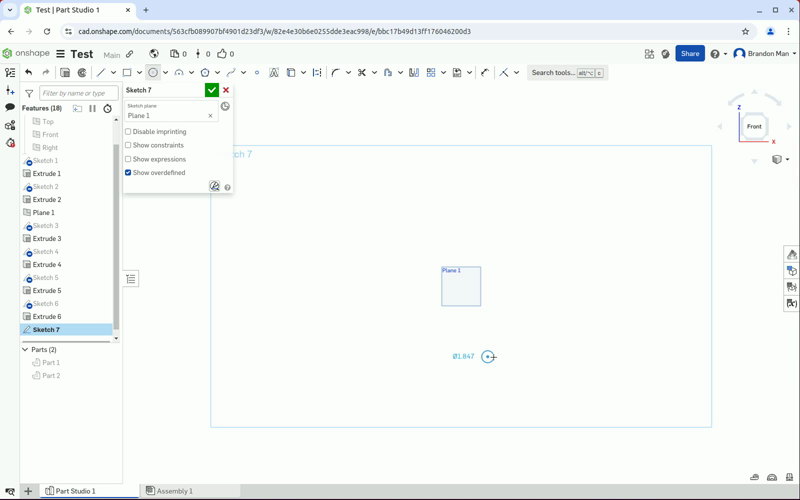
key(esc)
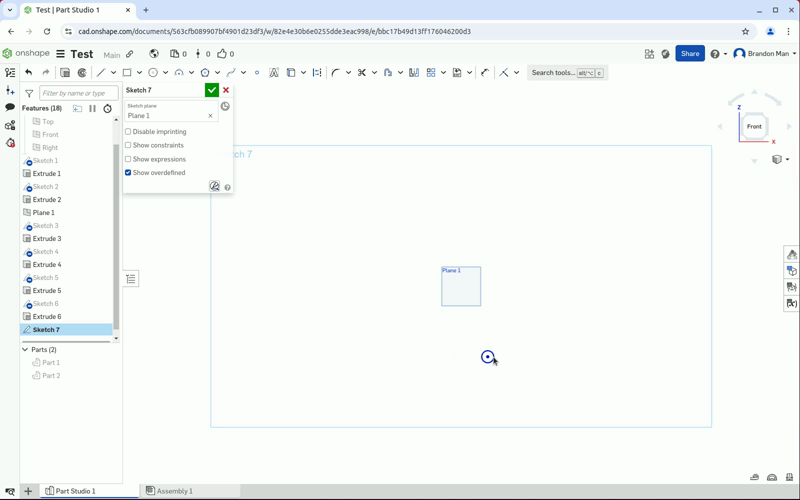
mouse_move(487, 355)
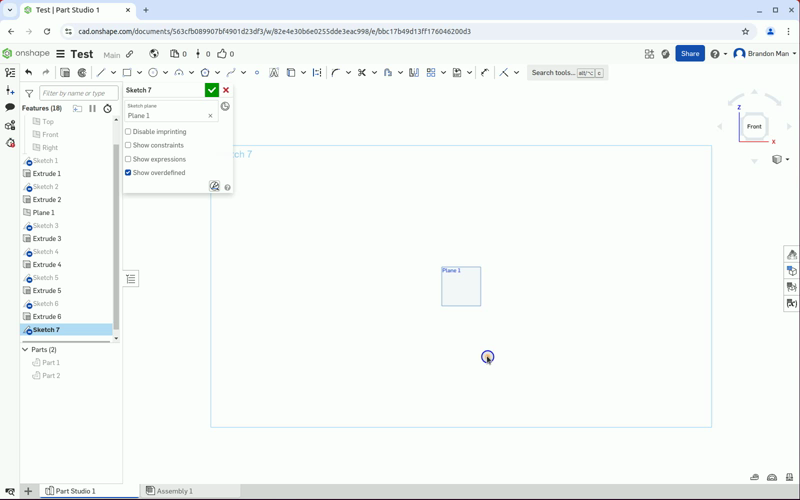
scroll(6)
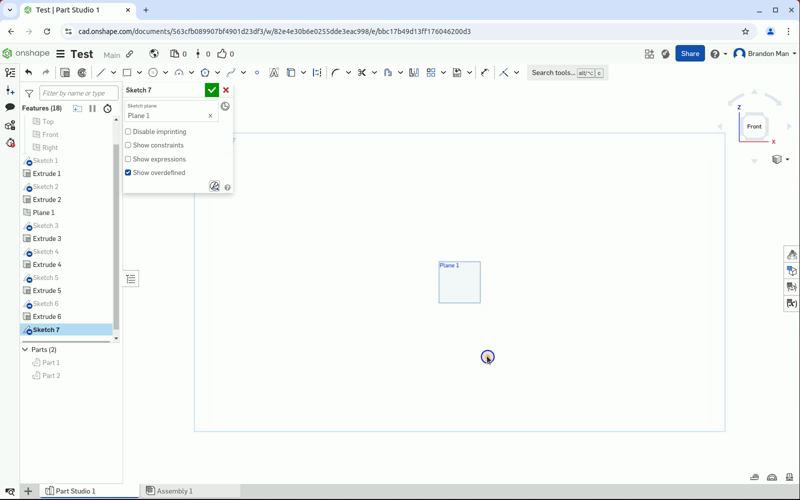
scroll(6)
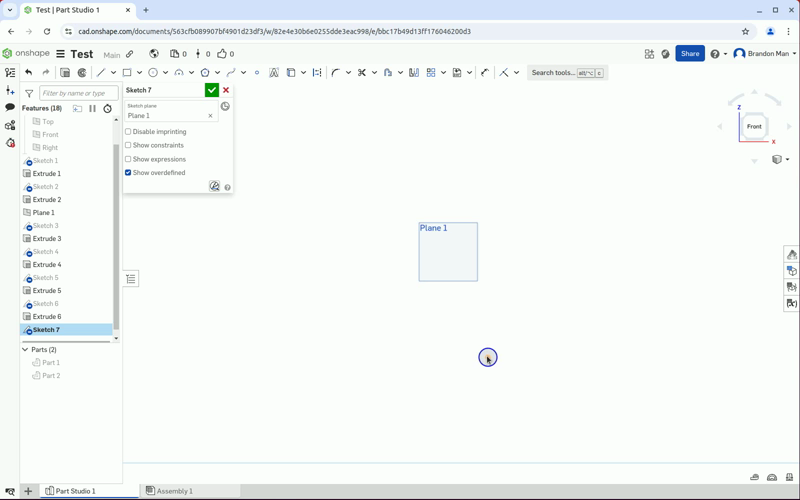
scroll(6)
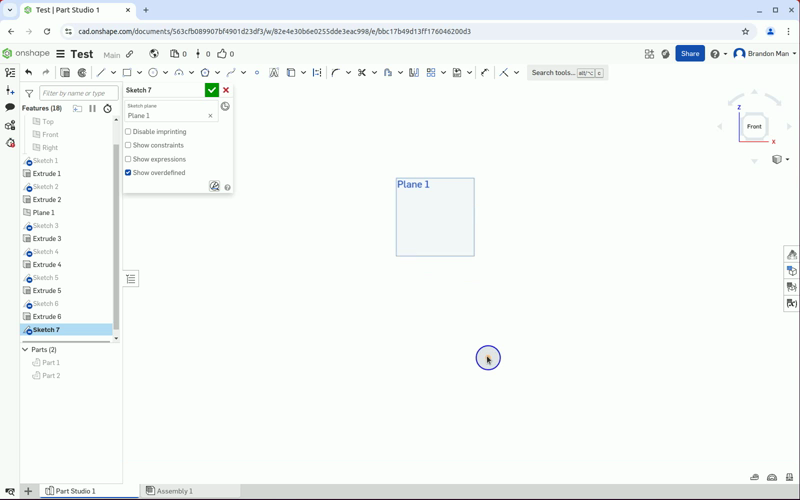
scroll(6)
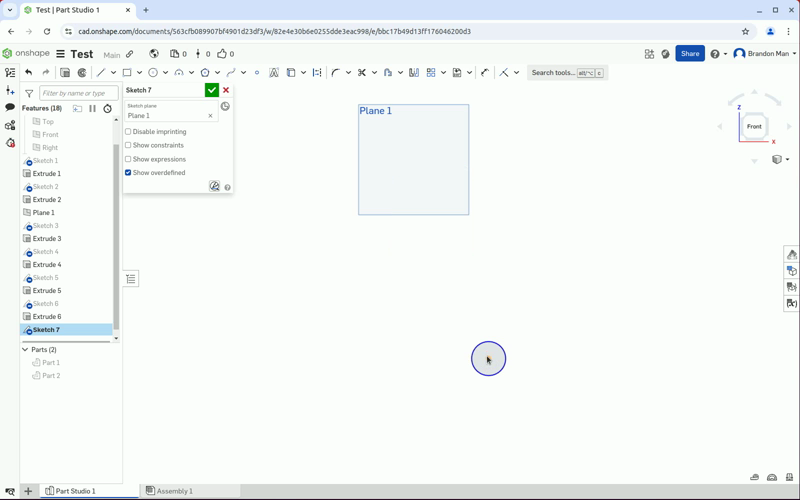
scroll(6)
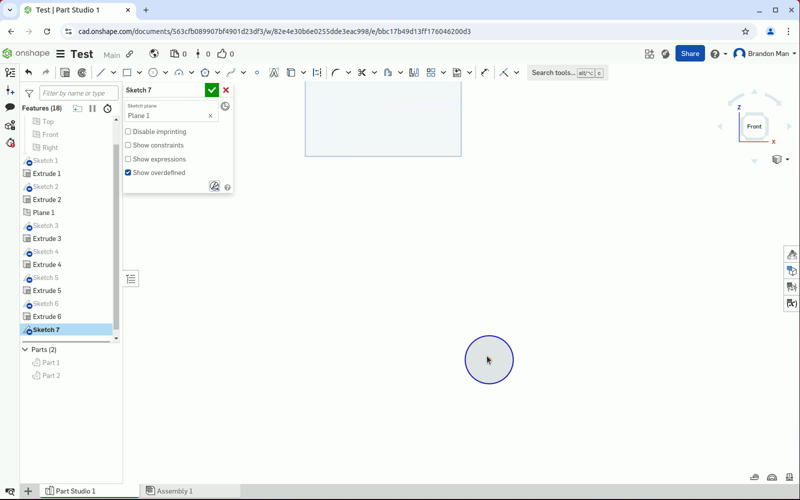
scroll(6)
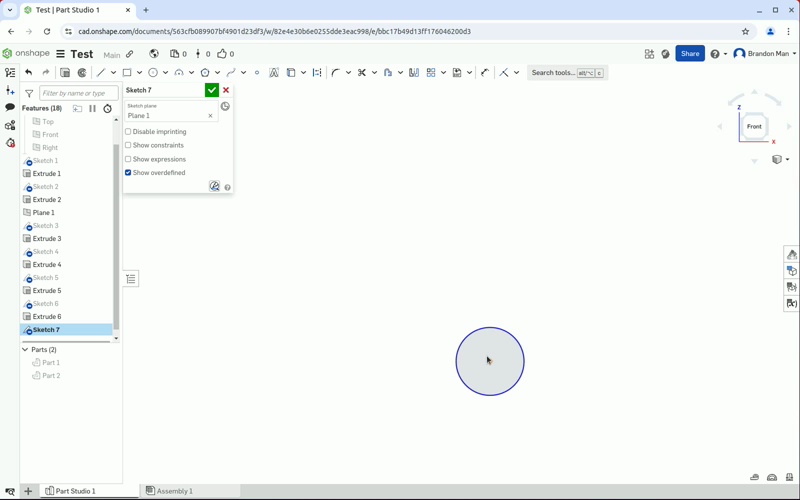
scroll(6)
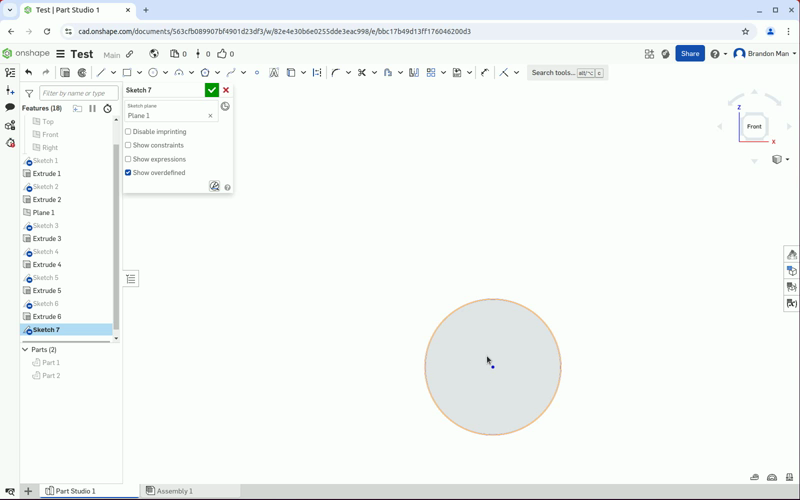
click(487, 355)
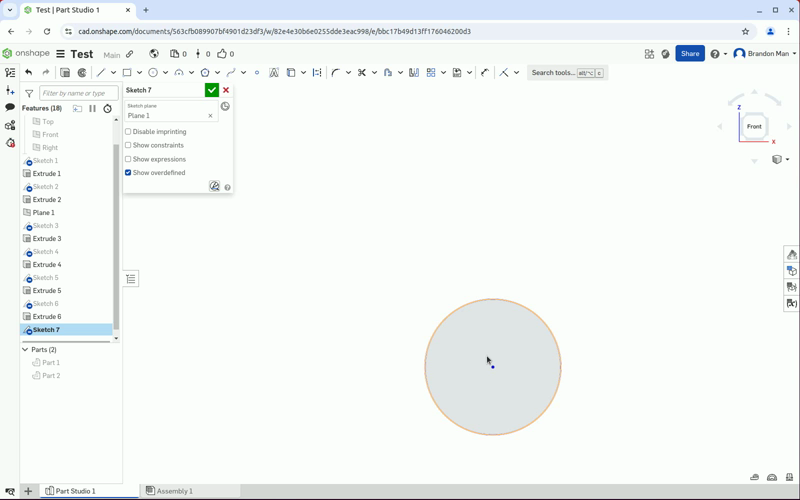
scroll(-6)
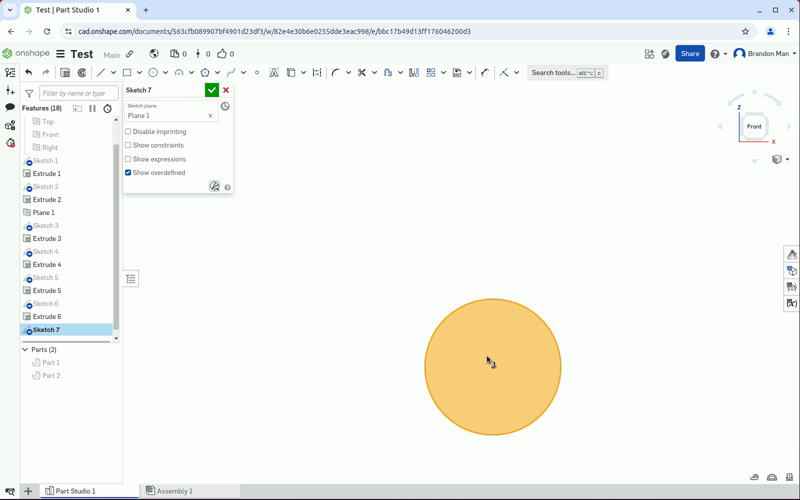
scroll(-6)
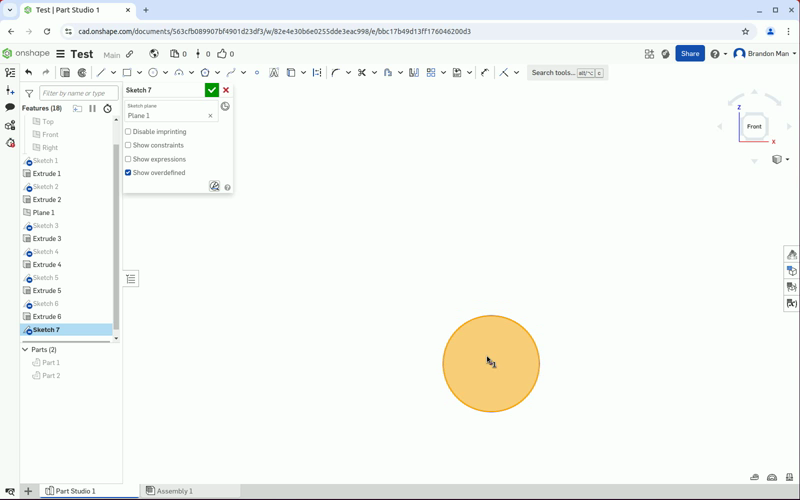
scroll(-6)
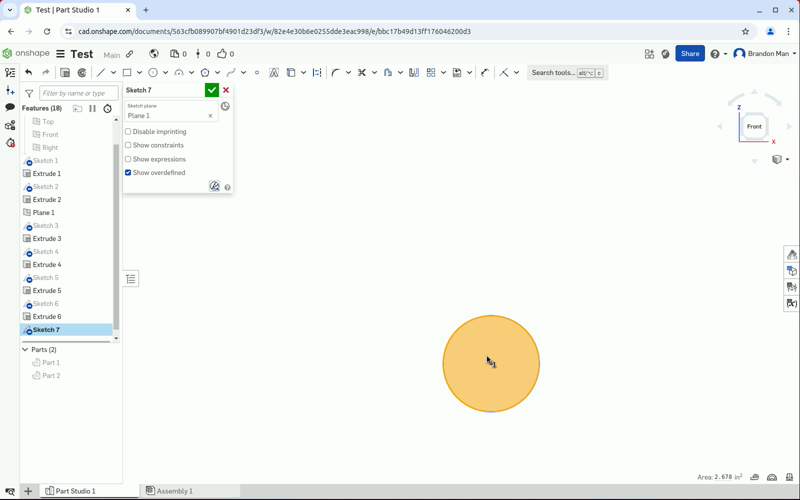
scroll(-6)
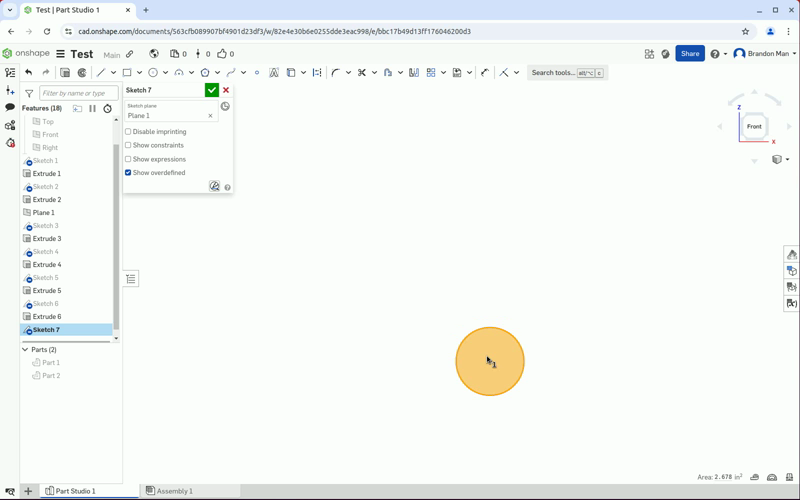
scroll(-6)
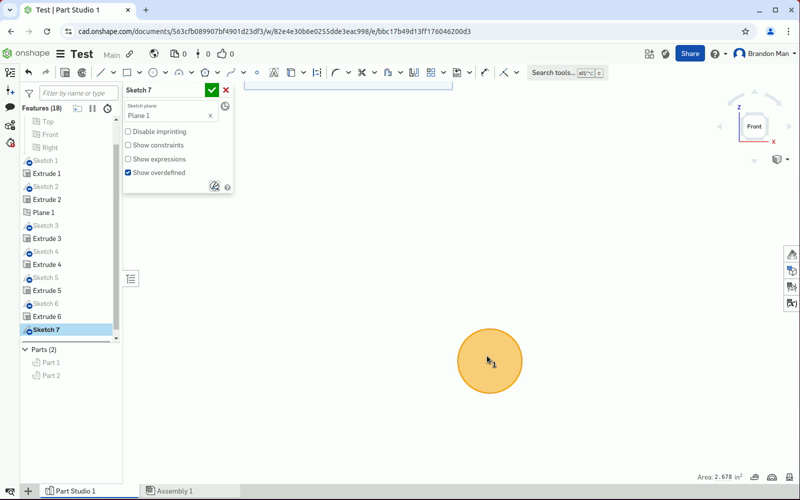
scroll(-6)
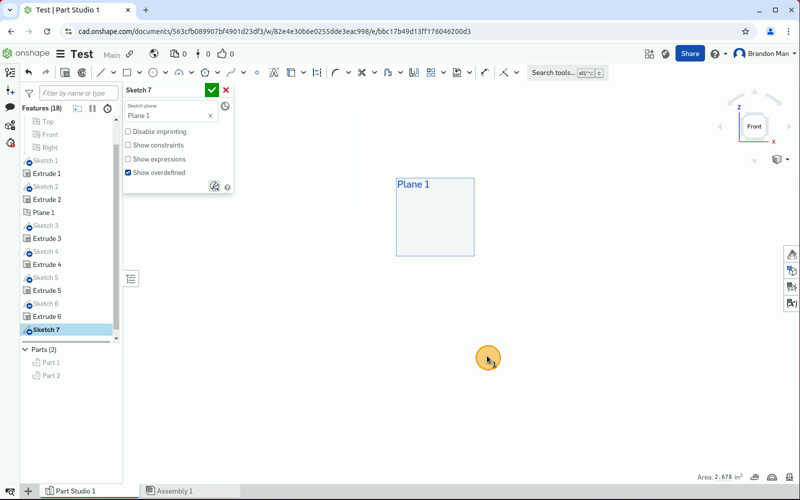
scroll(-6)
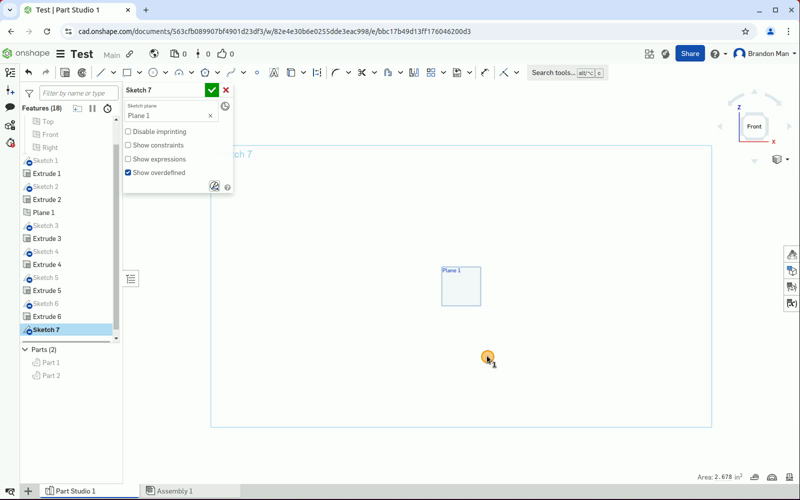
mouse_move(73, 352)
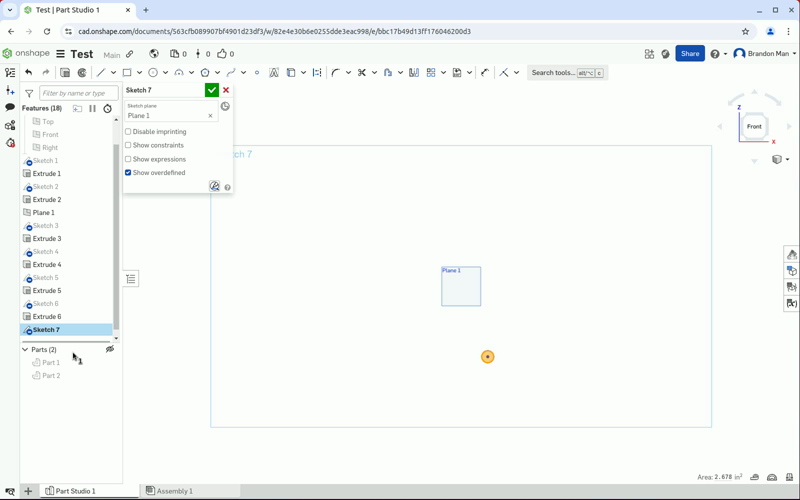
key(shift+y)
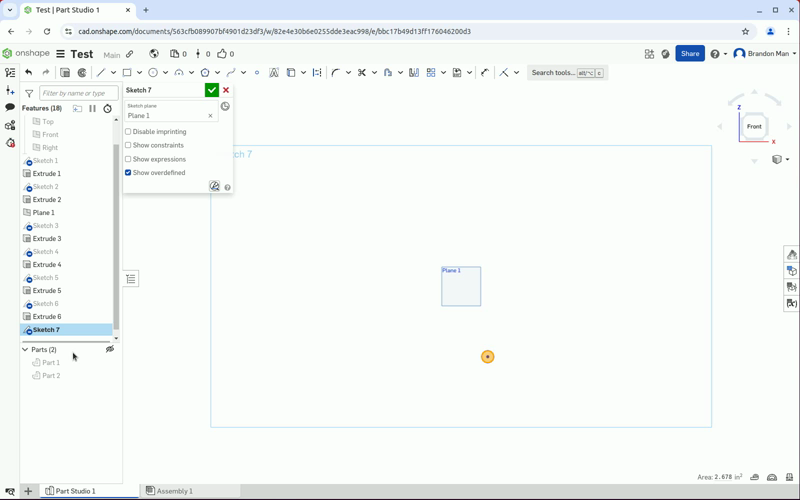
key(shift+e)
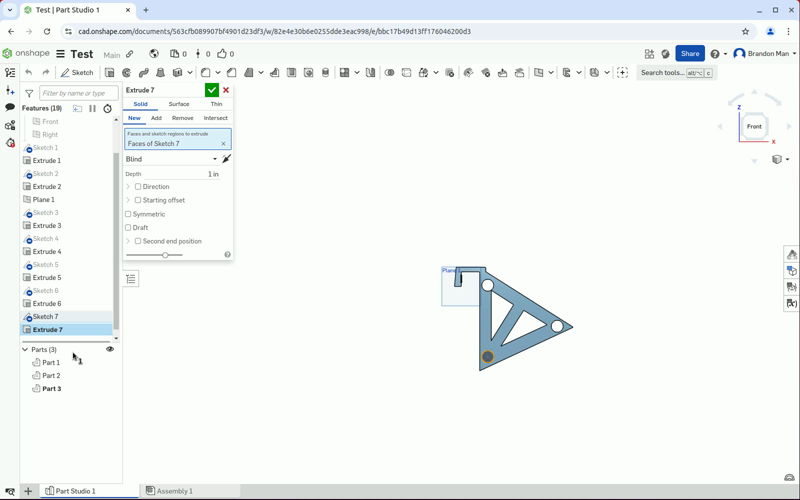
mouse_move(143, 106)
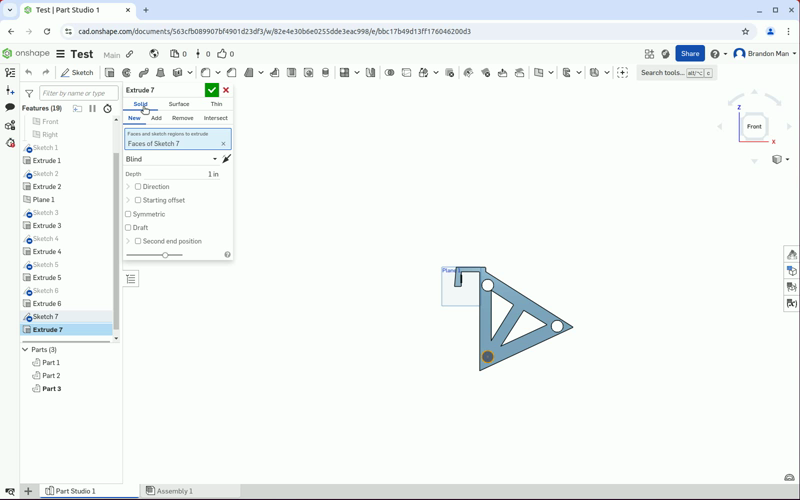
click(143, 106)
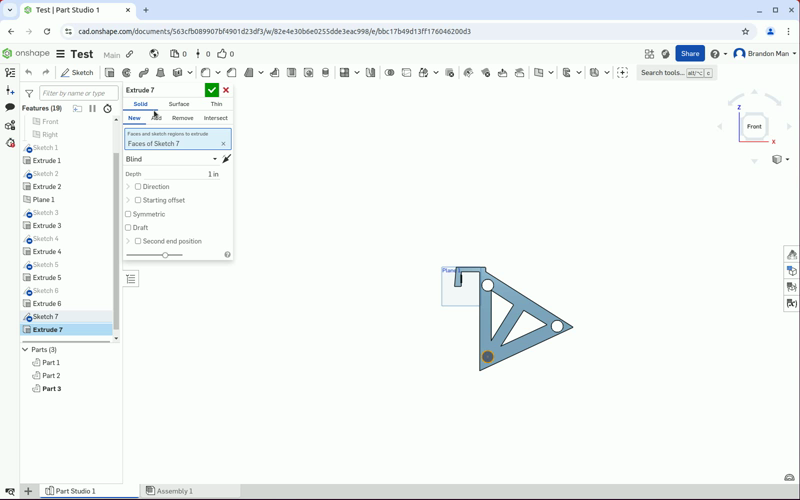
mouse_move(186, 120)
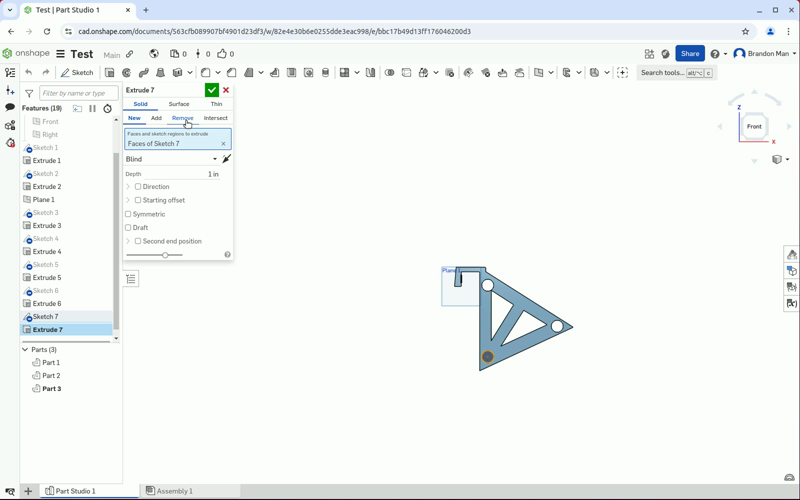
click(186, 120)
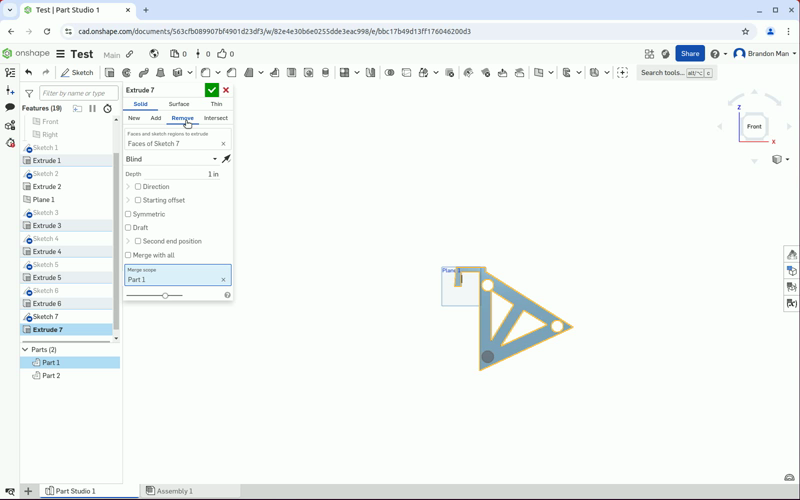
key(tab, 4)
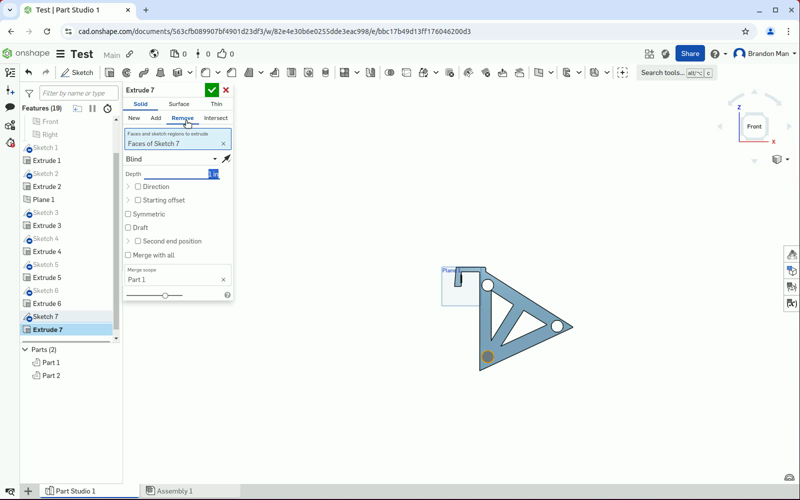
text(4.333)
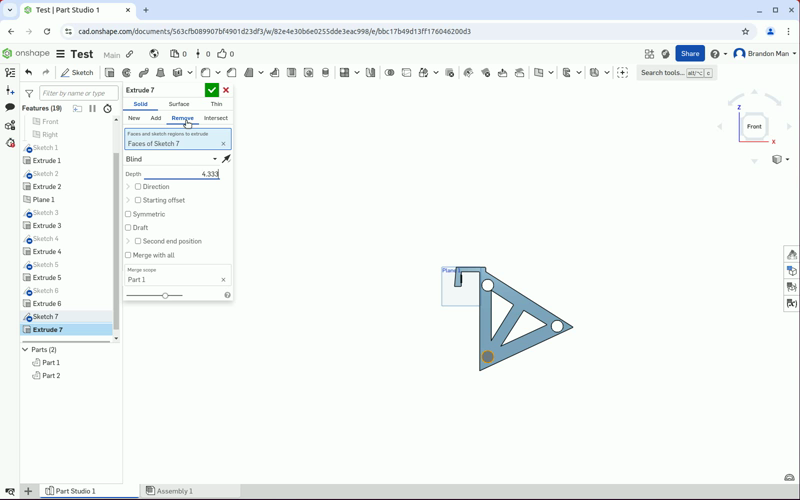
key(tab, 6)
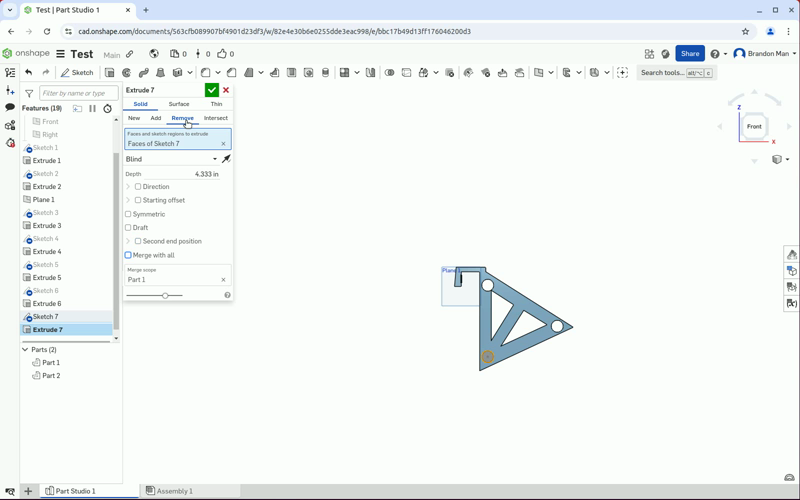
key(space)
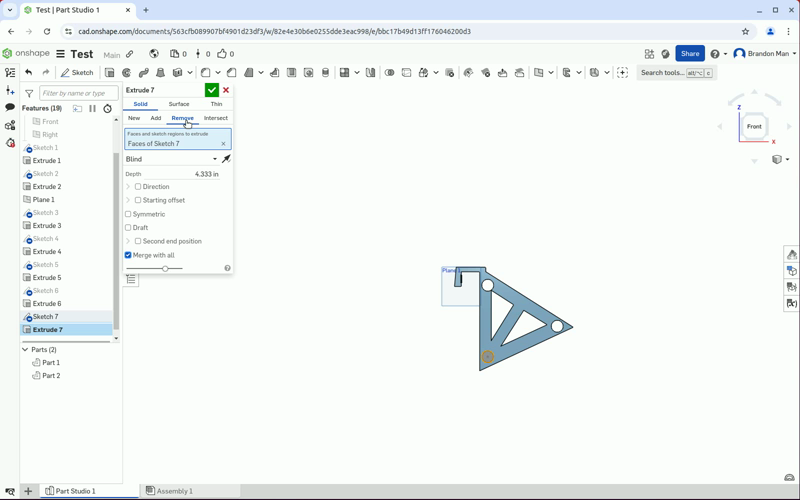
key(enter)
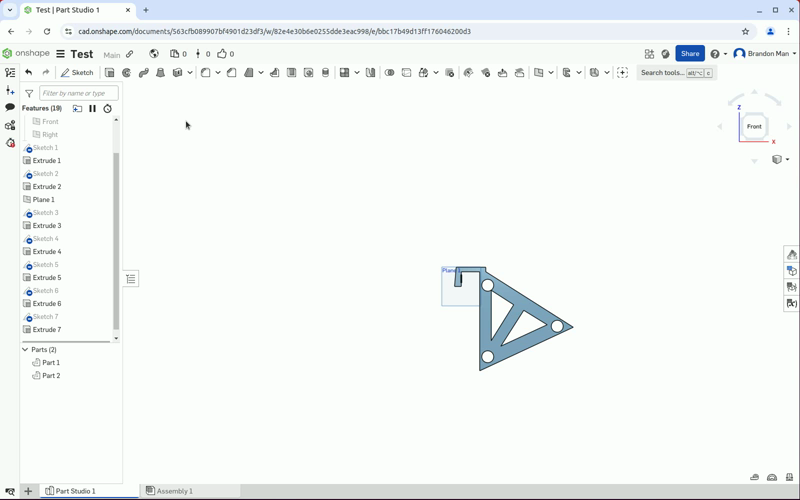
key(shift+h)
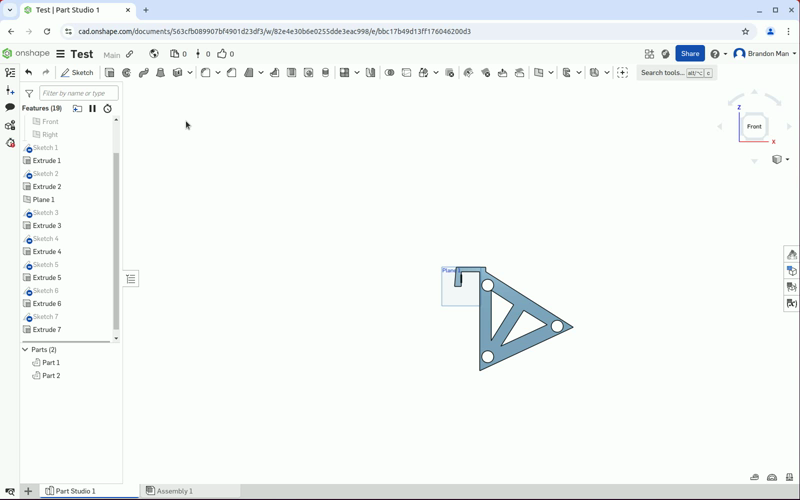
key(shift+h)
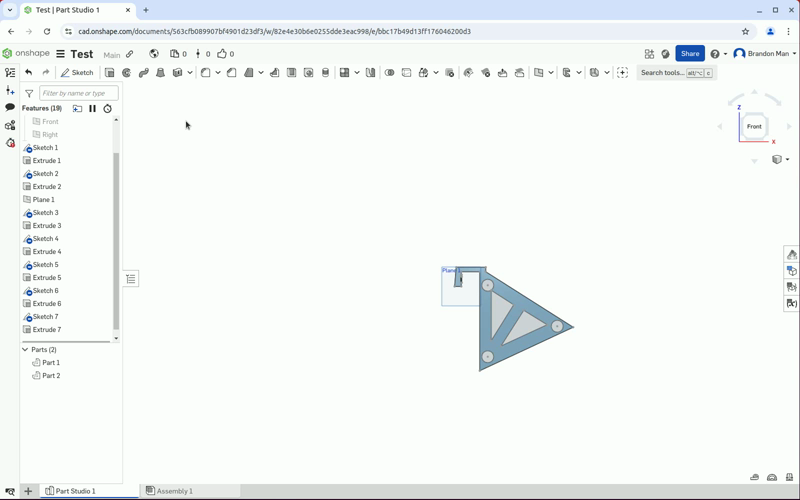
key(shift+7)
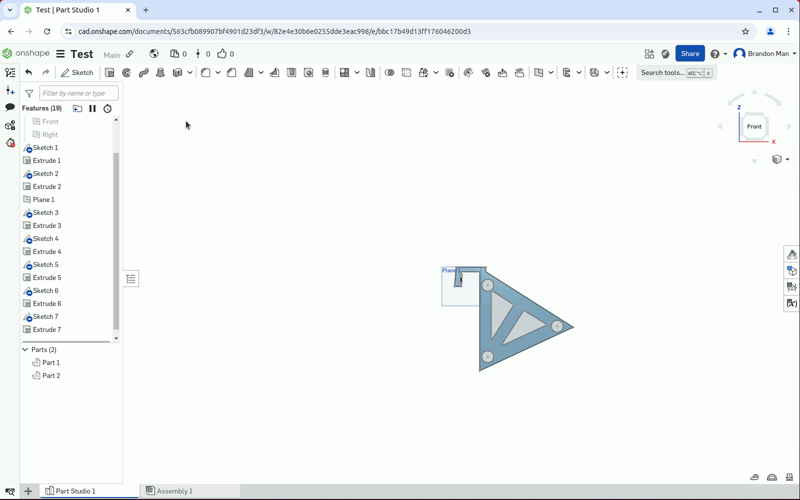
key(left, 2)
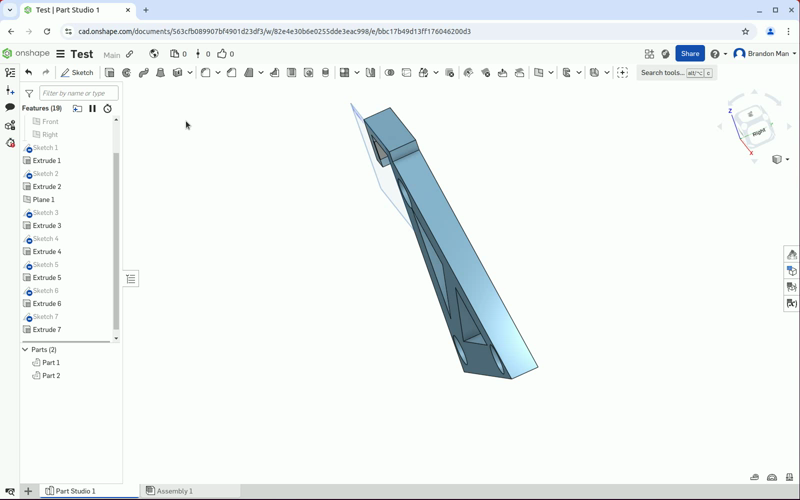
key(down, 2)
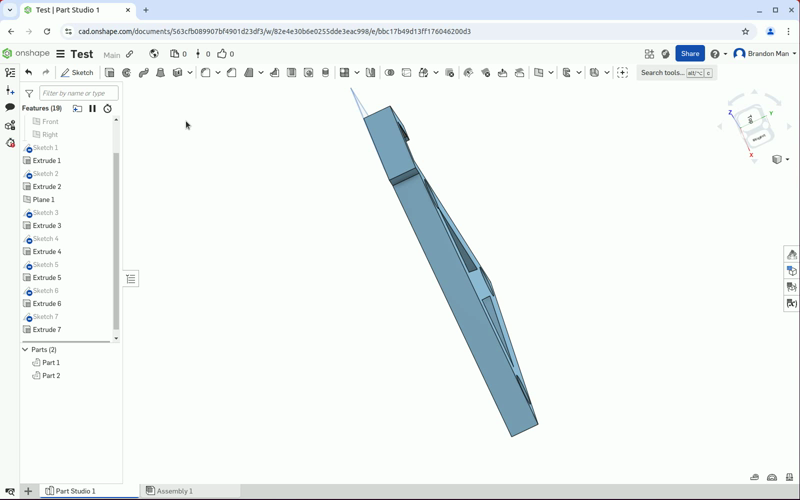
key(up, 2)
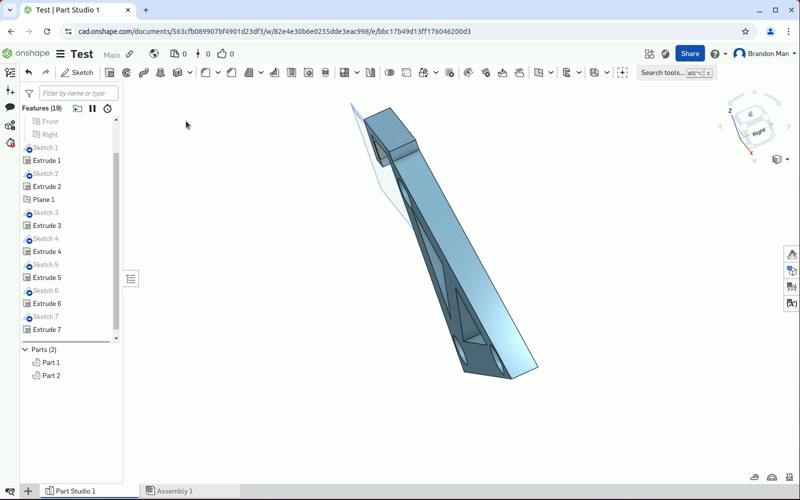
key(right, 2)
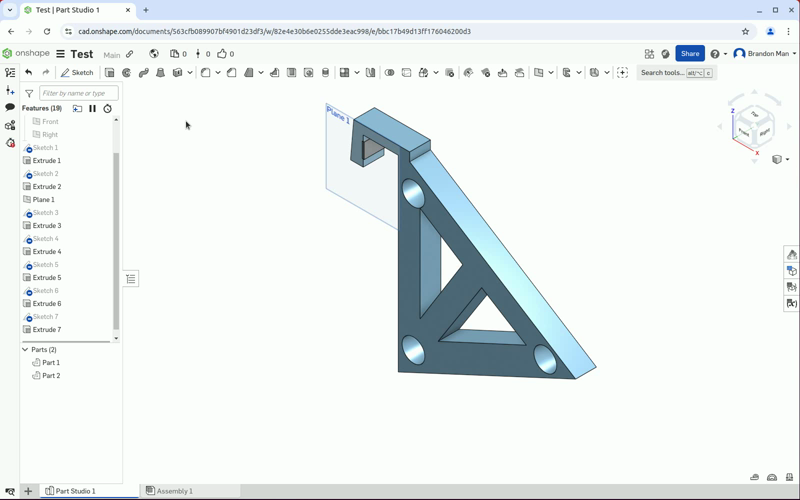
mouse_move(69, 150)
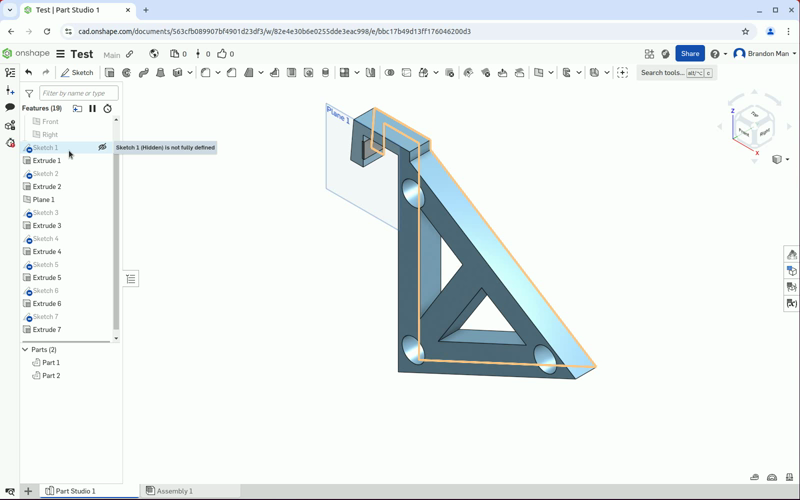
click(69, 150)